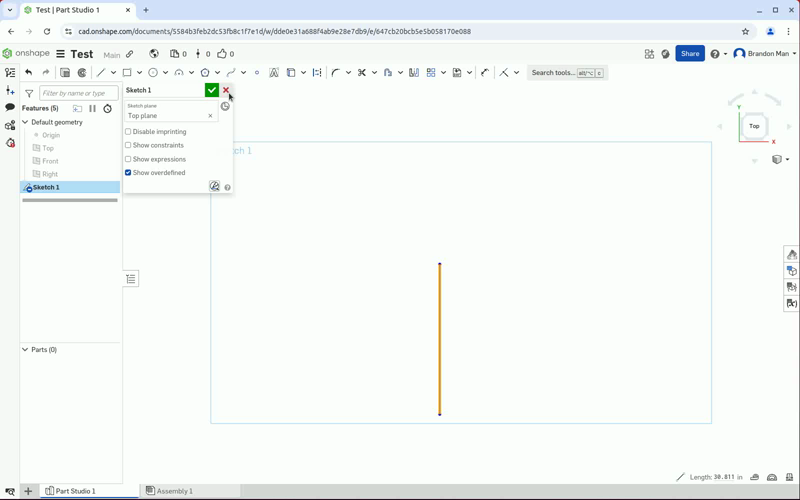
key(shift+h)
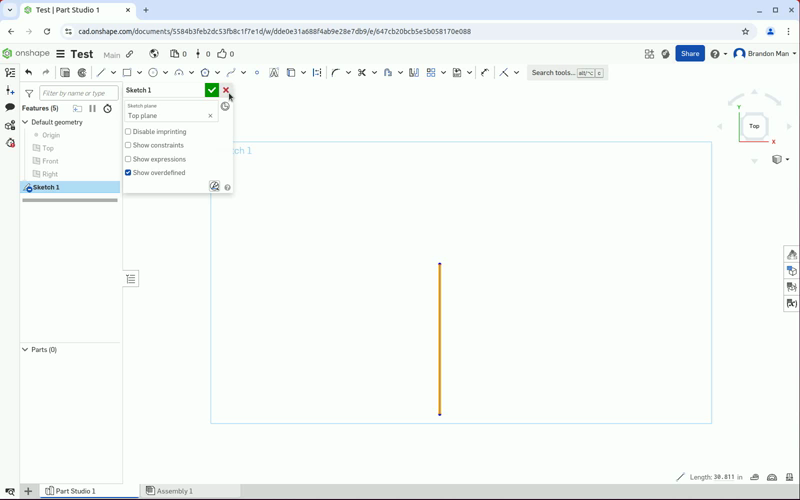
key(shift+s)
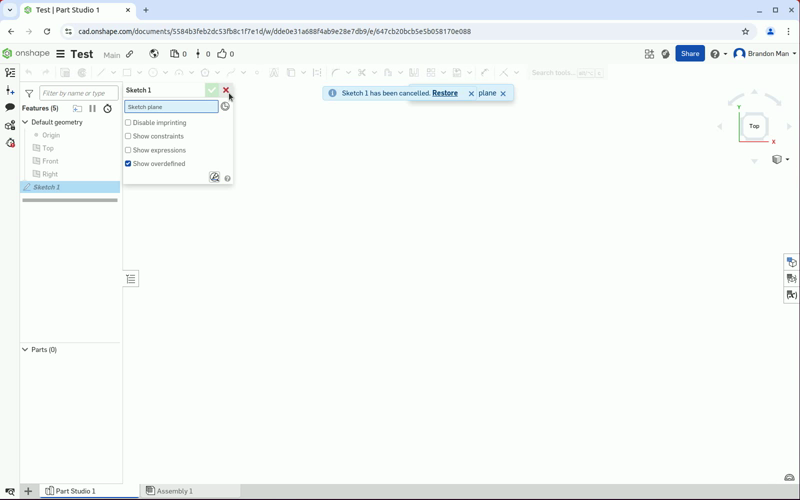
mouse_move(73, 150)
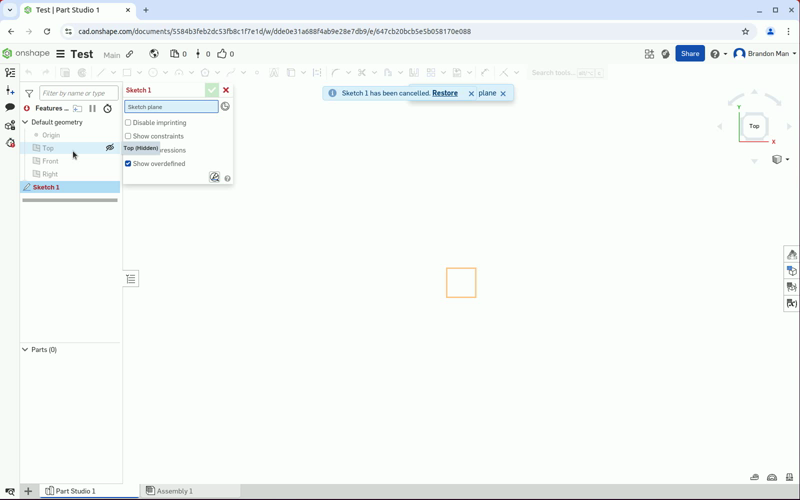
click(73, 150)
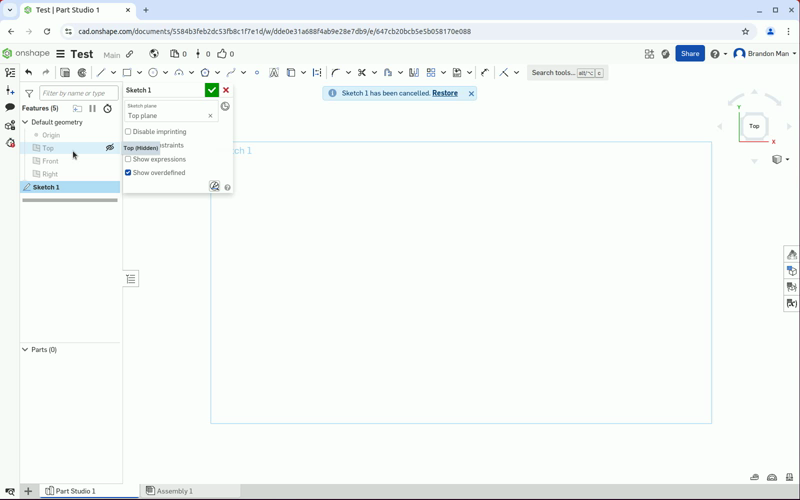
mouse_move(73, 352)
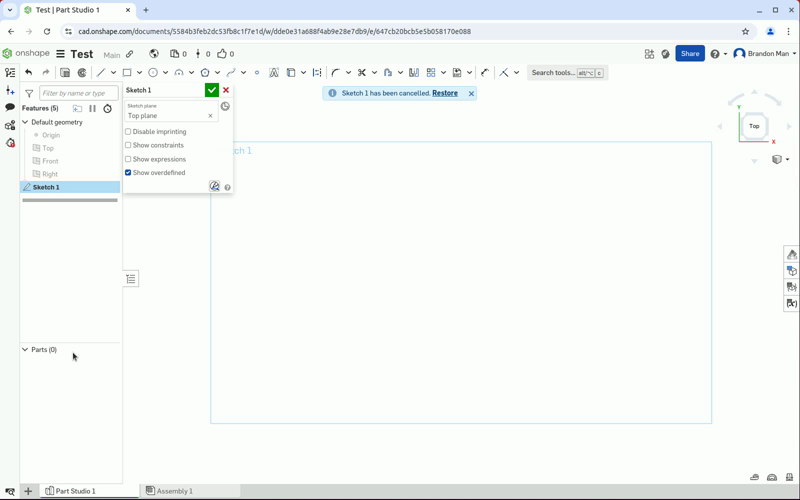
key(y)
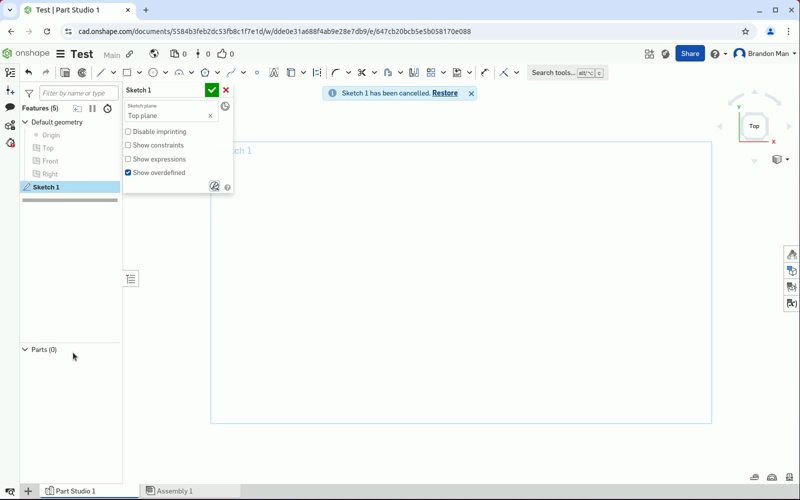
key(l)
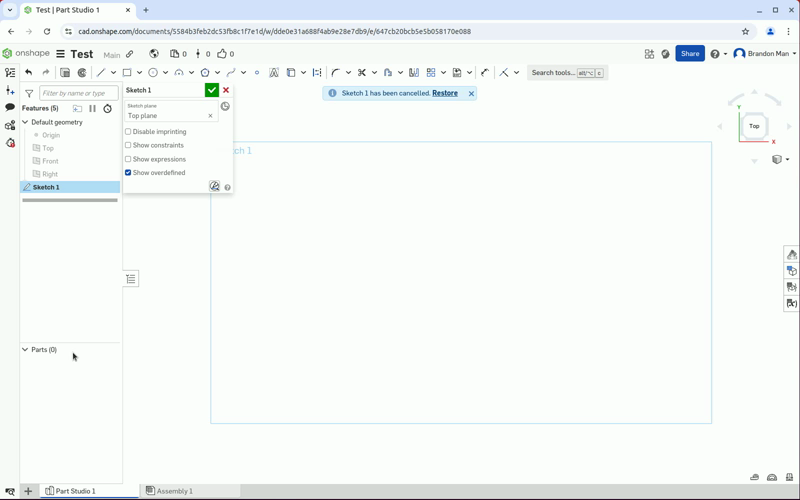
key_down(shift)
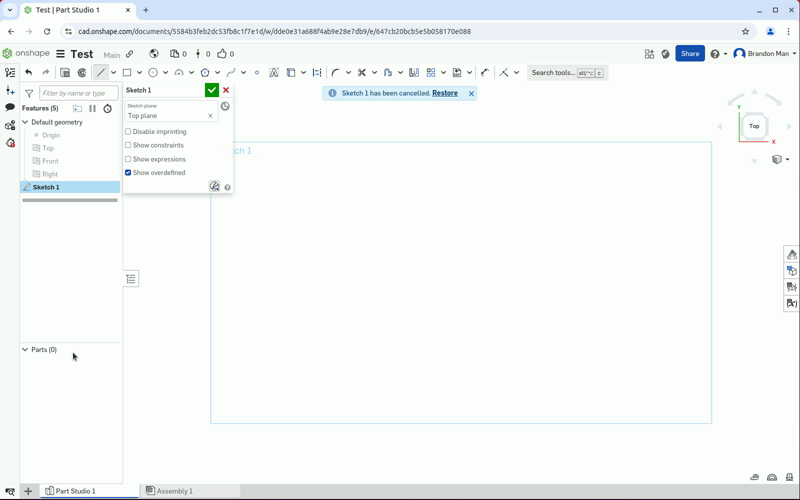
mouse_move(368, 251)
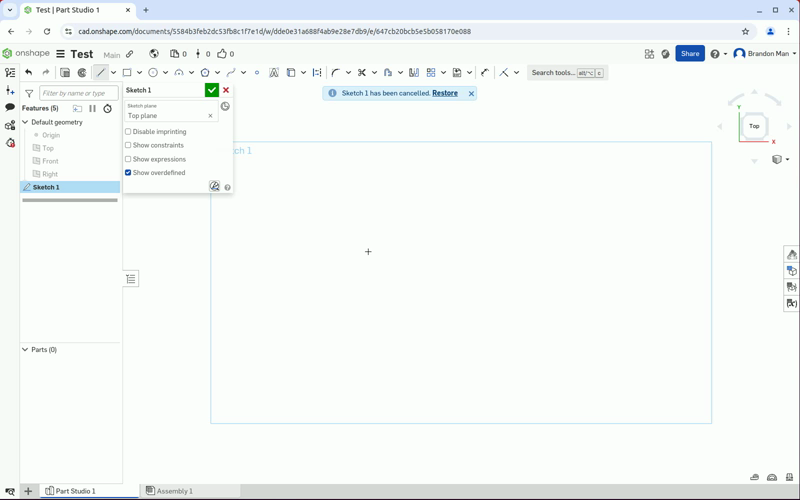
click(368, 251)
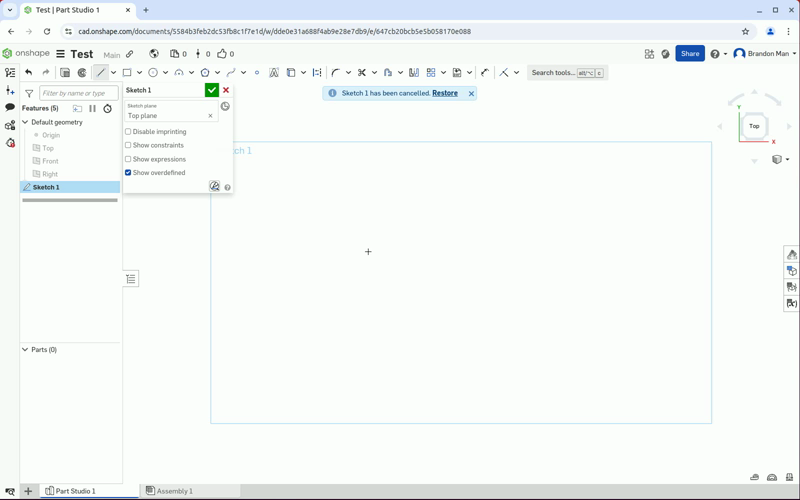
key_up(shift)
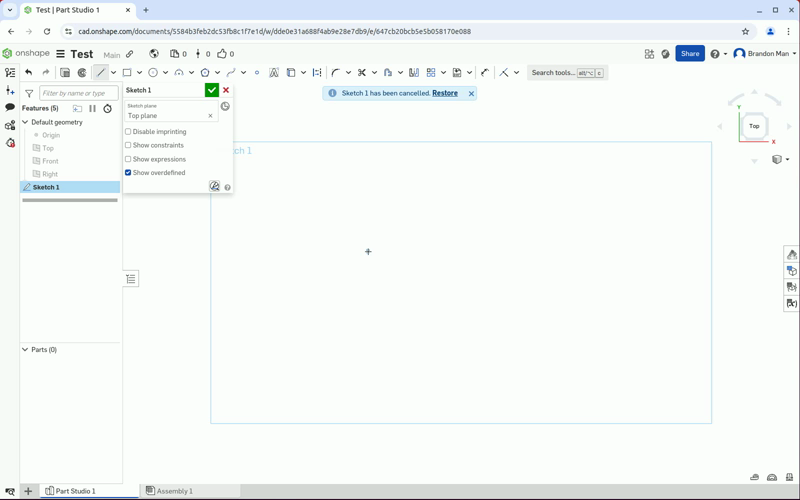
key_down(shift)
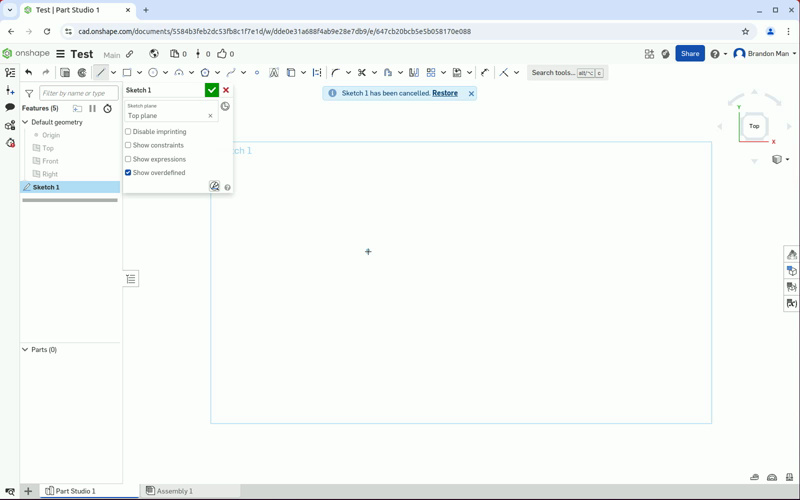
mouse_move(433, 251)
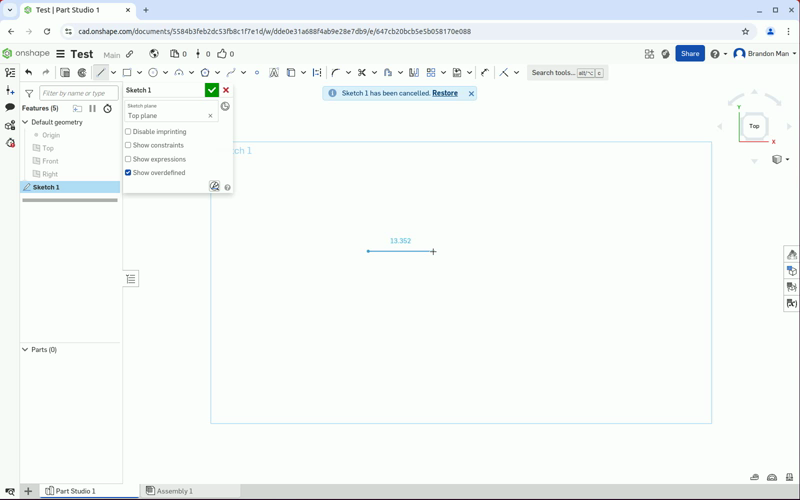
click(433, 251)
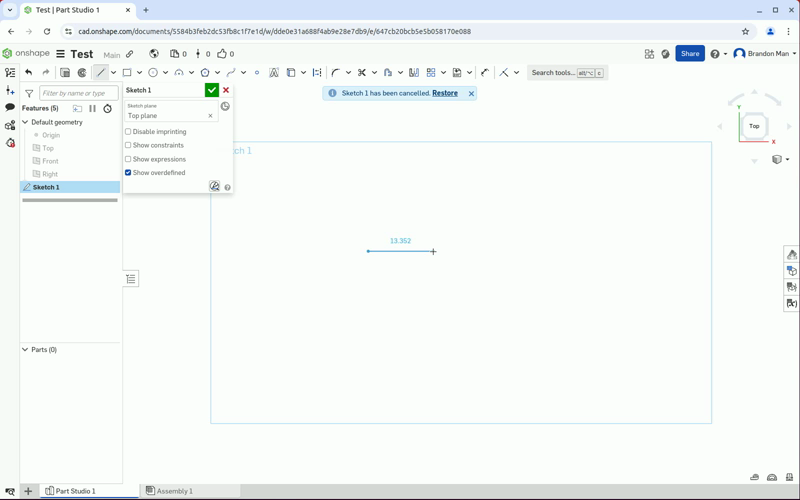
key_up(shift)
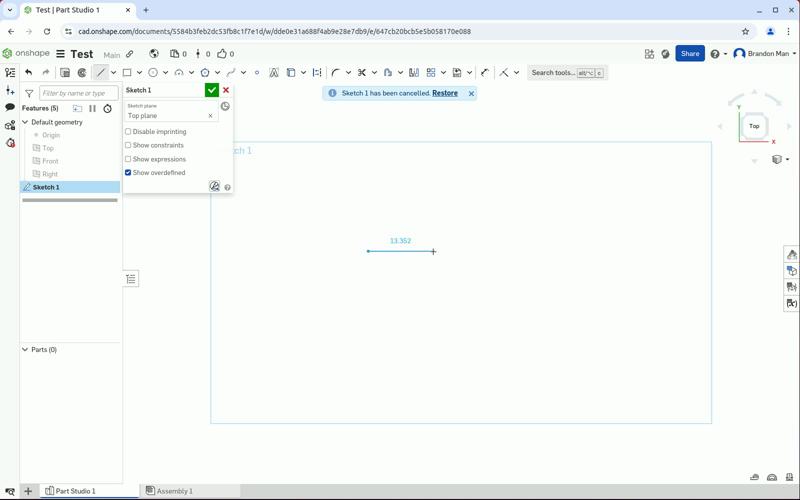
key_down(shift)
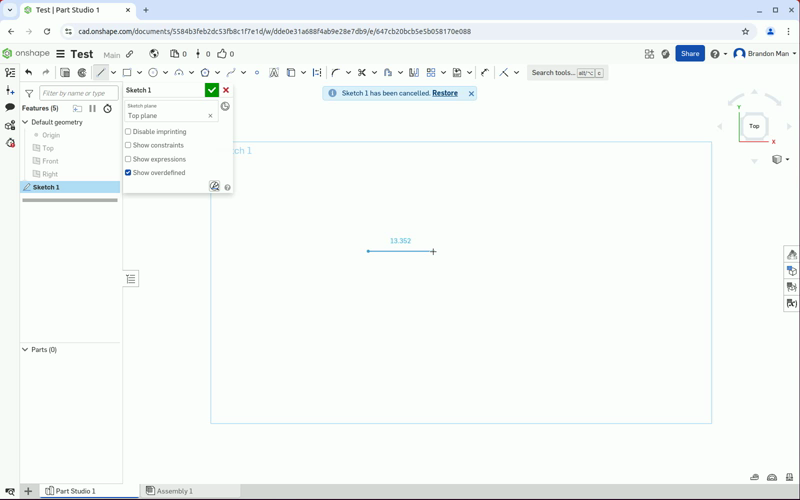
mouse_move(463, 251)
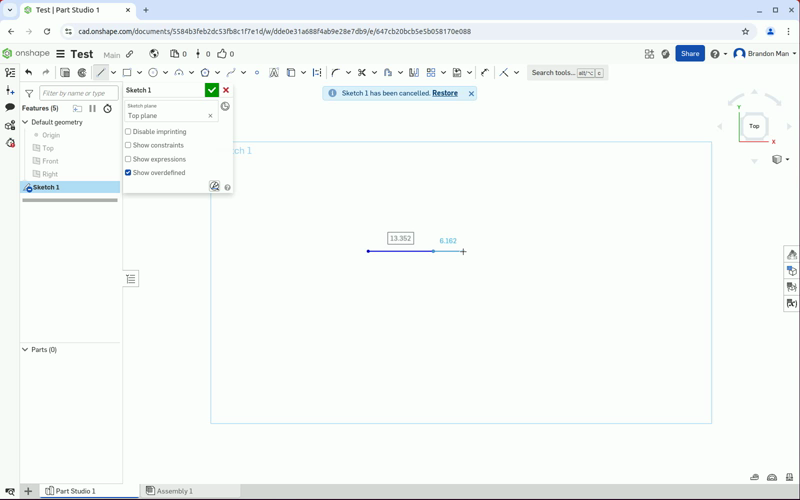
mouse_move(418, 226)
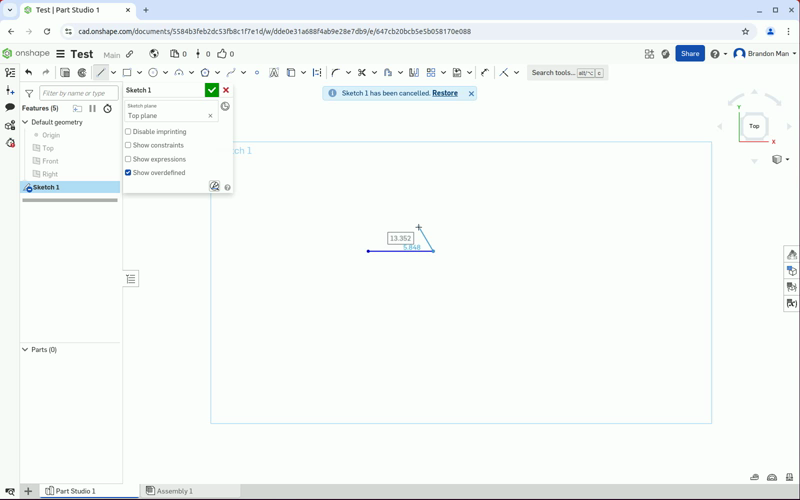
click(418, 226)
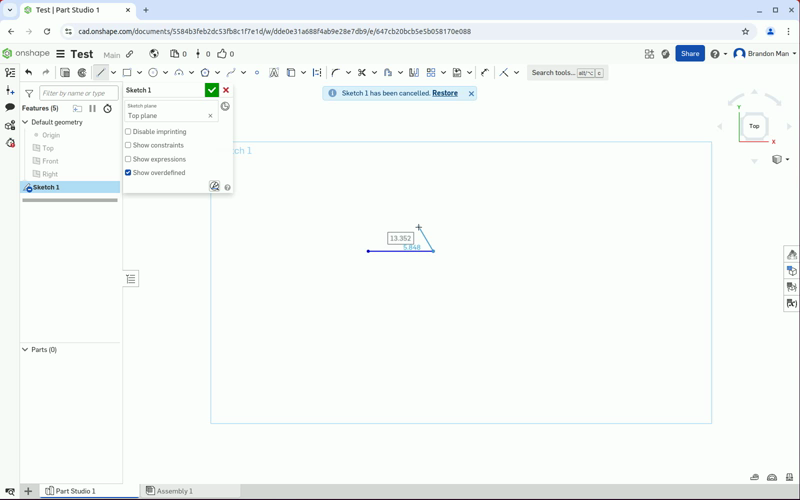
key_up(shift)
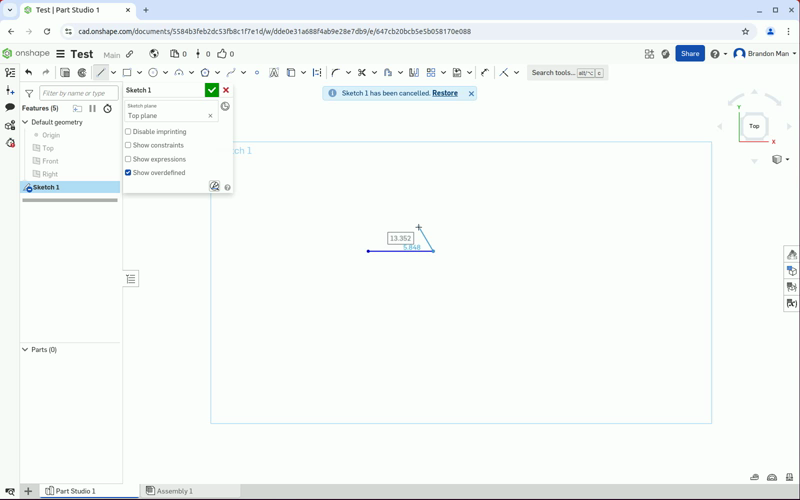
key_down(shift)
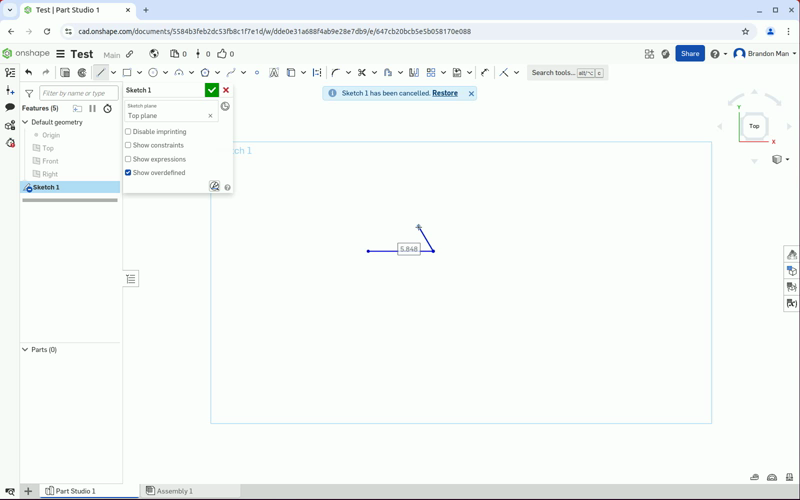
mouse_move(448, 226)
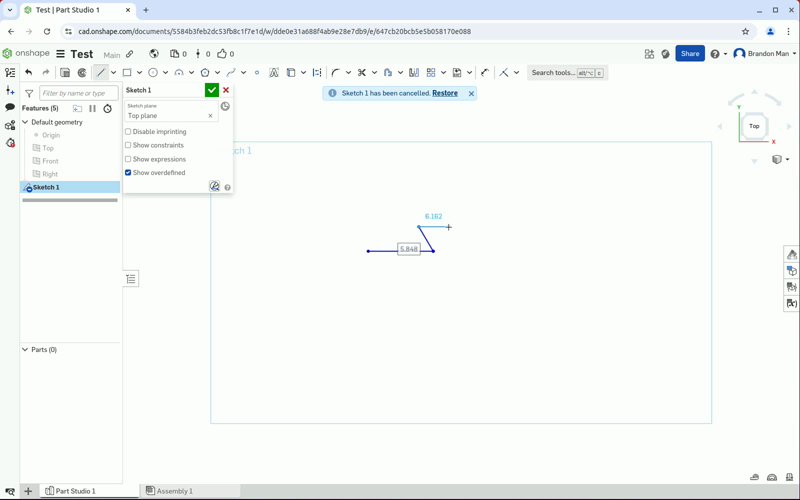
mouse_move(382, 226)
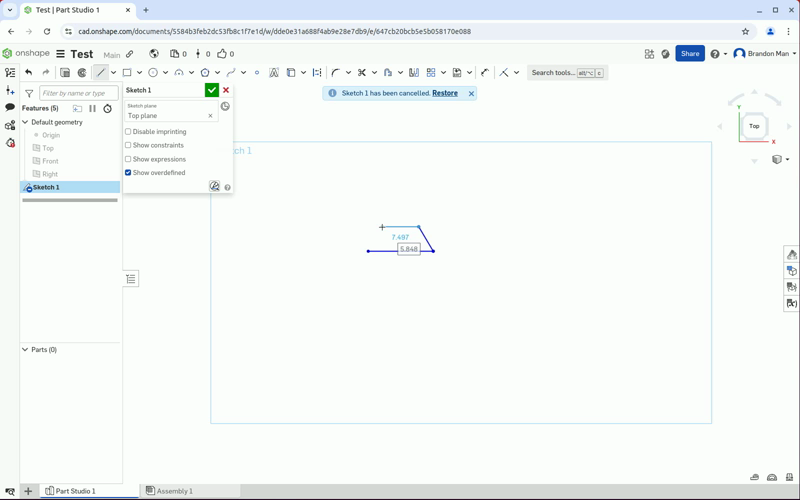
click(382, 226)
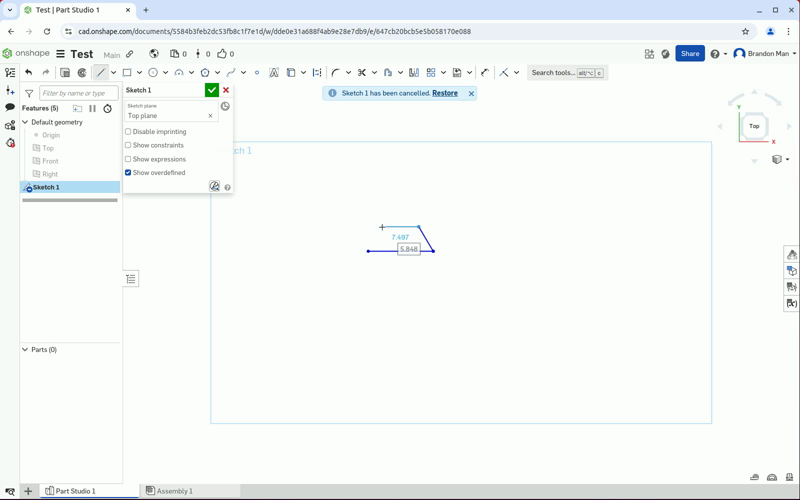
key_up(shift)
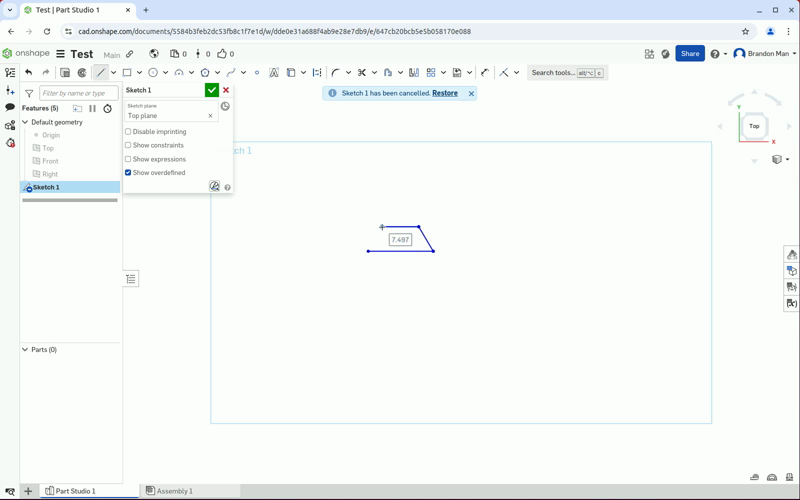
mouse_move(412, 226)
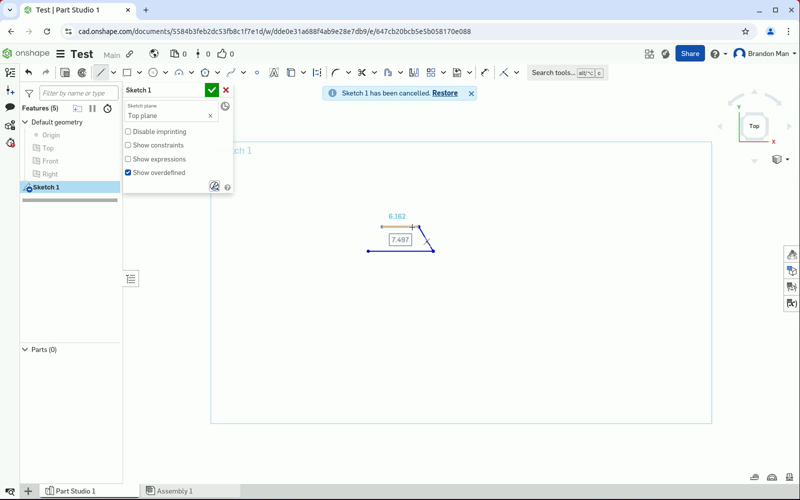
key_down(shift)
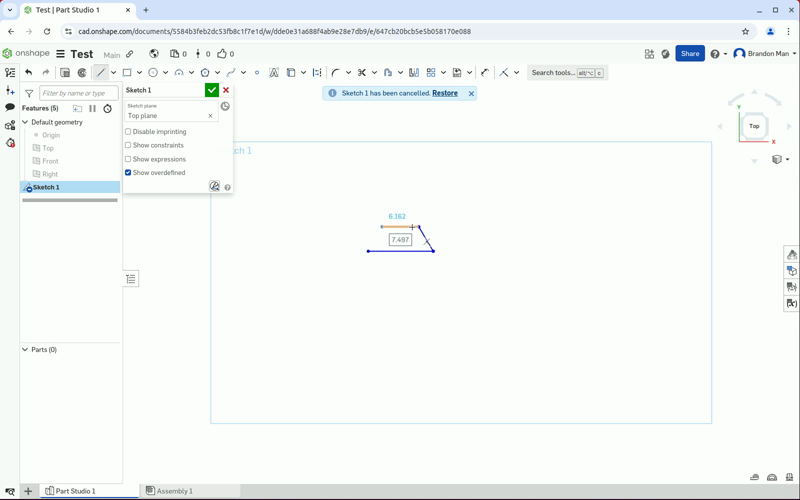
mouse_move(368, 251)
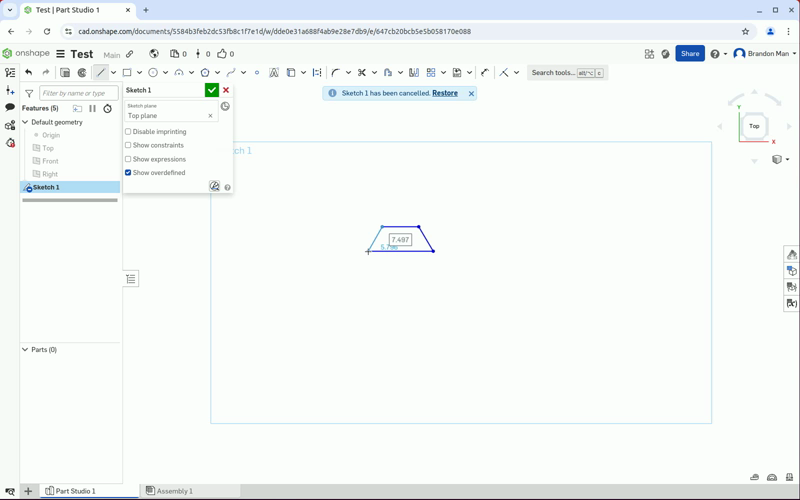
key_up(shift)
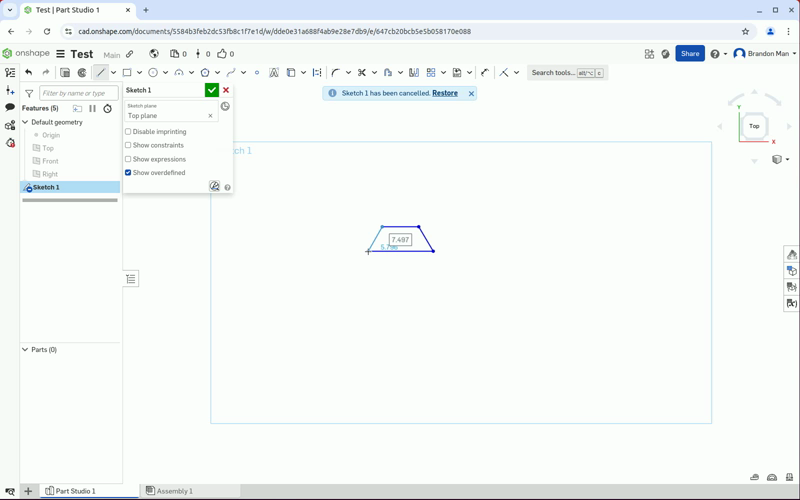
click(368, 251)
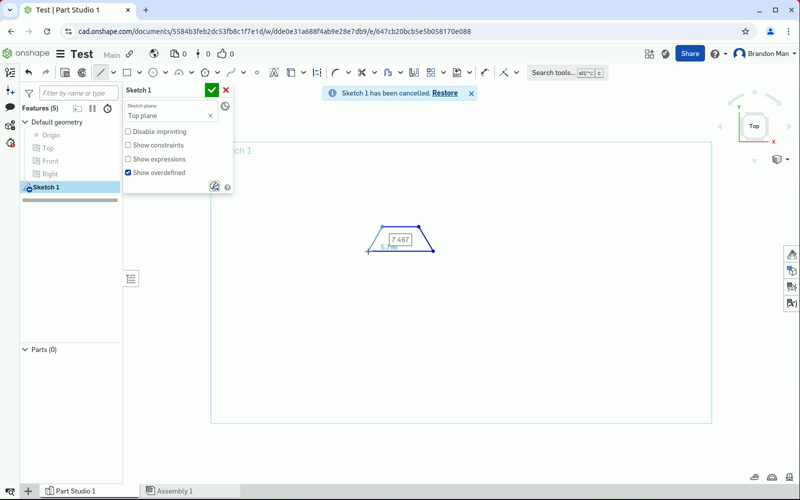
key(esc)
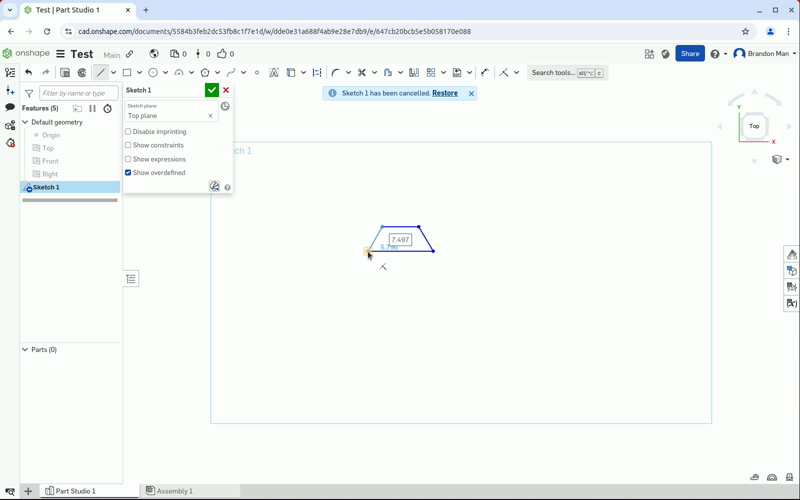
mouse_move(383, 231)
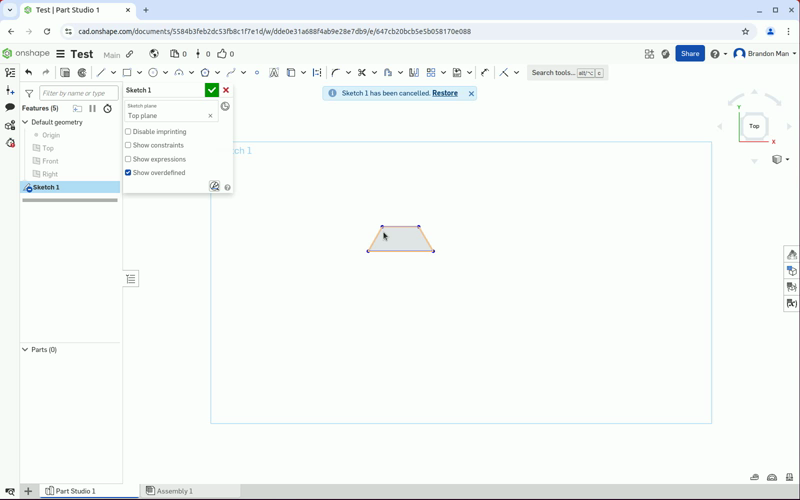
scroll(6)
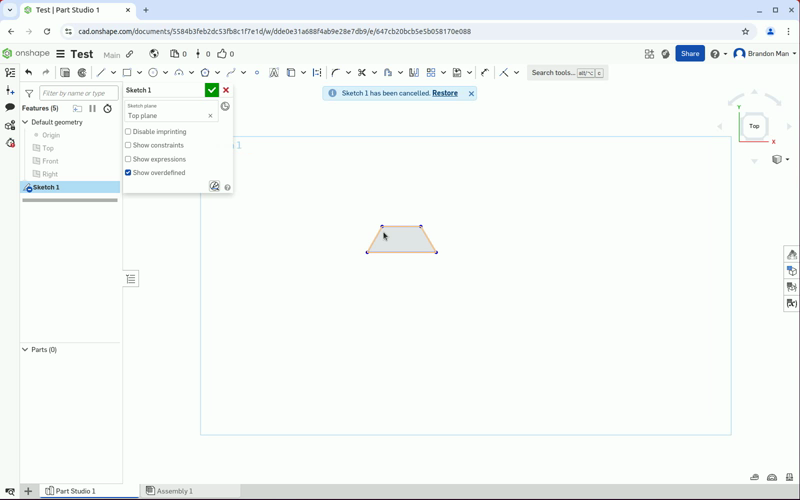
scroll(6)
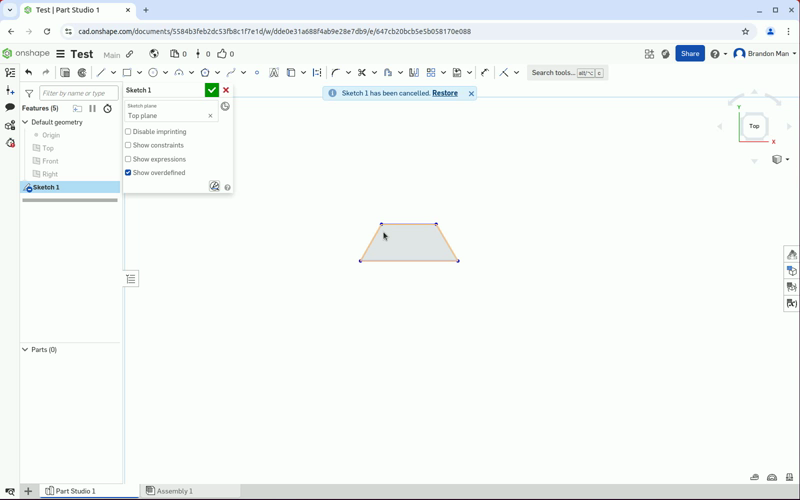
scroll(6)
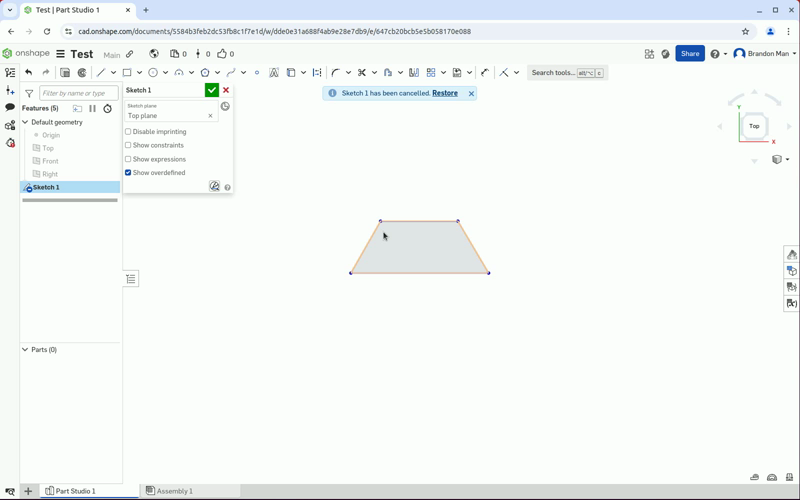
scroll(6)
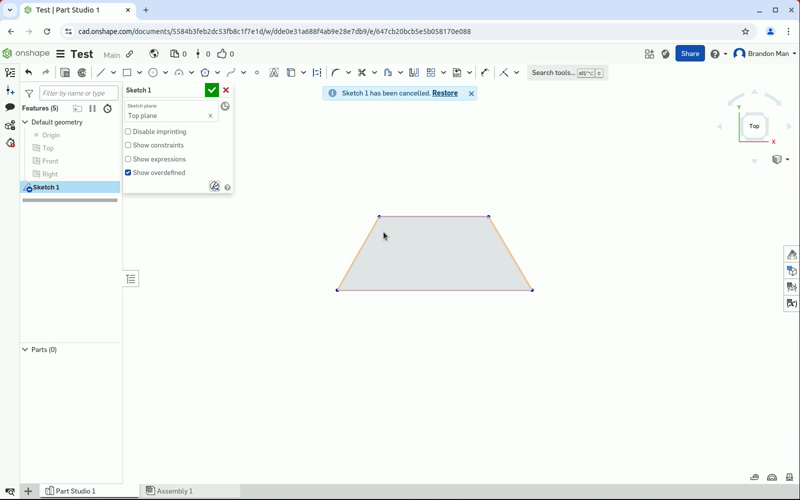
scroll(6)
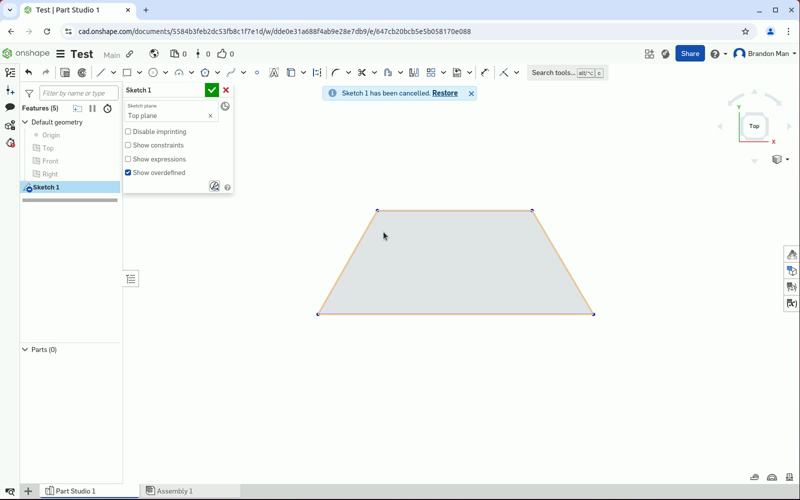
scroll(6)
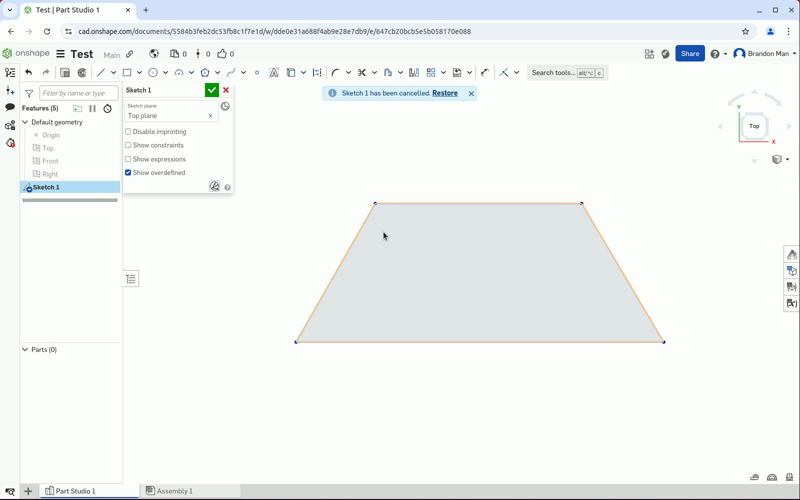
scroll(6)
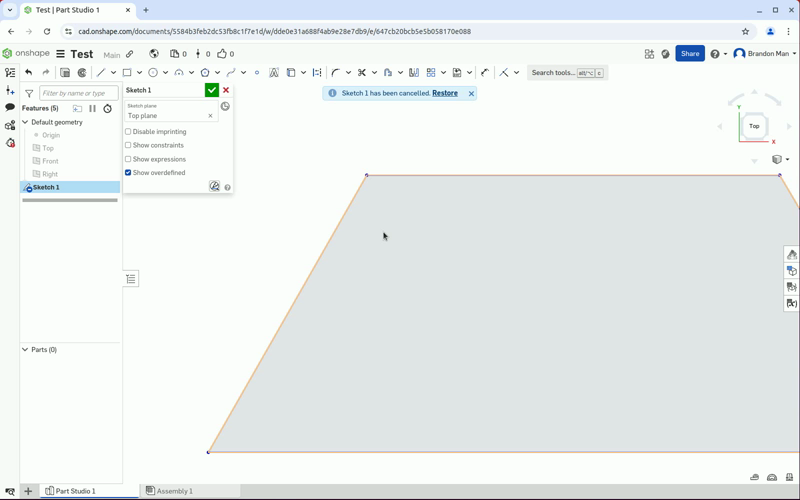
click(383, 231)
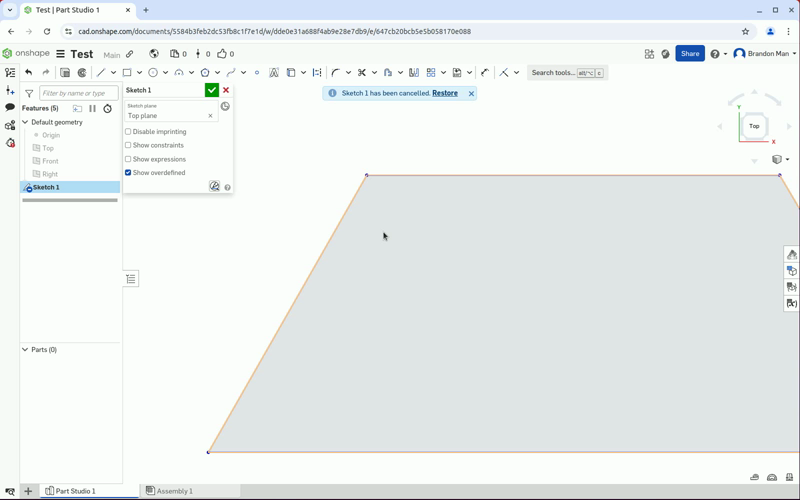
scroll(-6)
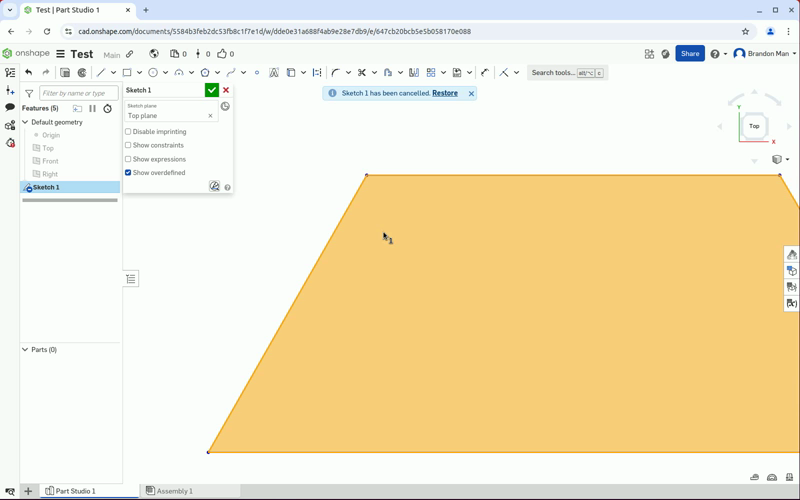
scroll(-6)
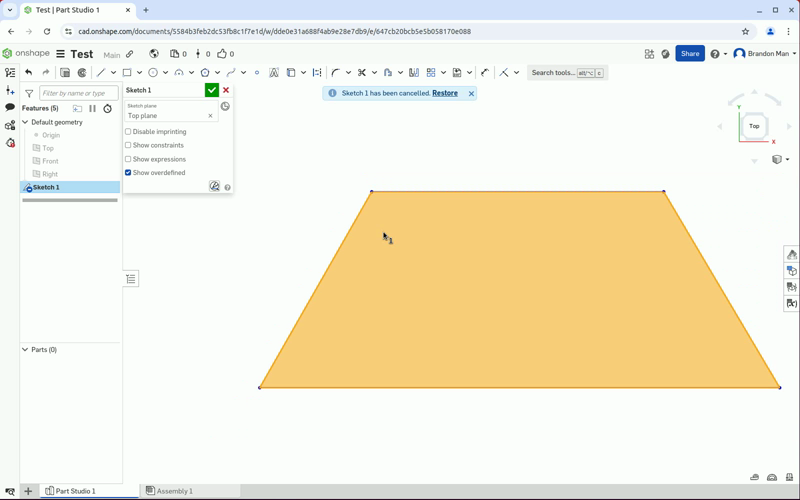
scroll(-6)
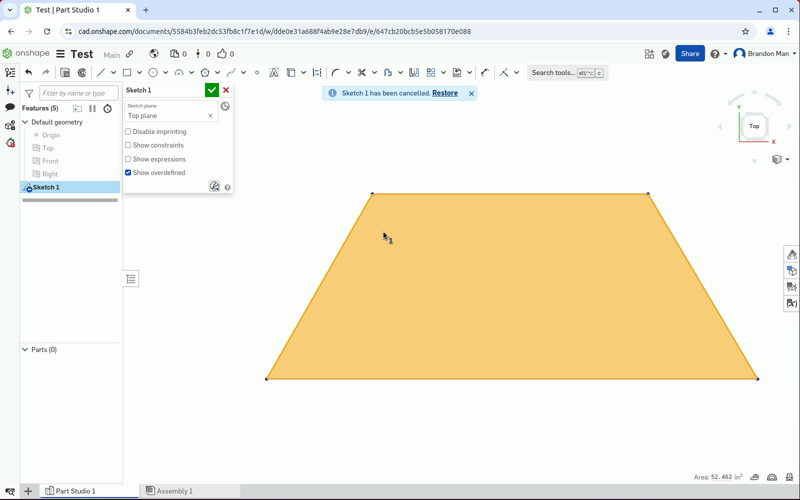
scroll(-6)
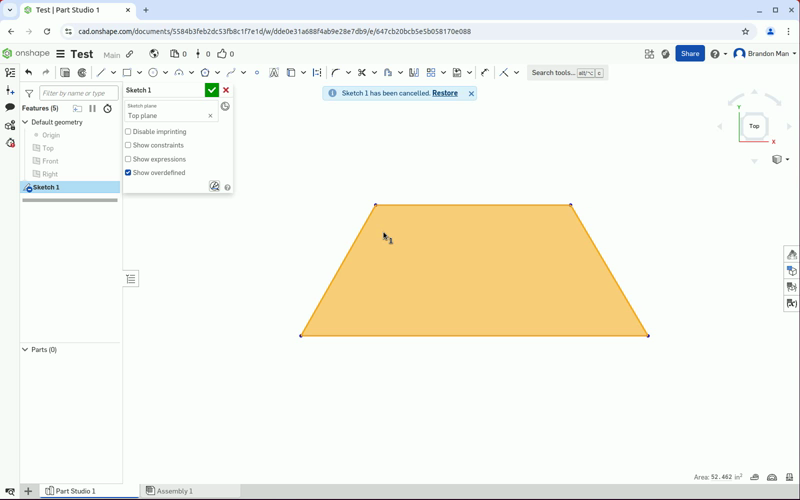
scroll(-6)
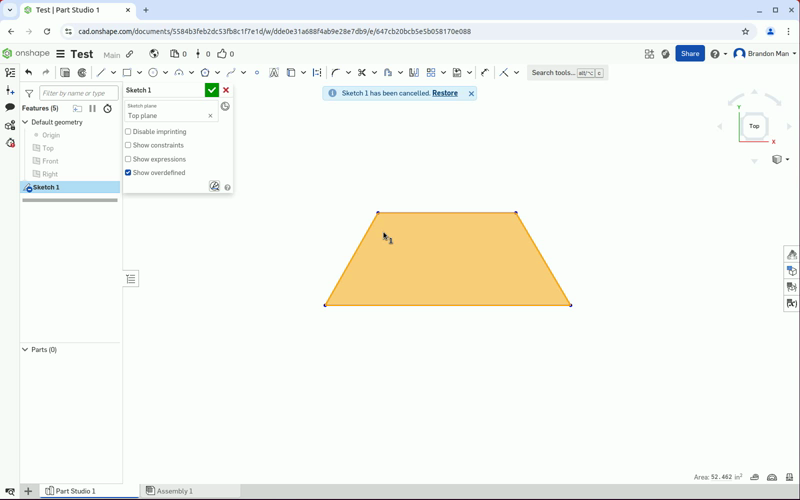
scroll(-6)
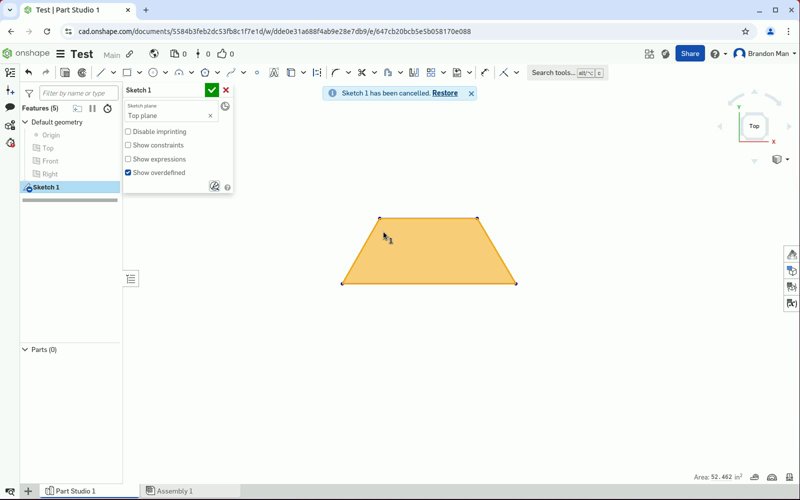
scroll(-6)
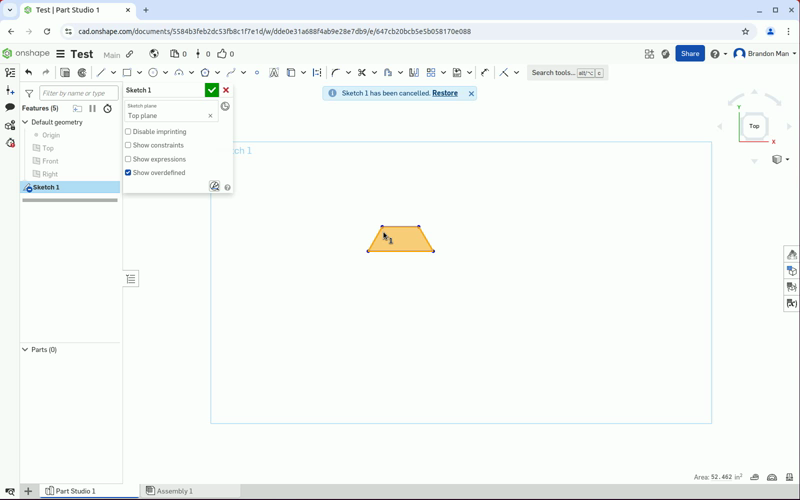
mouse_move(73, 352)
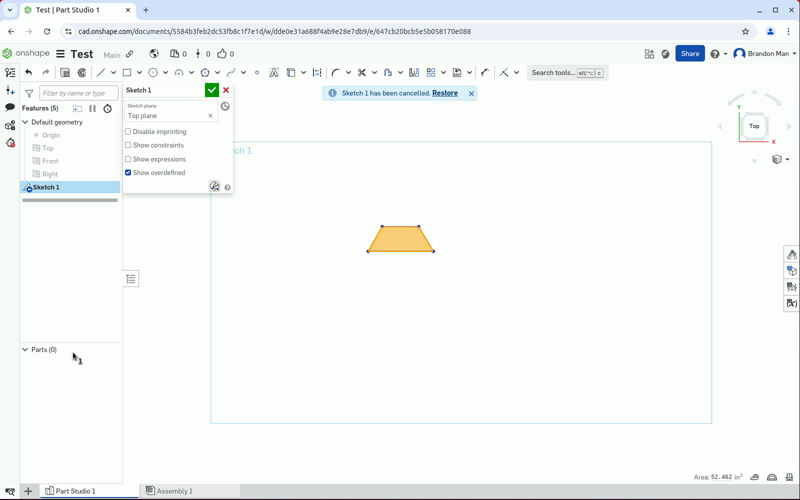
key(shift+y)
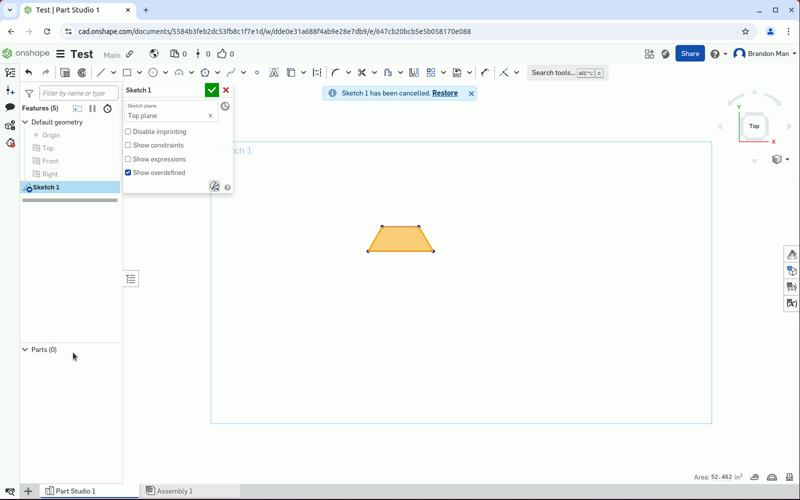
key(shift+e)
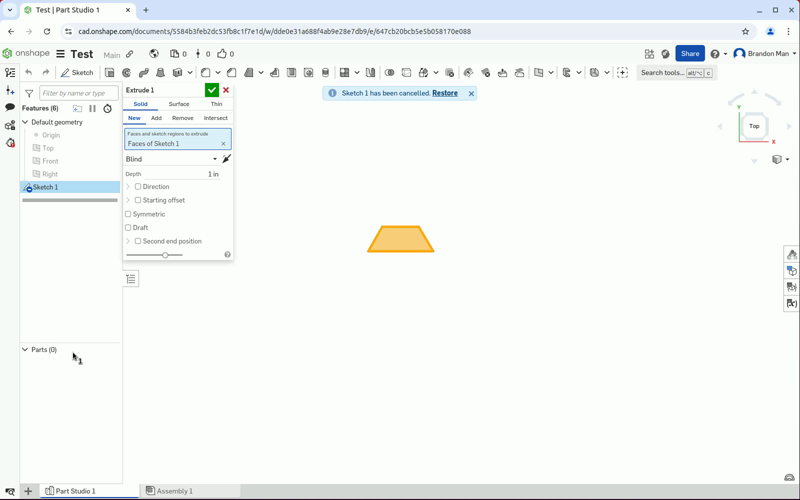
mouse_move(143, 106)
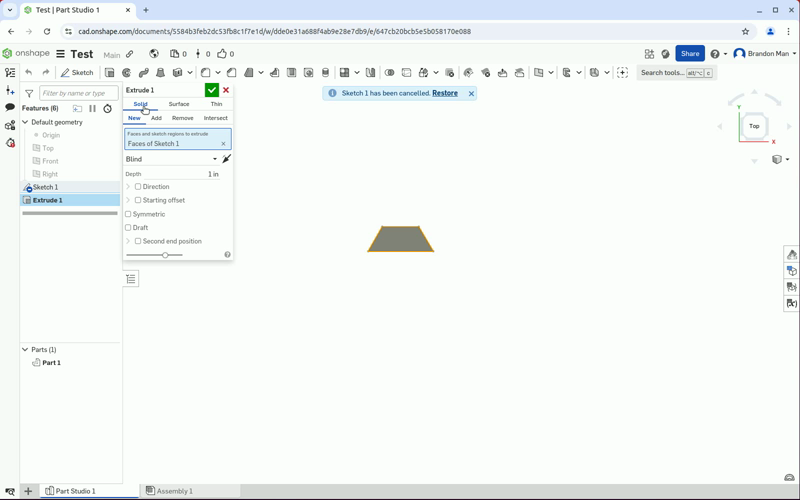
click(143, 106)
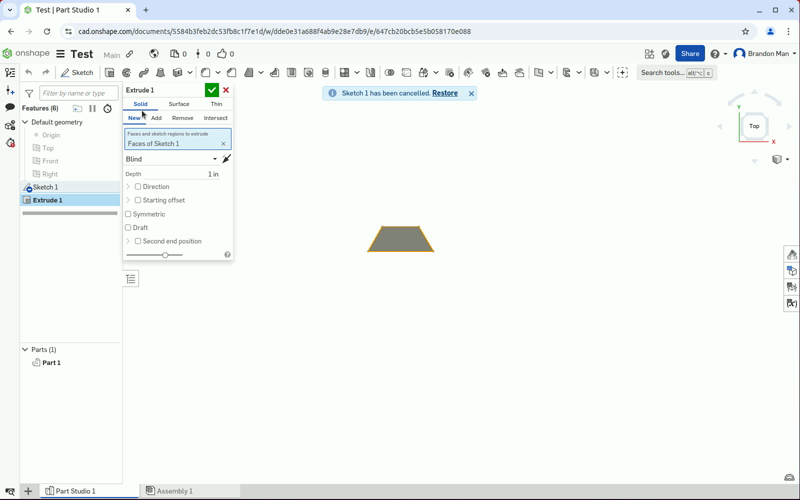
mouse_move(137, 120)
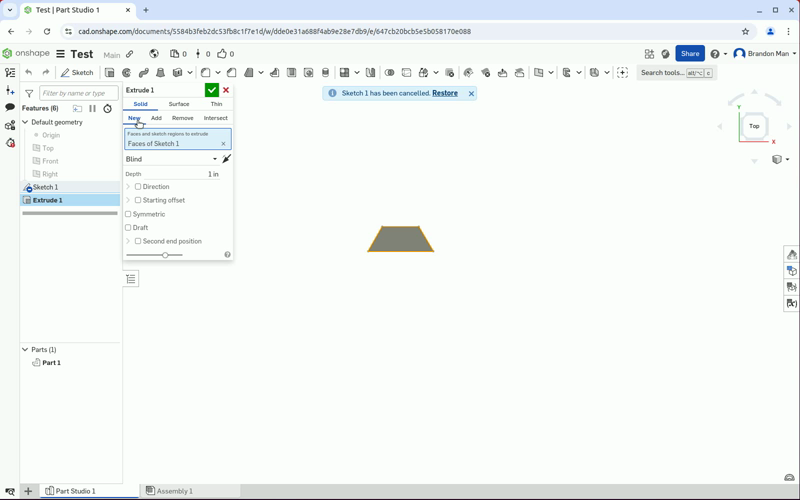
click(137, 120)
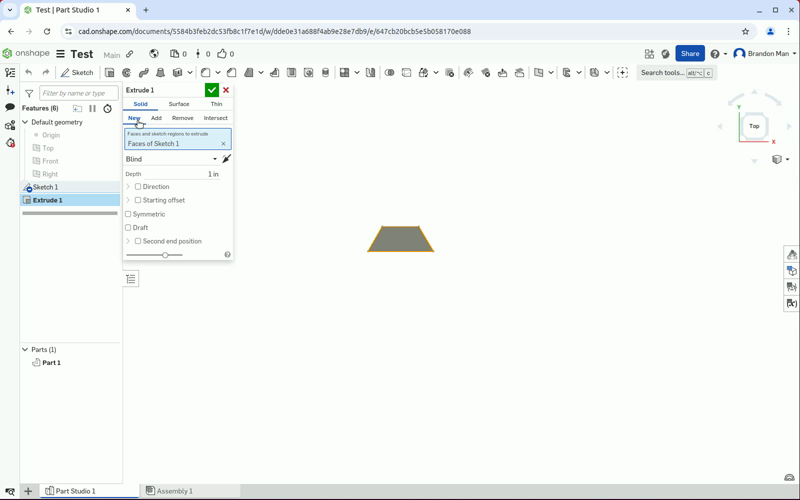
key(tab, 4)
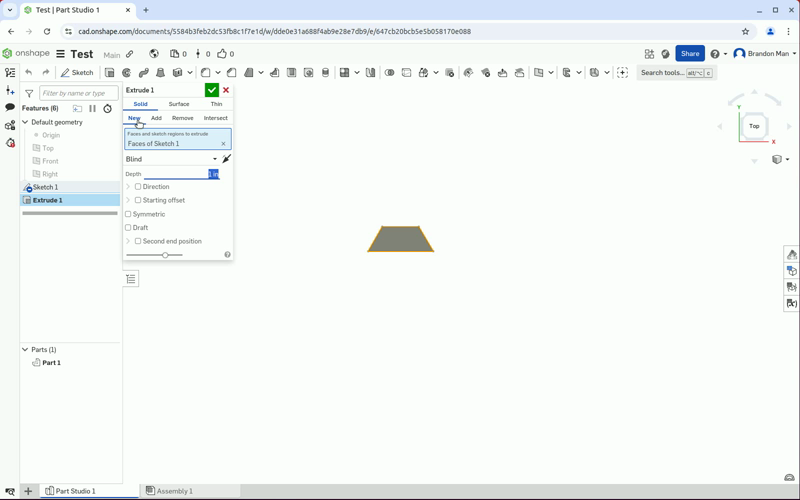
text(-11.554)
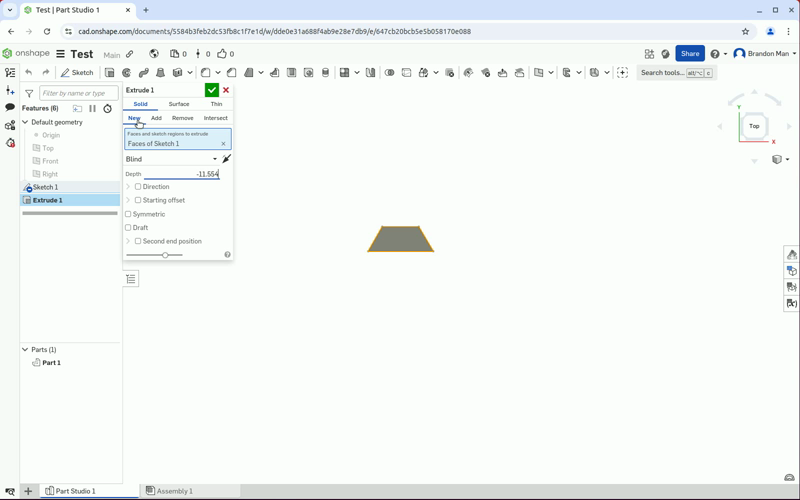
key(enter)
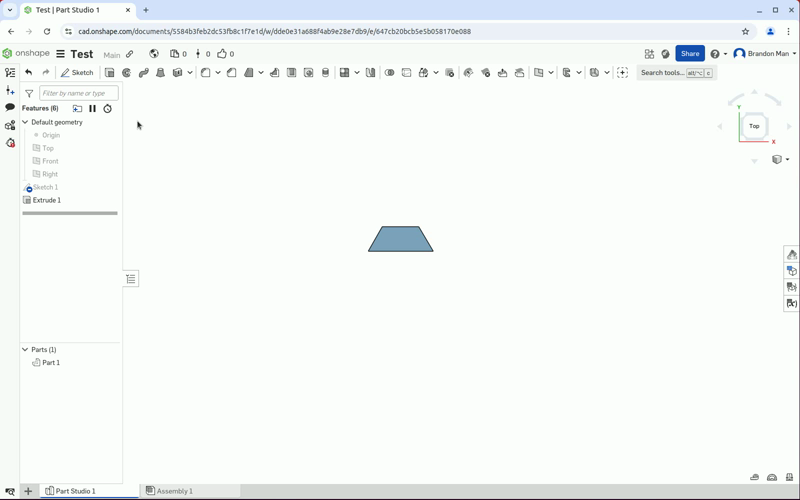
key(shift+h)
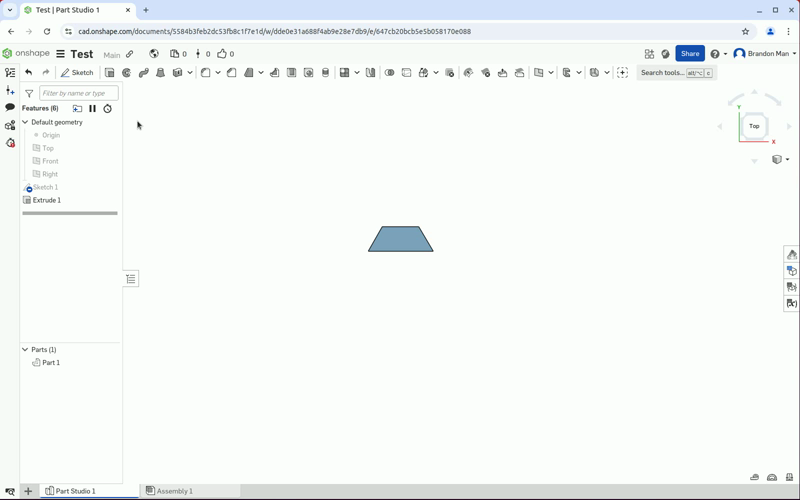
key(shift+h)
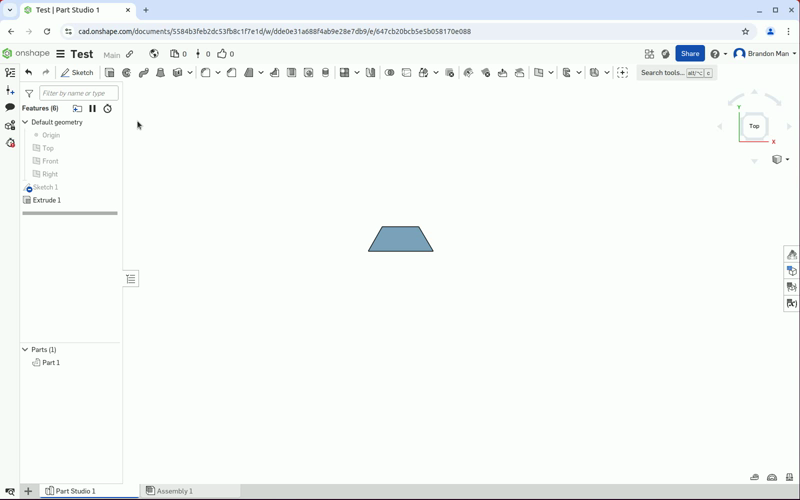
mouse_move(73, 189)
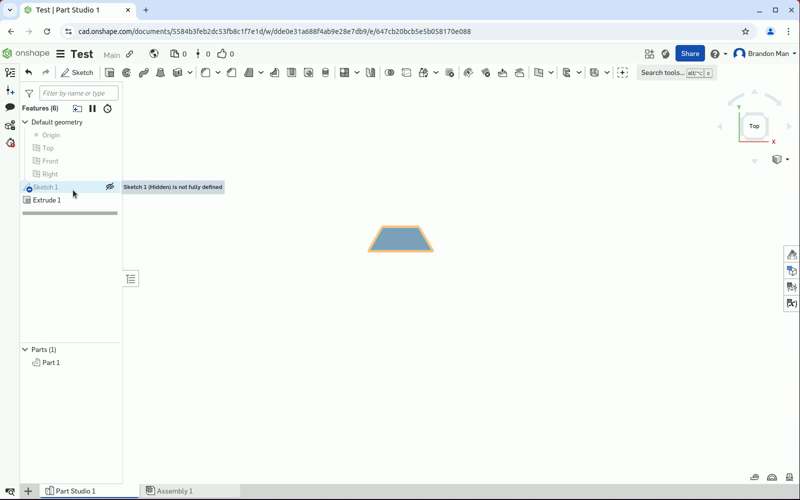
click(73, 189)
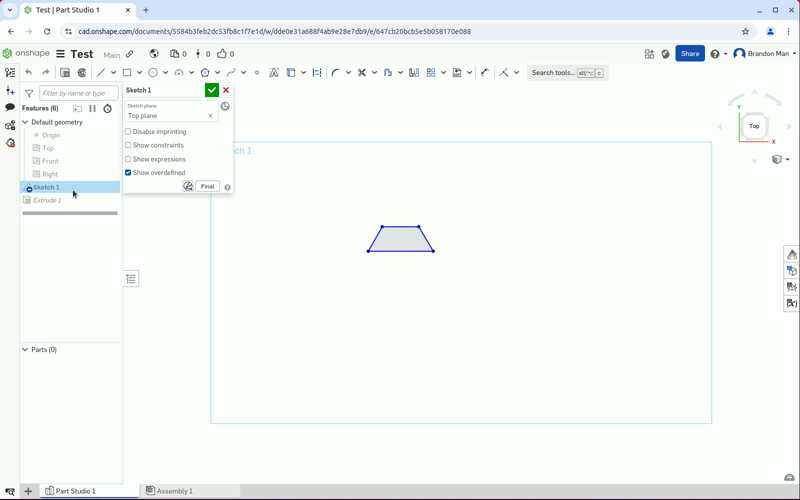
mouse_move(229, 92)
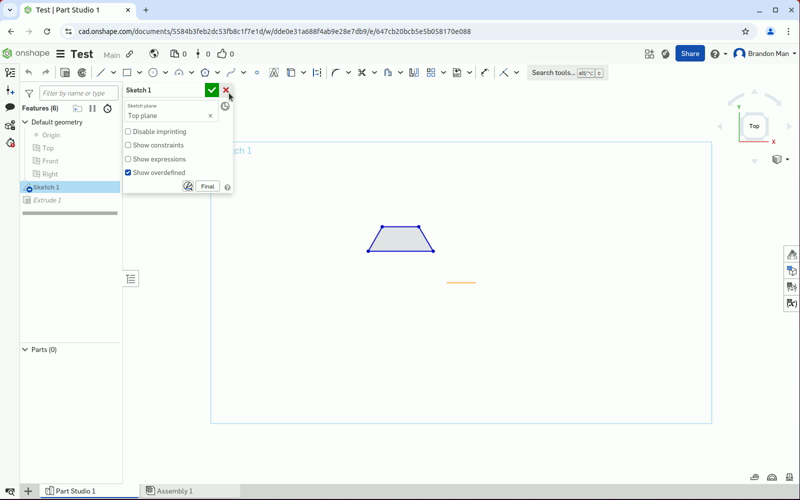
click(229, 92)
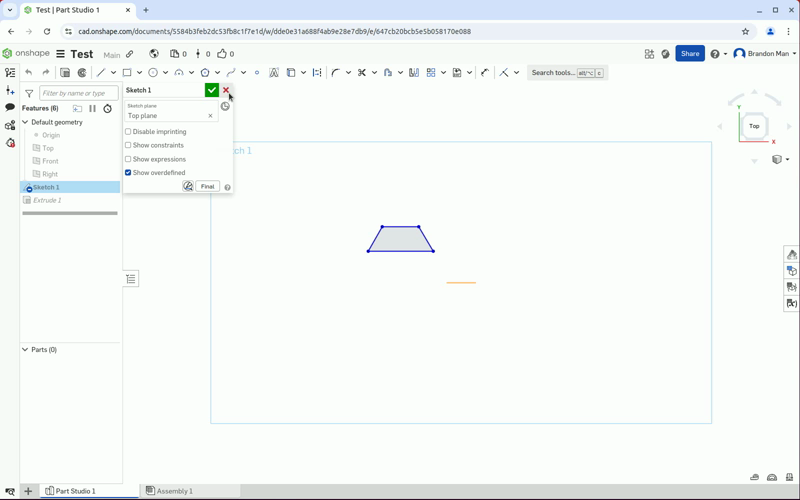
key(shift+s)
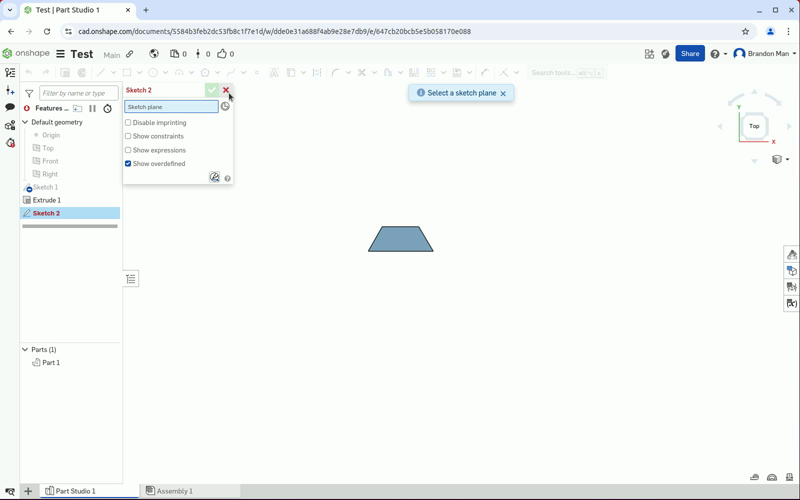
mouse_move(73, 150)
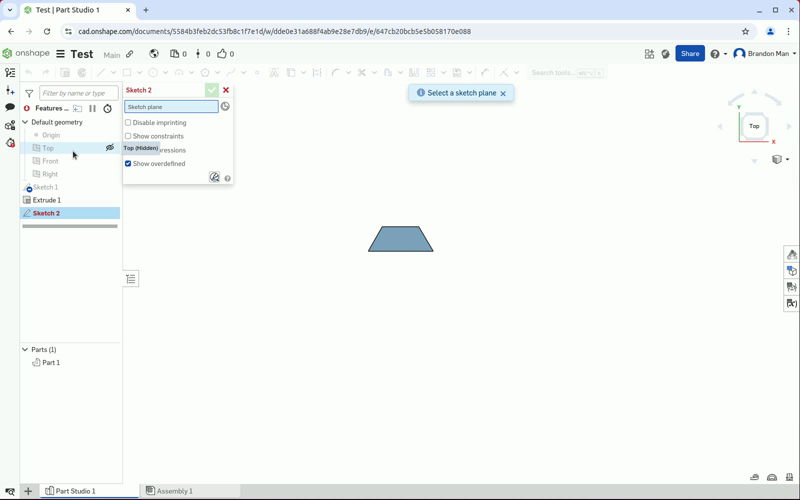
click(73, 150)
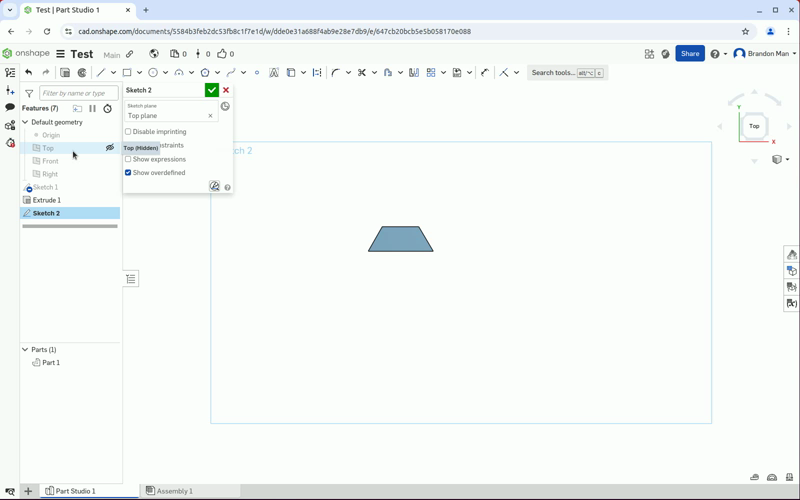
mouse_move(73, 352)
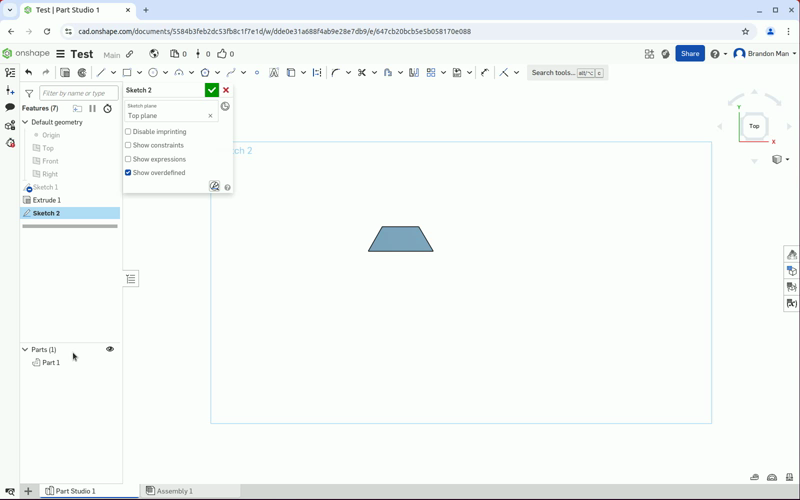
key(y)
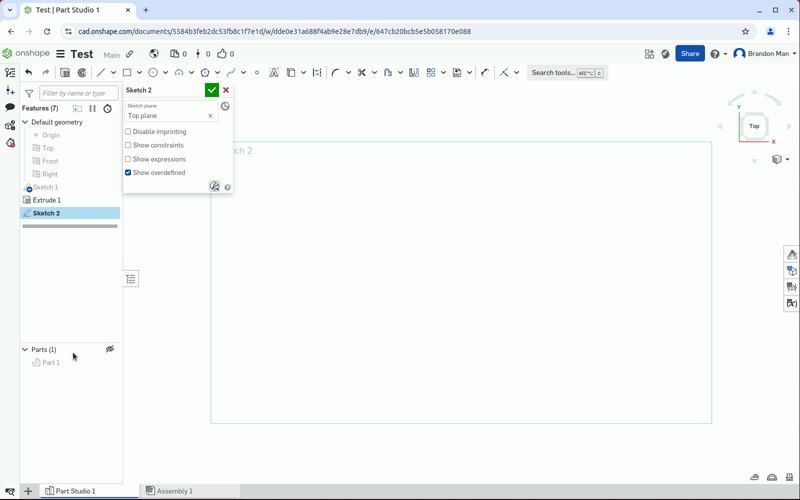
key(l)
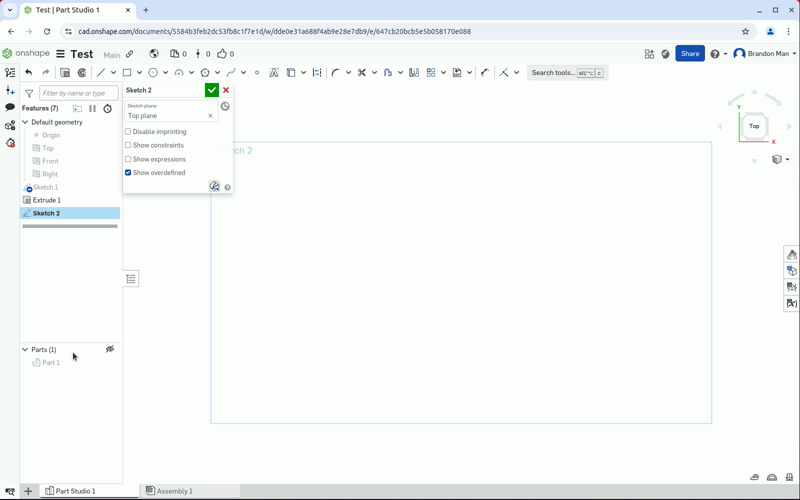
key_down(shift)
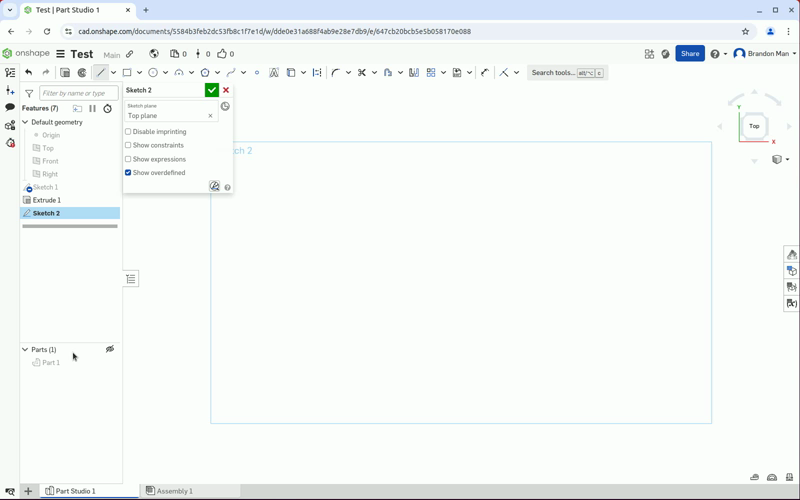
mouse_move(489, 251)
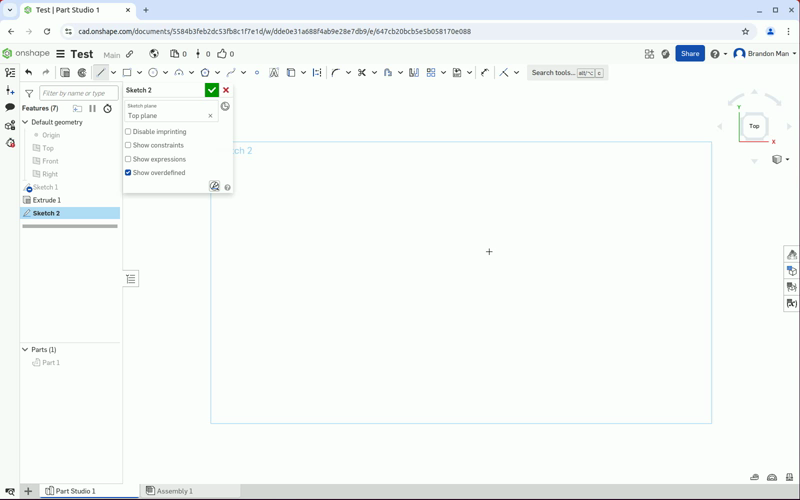
click(489, 251)
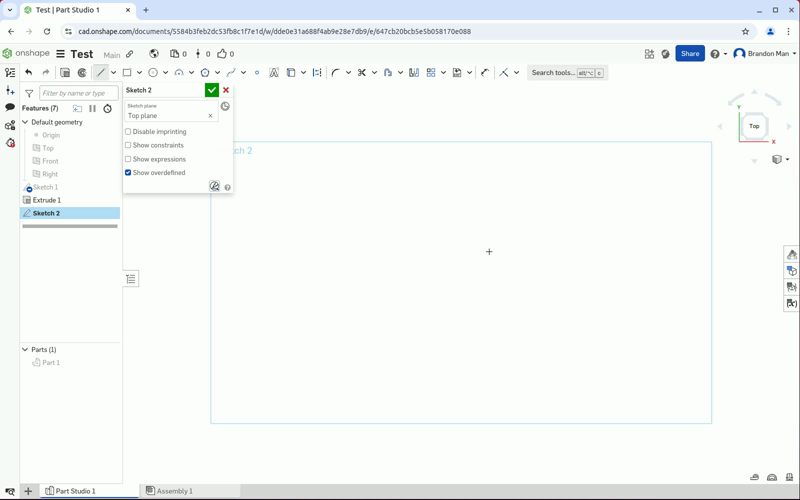
key_up(shift)
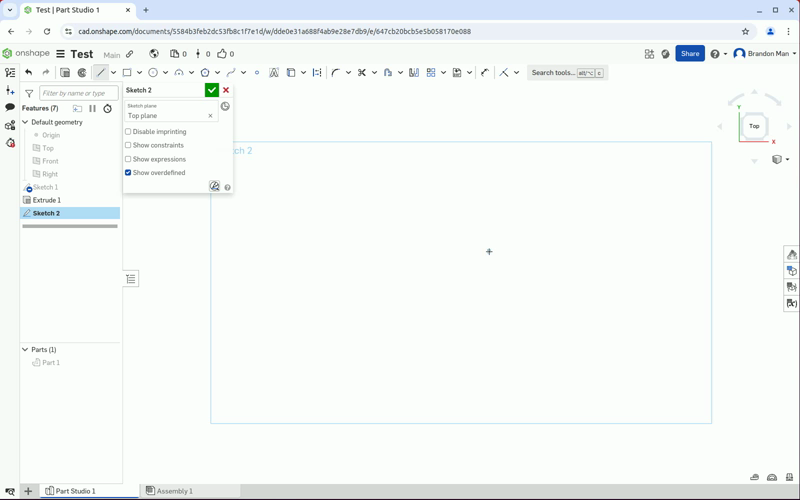
key_down(shift)
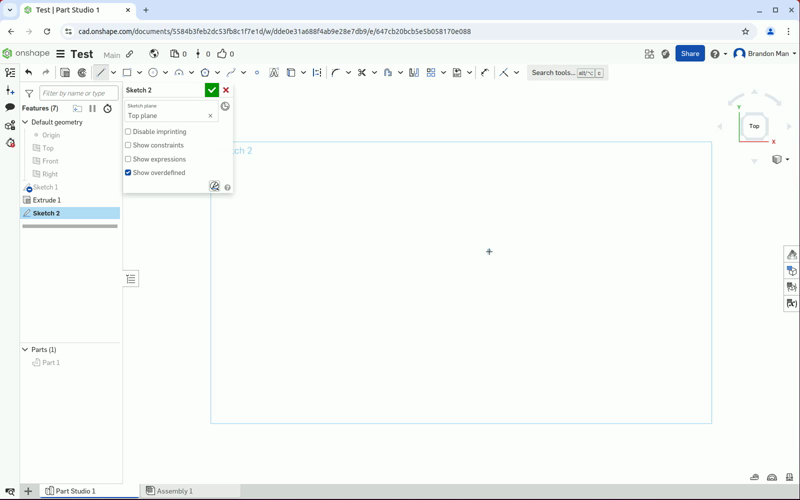
mouse_move(553, 251)
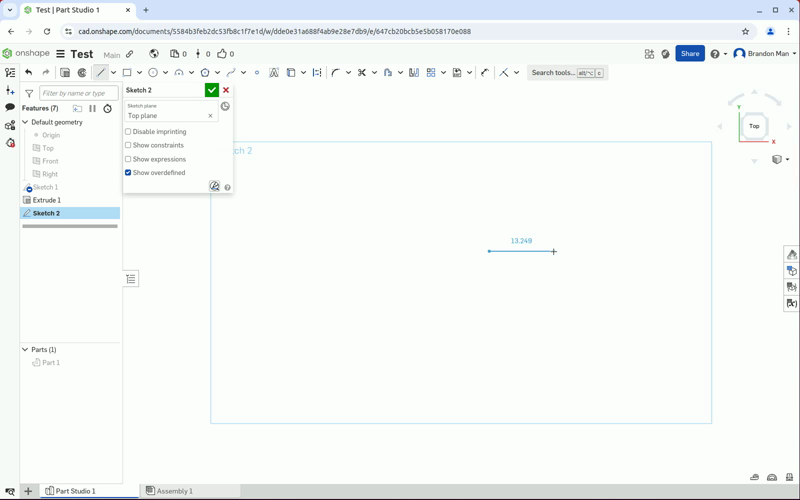
click(553, 251)
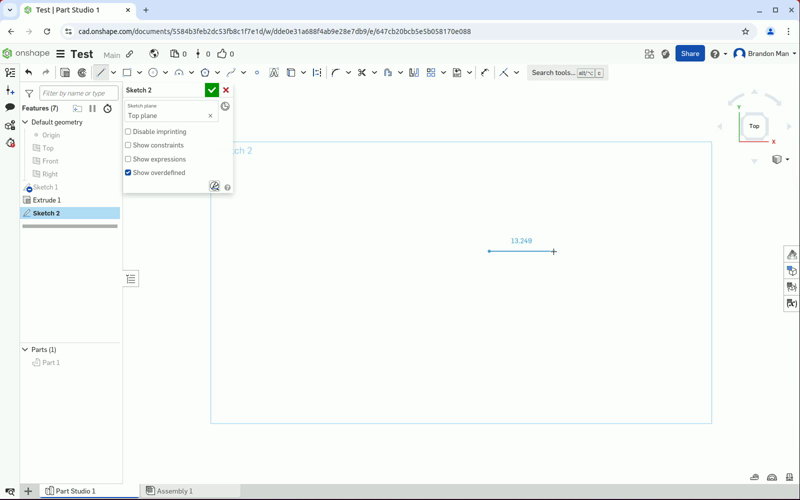
key_up(shift)
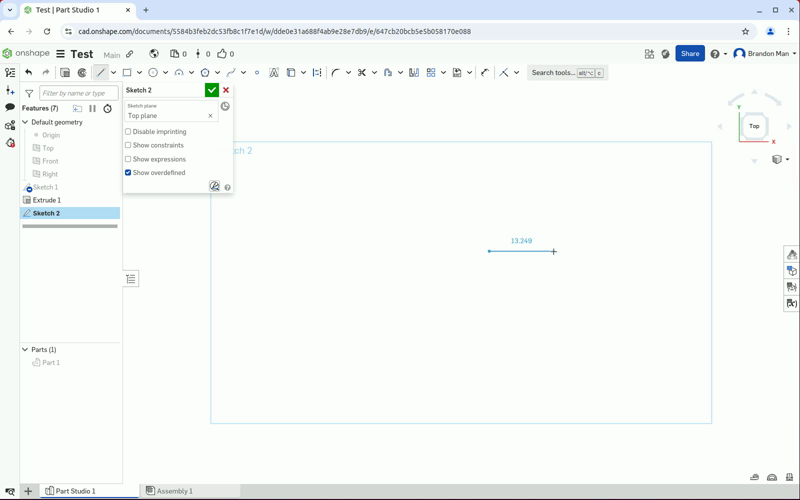
key_down(shift)
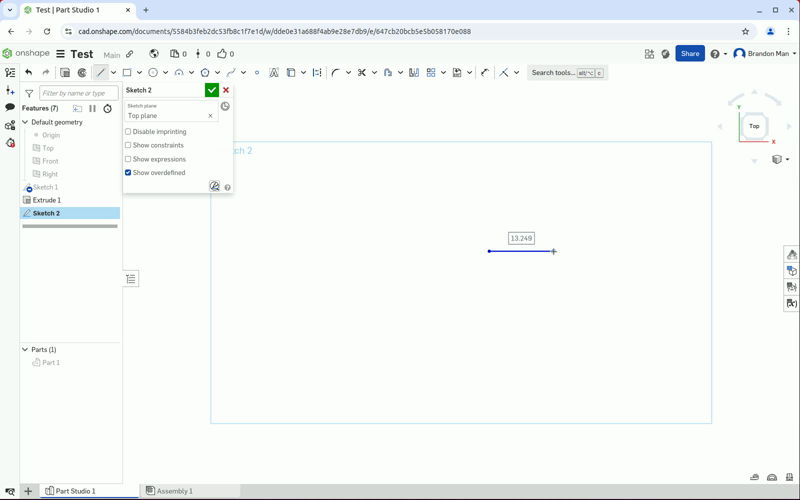
mouse_move(583, 251)
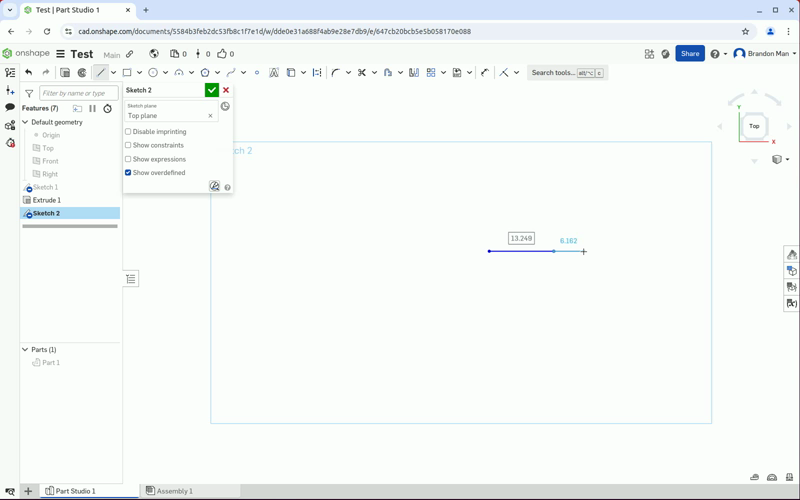
mouse_move(539, 226)
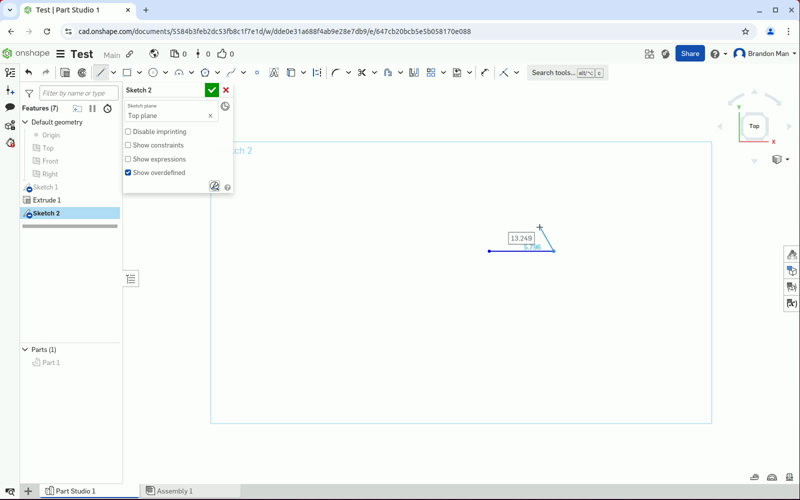
click(539, 226)
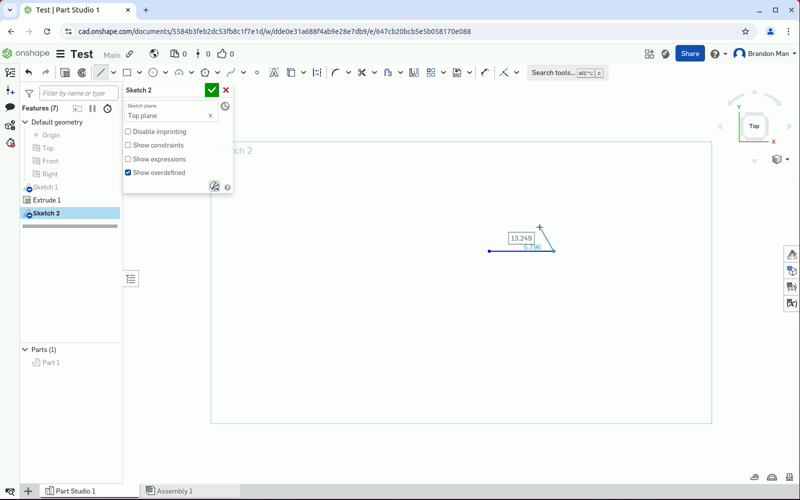
key_up(shift)
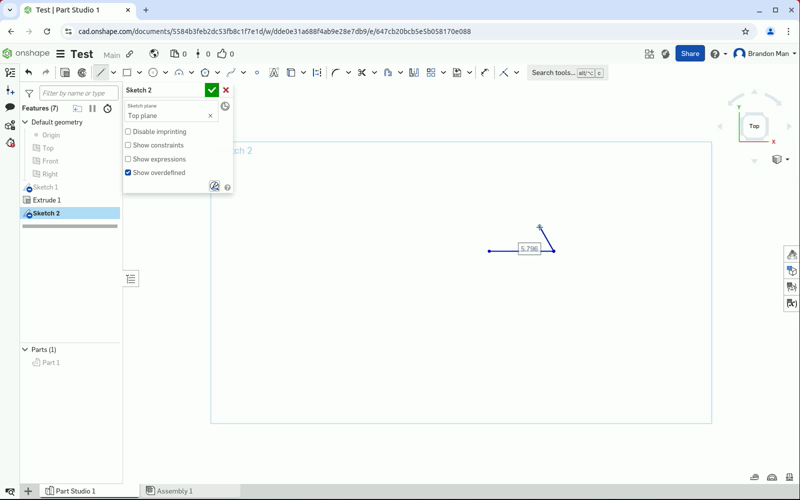
key_down(shift)
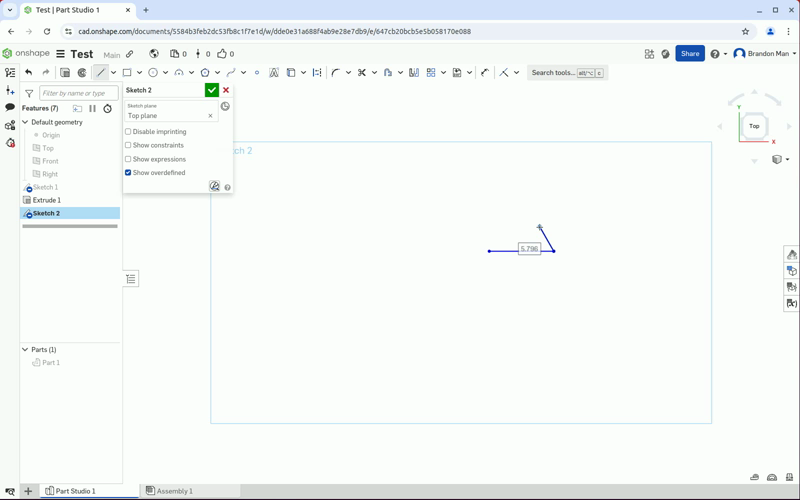
mouse_move(569, 226)
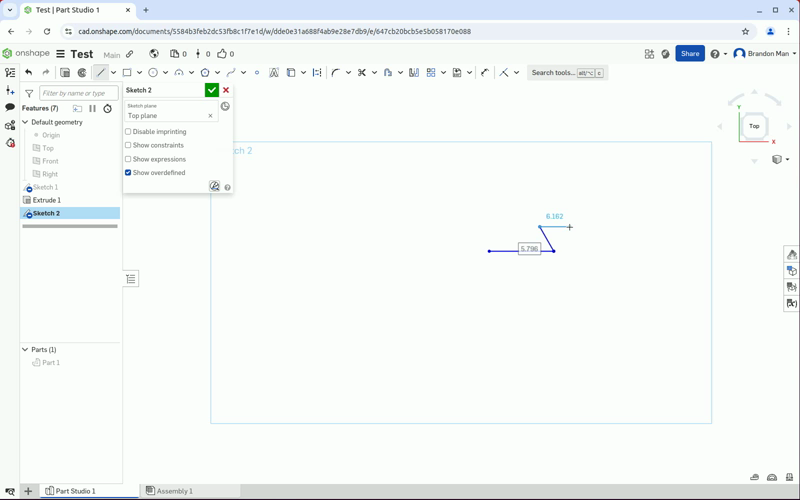
mouse_move(503, 226)
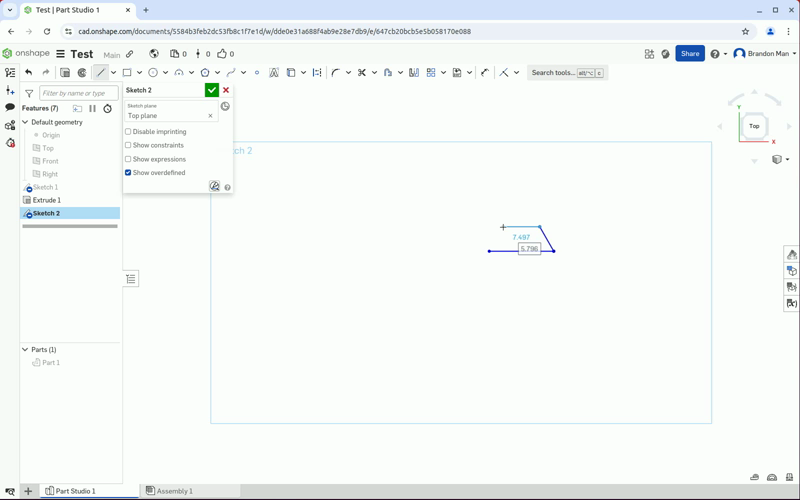
click(503, 226)
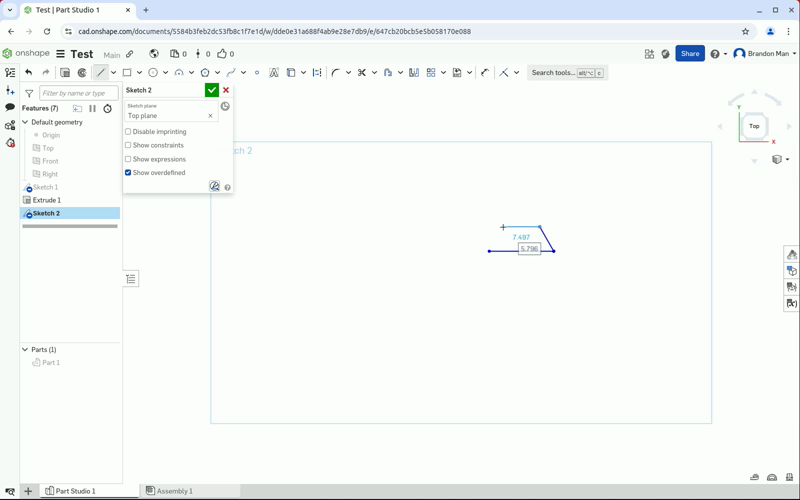
key_up(shift)
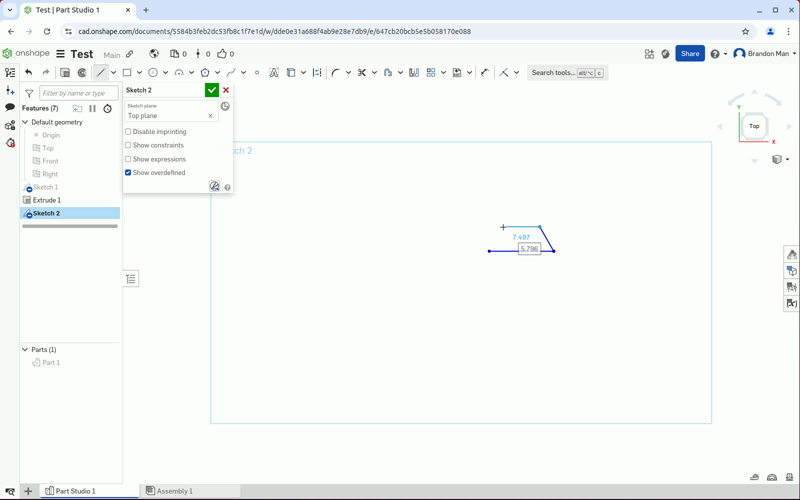
mouse_move(533, 226)
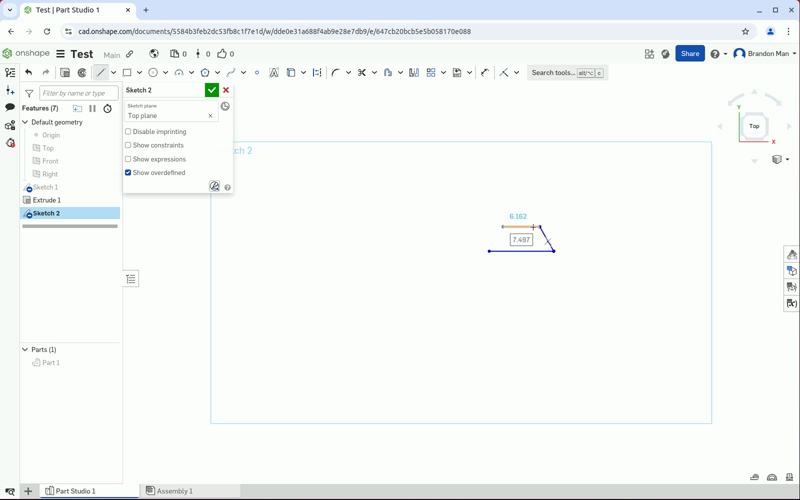
key_down(shift)
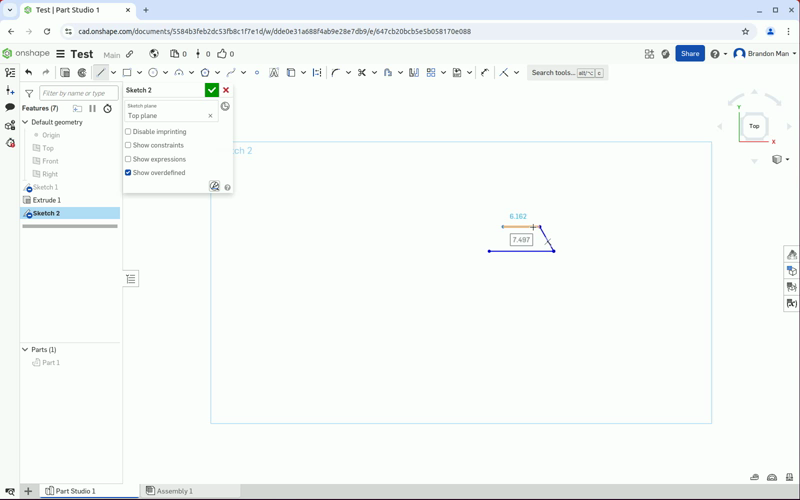
mouse_move(489, 251)
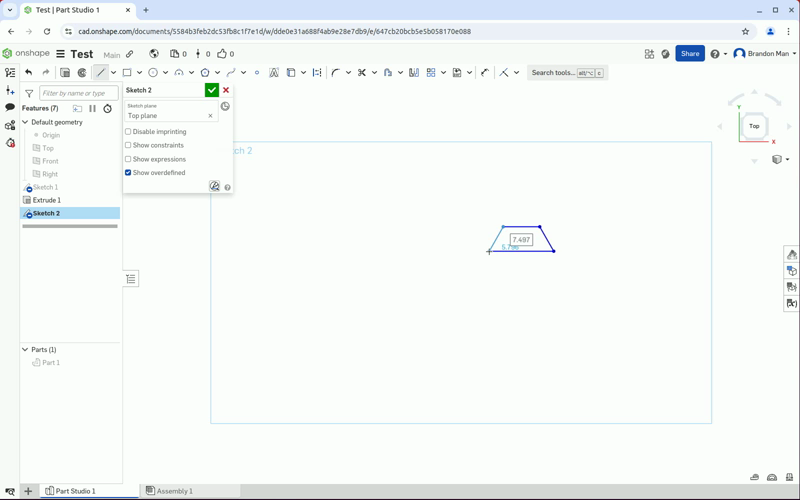
key_up(shift)
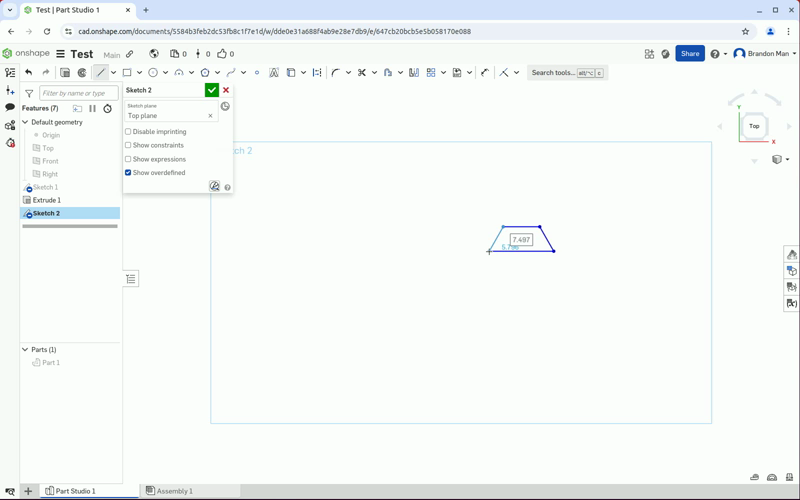
click(489, 251)
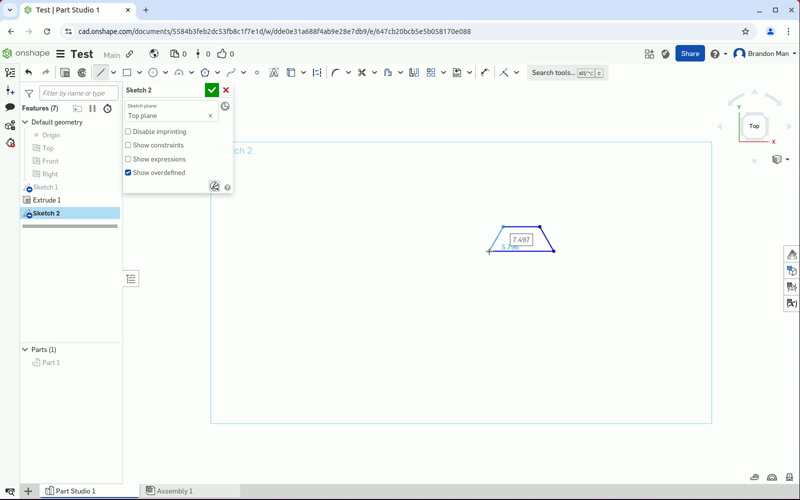
key(esc)
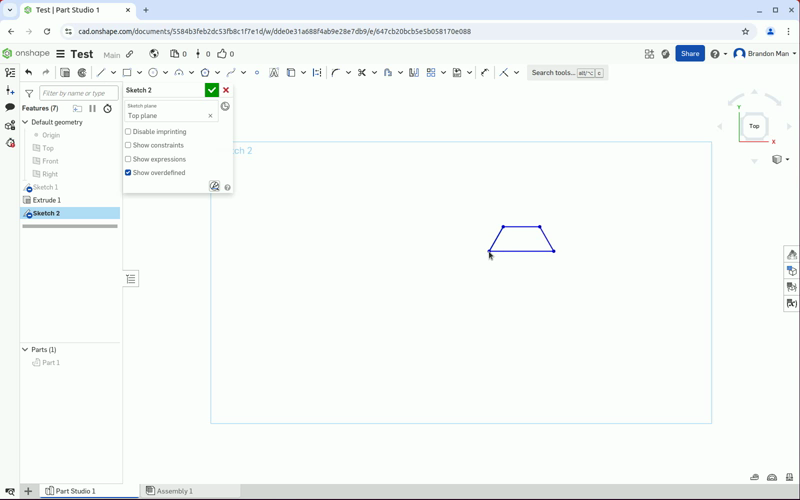
mouse_move(543, 242)
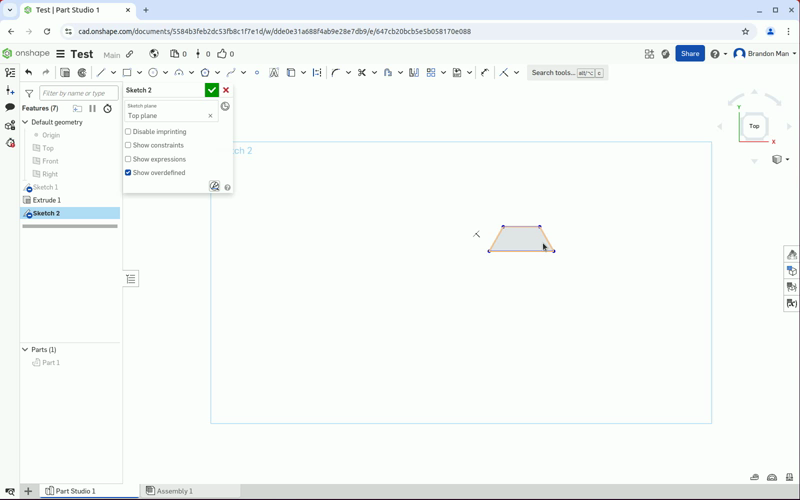
scroll(6)
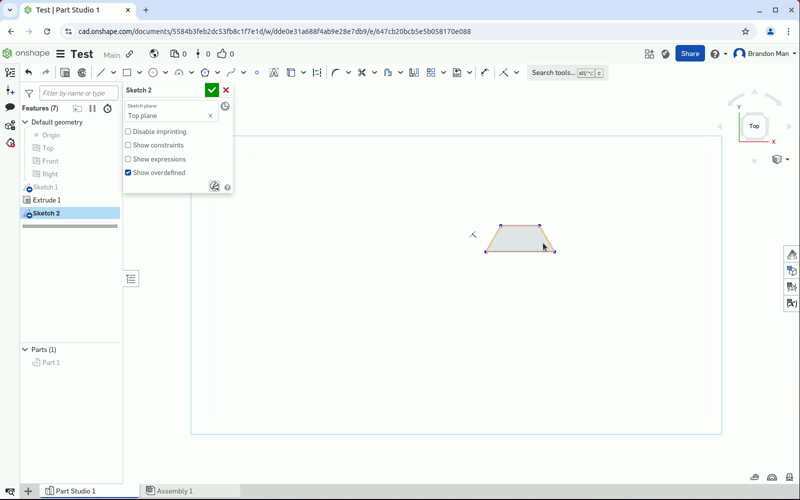
scroll(6)
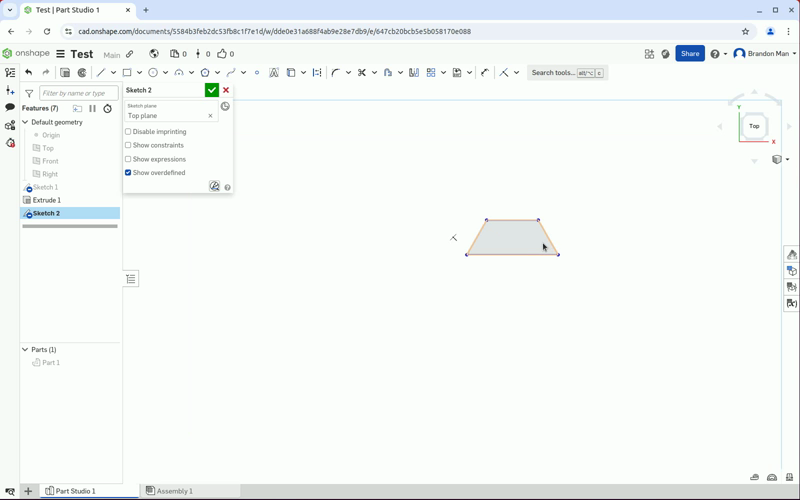
scroll(6)
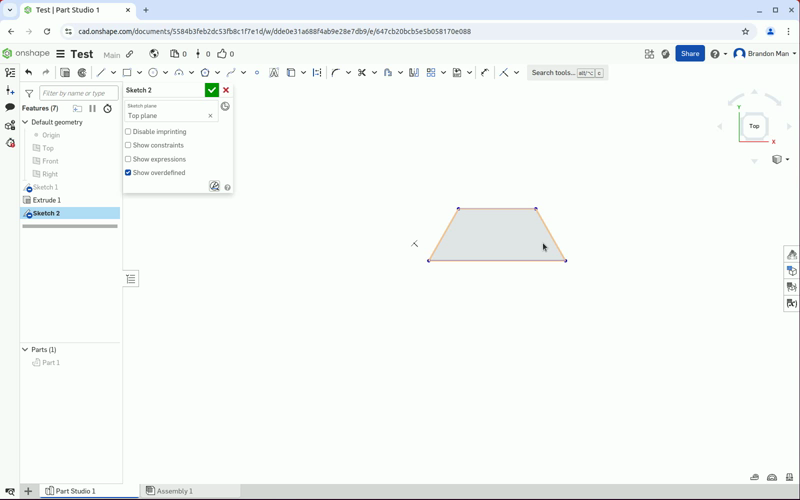
scroll(6)
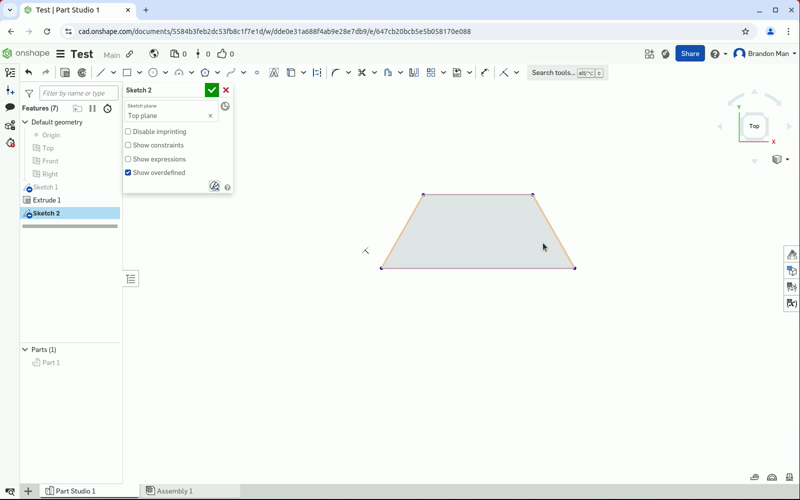
scroll(6)
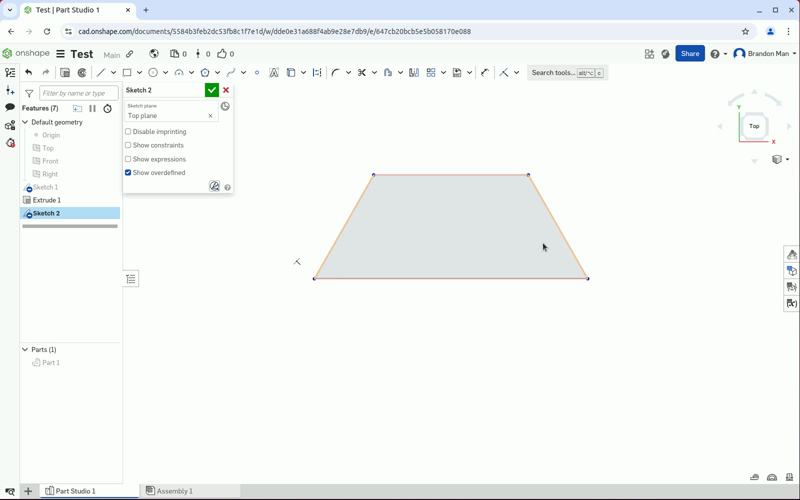
scroll(6)
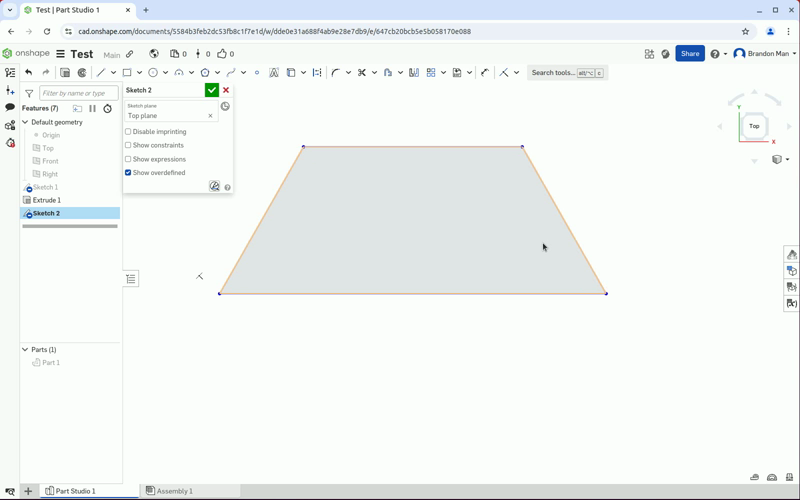
scroll(6)
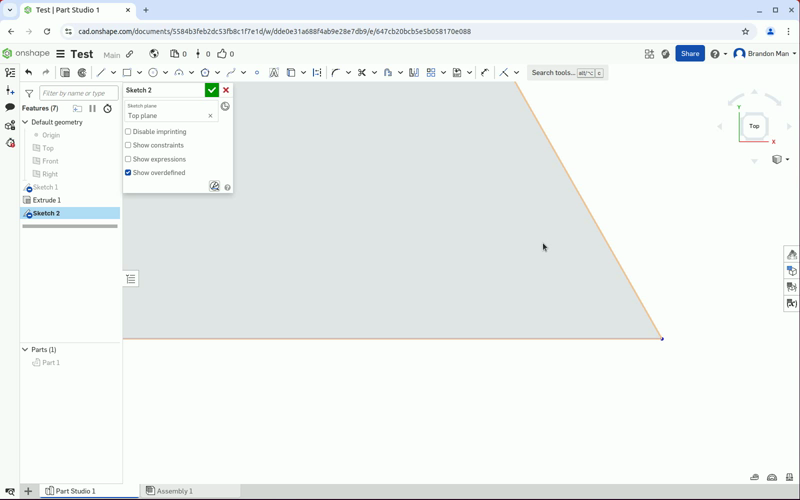
click(543, 242)
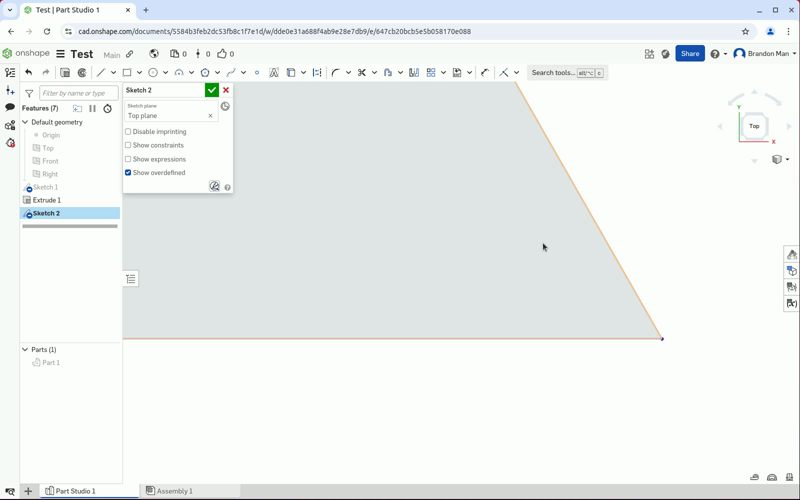
scroll(-6)
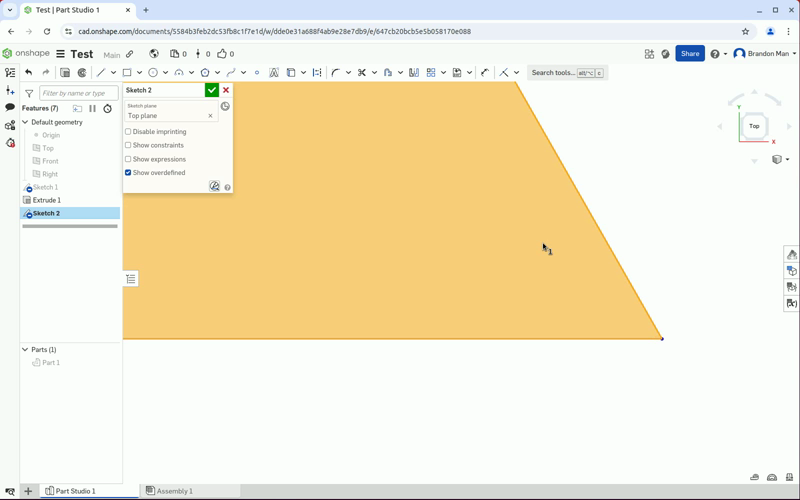
scroll(-6)
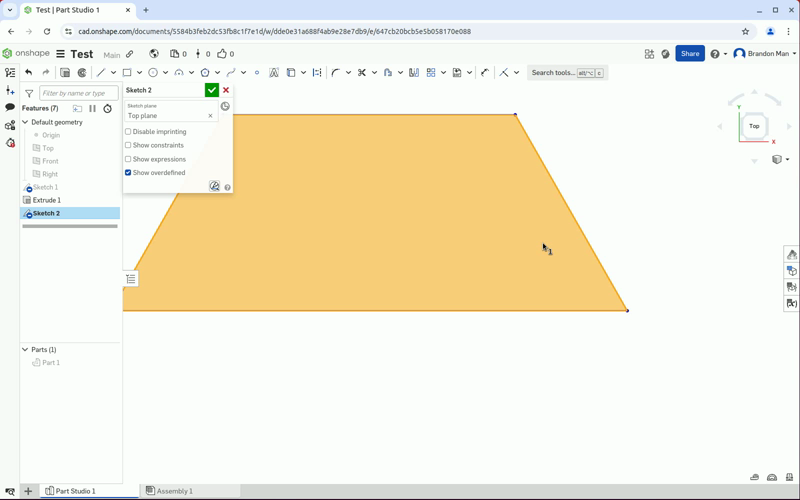
scroll(-6)
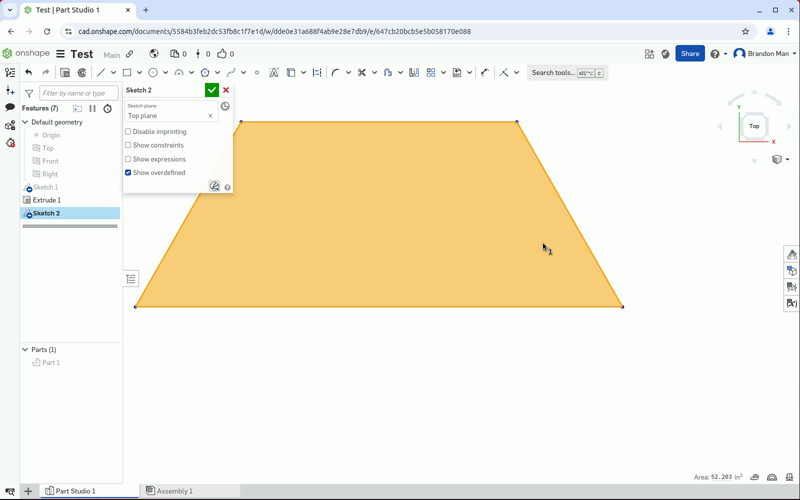
scroll(-6)
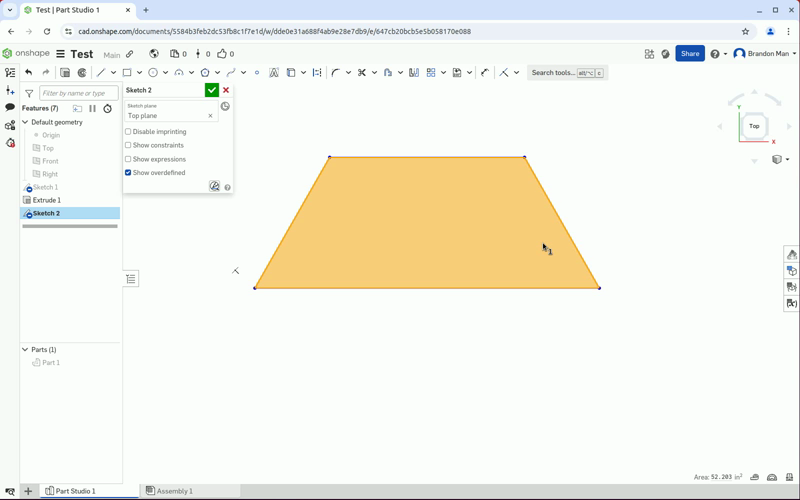
scroll(-6)
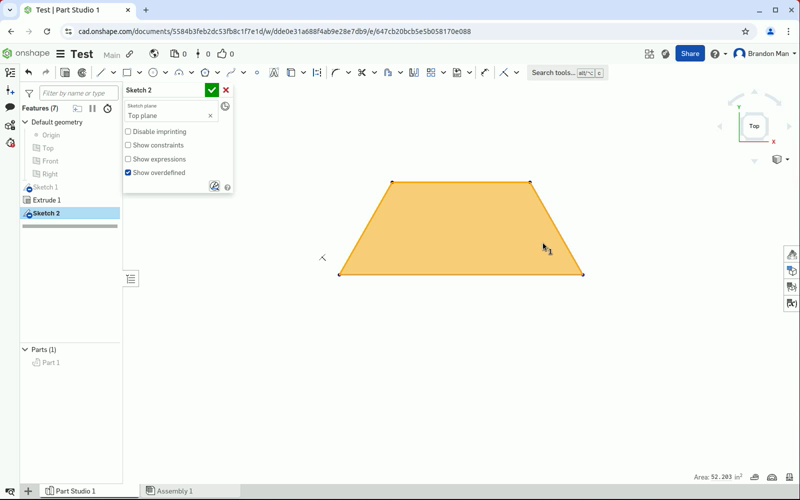
scroll(-6)
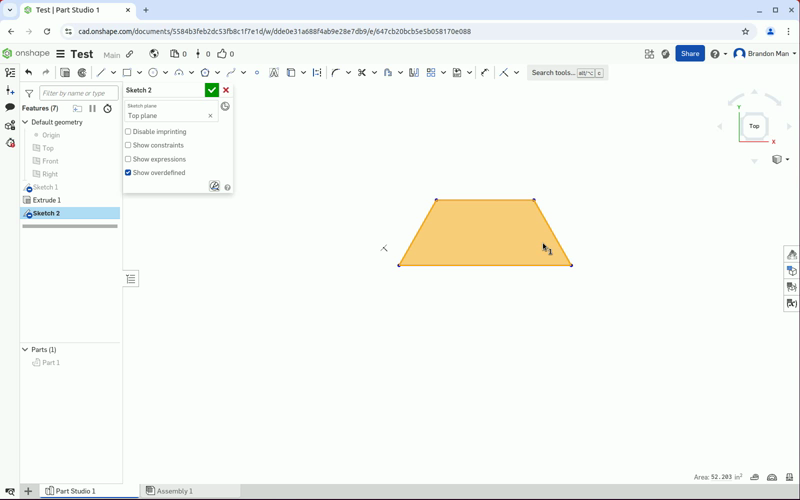
scroll(-6)
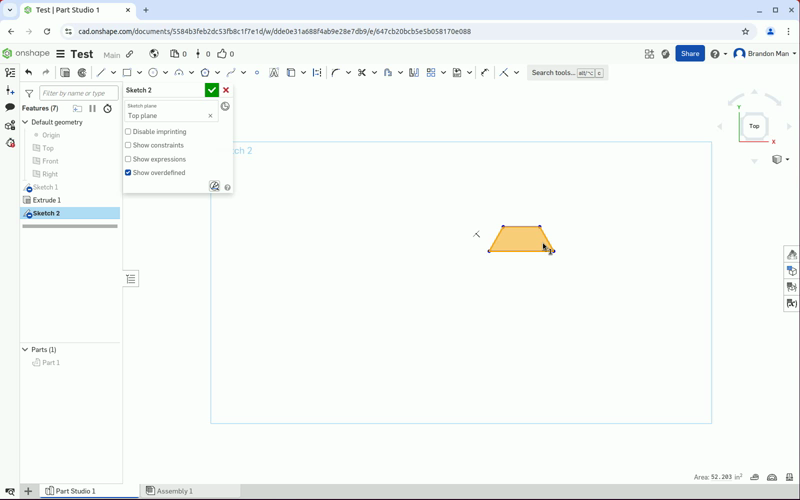
mouse_move(73, 352)
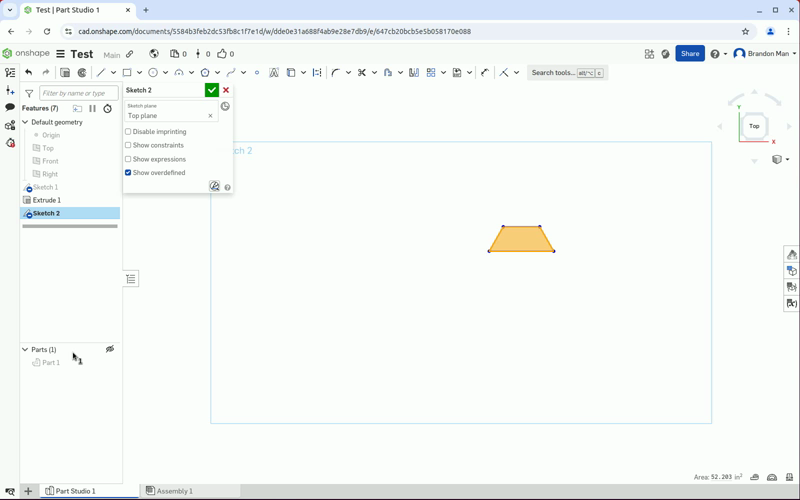
key(shift+y)
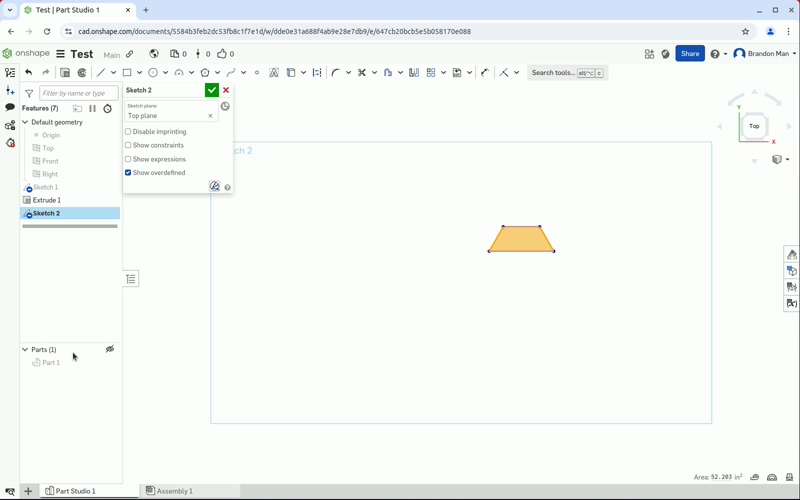
key(shift+e)
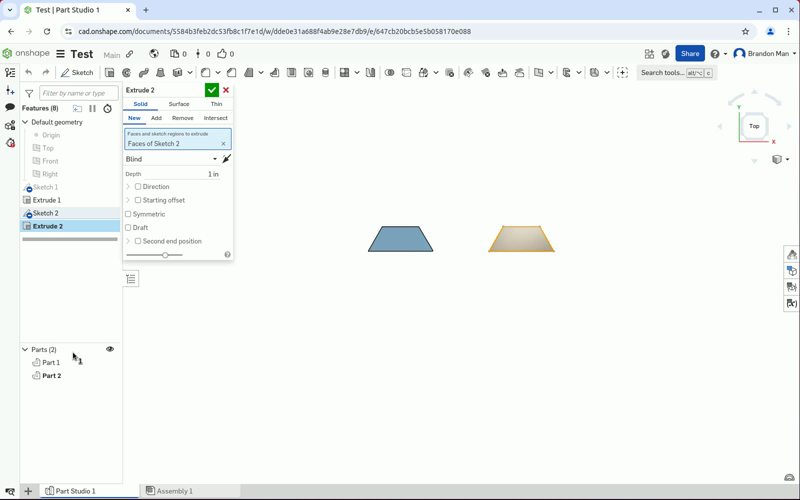
mouse_move(143, 106)
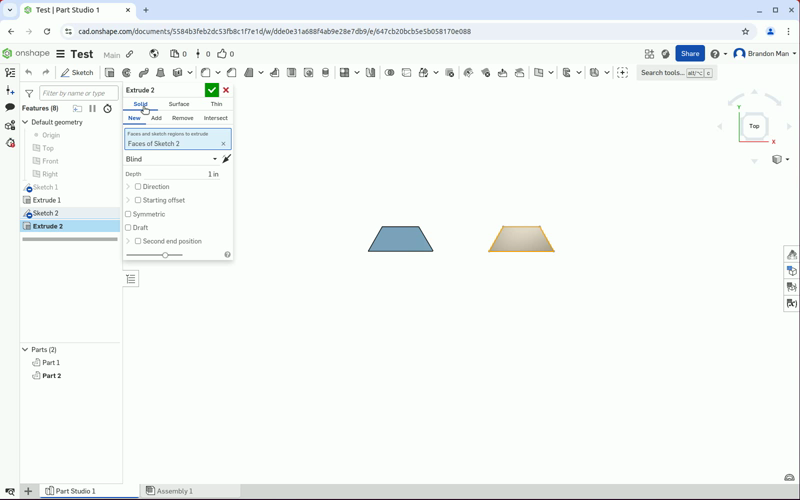
click(143, 106)
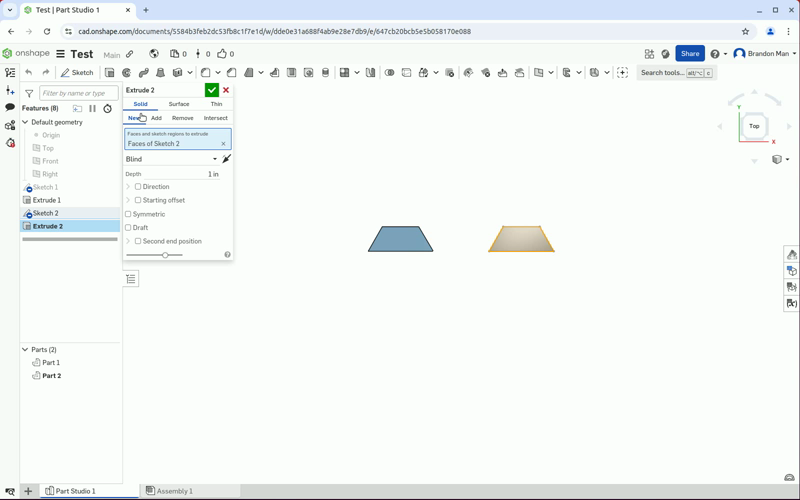
mouse_move(137, 120)
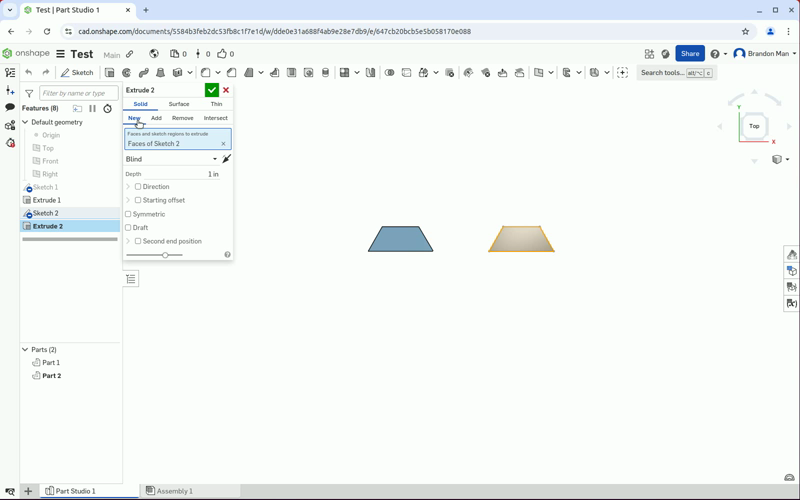
click(137, 120)
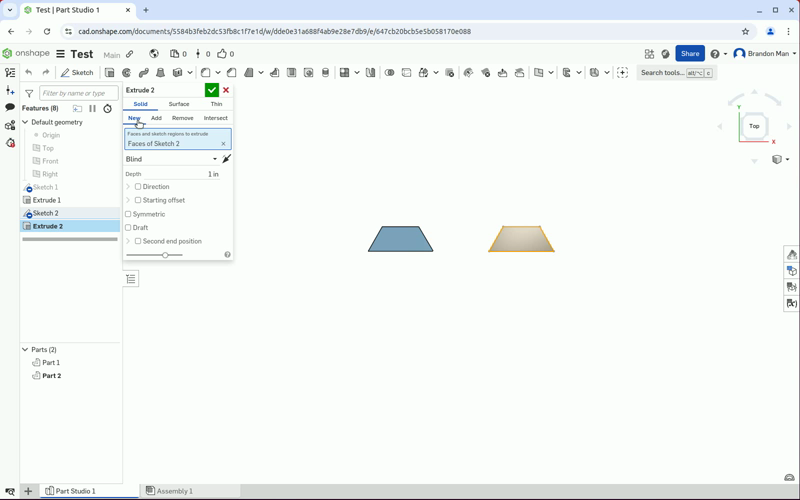
key(tab, 4)
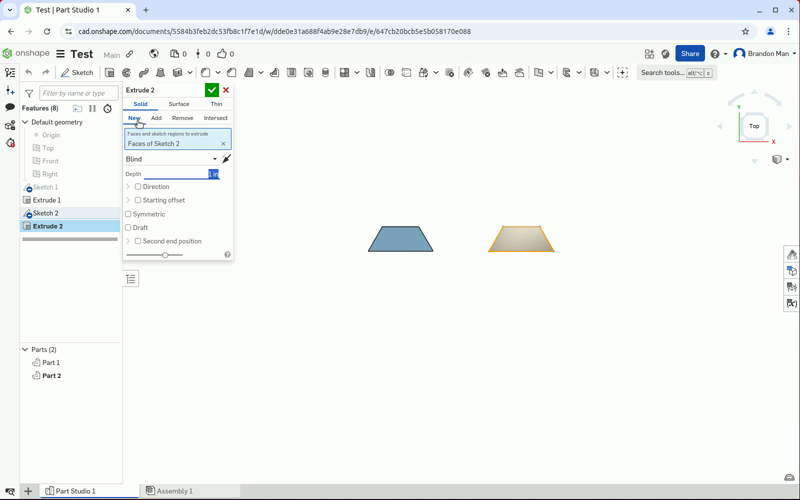
text(-11.554)
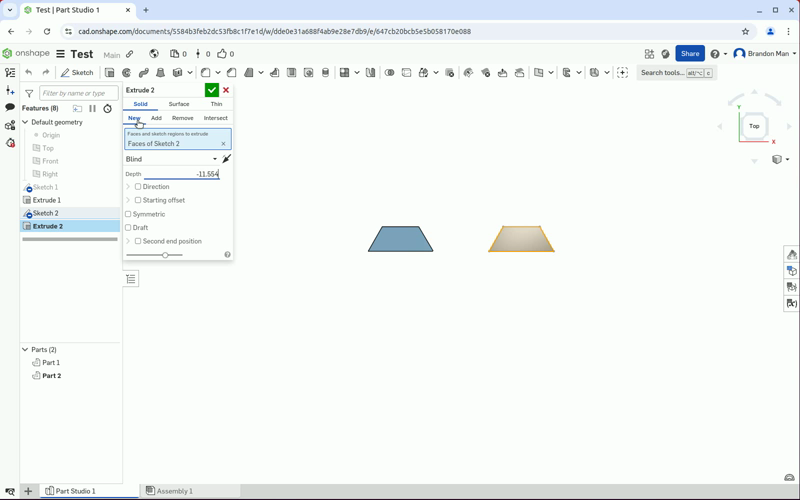
key(enter)
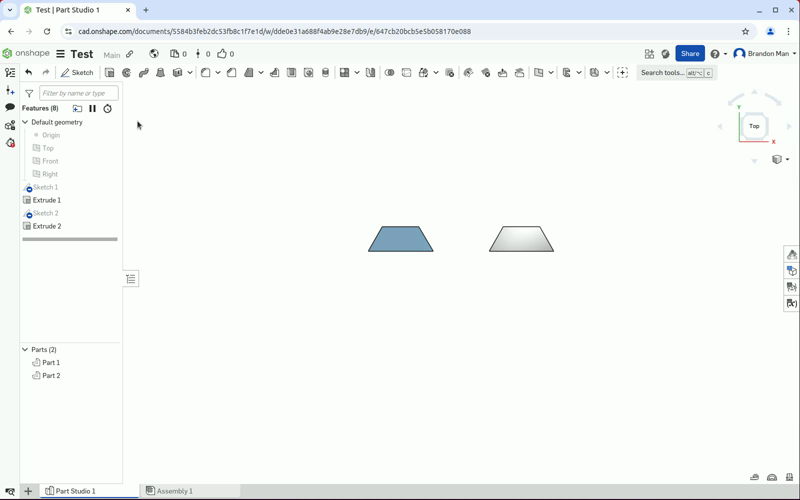
key(shift+h)
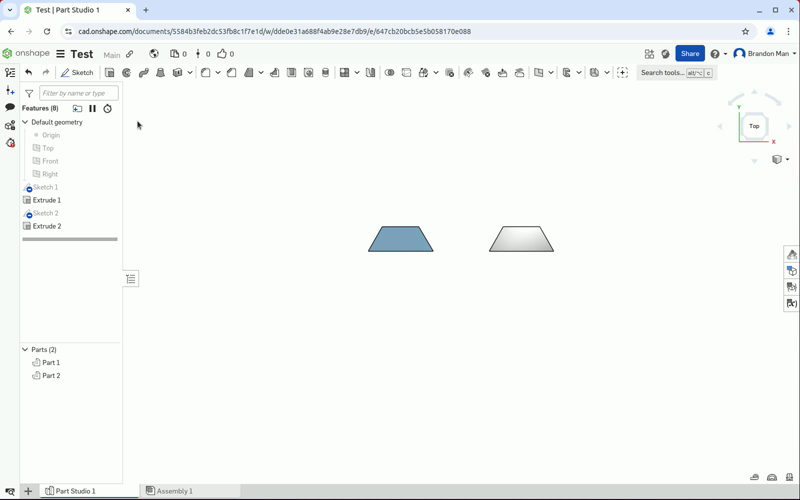
key(shift+h)
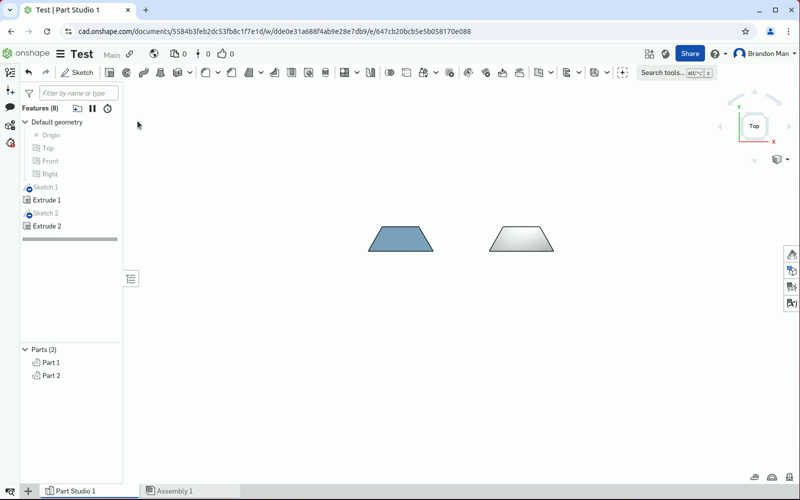
mouse_move(73, 189)
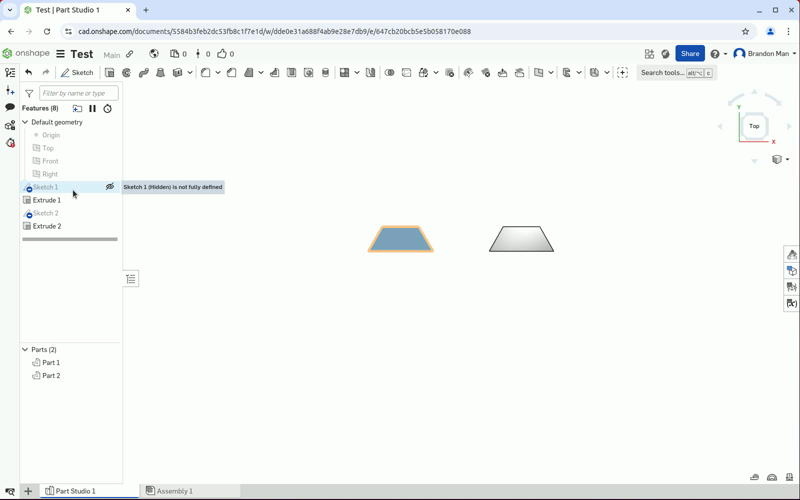
click(73, 189)
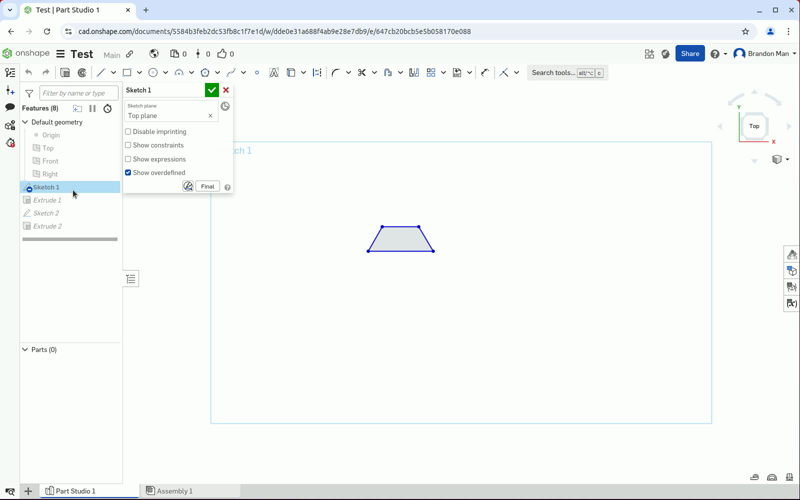
mouse_move(229, 92)
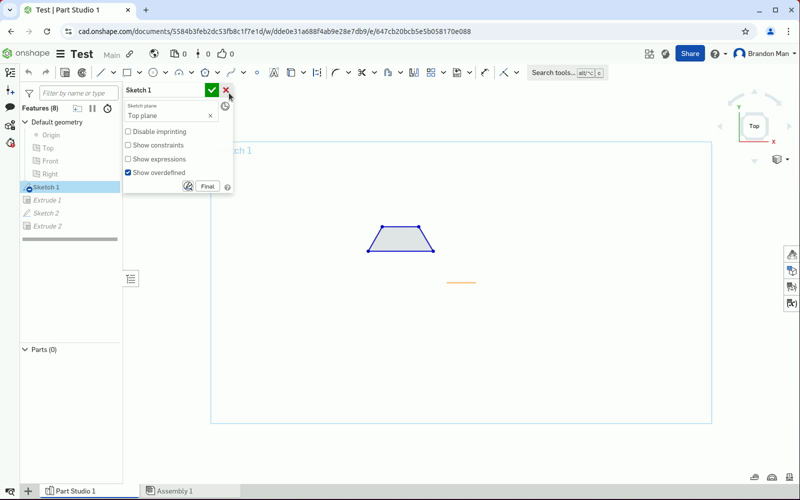
click(229, 92)
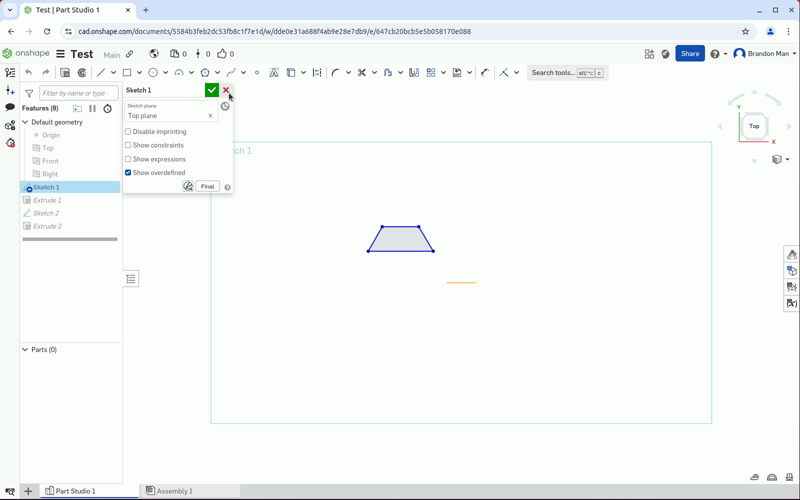
key(shift+s)
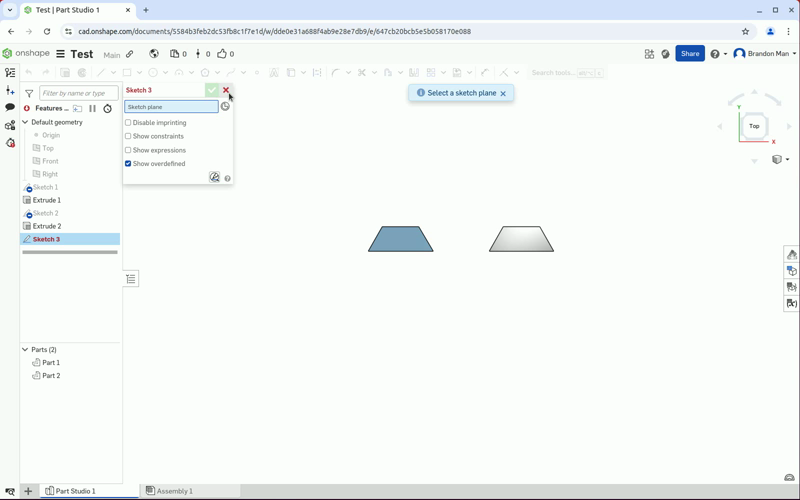
mouse_move(73, 150)
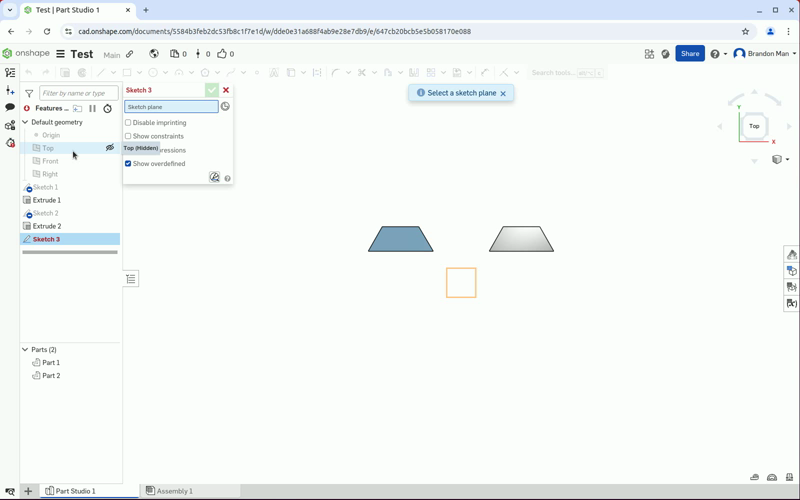
click(73, 150)
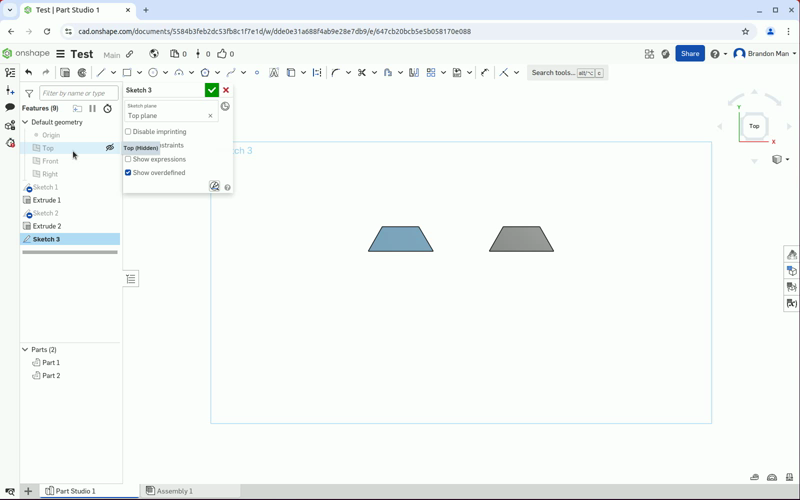
mouse_move(73, 352)
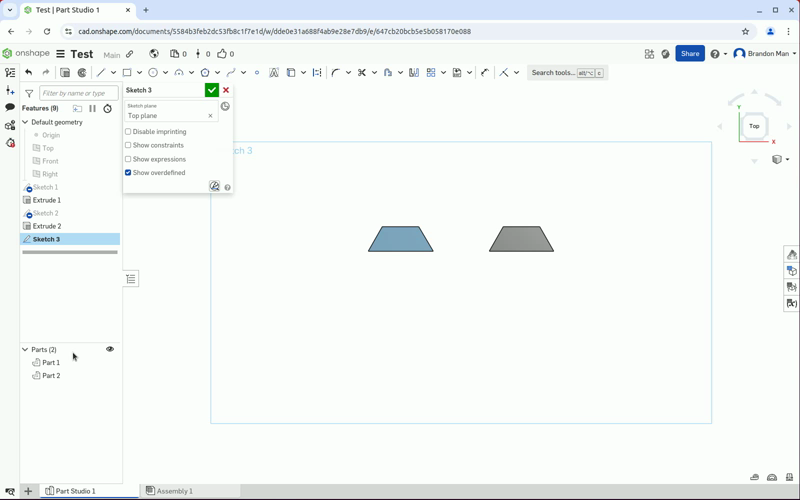
key(y)
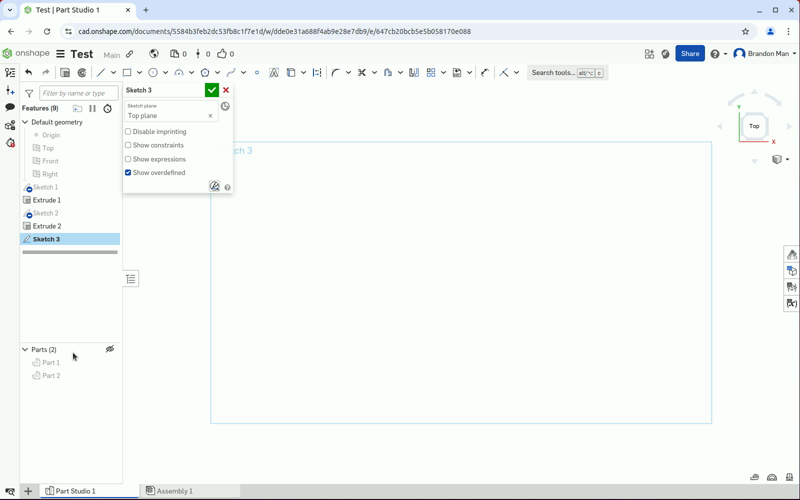
key(l)
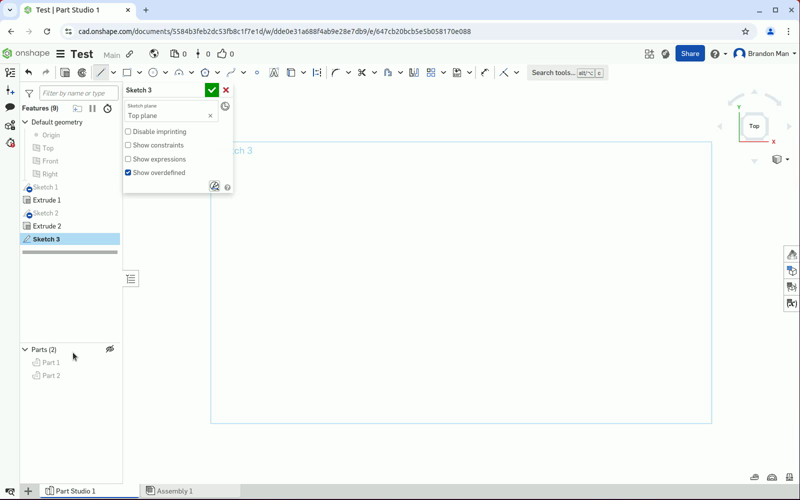
key_down(shift)
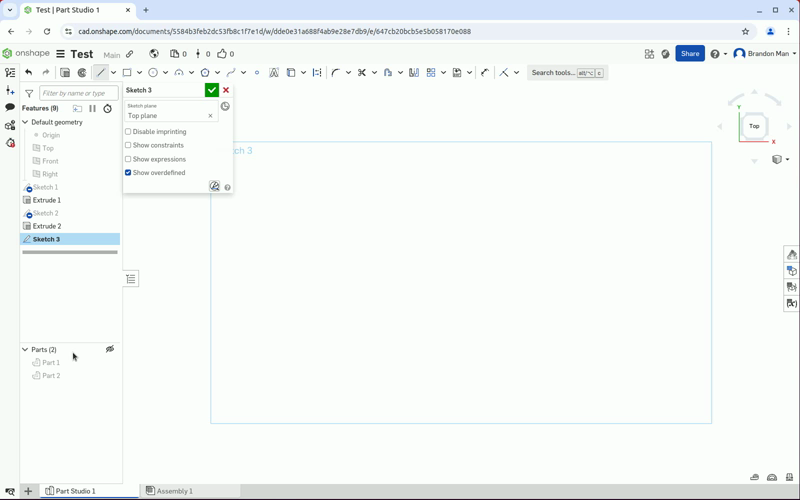
mouse_move(348, 282)
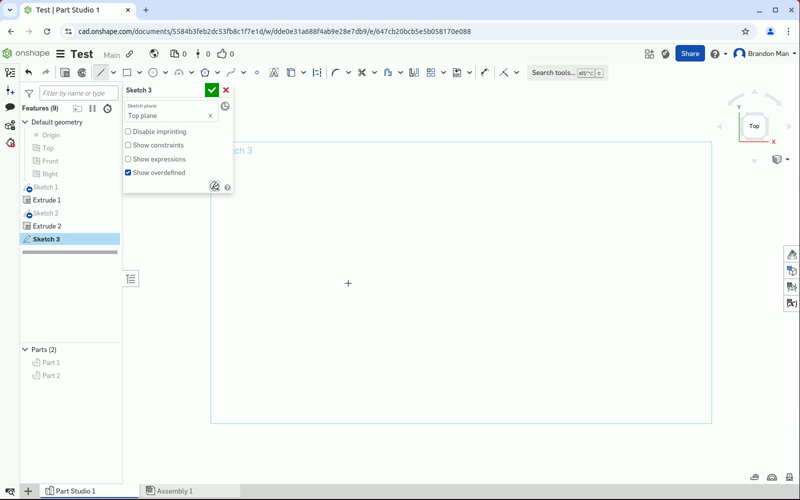
click(348, 282)
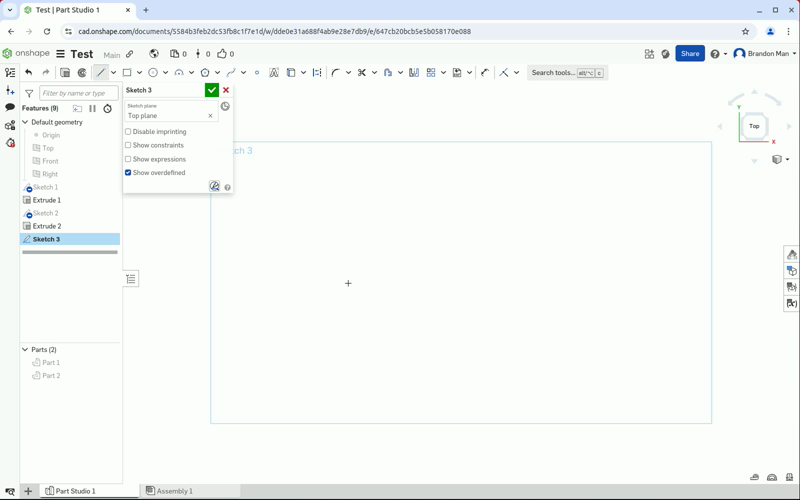
key_up(shift)
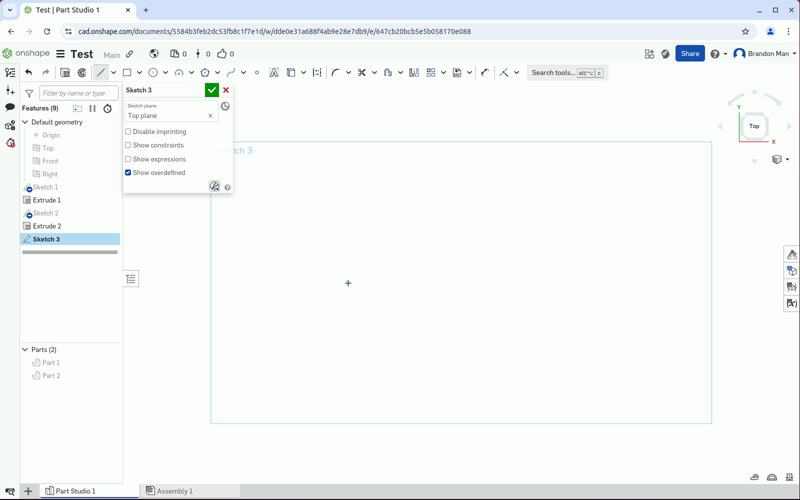
key_down(shift)
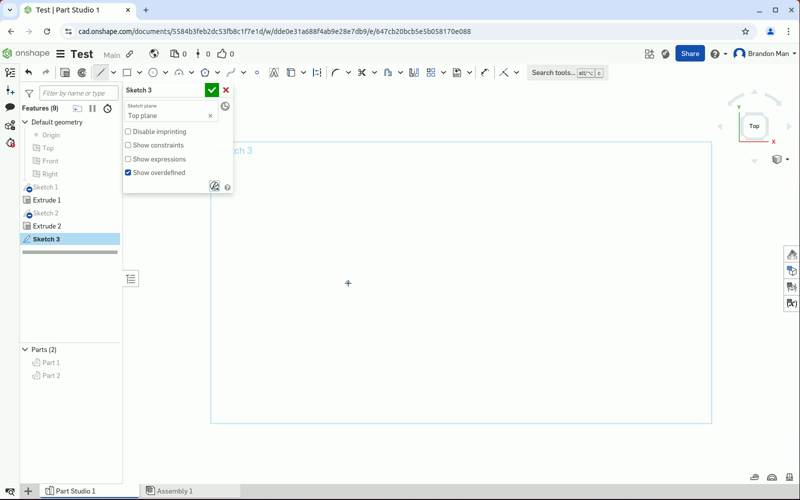
mouse_move(460, 282)
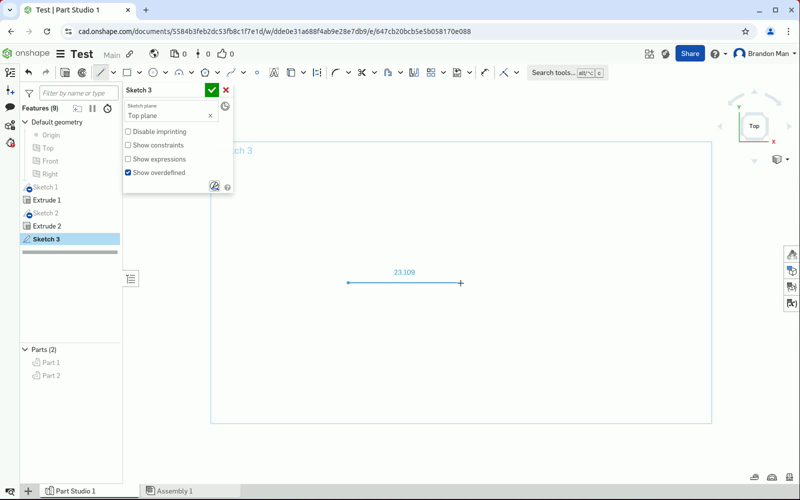
click(460, 282)
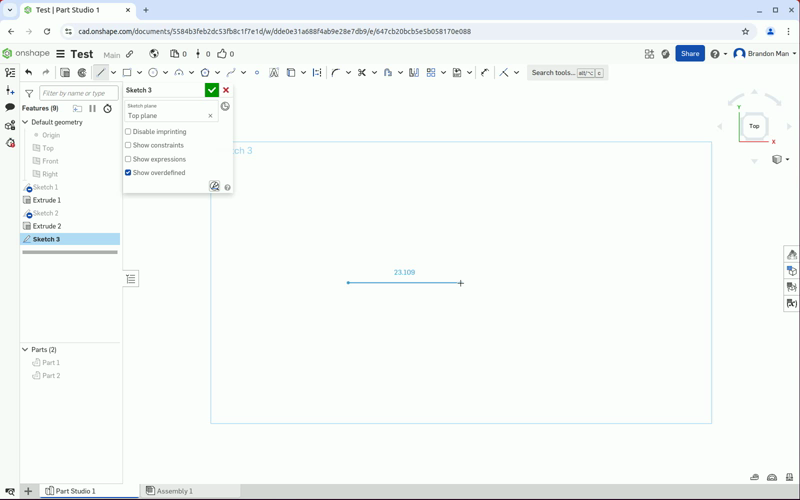
key_up(shift)
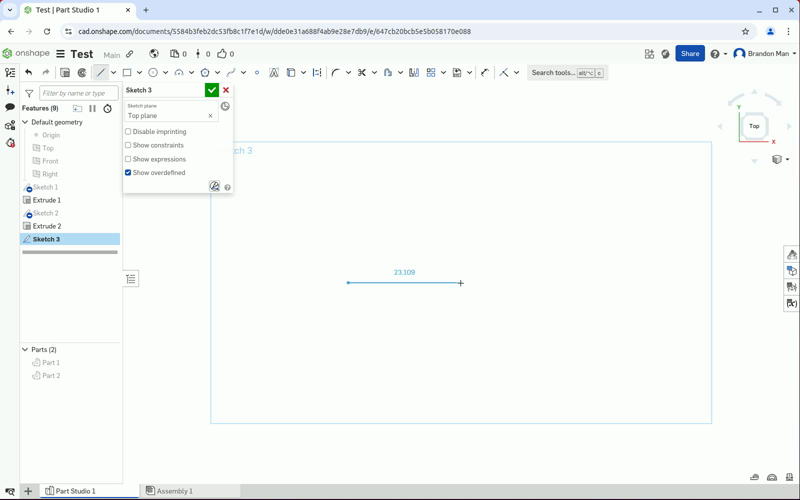
key_down(shift)
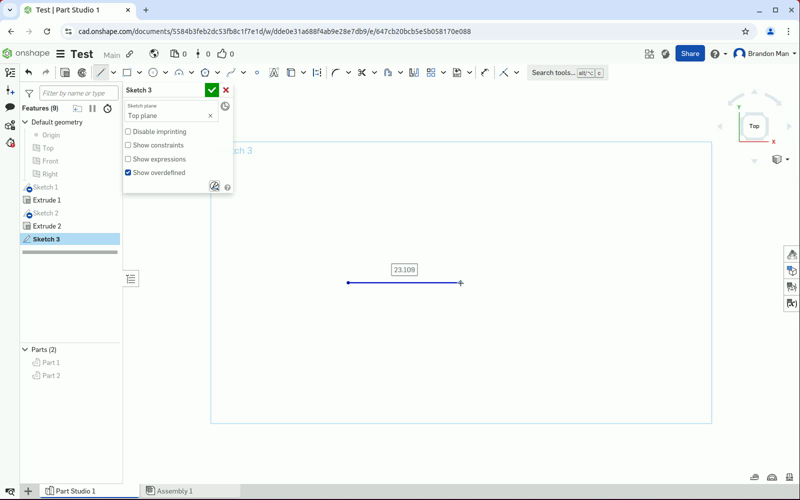
mouse_move(490, 282)
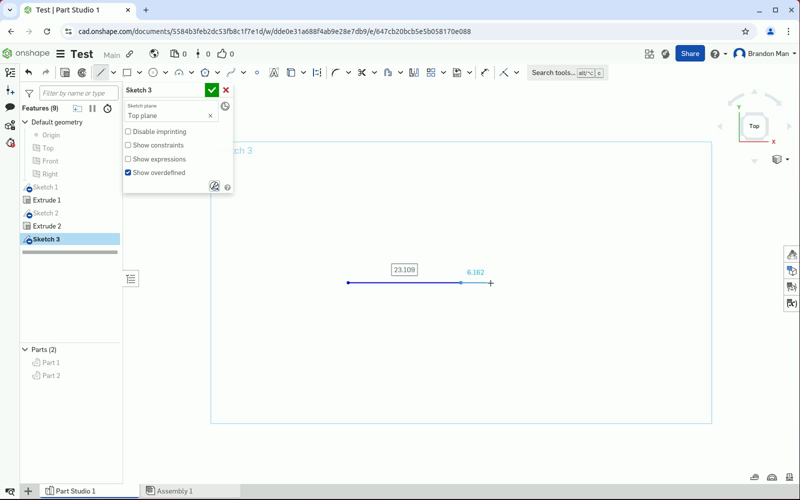
mouse_move(460, 226)
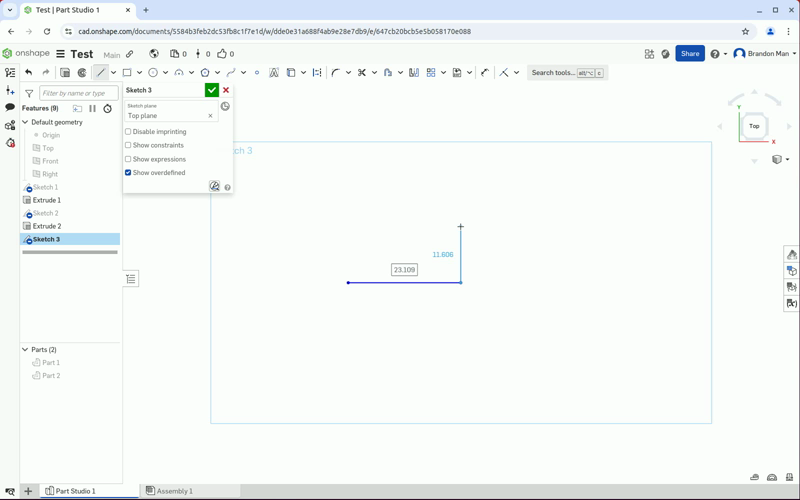
click(460, 226)
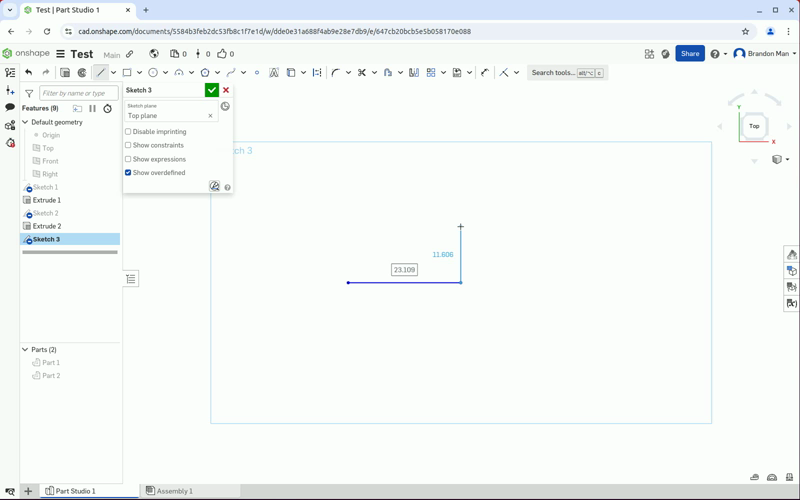
key_up(shift)
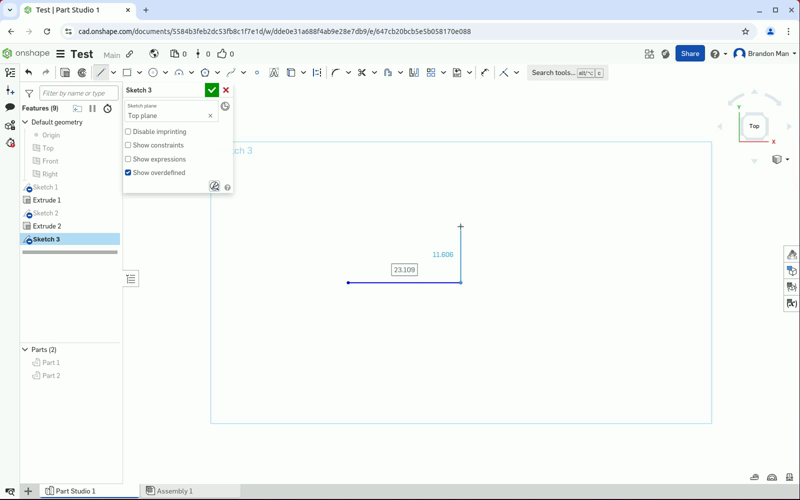
key_down(shift)
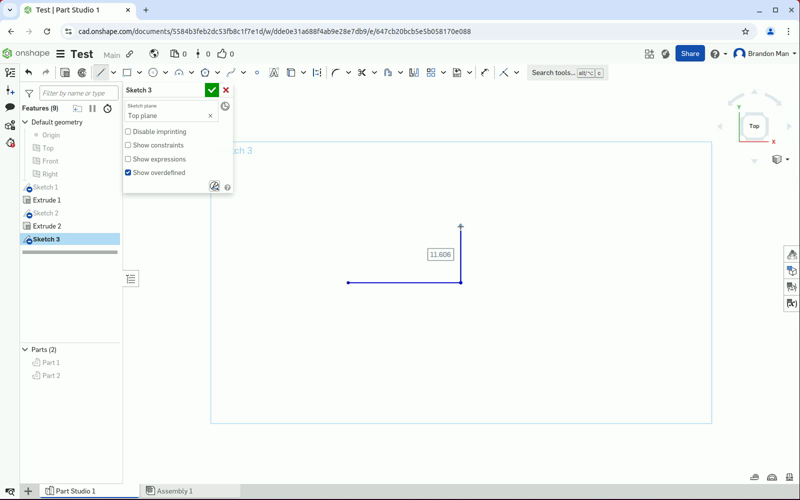
mouse_move(490, 226)
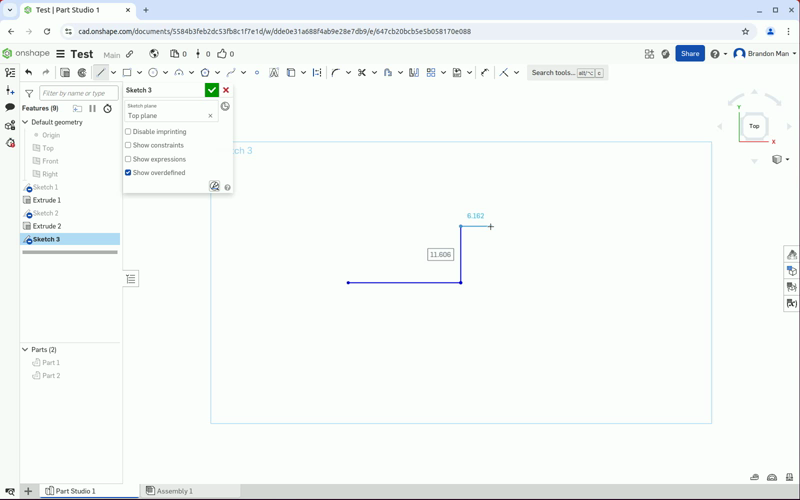
mouse_move(418, 226)
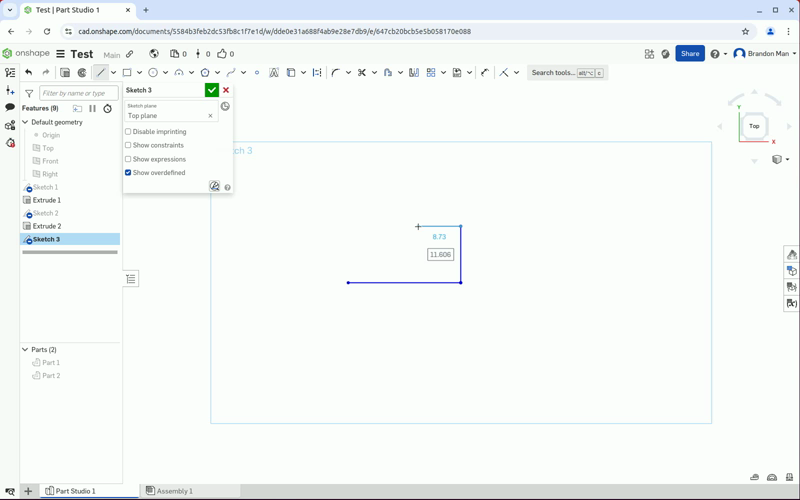
click(418, 226)
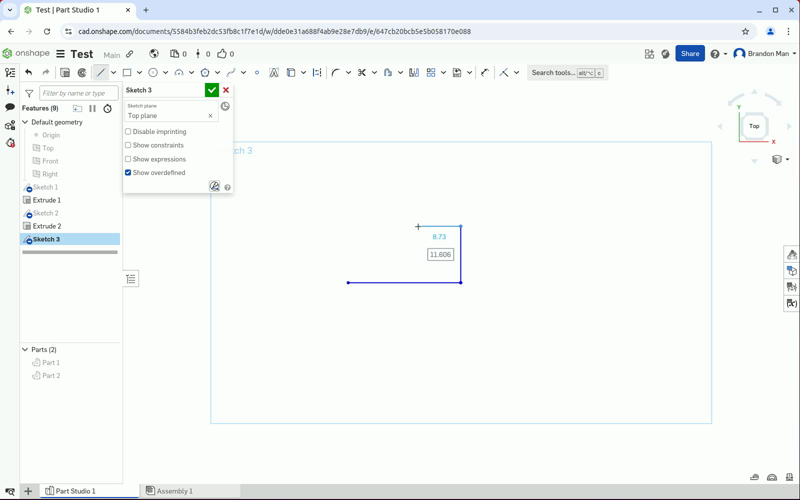
key_up(shift)
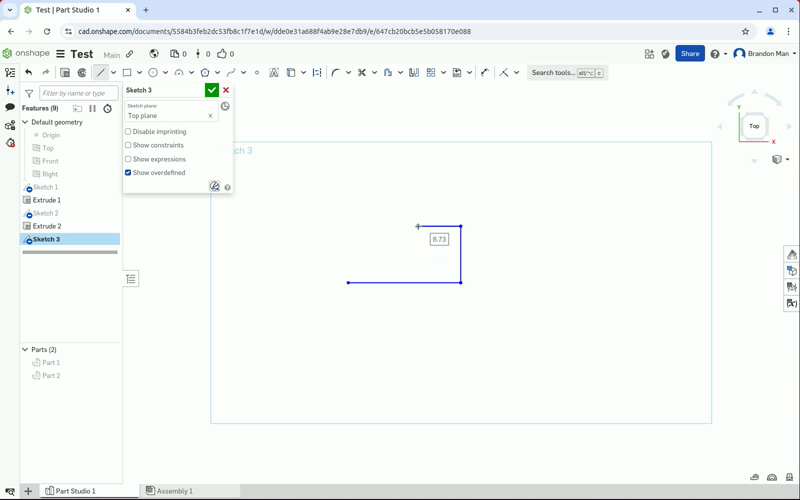
key_down(shift)
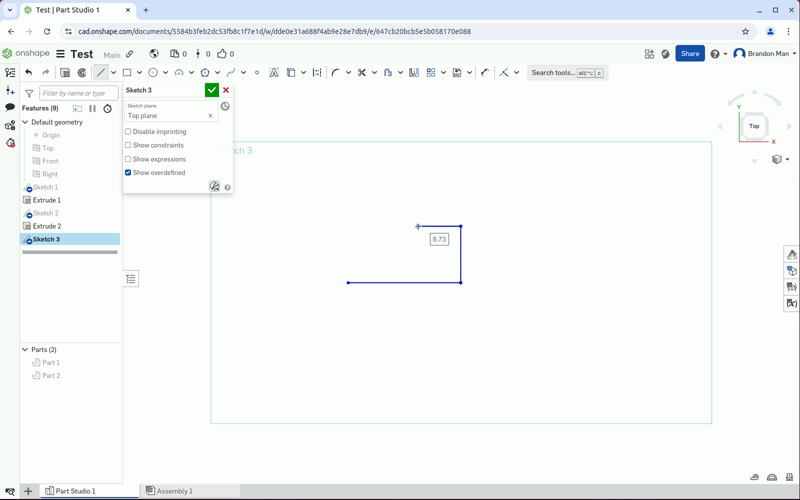
mouse_move(448, 226)
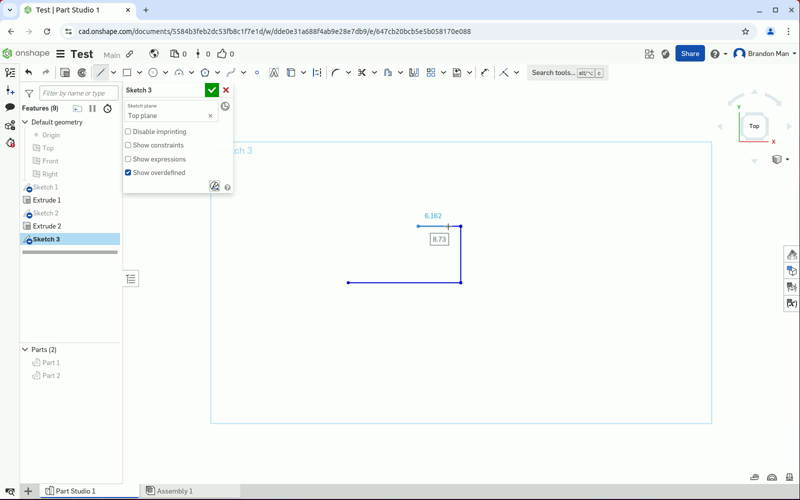
mouse_move(432, 250)
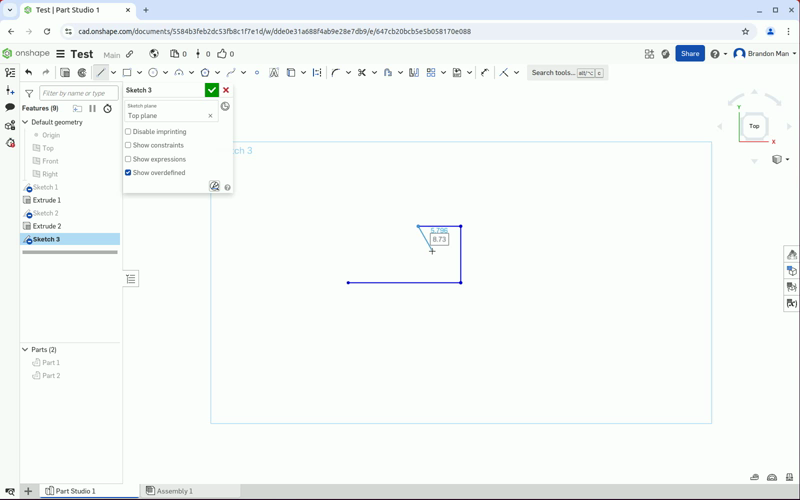
click(432, 250)
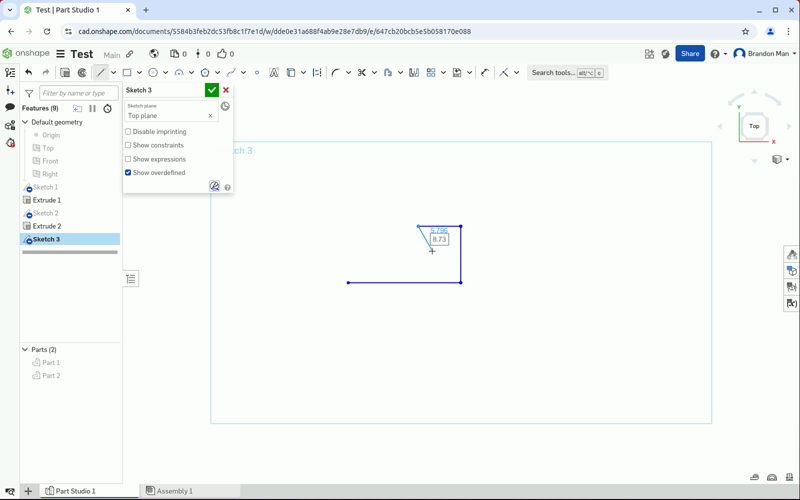
key_up(shift)
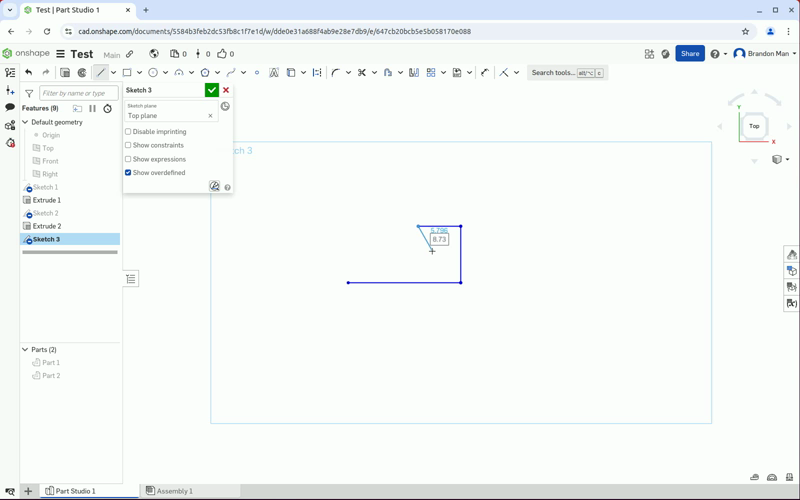
key_down(shift)
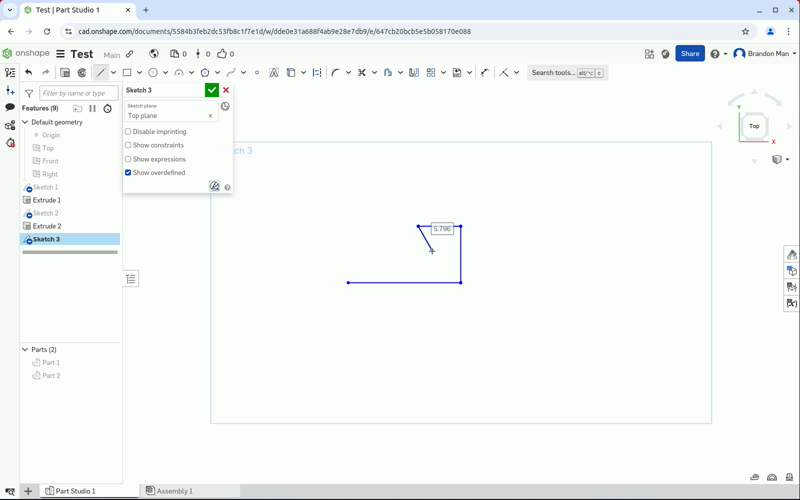
mouse_move(368, 250)
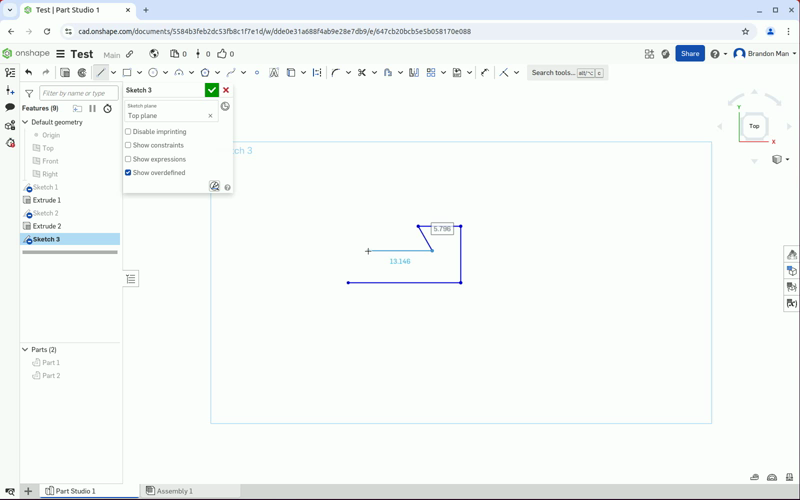
click(368, 250)
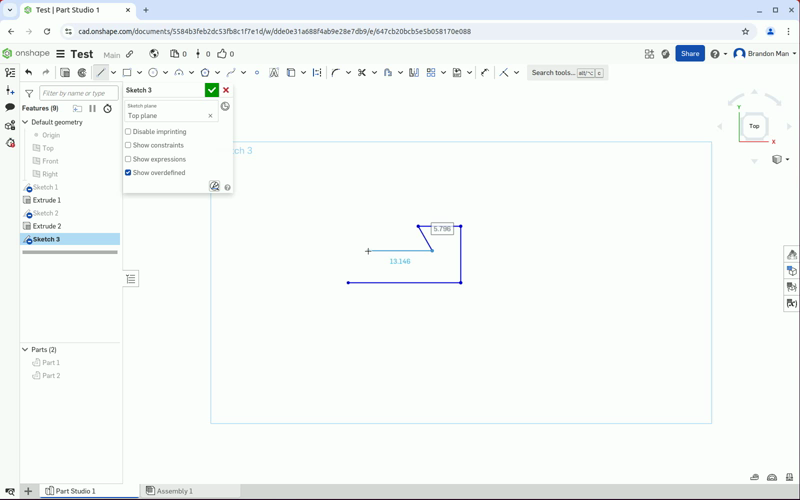
key_up(shift)
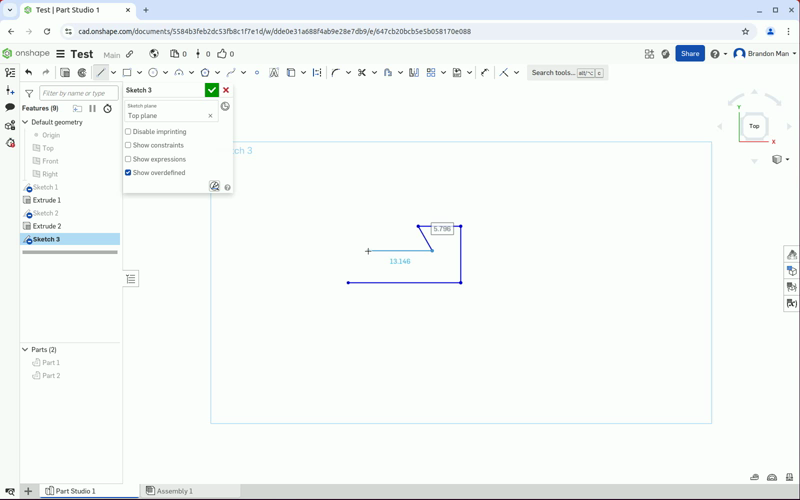
key_down(shift)
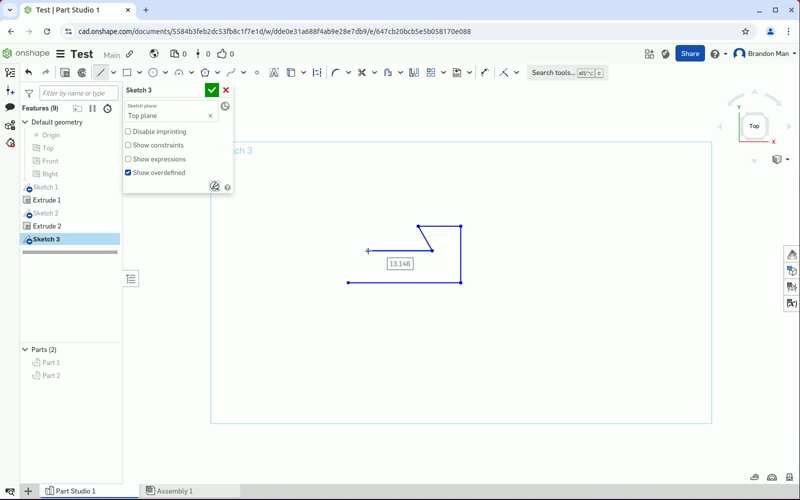
mouse_move(398, 250)
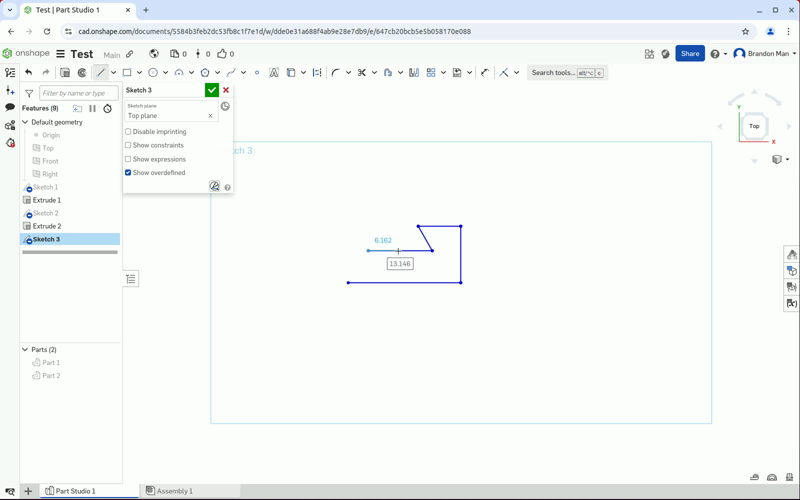
mouse_move(382, 226)
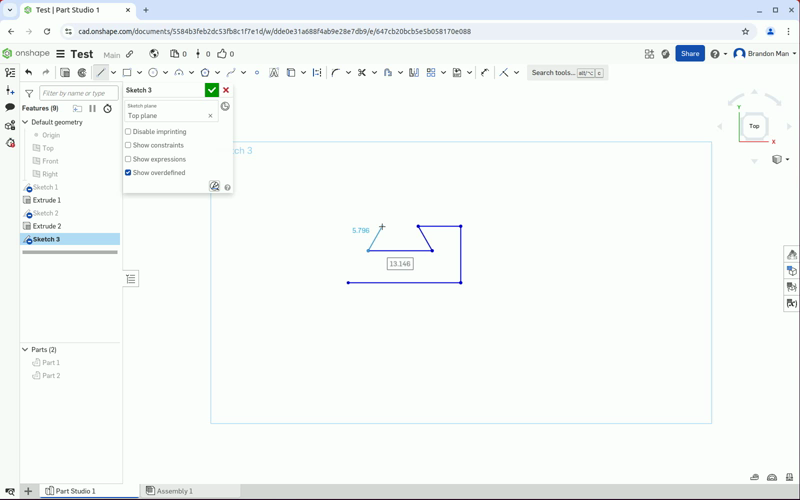
click(382, 226)
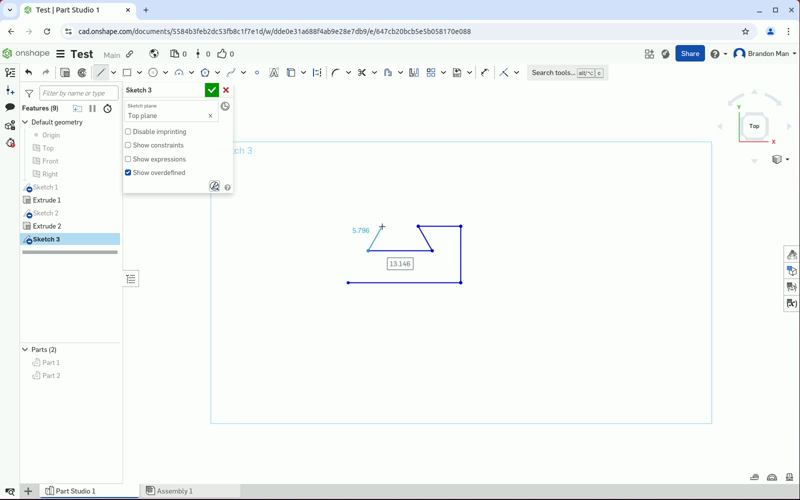
key_up(shift)
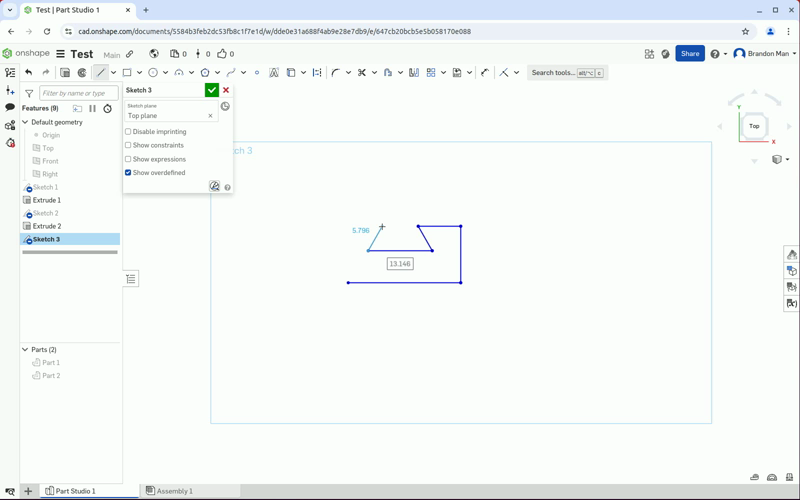
key_down(shift)
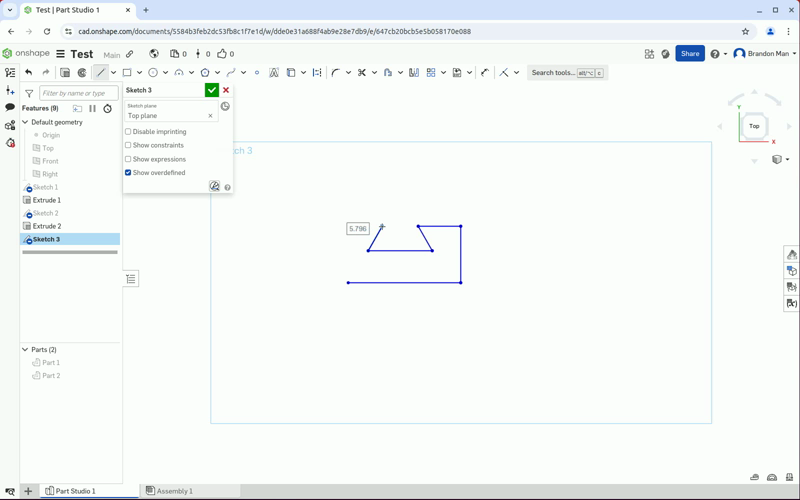
mouse_move(412, 226)
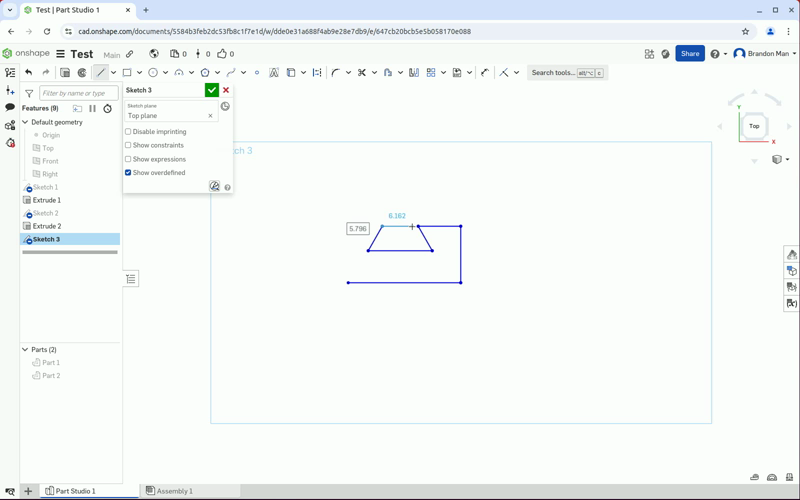
mouse_move(348, 226)
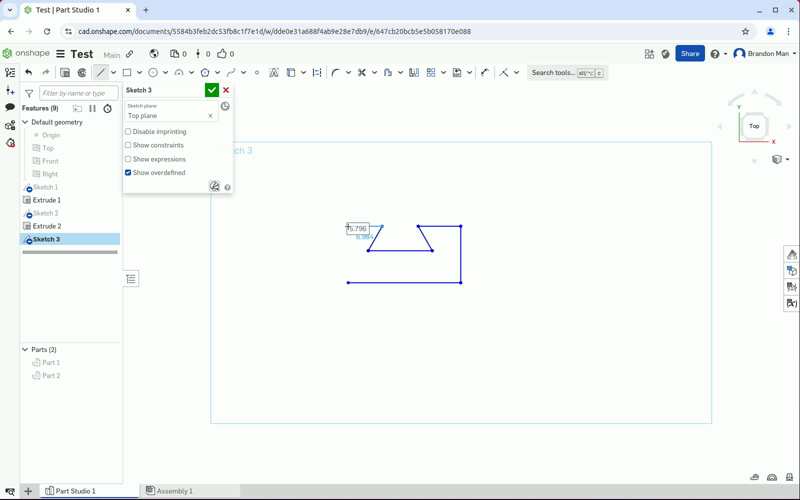
click(348, 226)
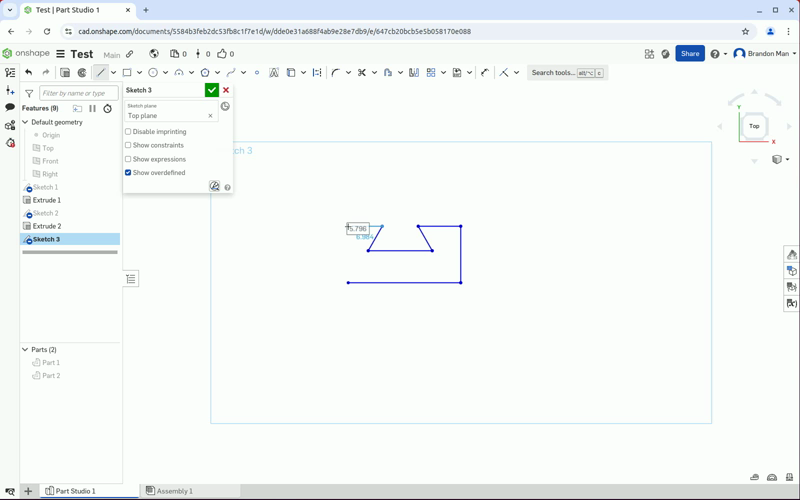
key_up(shift)
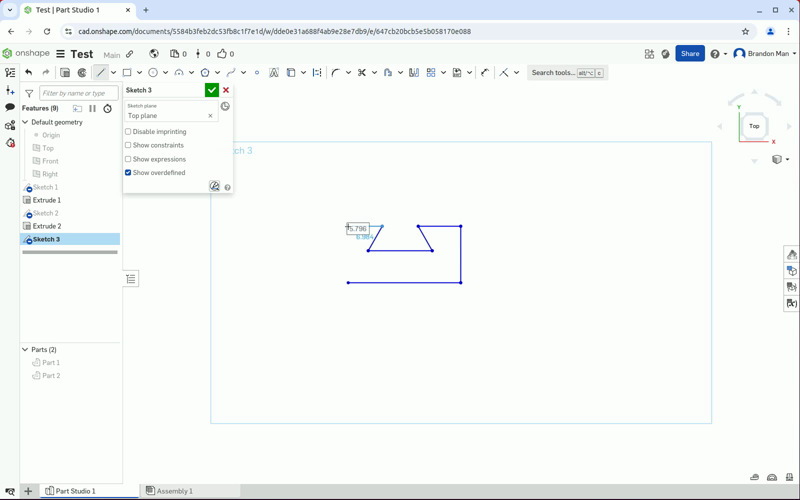
mouse_move(378, 226)
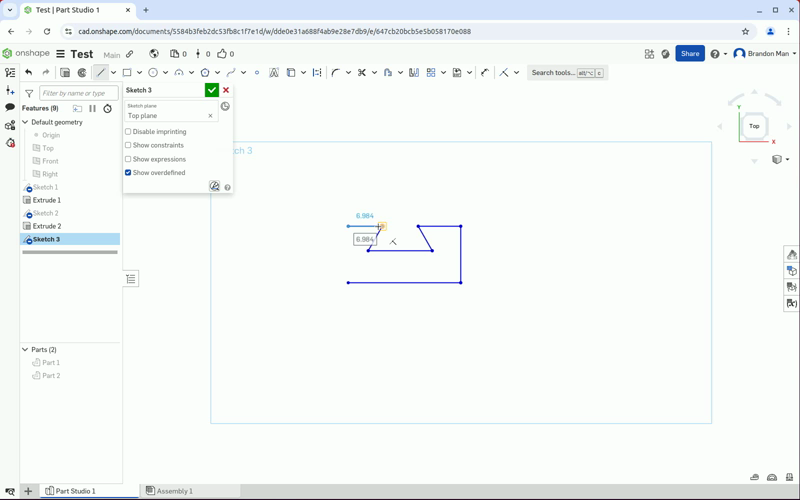
key_down(shift)
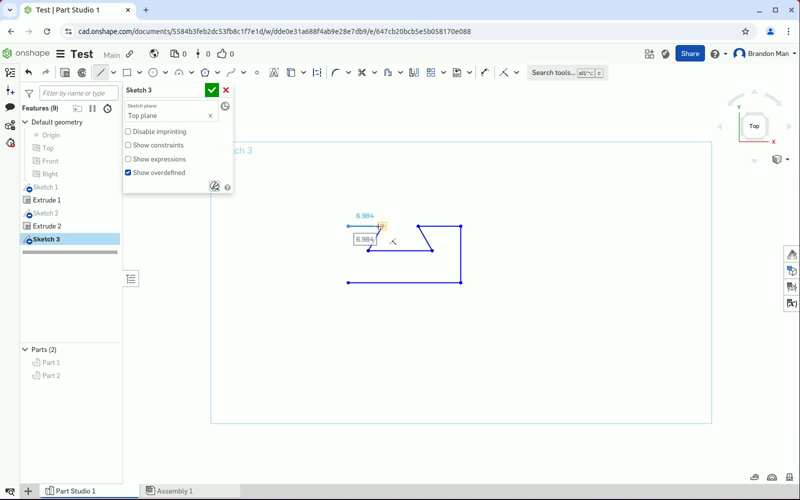
mouse_move(348, 282)
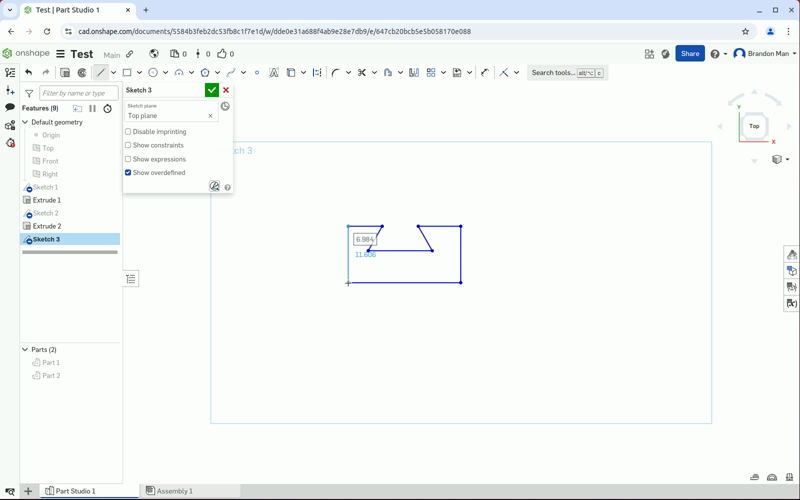
key_up(shift)
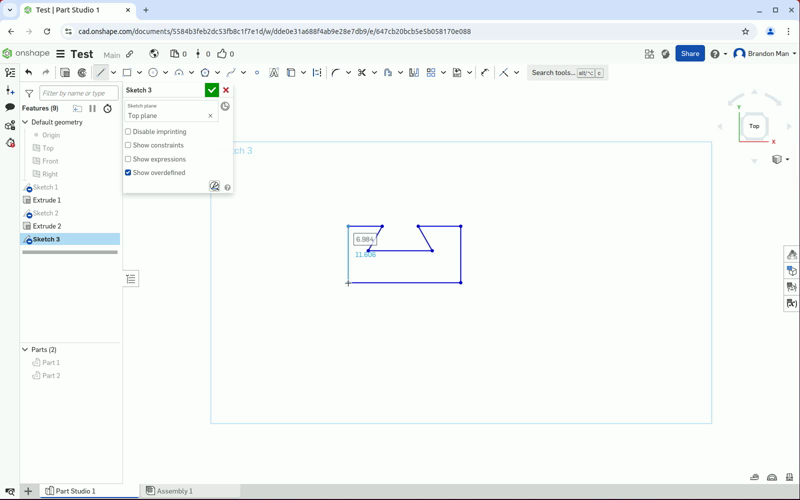
click(348, 282)
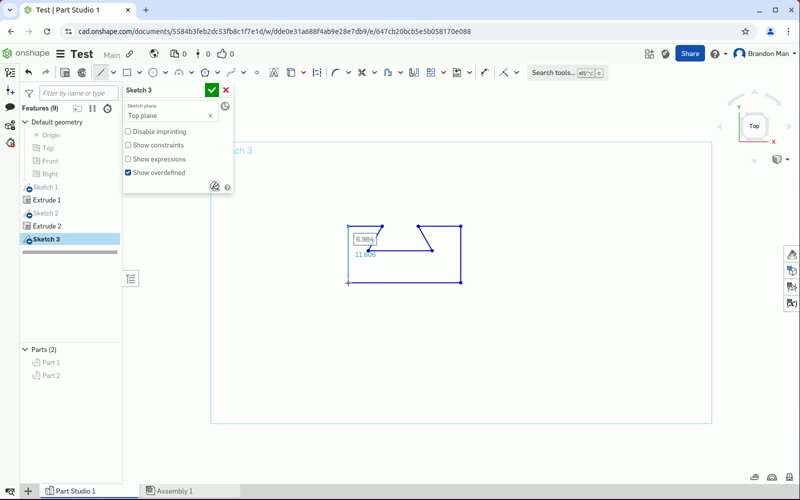
key(esc)
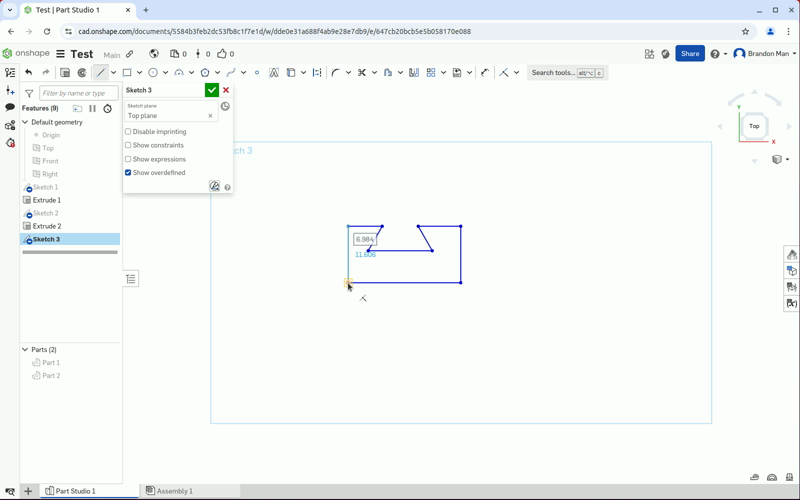
mouse_move(413, 261)
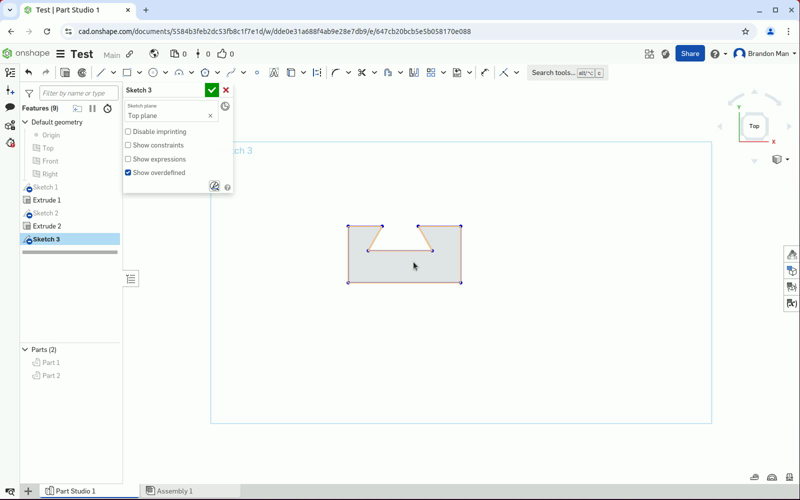
click(413, 261)
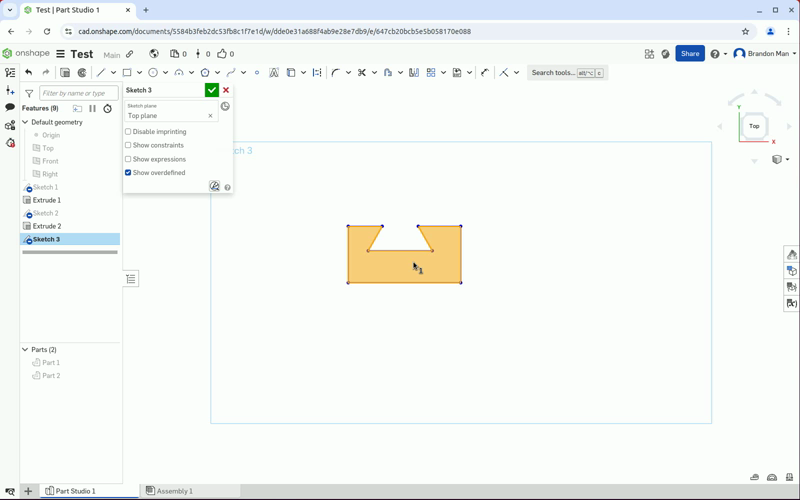
mouse_move(73, 352)
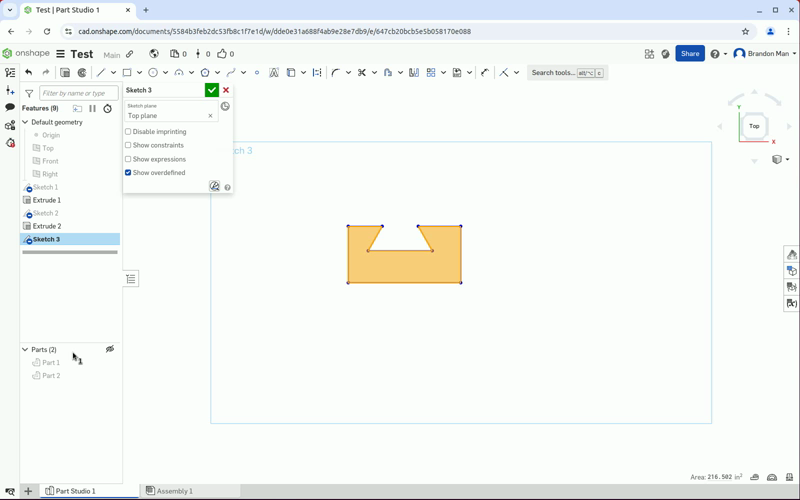
key(shift+y)
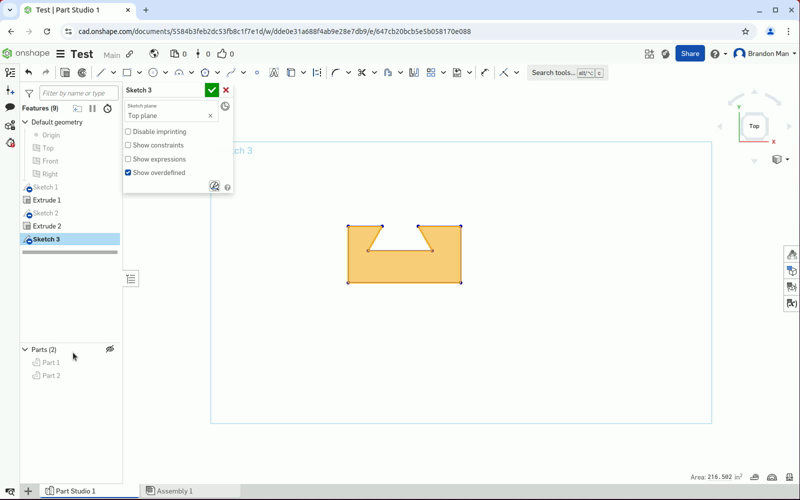
key(shift+e)
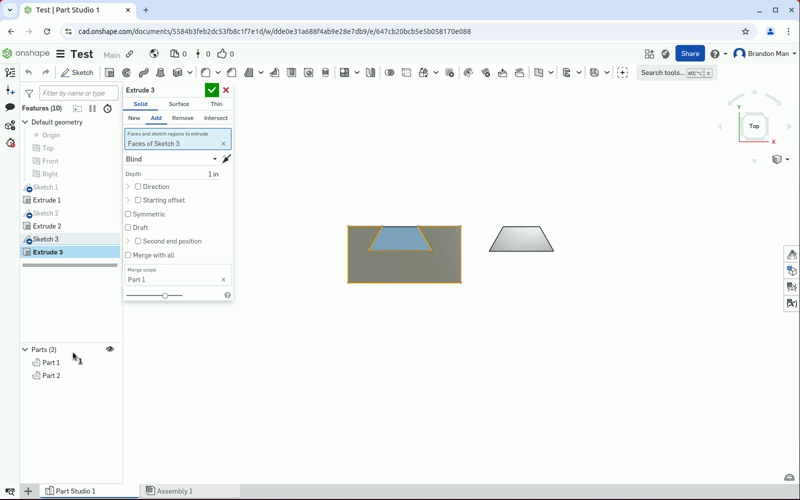
mouse_move(143, 106)
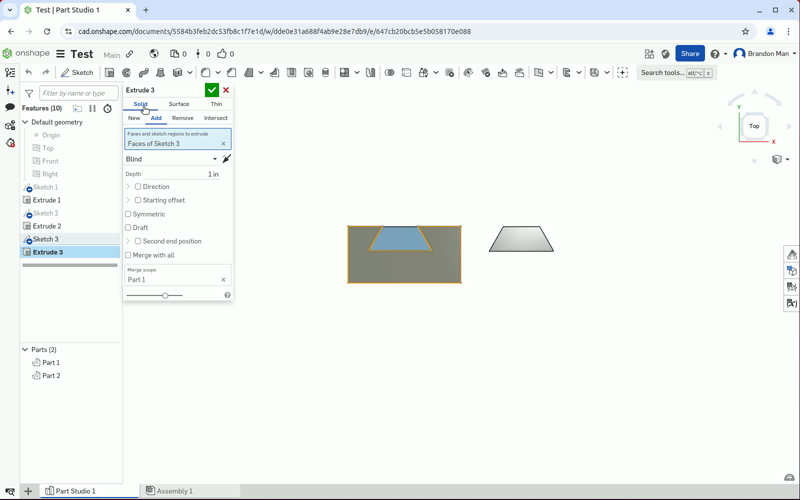
click(143, 106)
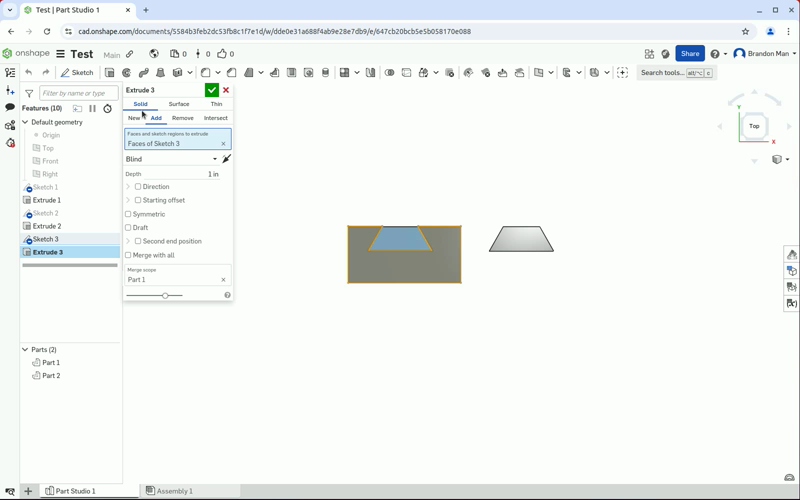
mouse_move(137, 120)
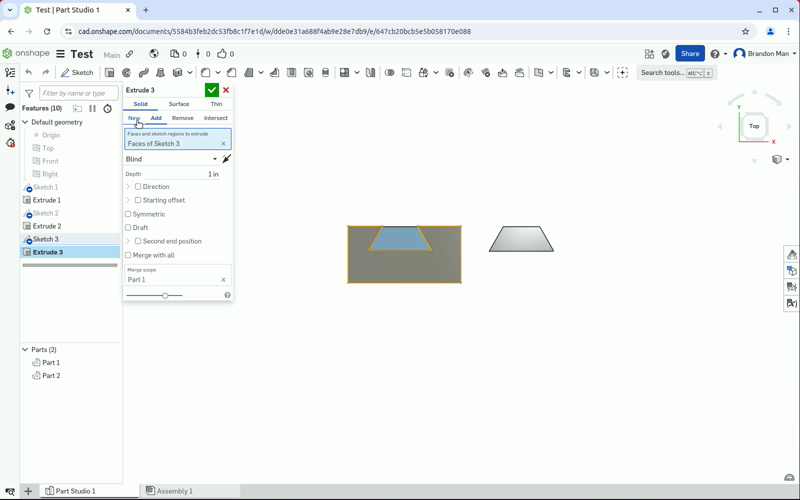
click(137, 120)
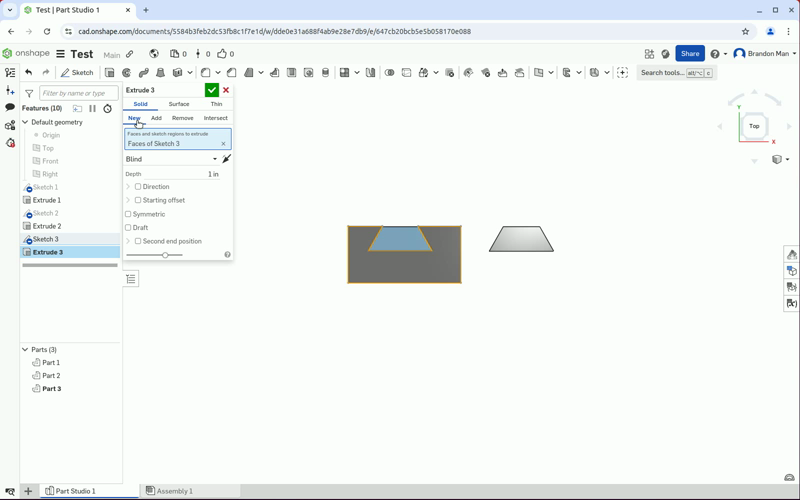
key(tab, 4)
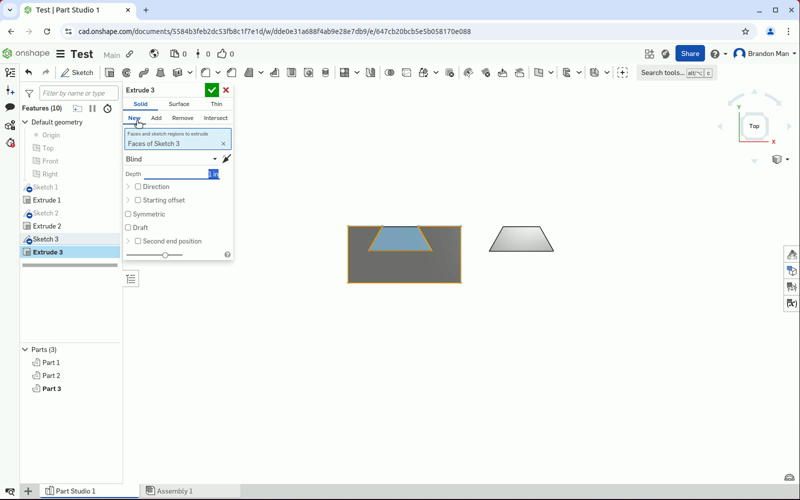
text(-11.554)
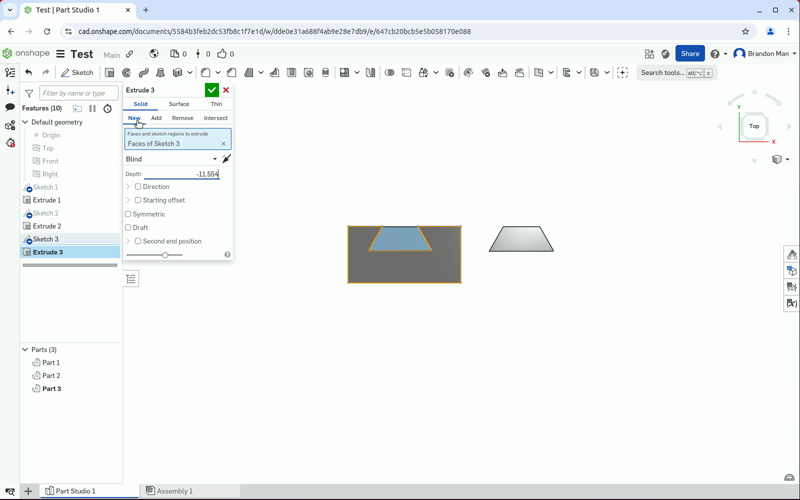
key(enter)
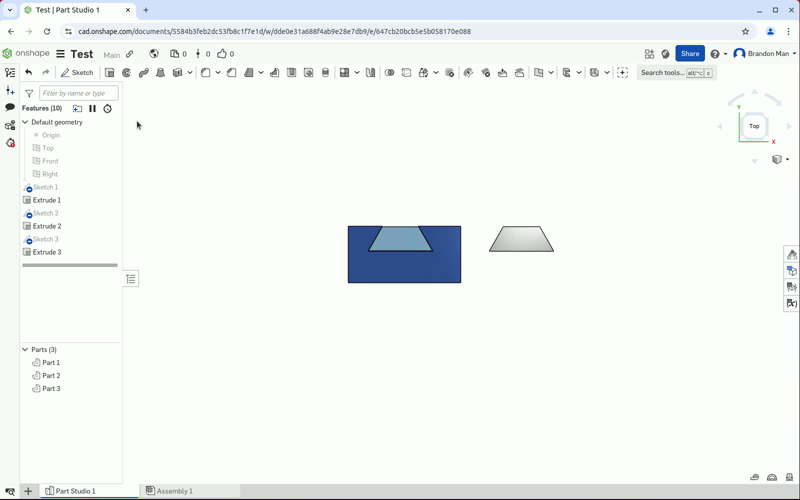
key(shift+h)
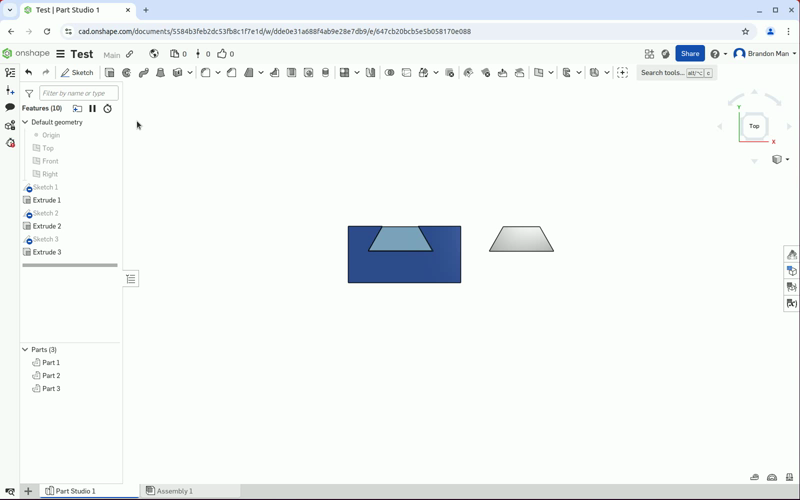
key(shift+h)
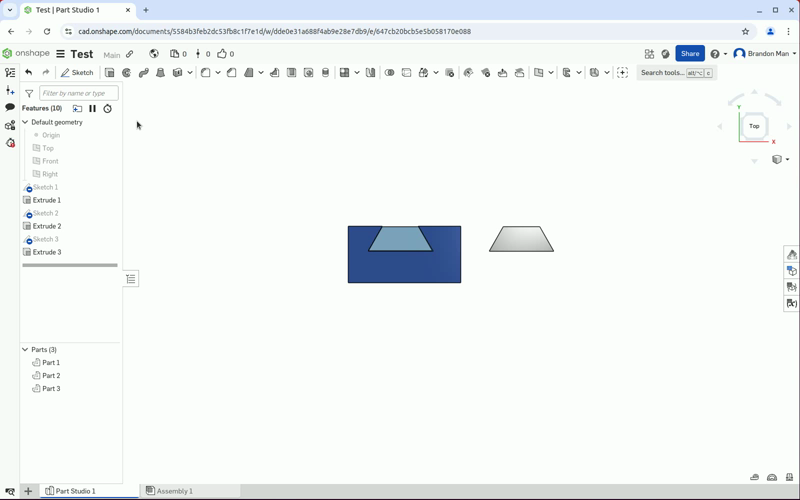
mouse_move(73, 189)
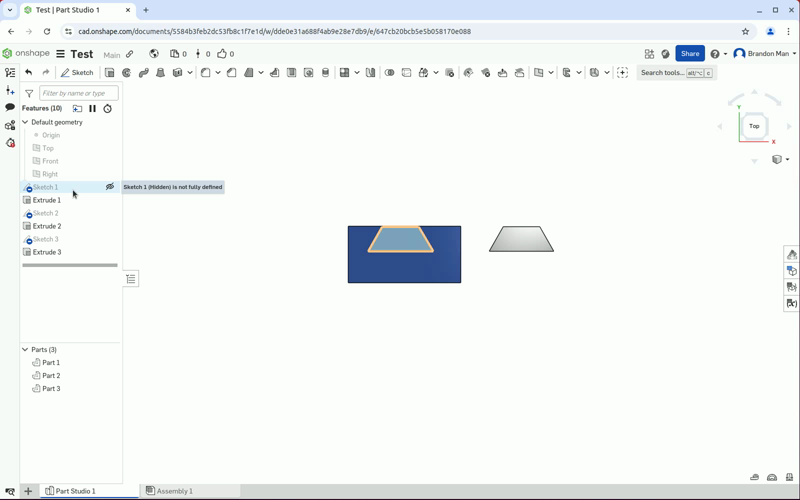
click(73, 189)
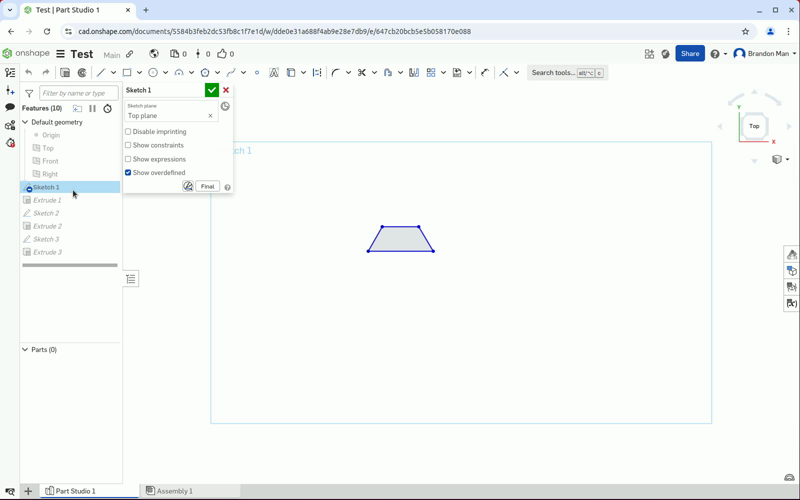
mouse_move(229, 92)
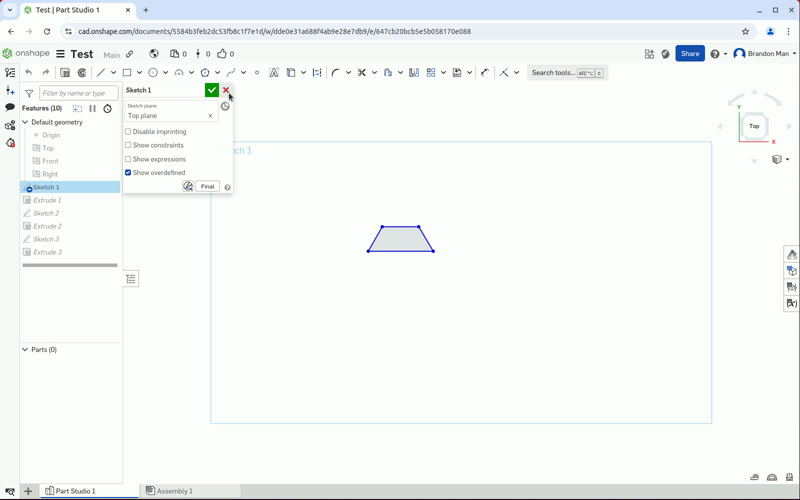
click(229, 92)
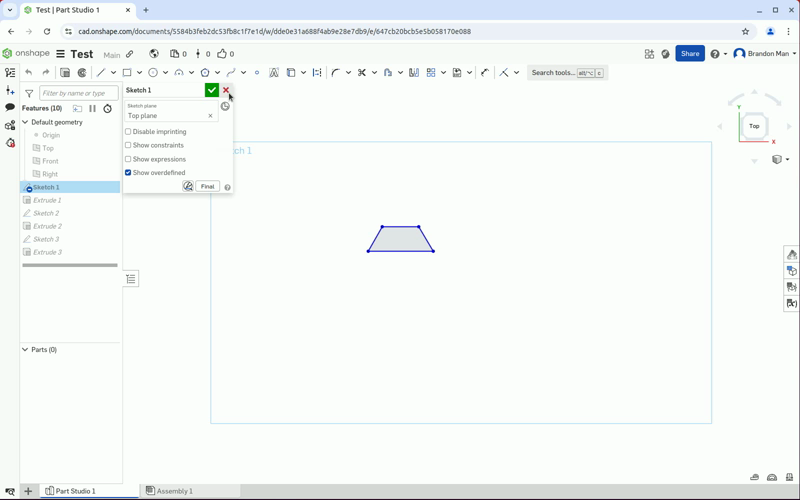
key(shift+s)
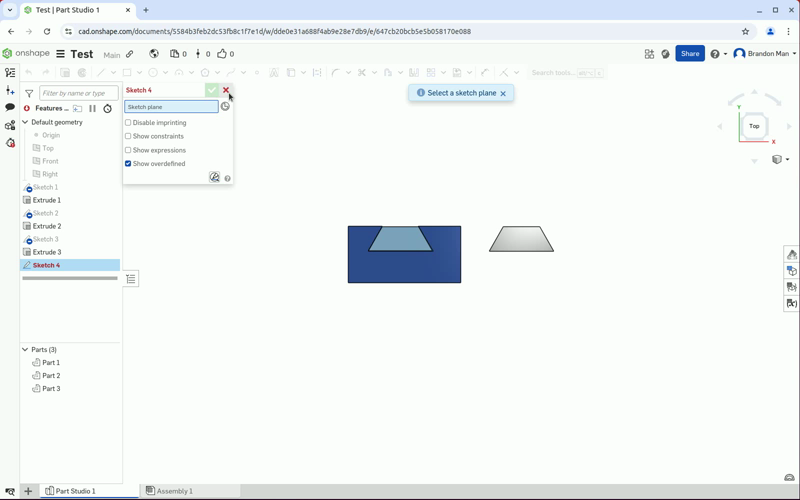
mouse_move(73, 150)
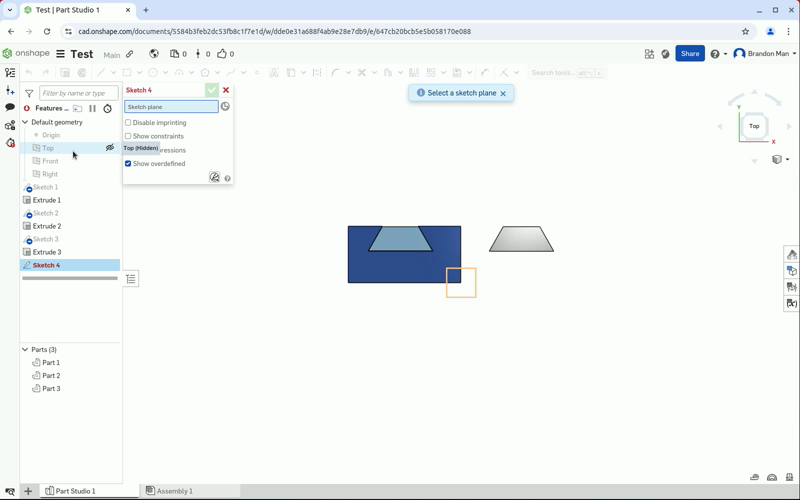
click(73, 150)
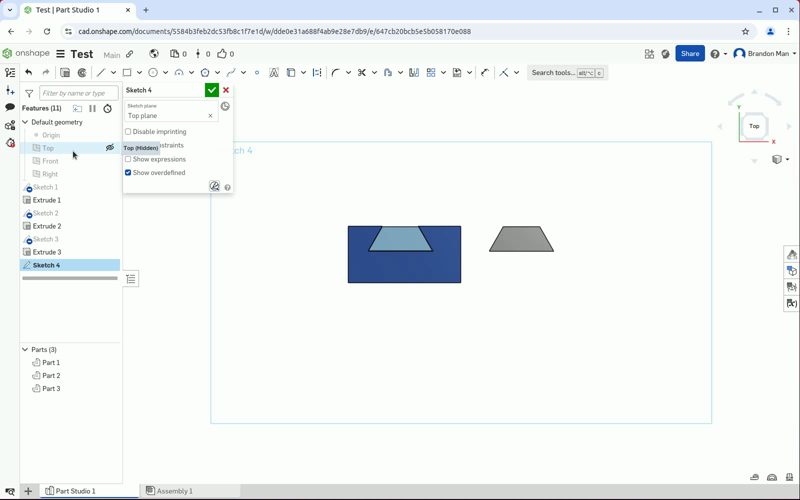
mouse_move(73, 352)
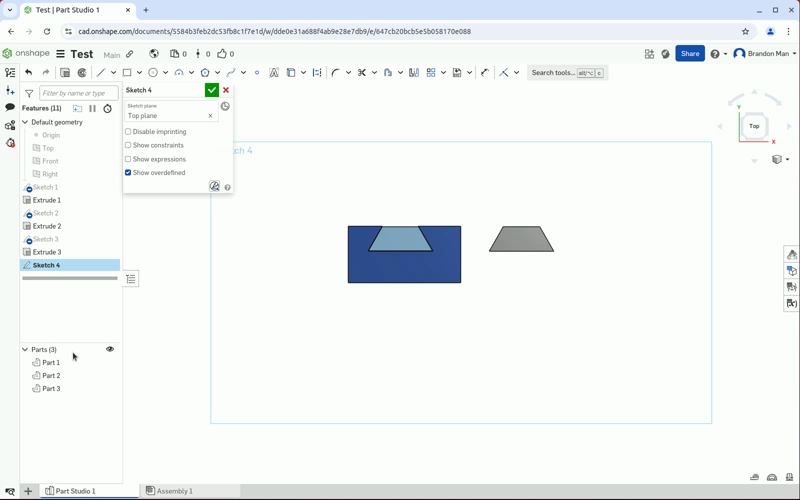
key(y)
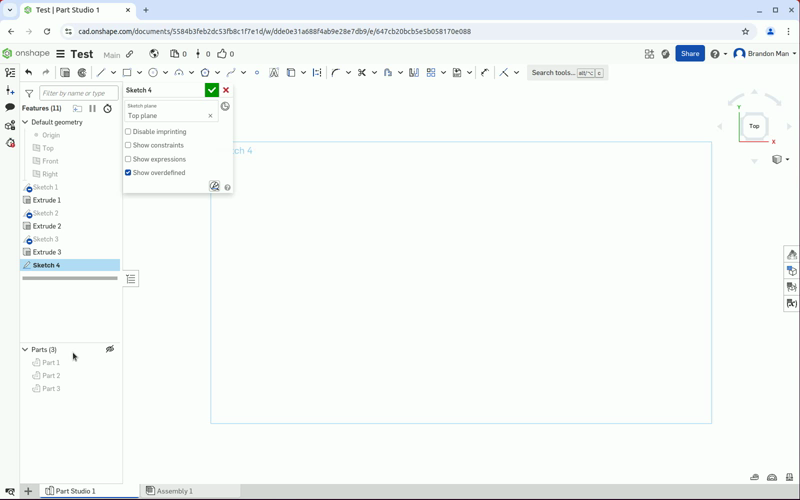
key(l)
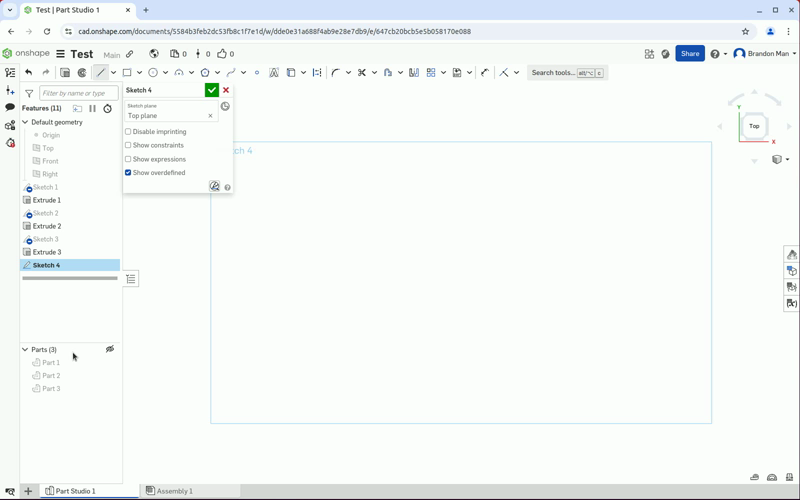
key_down(shift)
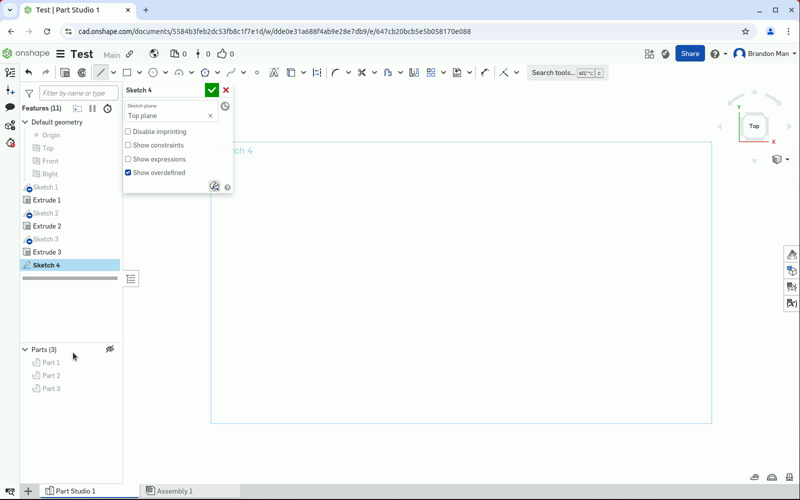
mouse_move(460, 282)
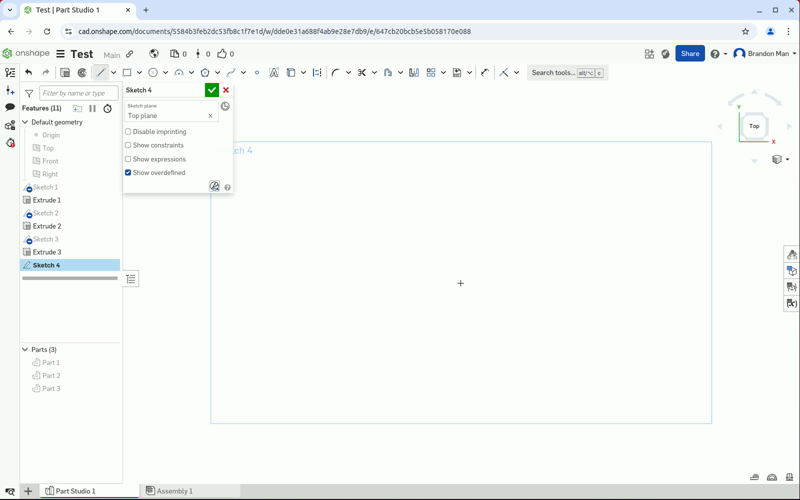
click(460, 282)
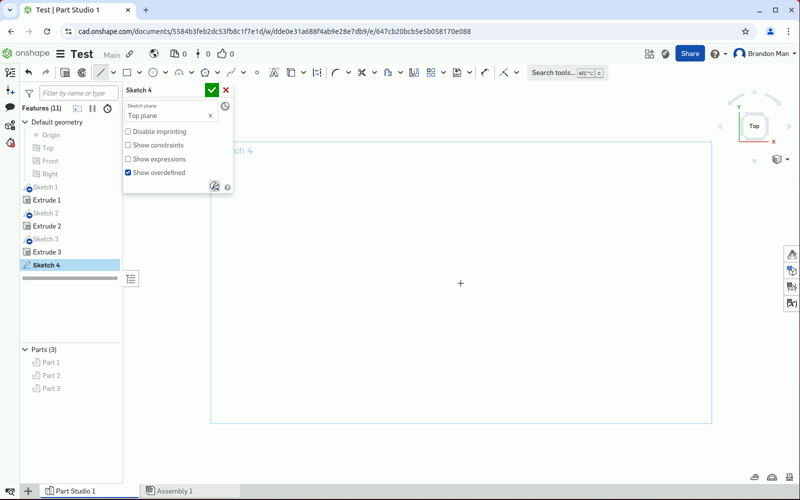
key_up(shift)
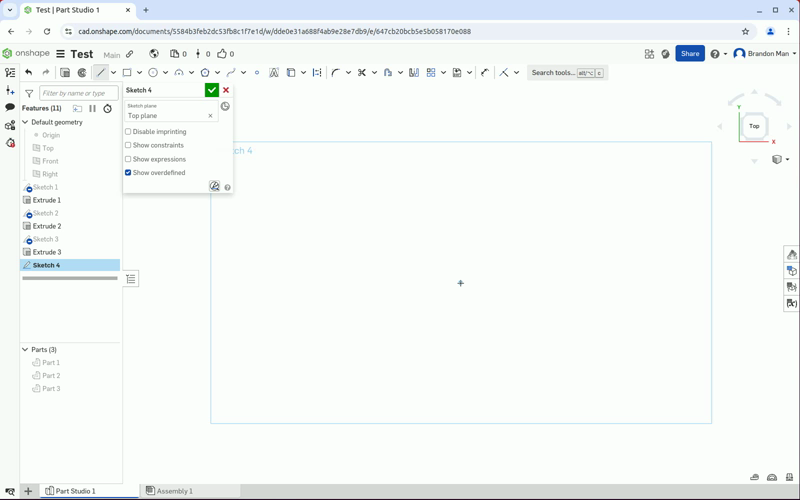
key_down(shift)
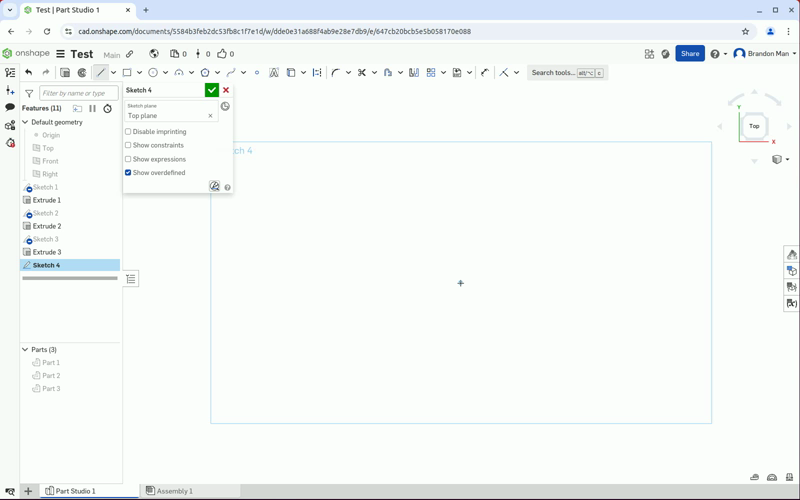
mouse_move(573, 282)
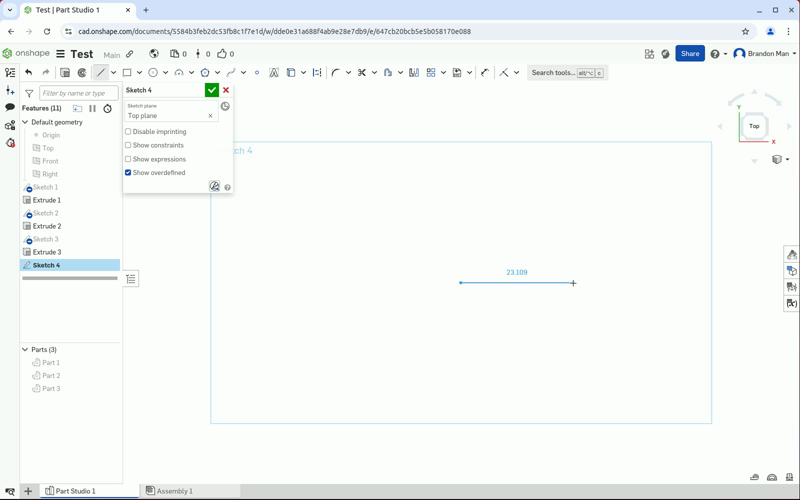
click(573, 282)
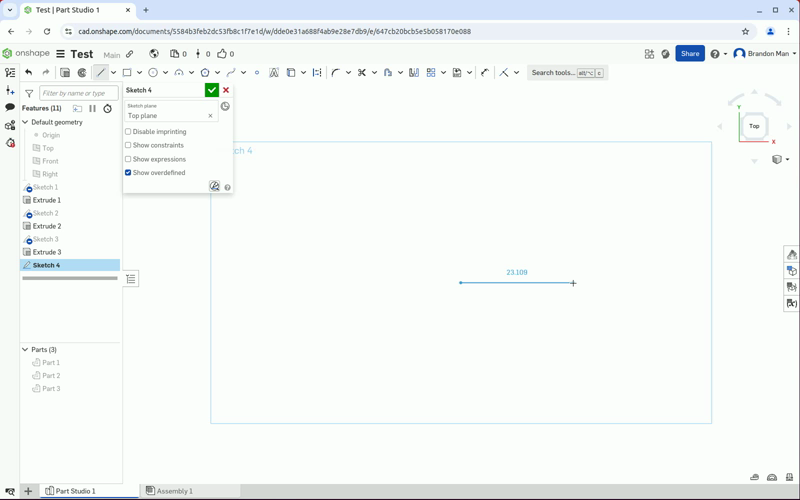
key_up(shift)
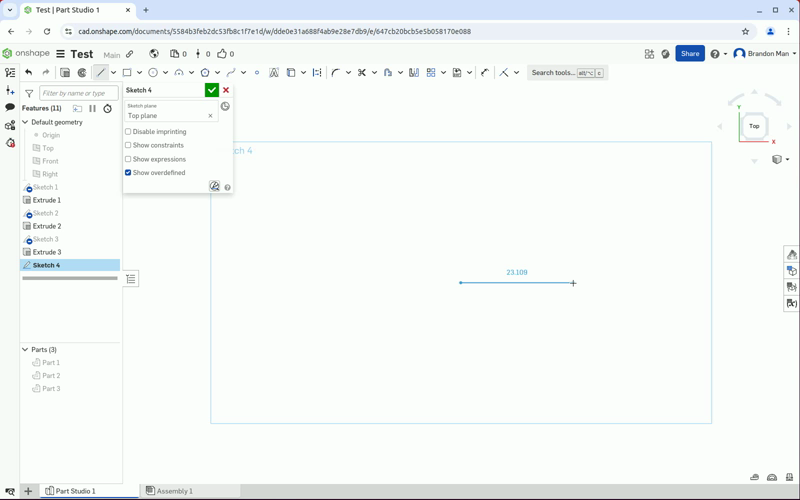
key_down(shift)
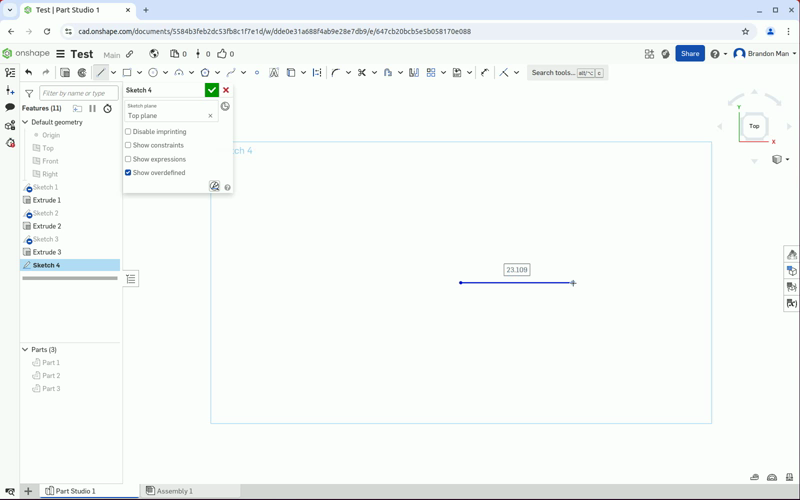
mouse_move(589, 282)
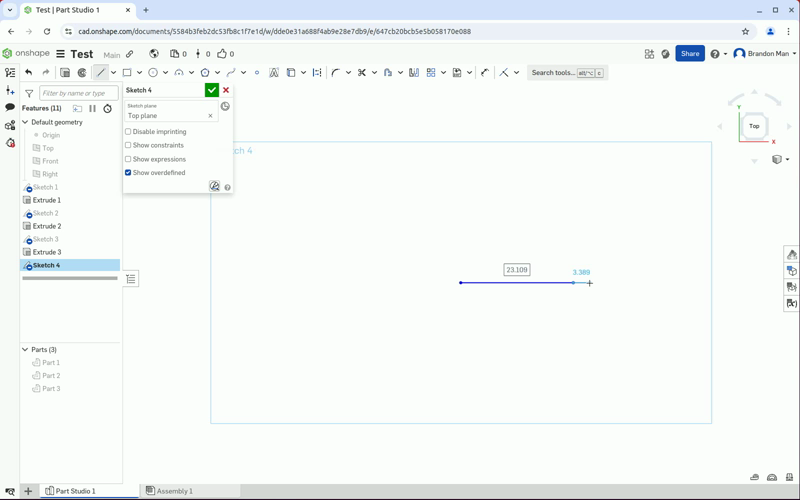
mouse_move(573, 226)
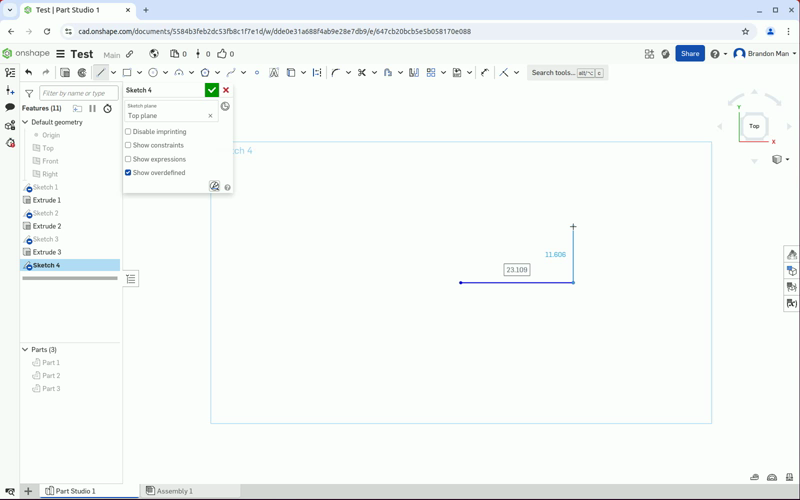
click(573, 226)
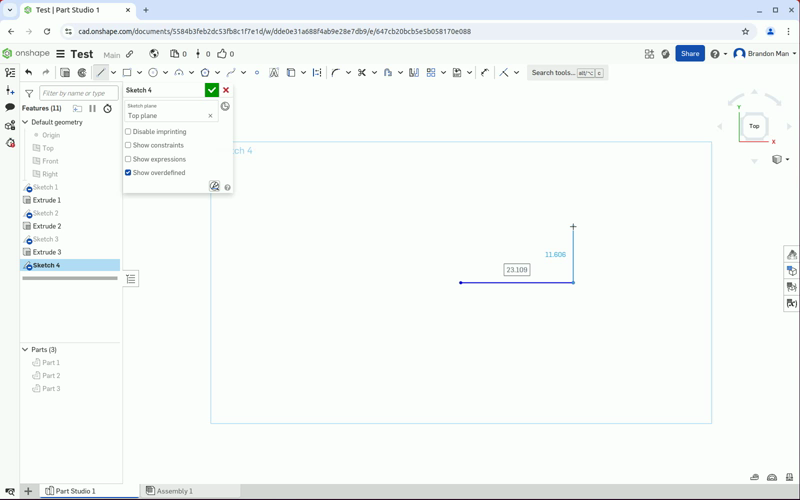
key_up(shift)
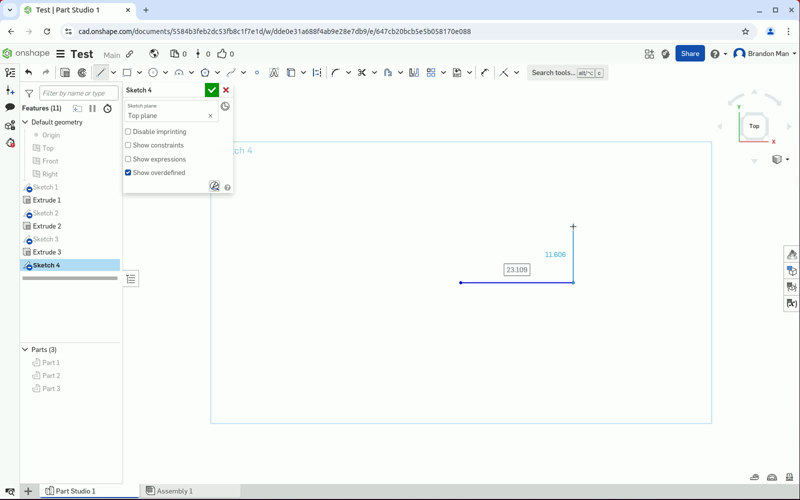
key_down(shift)
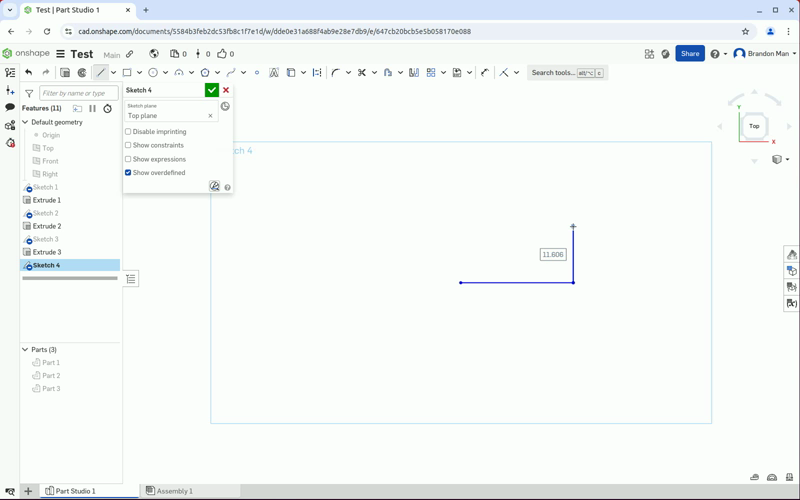
mouse_move(589, 226)
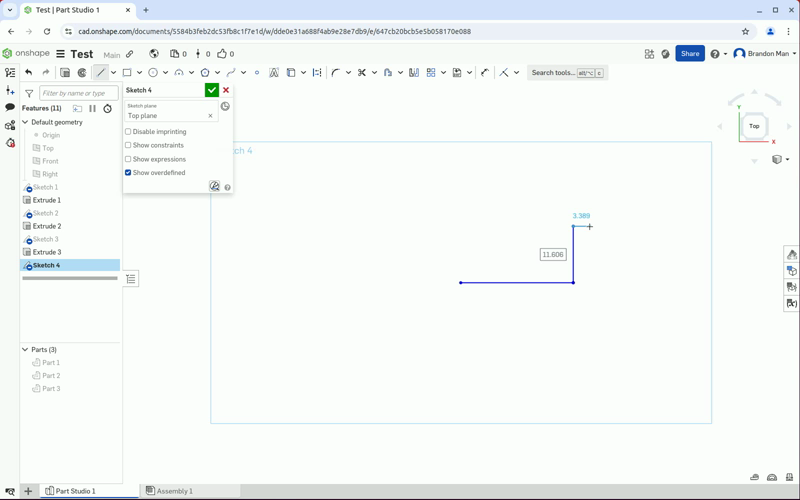
mouse_move(538, 226)
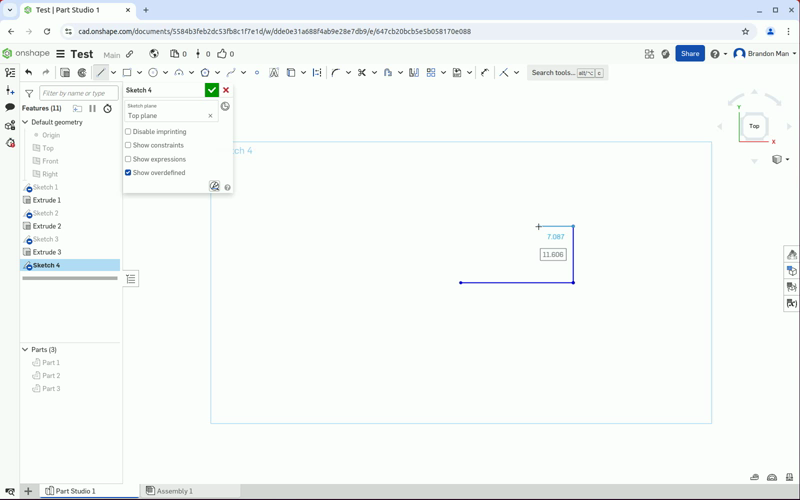
click(538, 226)
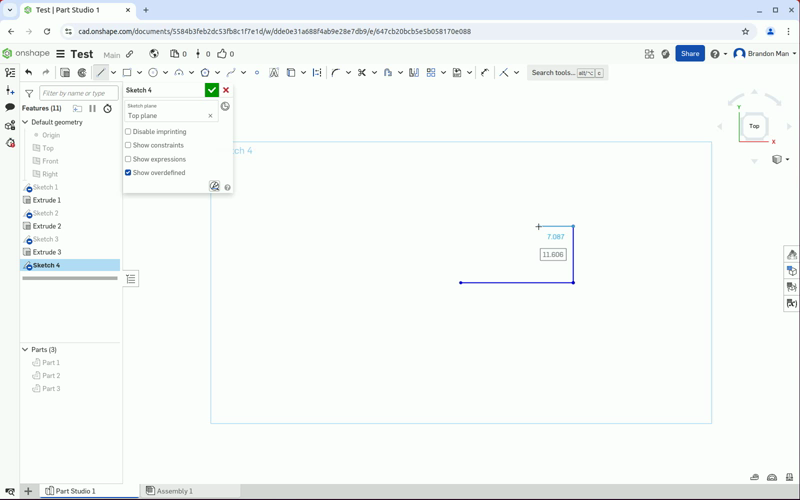
key_up(shift)
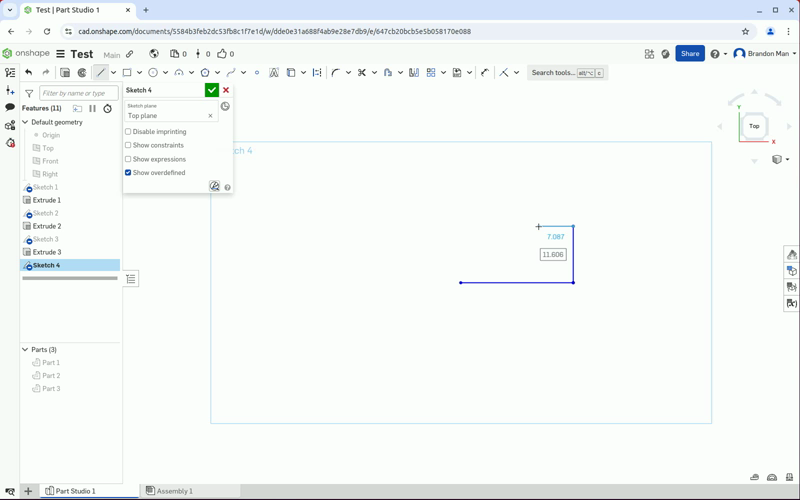
key_down(shift)
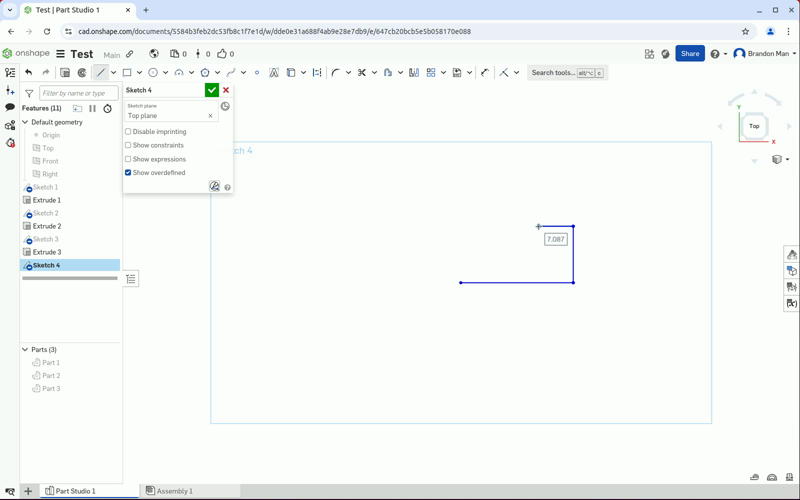
mouse_move(568, 226)
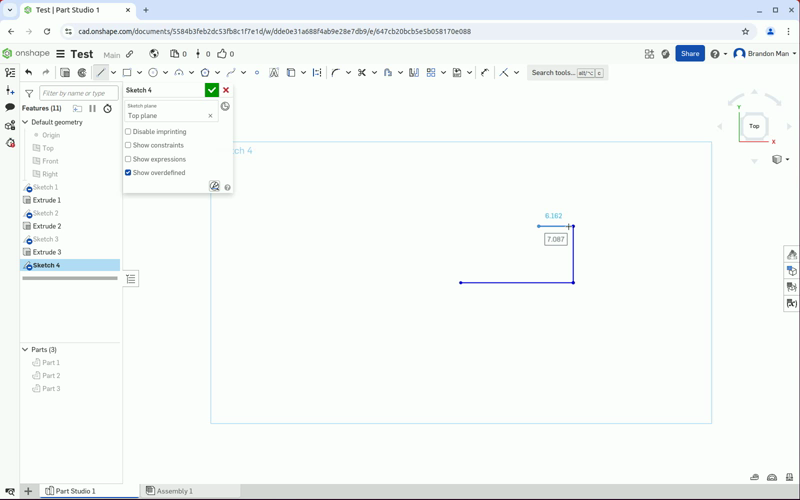
mouse_move(553, 250)
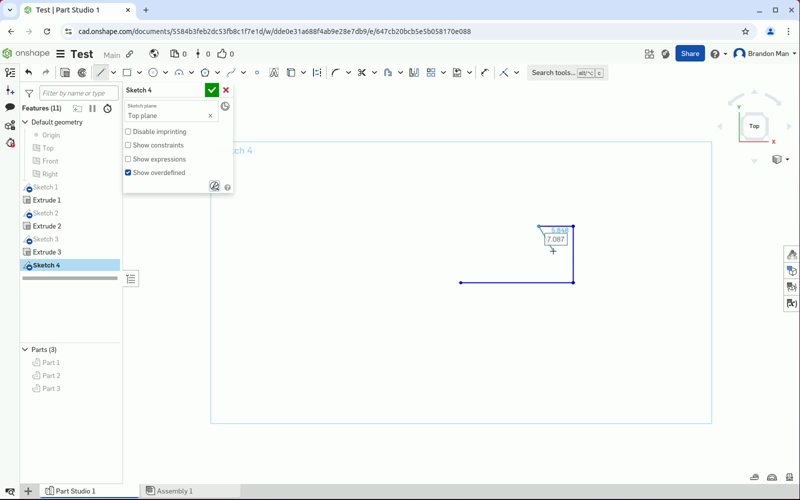
click(553, 250)
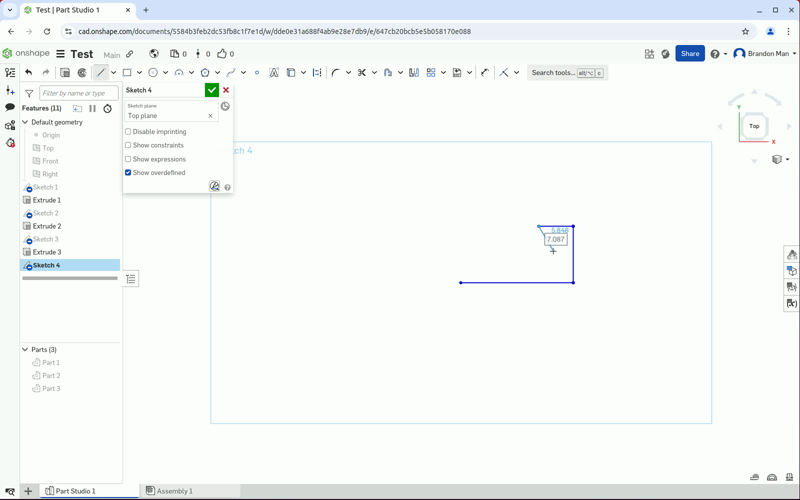
key_up(shift)
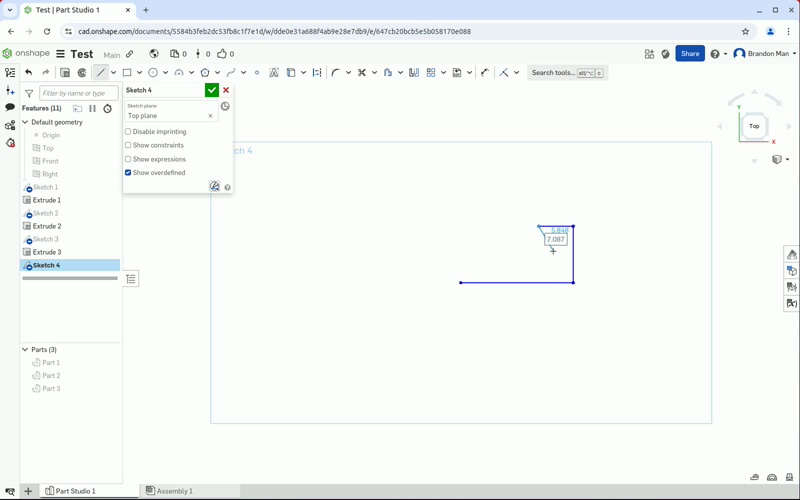
key_down(shift)
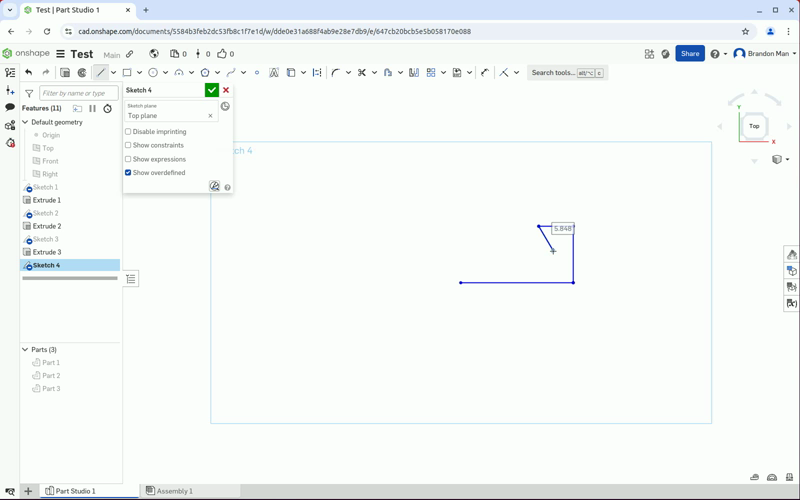
mouse_move(489, 250)
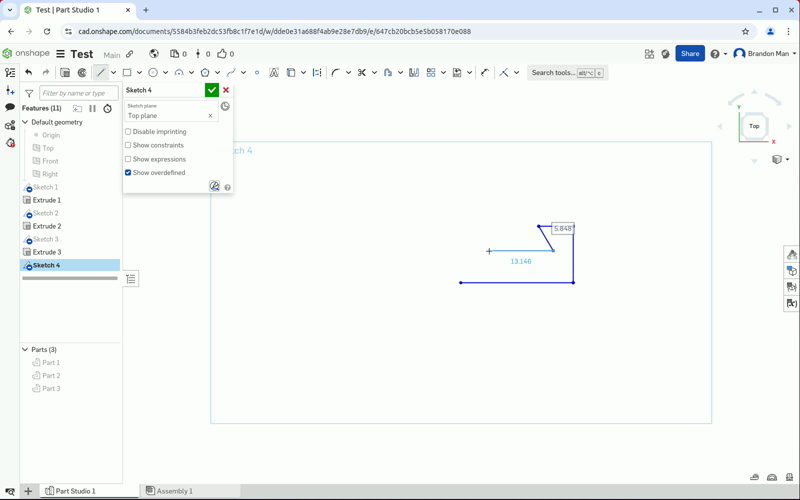
click(489, 250)
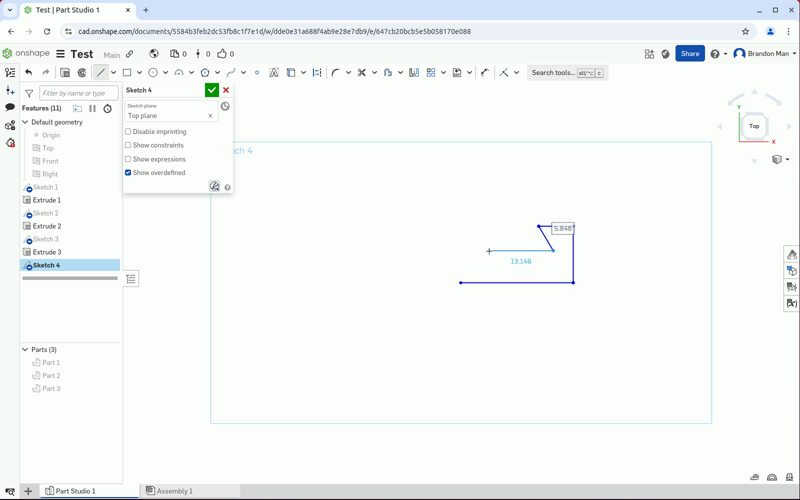
key_up(shift)
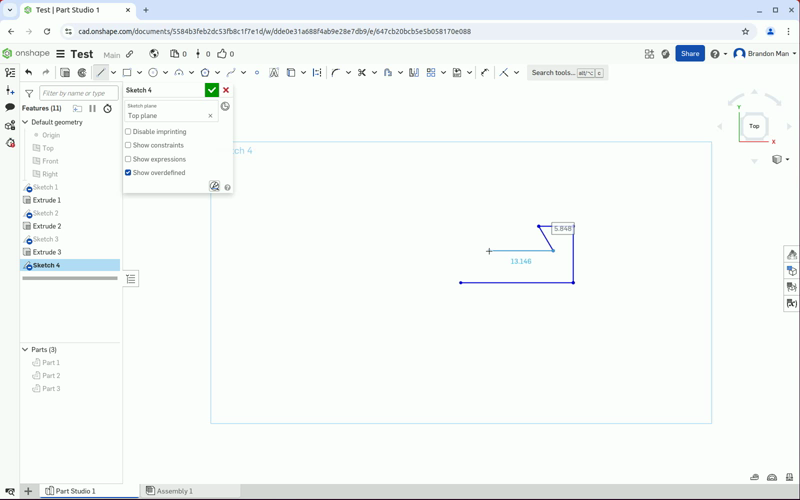
key_down(shift)
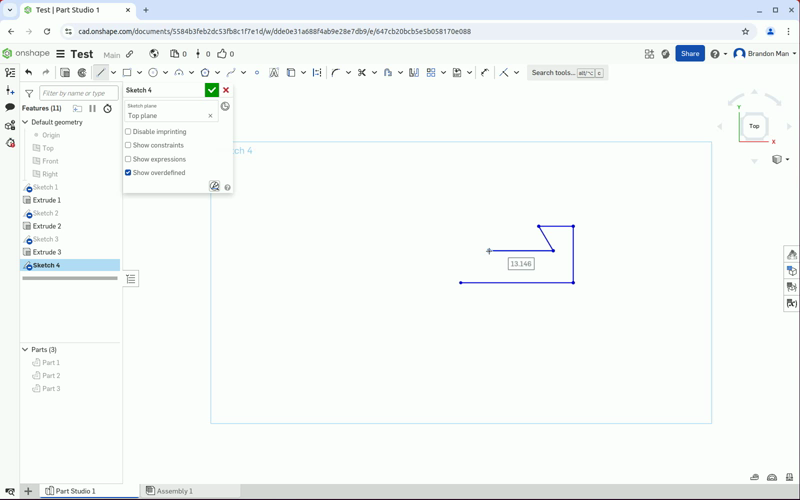
mouse_move(519, 250)
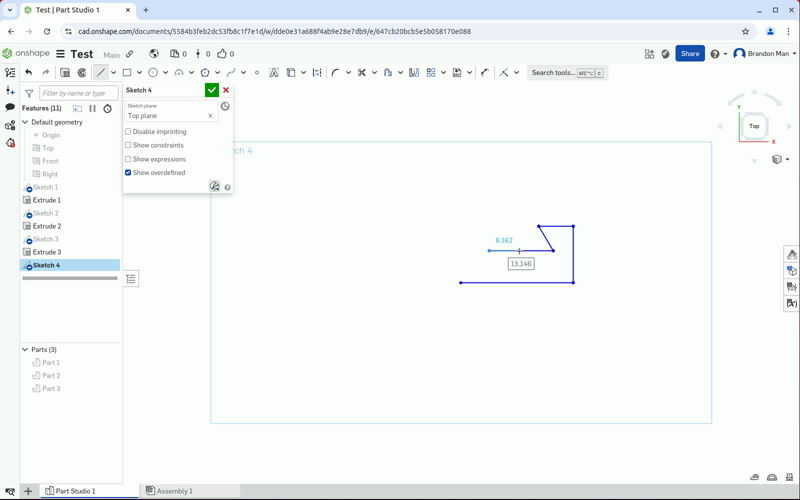
mouse_move(503, 226)
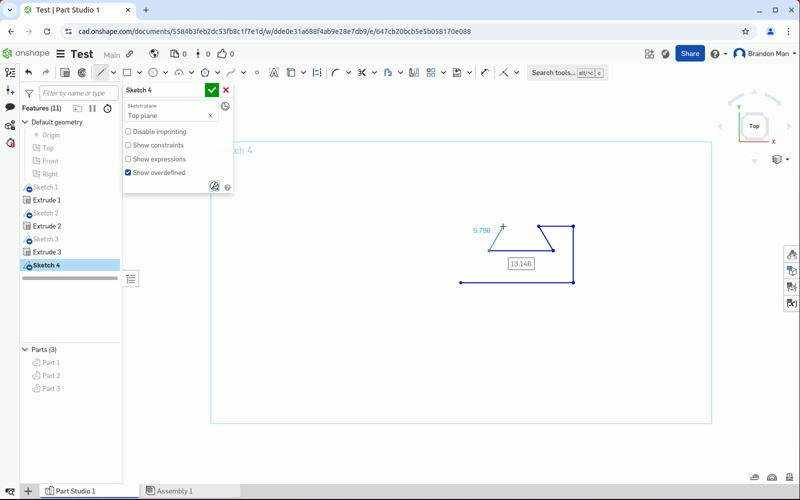
click(503, 226)
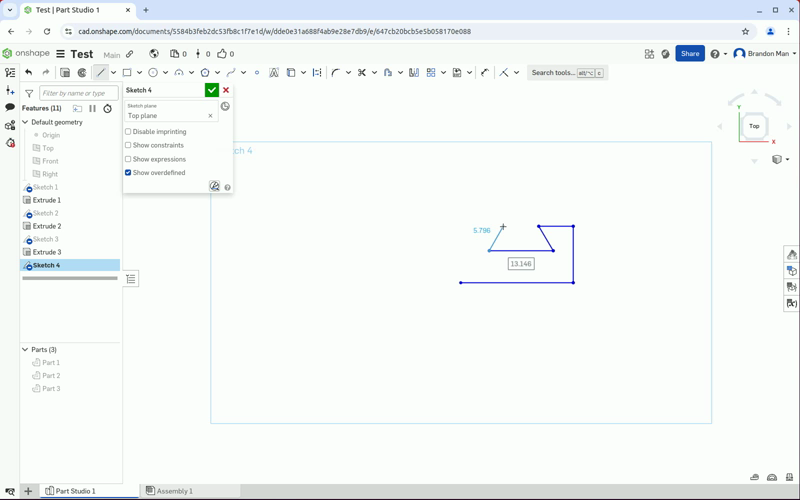
key_up(shift)
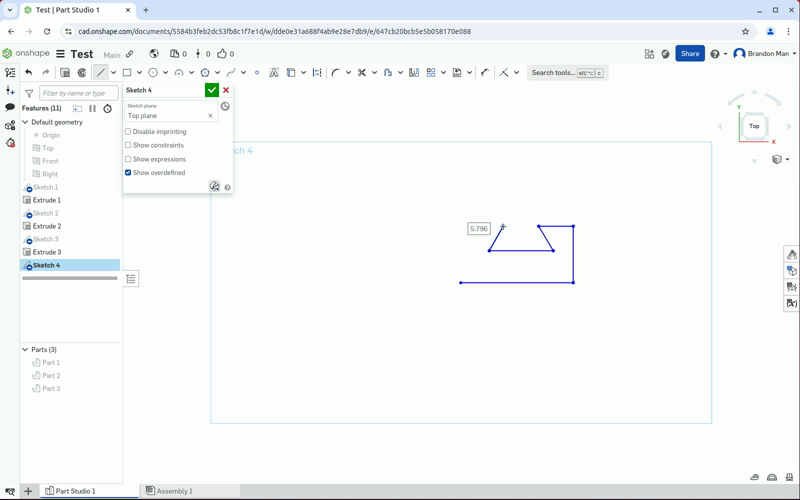
key_down(shift)
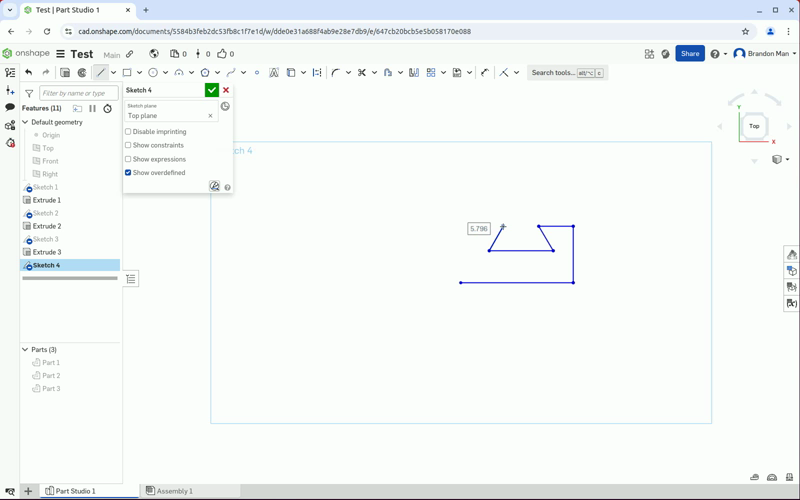
mouse_move(533, 226)
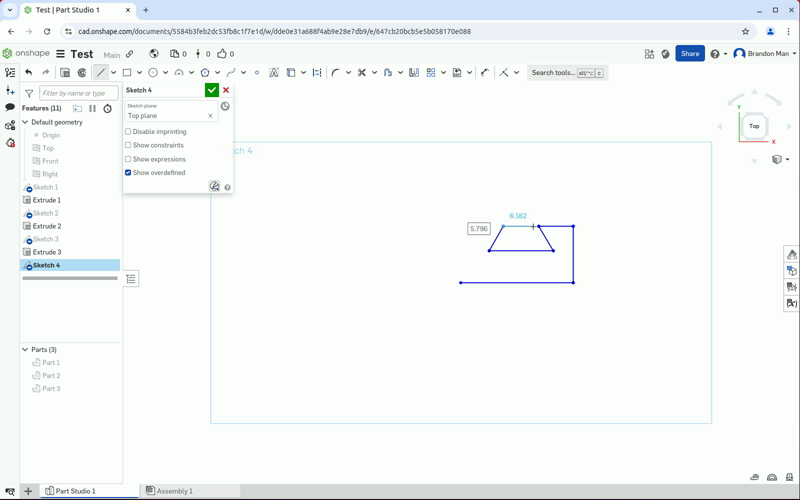
mouse_move(460, 226)
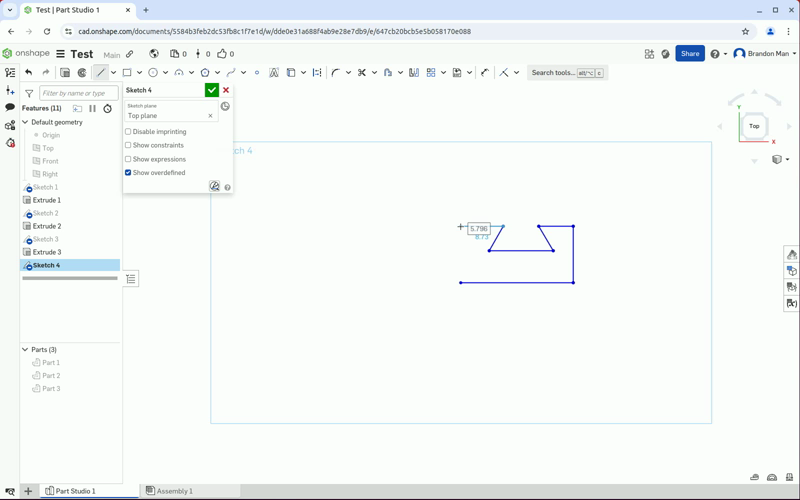
click(460, 226)
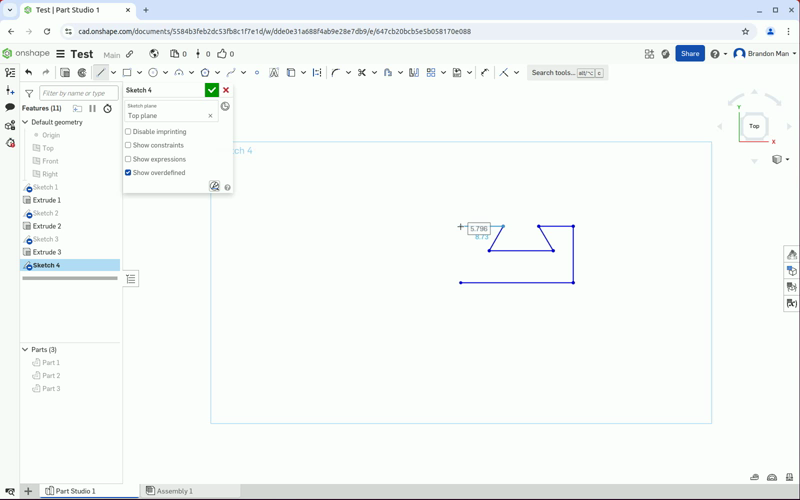
key_up(shift)
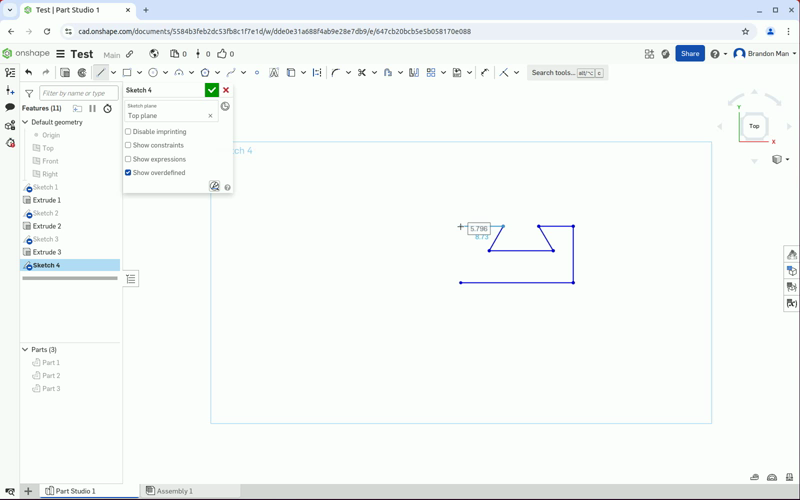
mouse_move(490, 226)
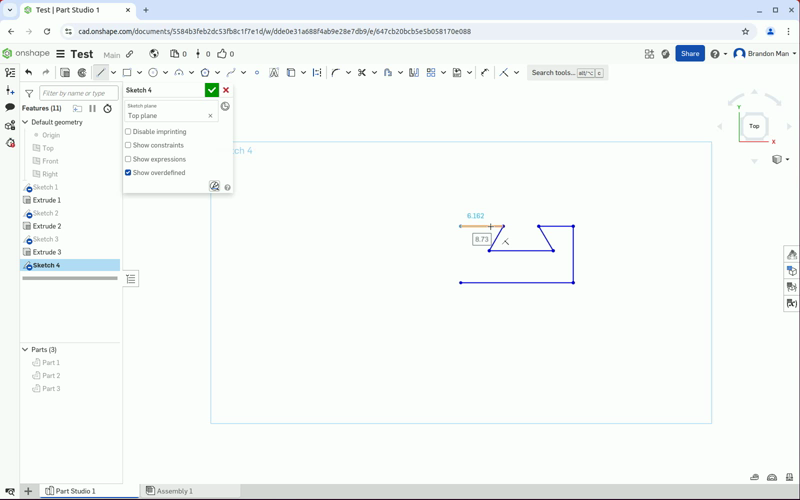
key_down(shift)
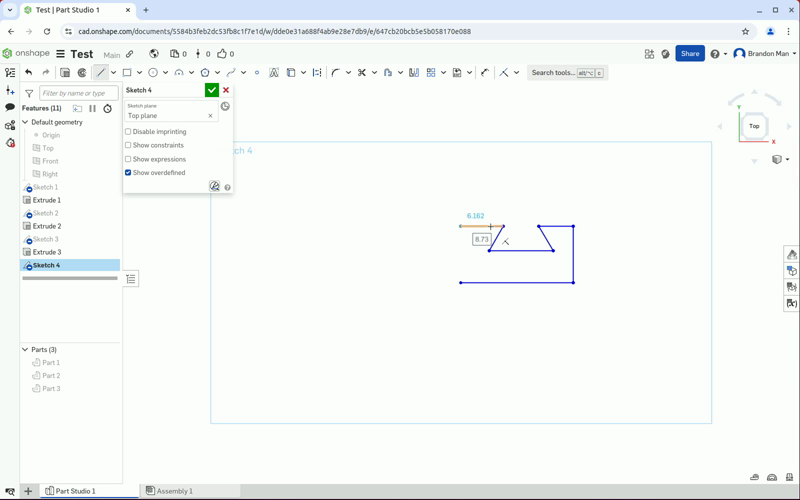
mouse_move(460, 282)
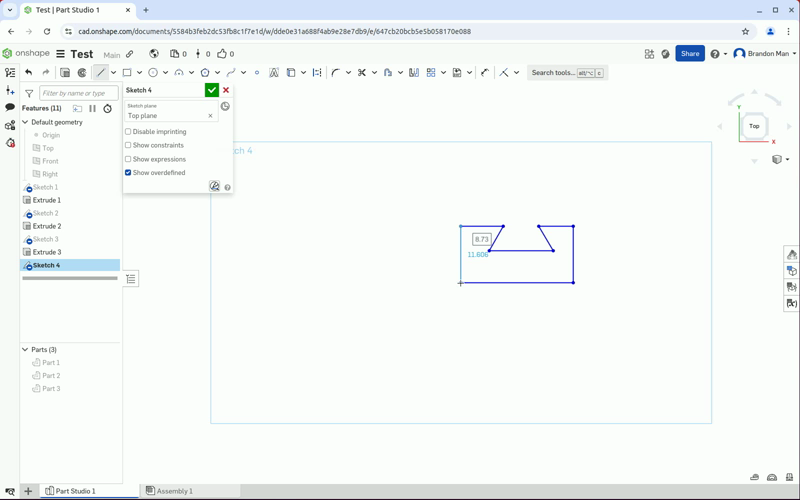
key_up(shift)
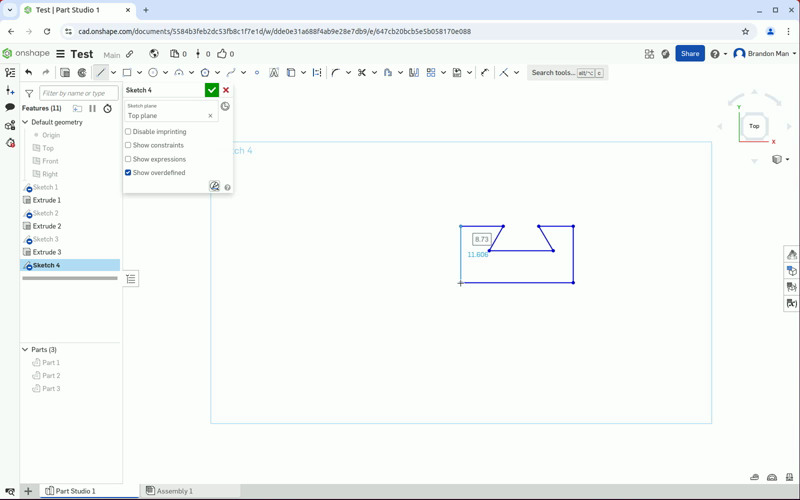
click(460, 282)
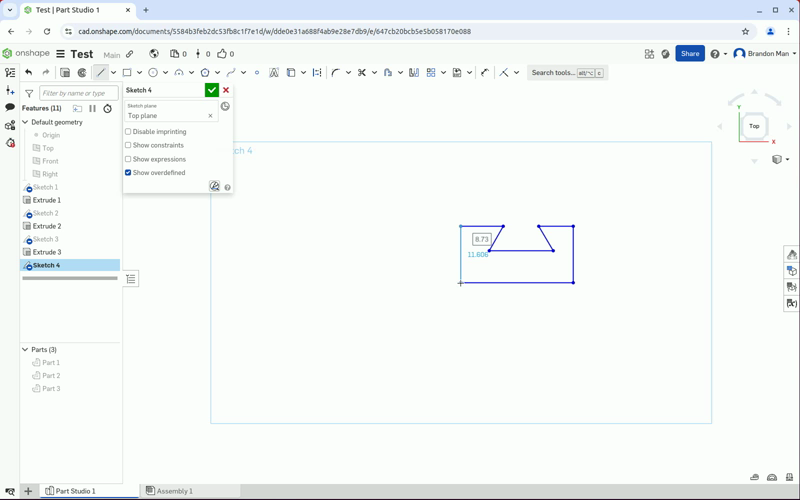
key(esc)
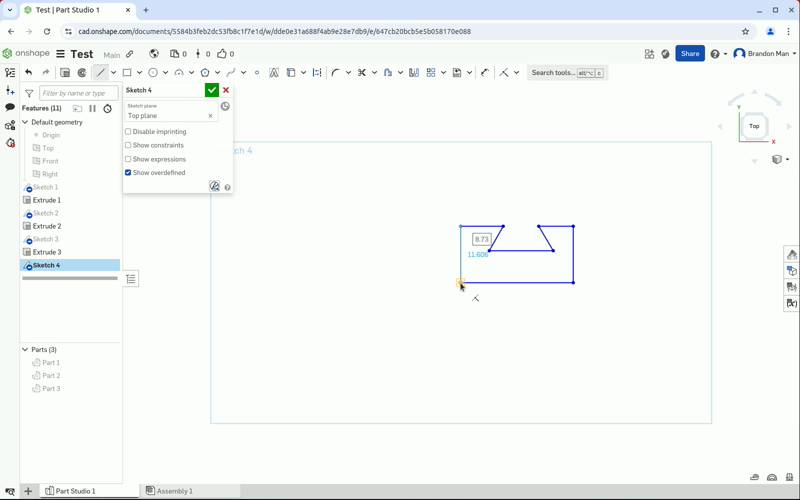
mouse_move(555, 278)
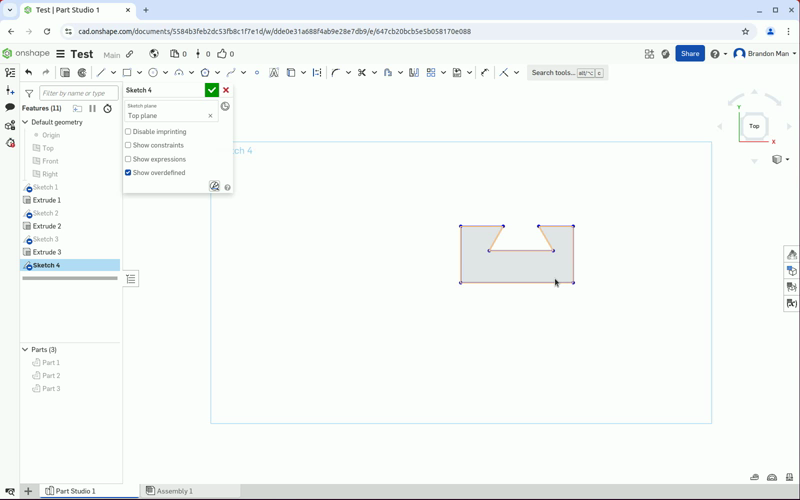
click(555, 278)
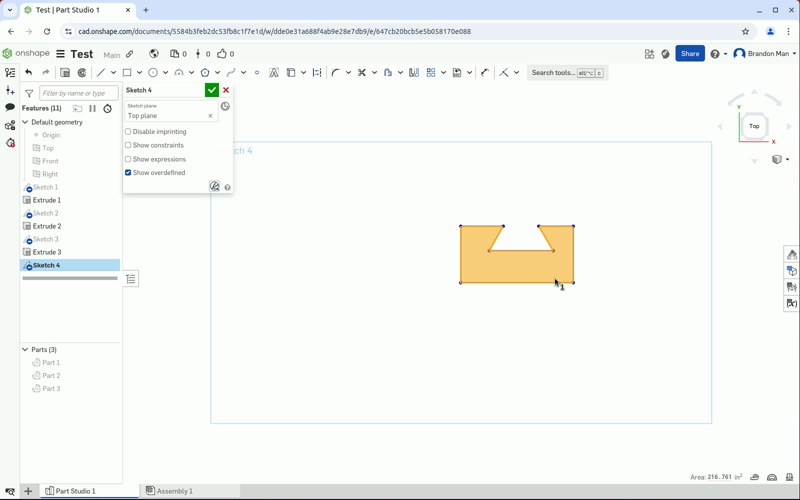
mouse_move(73, 352)
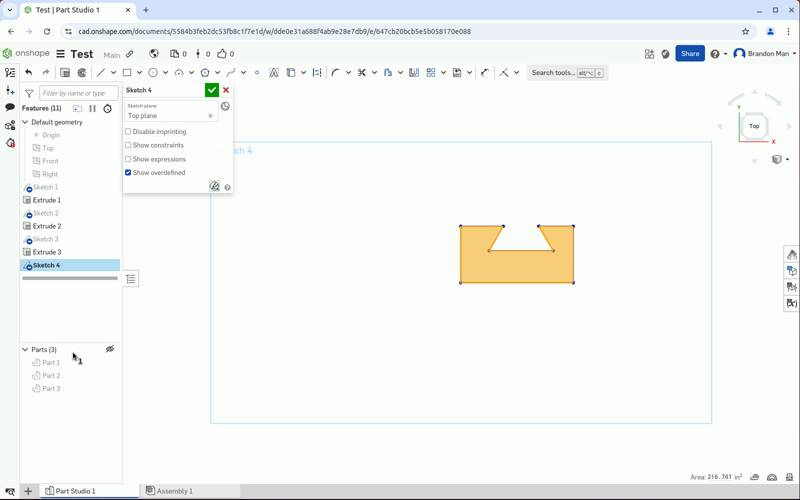
key(shift+y)
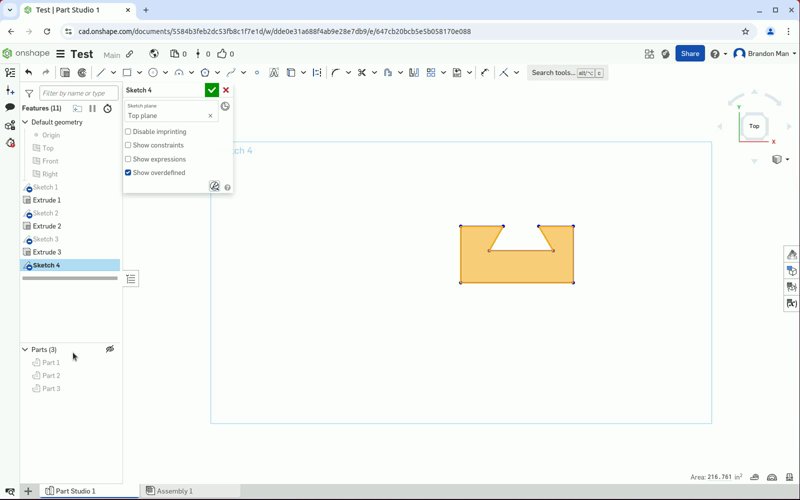
key(shift+e)
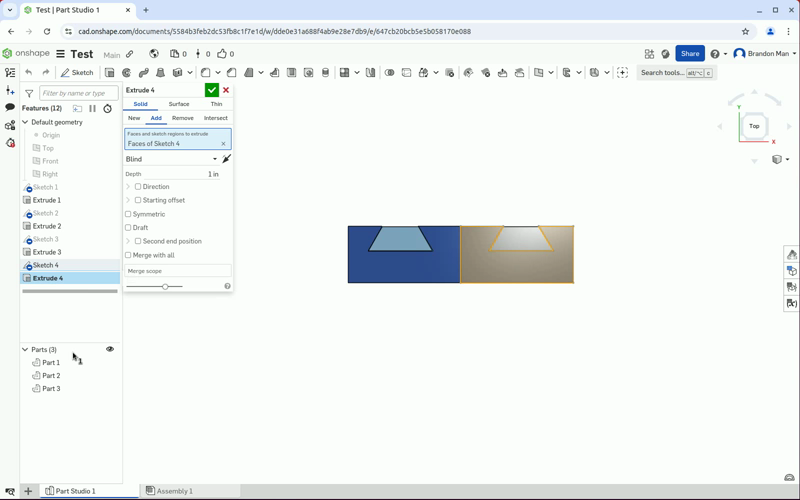
mouse_move(143, 106)
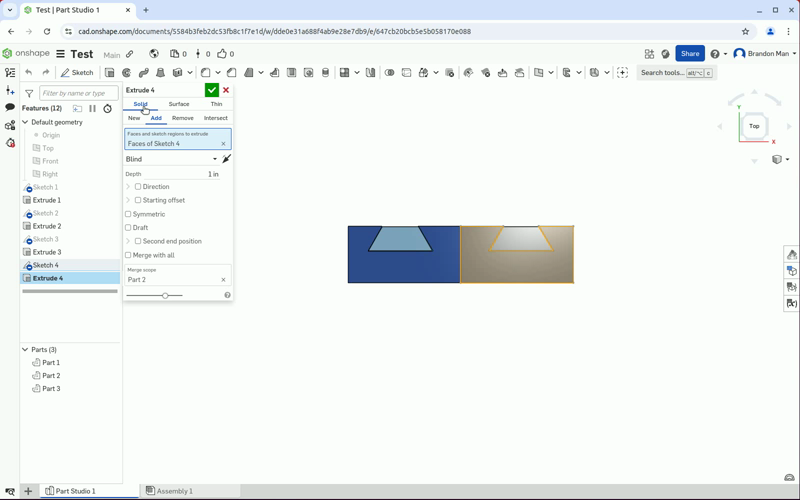
click(143, 106)
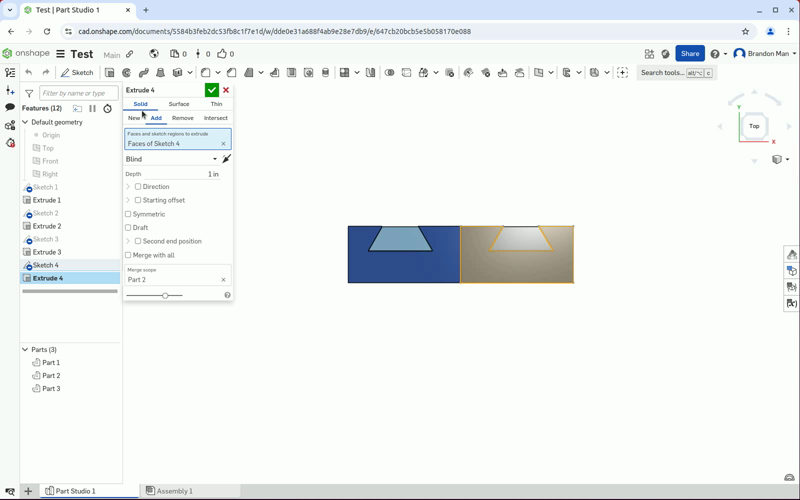
mouse_move(137, 120)
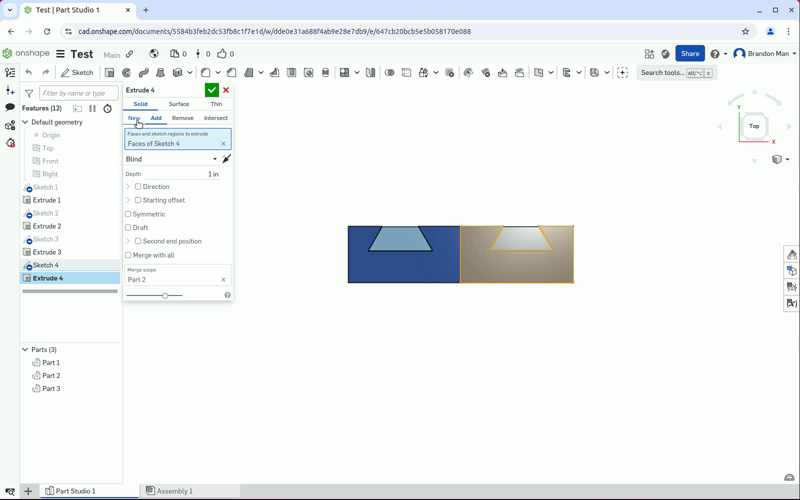
click(137, 120)
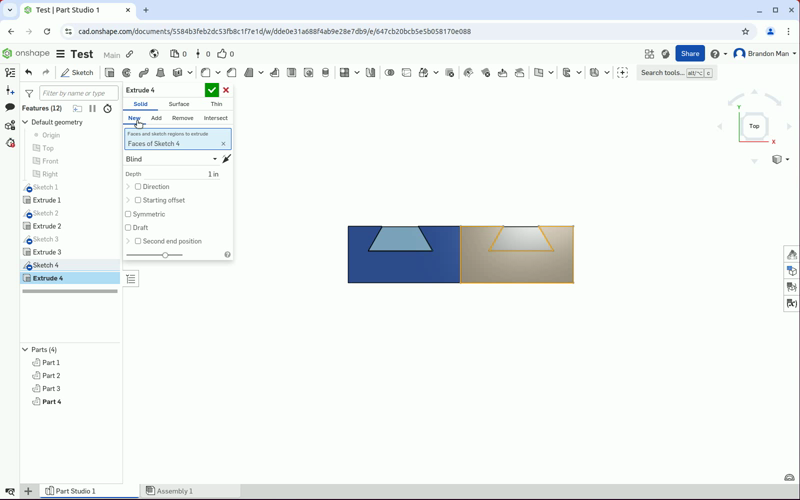
key(tab, 4)
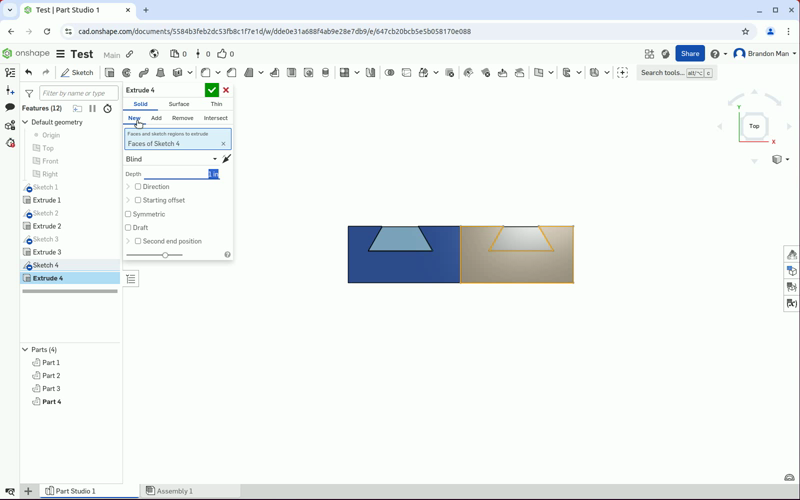
text(-11.554)
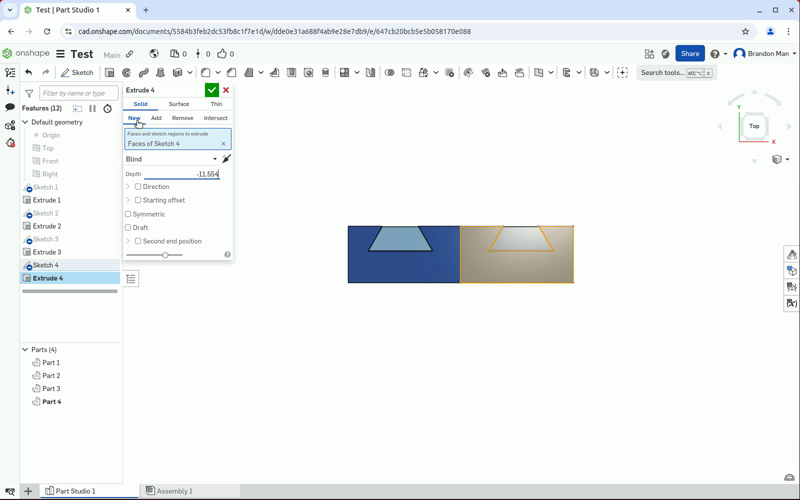
key(enter)
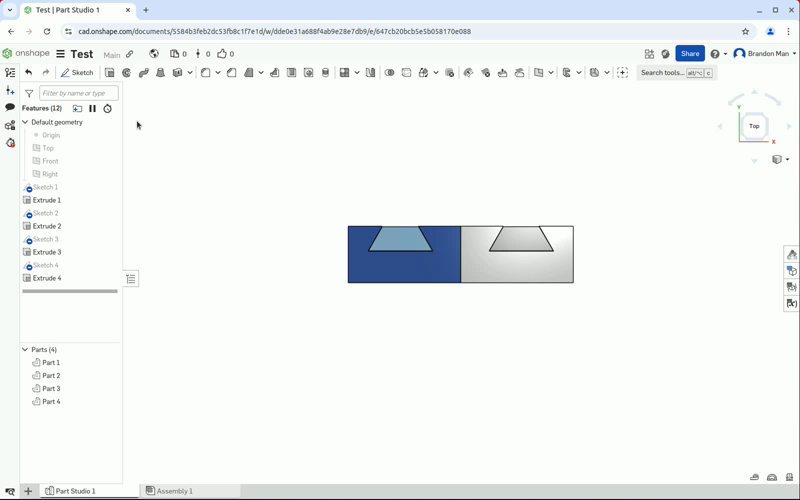
key(shift+h)
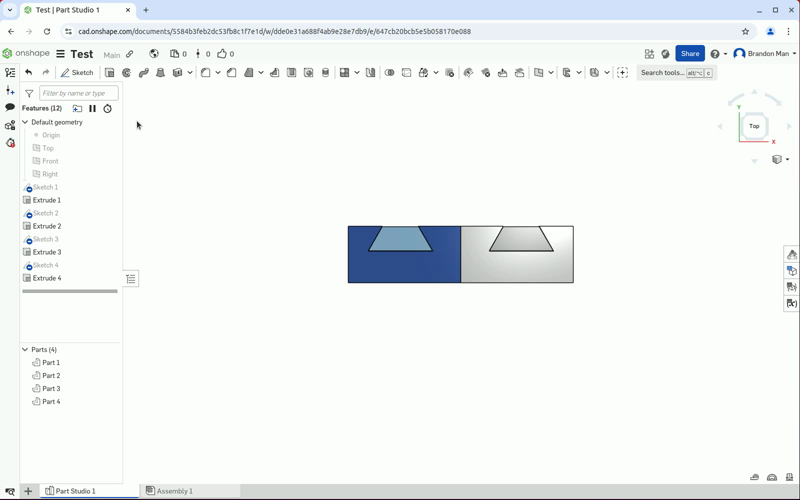
key(shift+h)
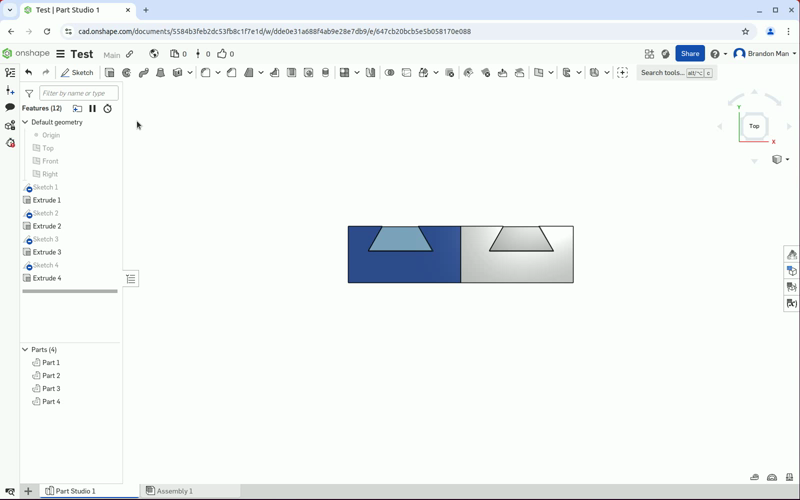
mouse_move(73, 189)
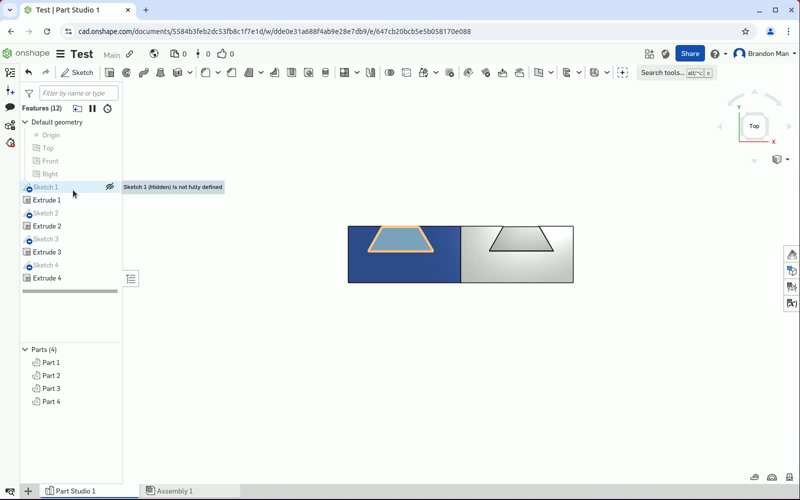
click(73, 189)
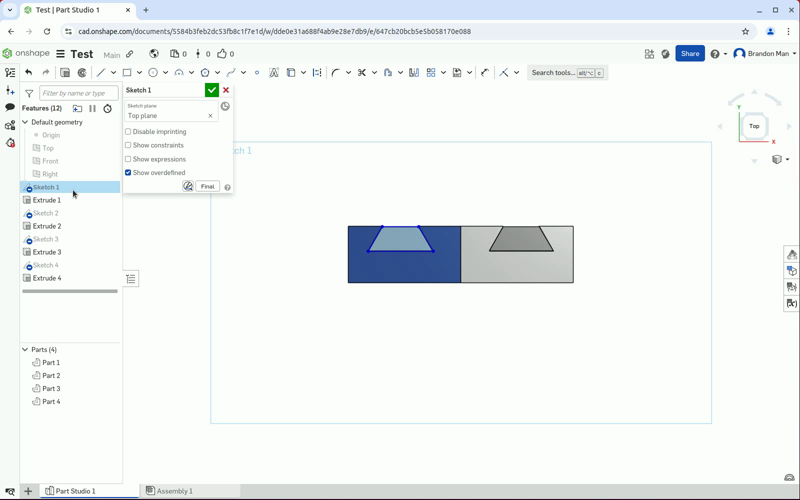
mouse_move(229, 92)
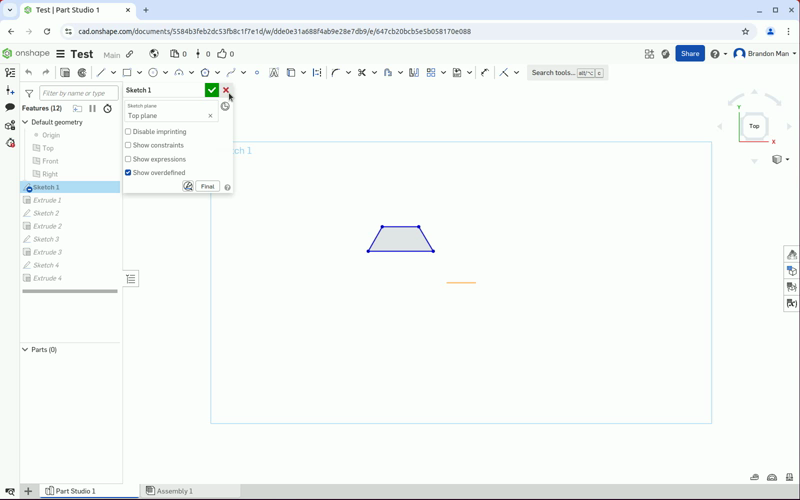
click(229, 92)
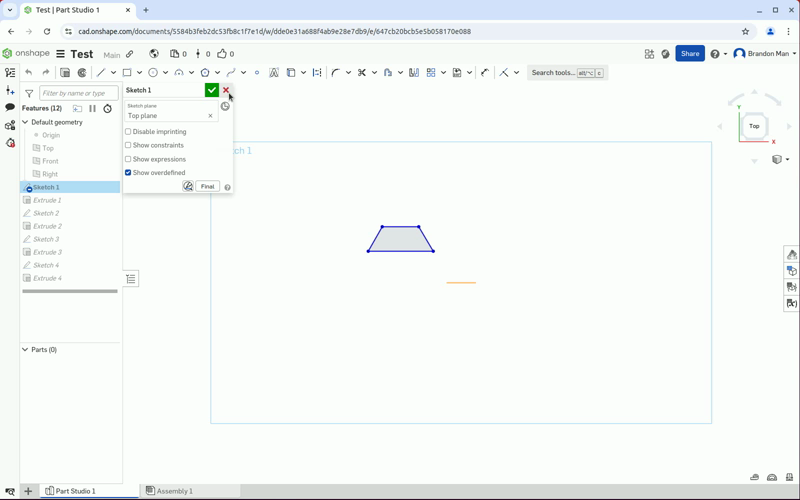
key(shift+s)
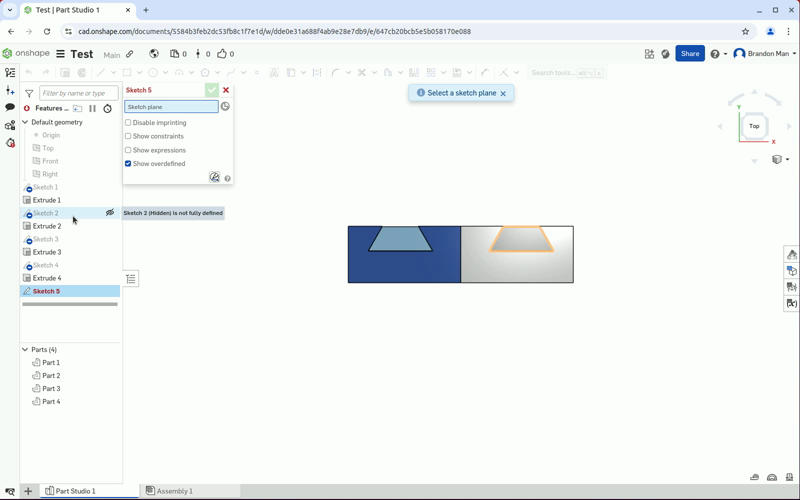
scroll(3)
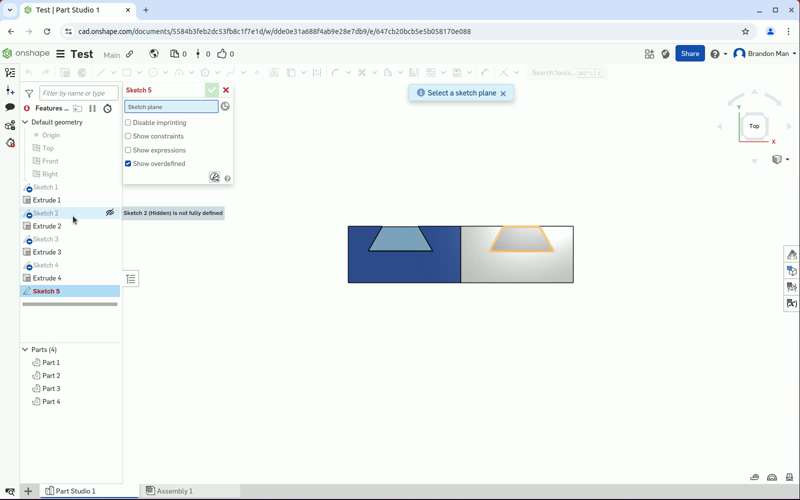
mouse_move(73, 150)
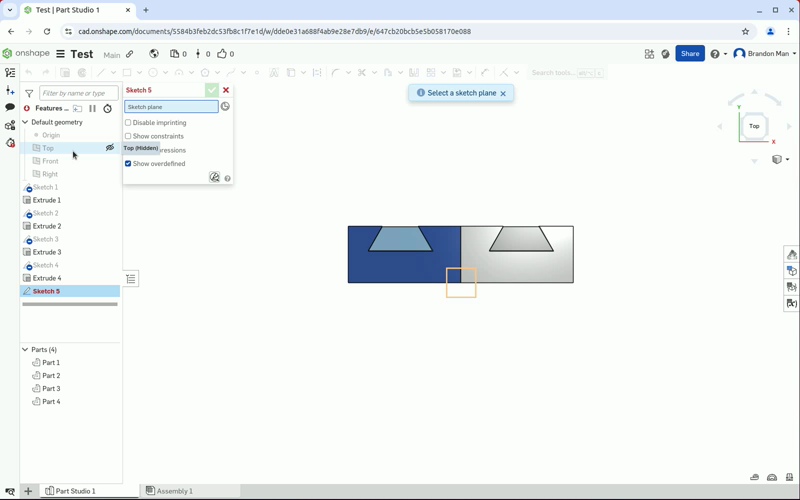
click(73, 150)
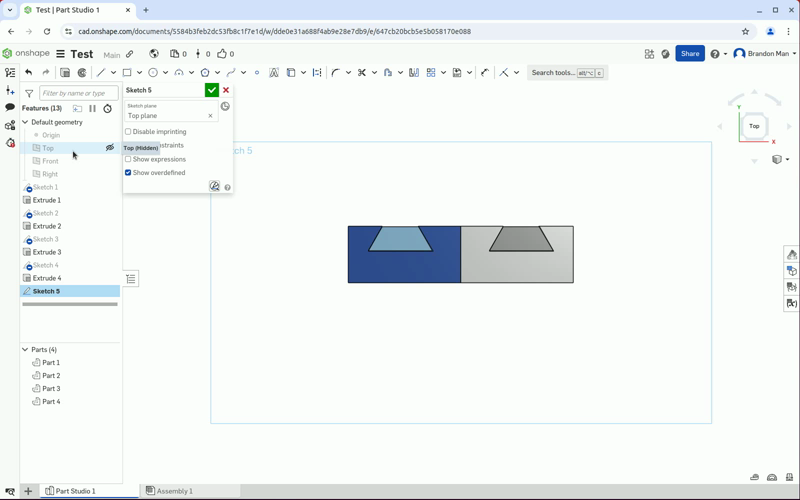
mouse_move(73, 352)
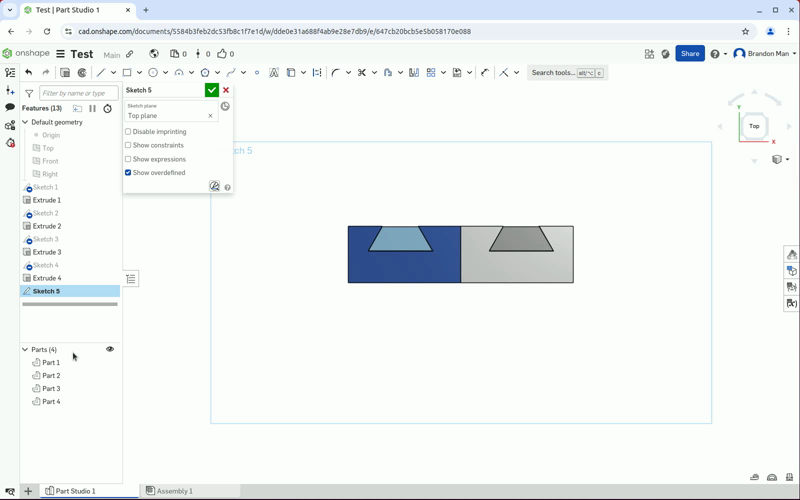
key(y)
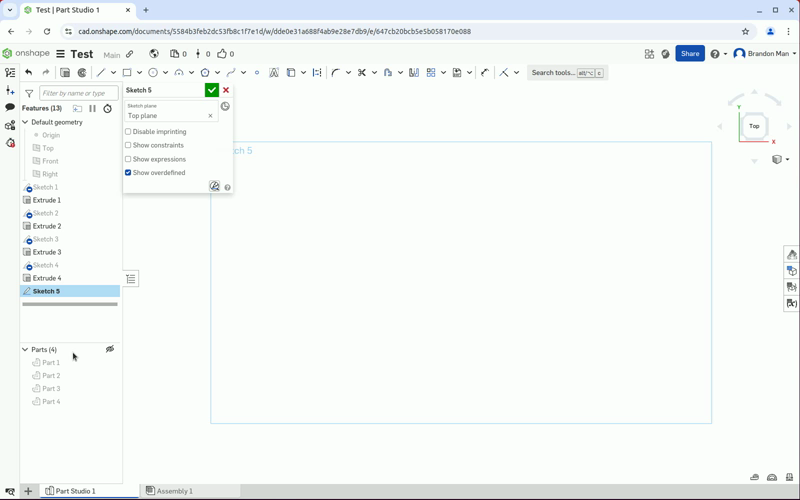
key(l)
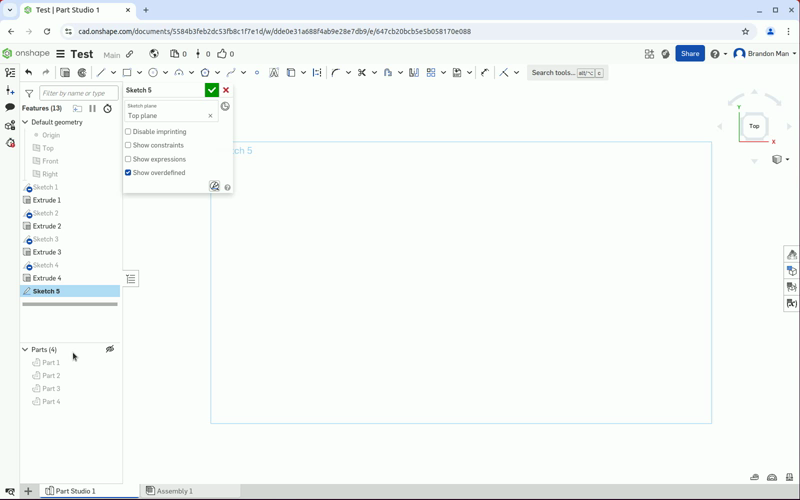
key_down(shift)
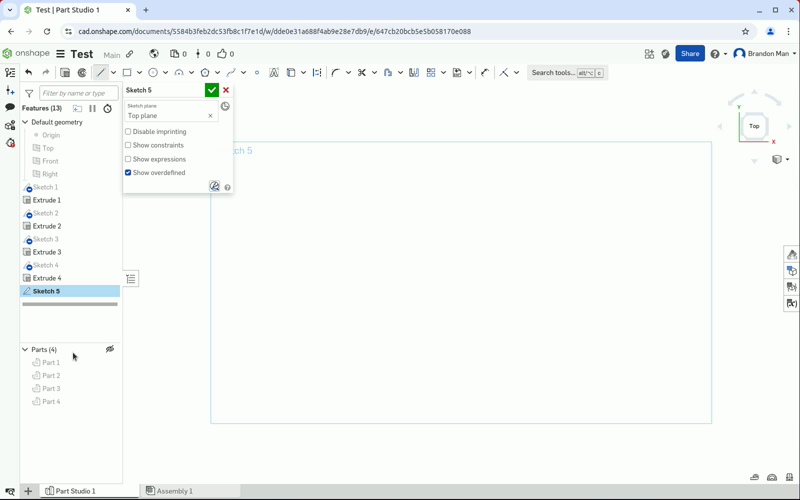
mouse_move(368, 251)
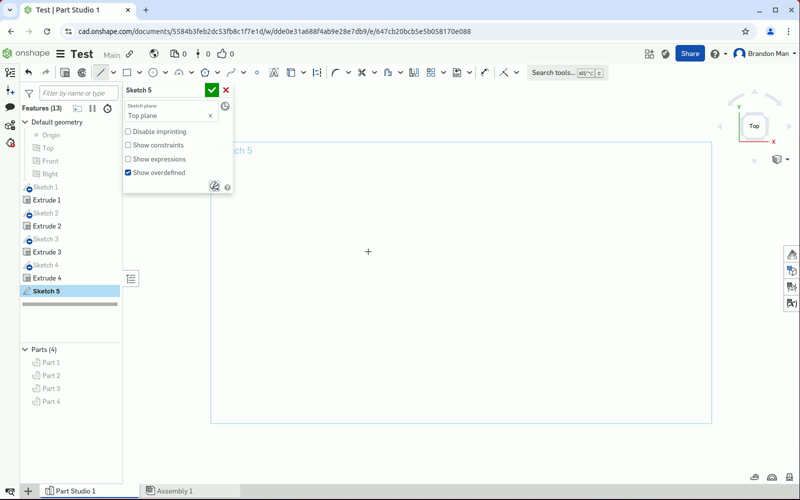
click(368, 251)
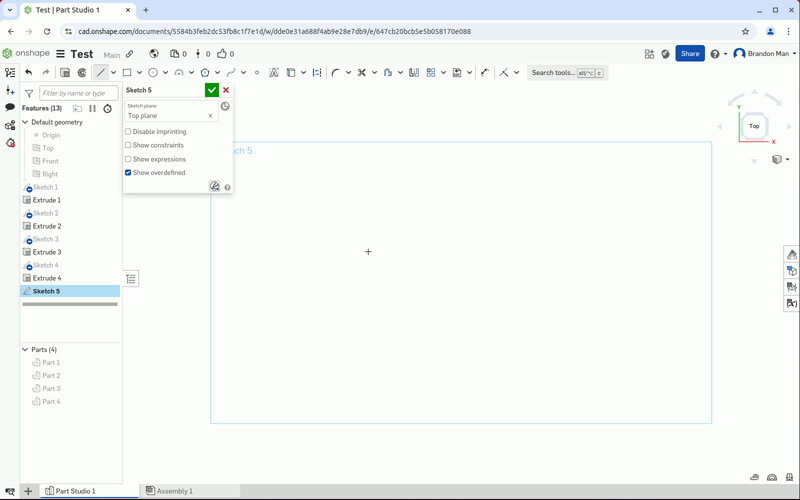
key_up(shift)
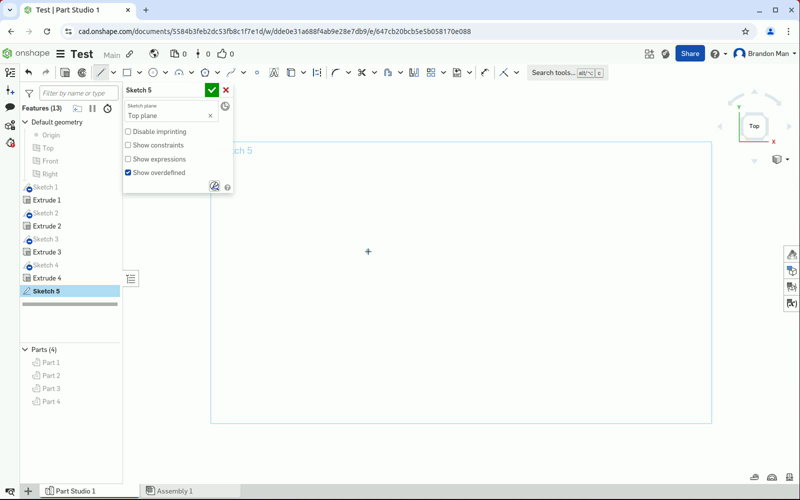
key_down(shift)
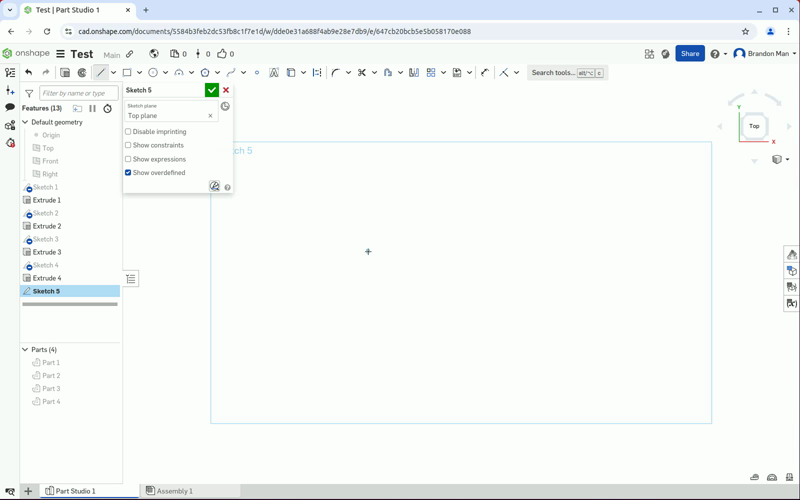
mouse_move(433, 251)
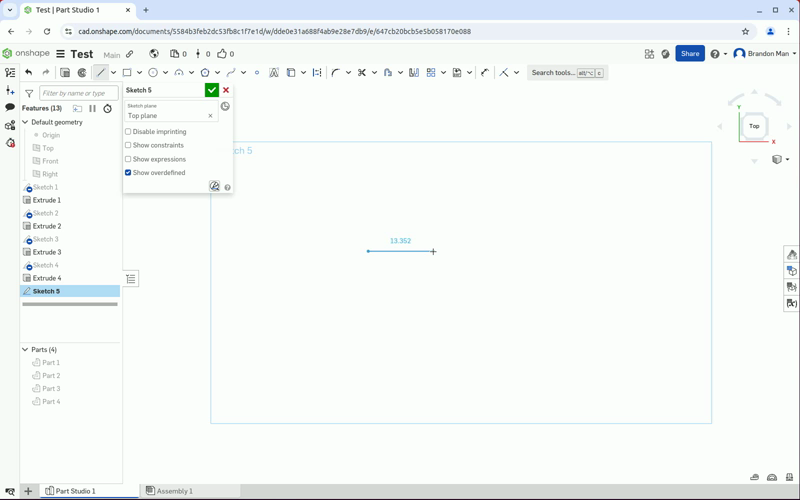
click(433, 251)
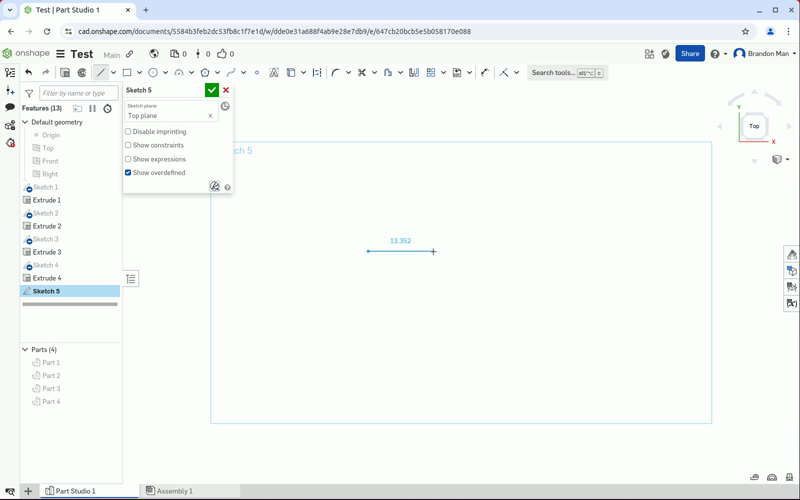
key_up(shift)
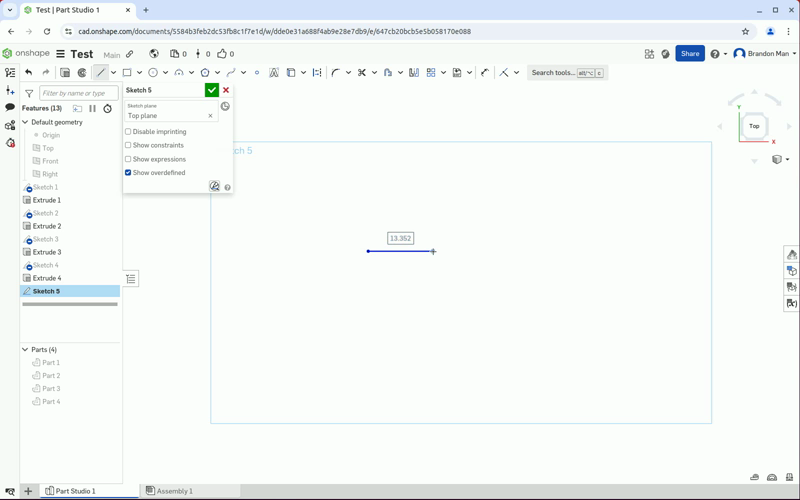
key_down(shift)
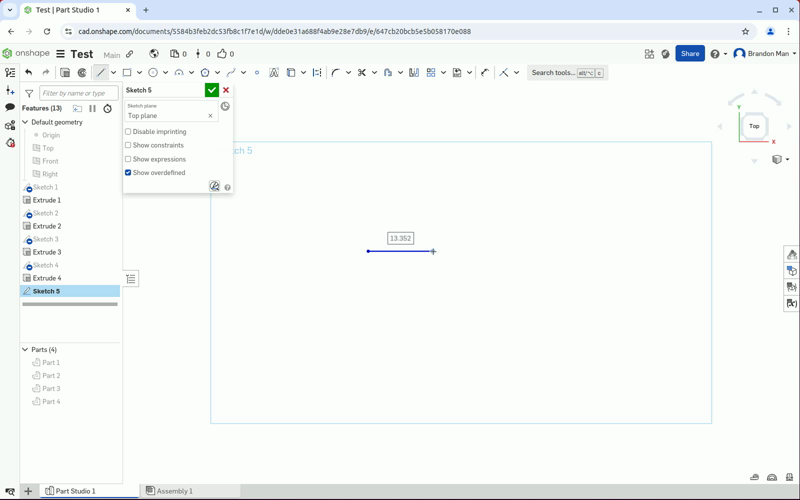
mouse_move(463, 251)
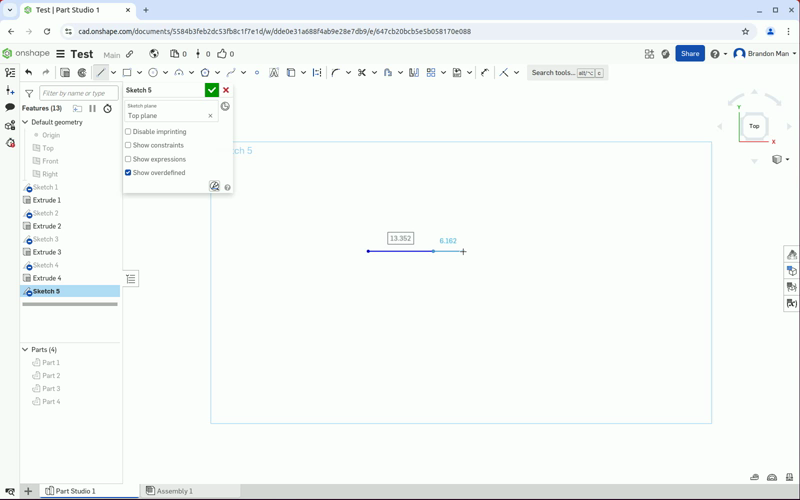
mouse_move(418, 226)
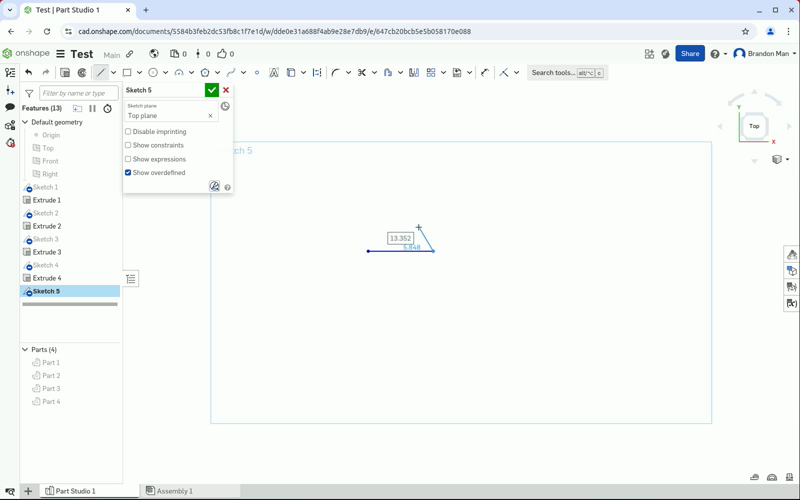
click(418, 226)
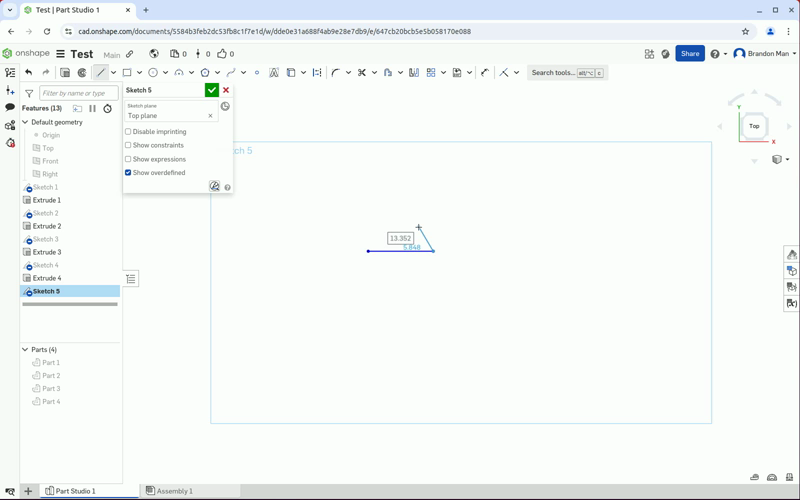
key_up(shift)
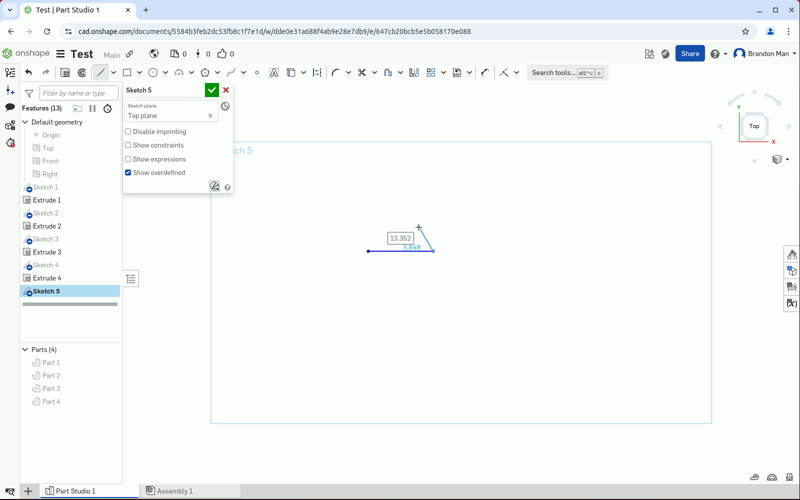
key_down(shift)
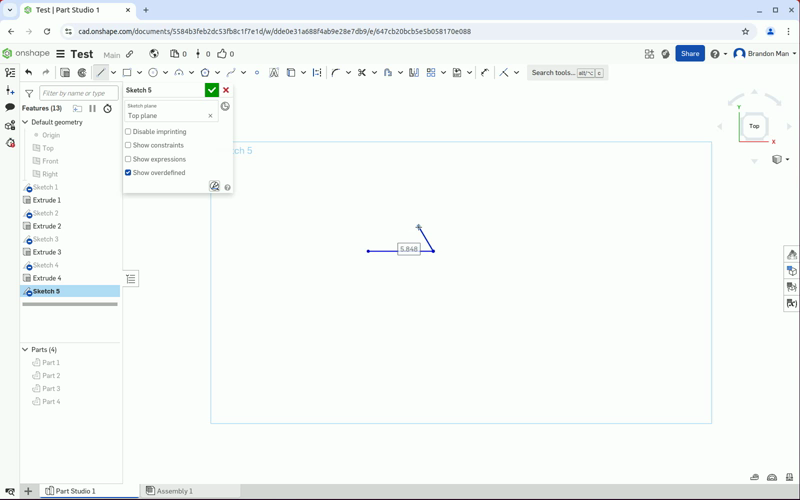
mouse_move(448, 226)
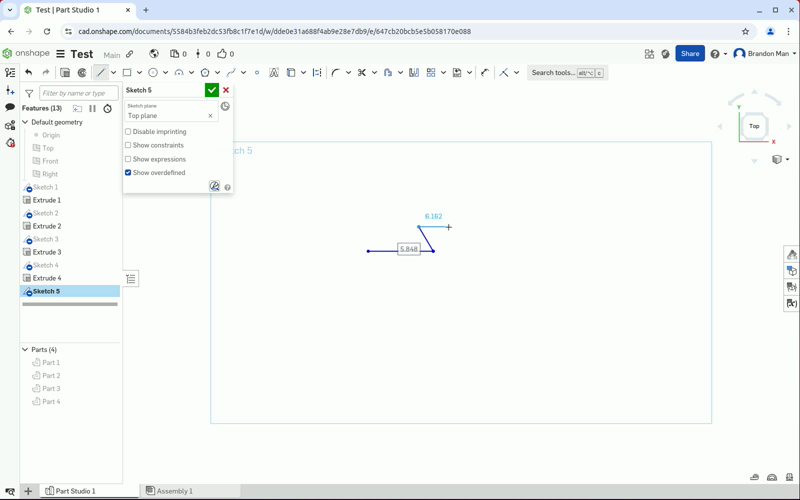
mouse_move(382, 226)
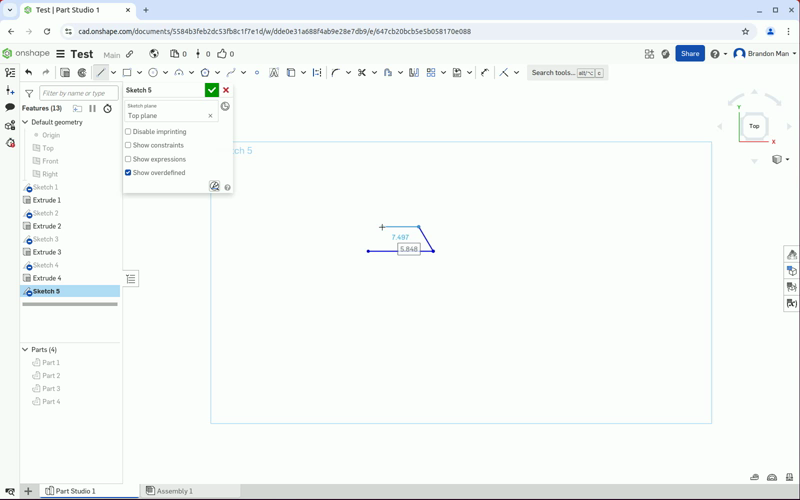
click(382, 226)
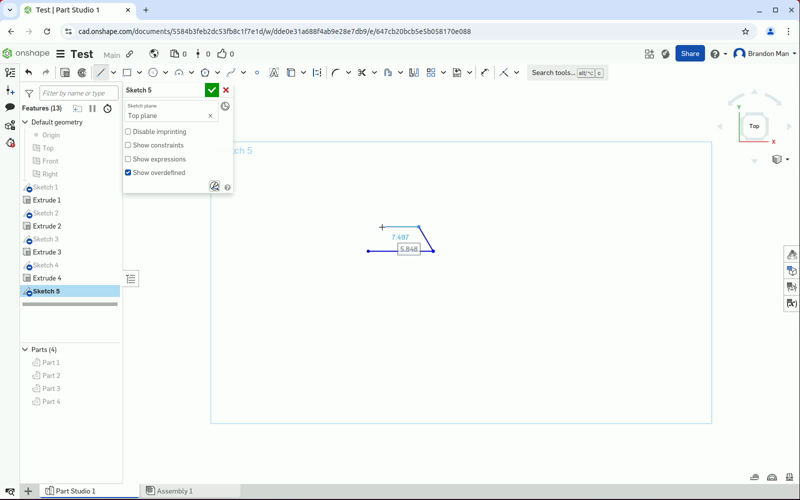
key_up(shift)
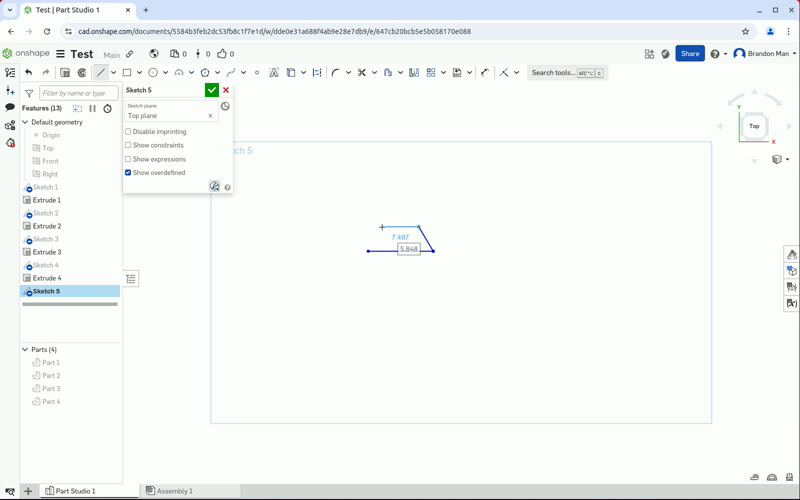
mouse_move(412, 226)
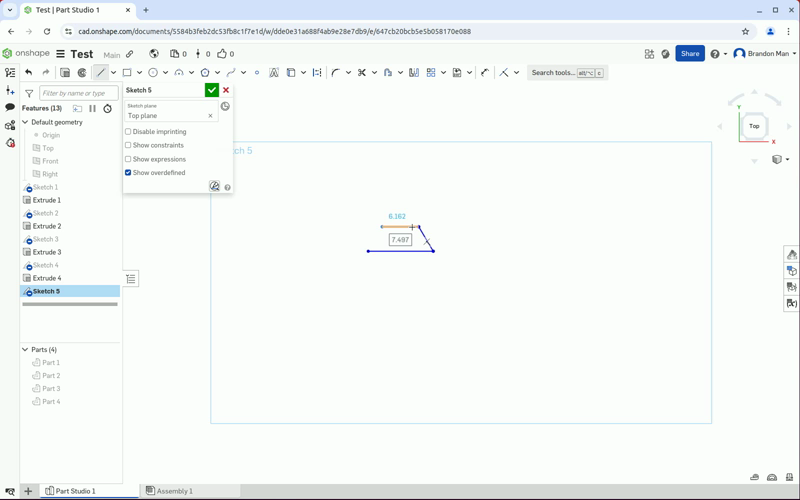
key_down(shift)
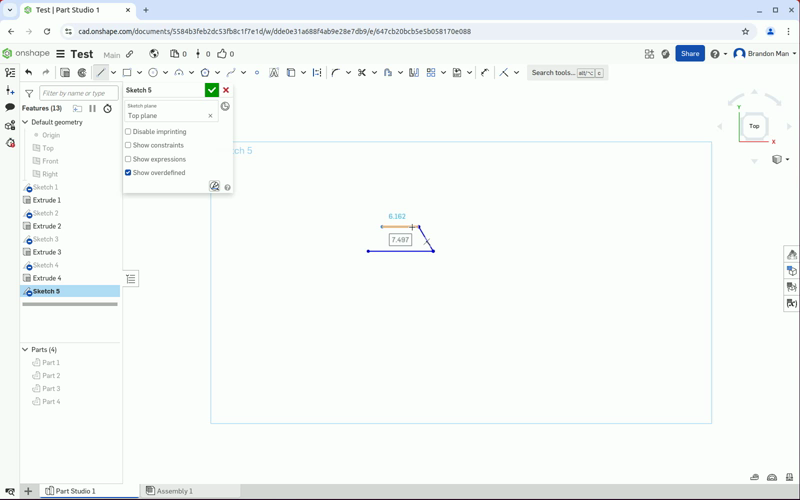
mouse_move(368, 251)
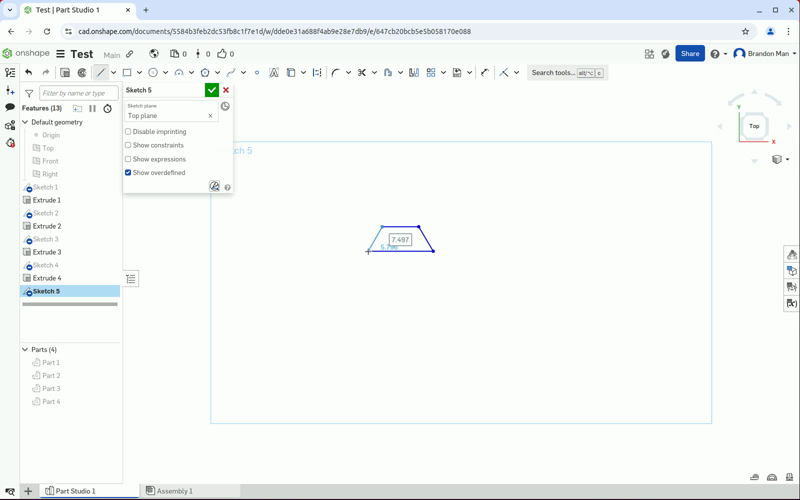
key_up(shift)
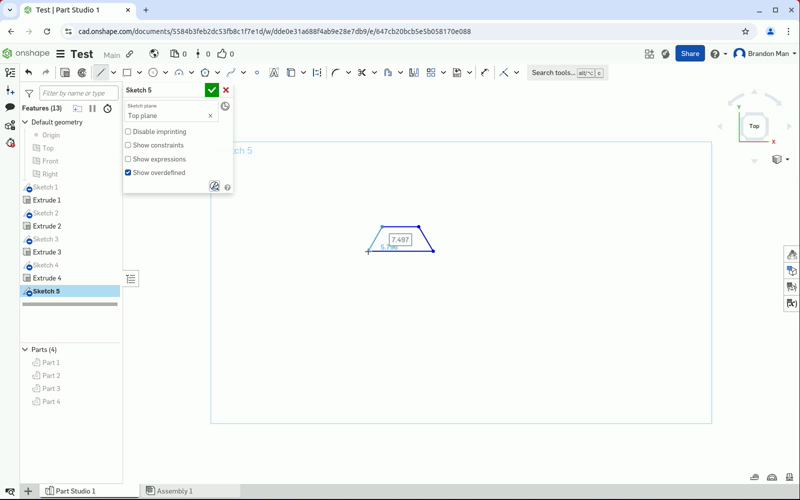
click(368, 251)
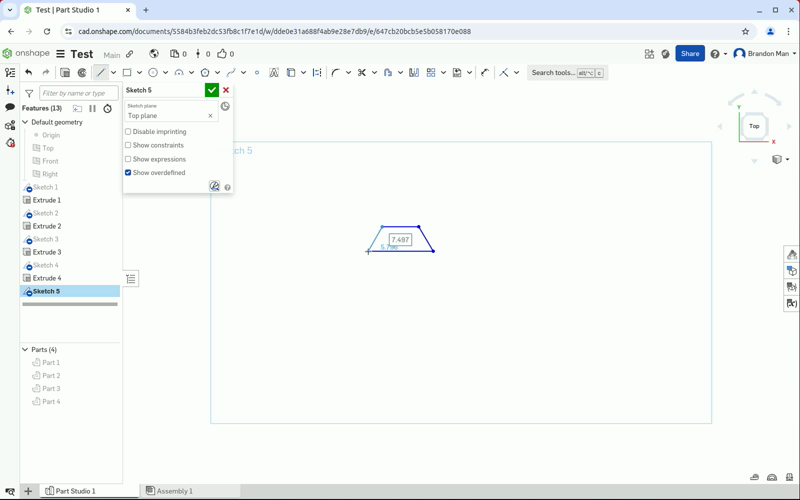
key(esc)
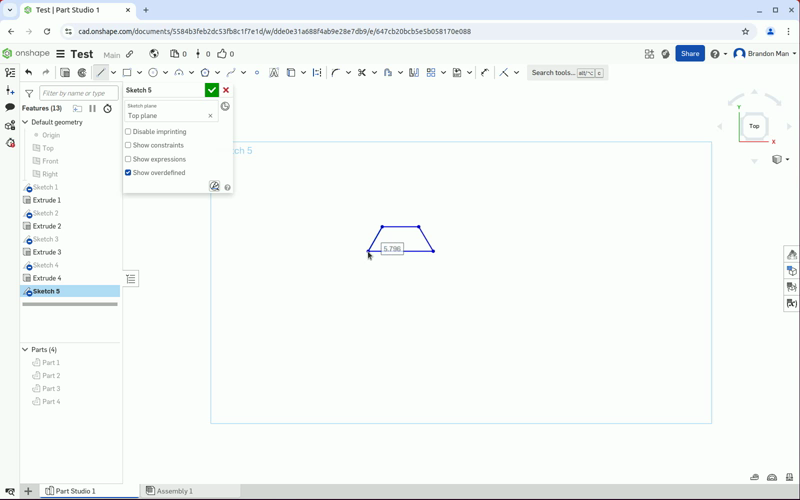
mouse_move(406, 233)
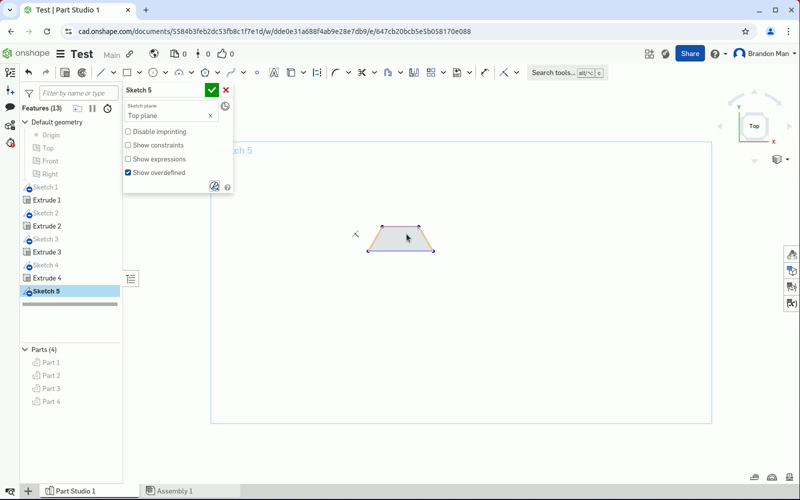
scroll(6)
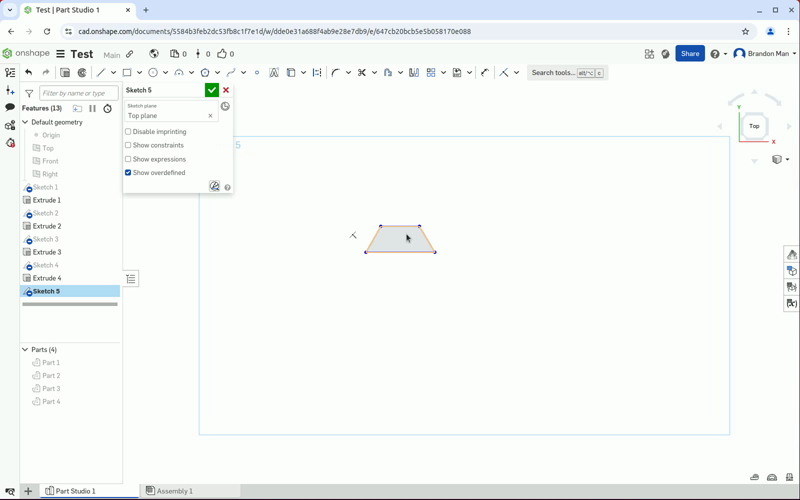
scroll(6)
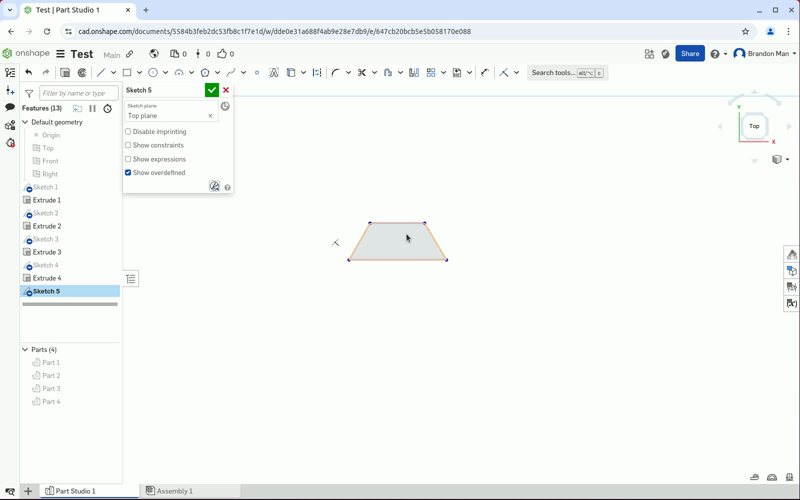
scroll(6)
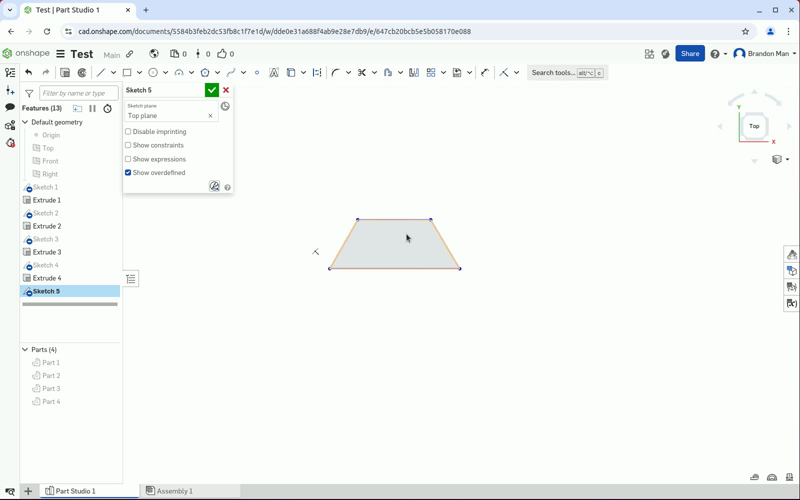
scroll(6)
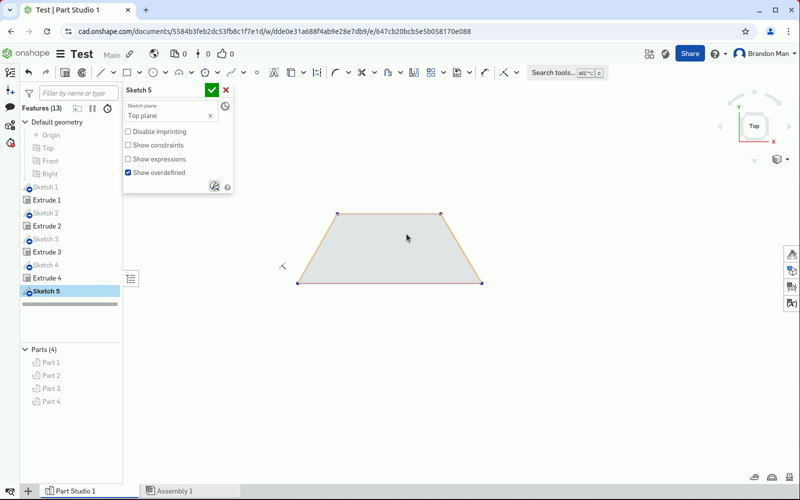
scroll(6)
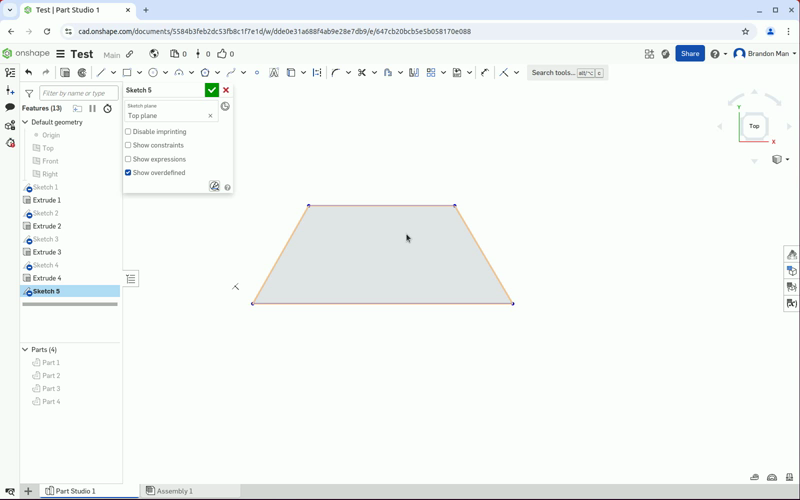
scroll(6)
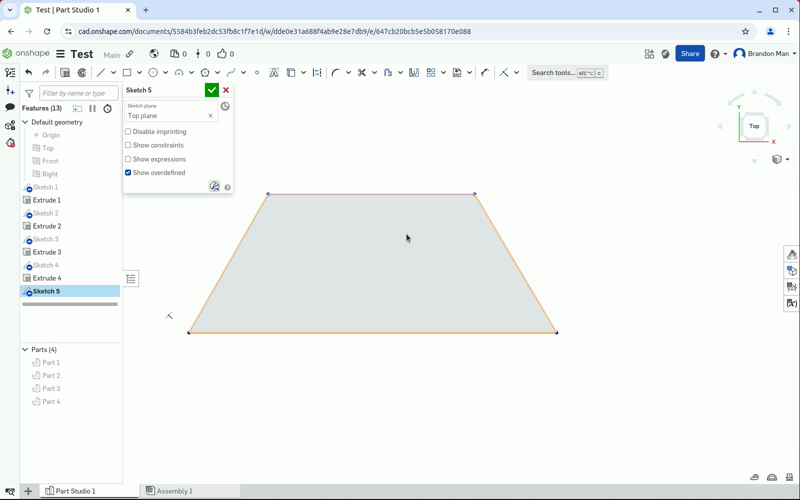
scroll(6)
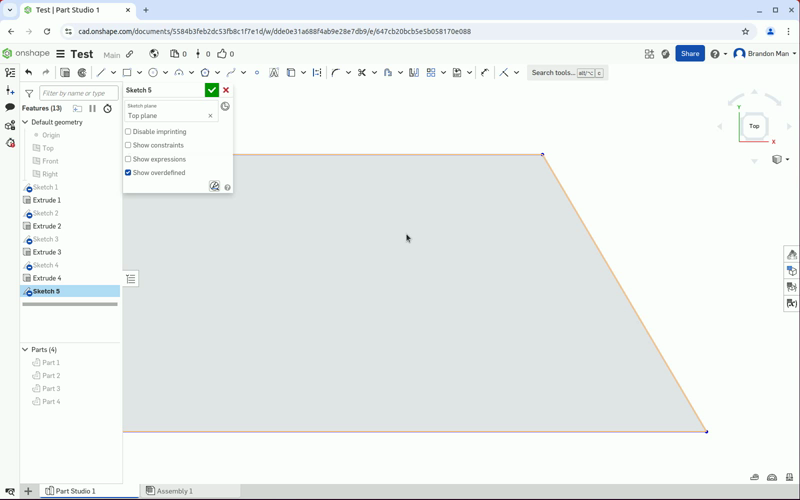
click(406, 233)
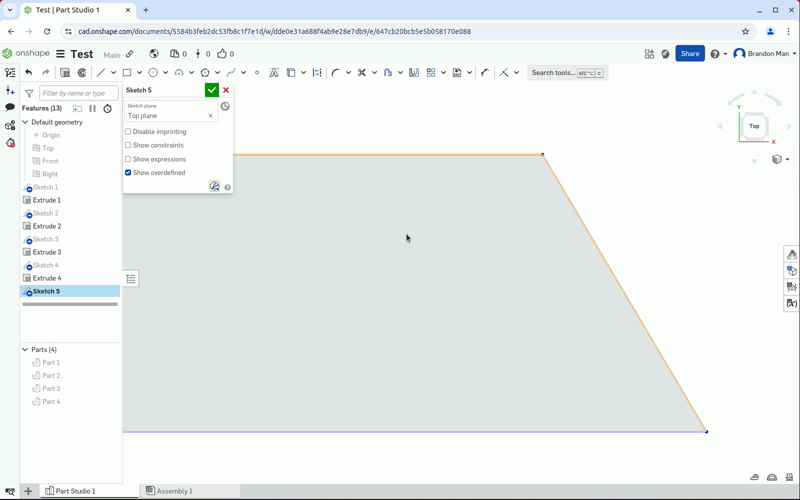
scroll(-6)
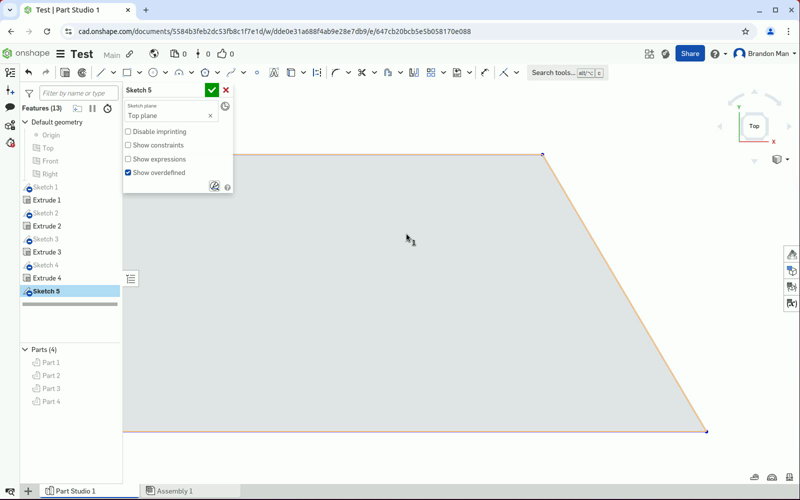
scroll(-6)
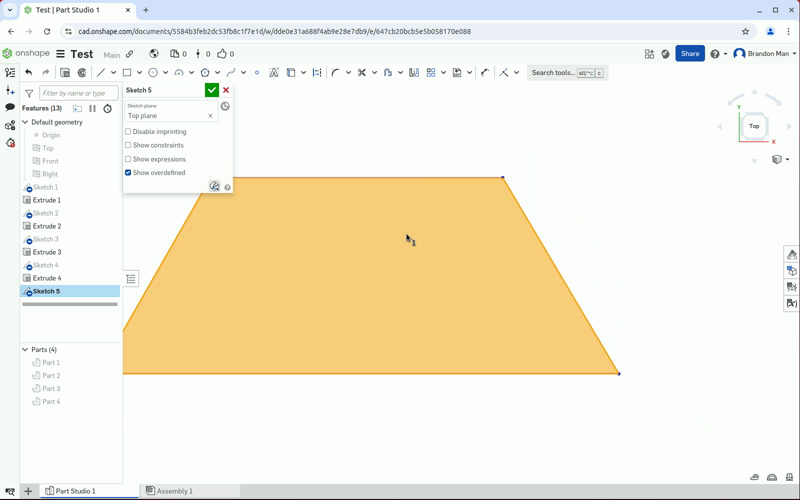
scroll(-6)
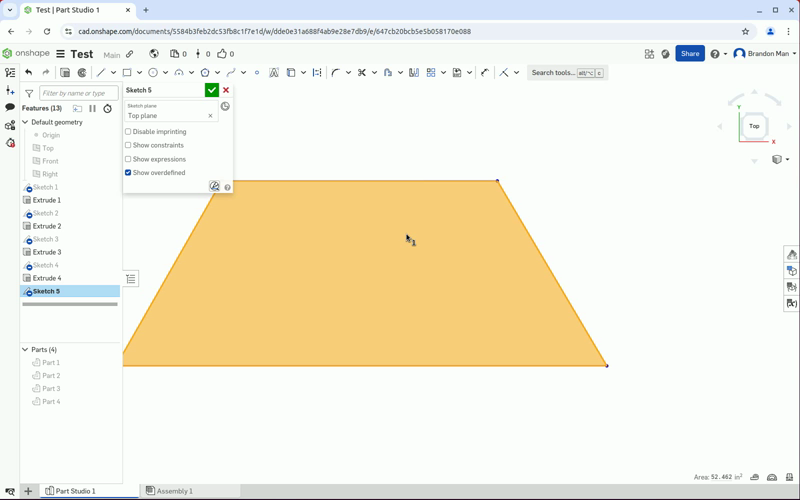
scroll(-6)
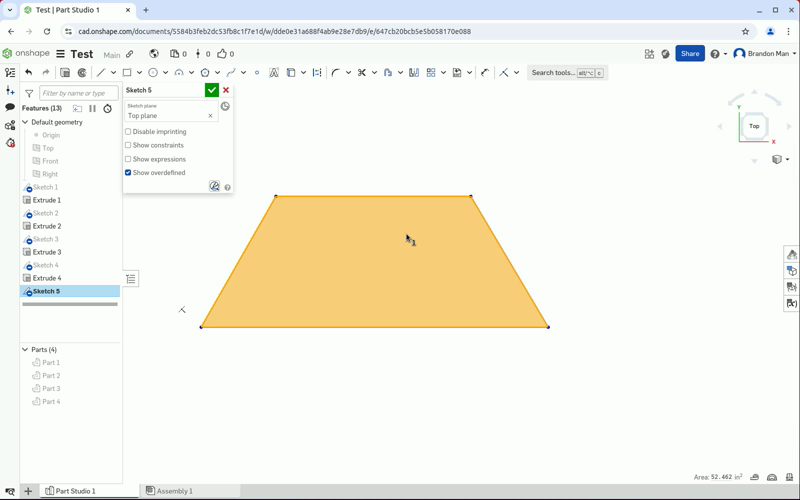
scroll(-6)
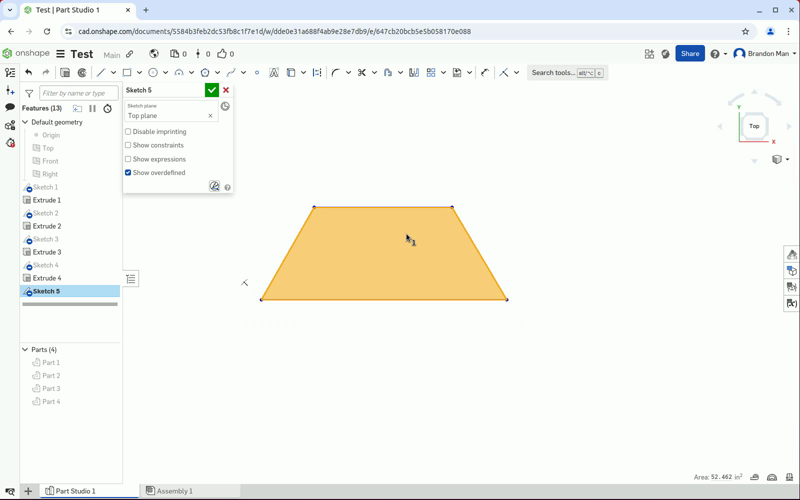
scroll(-6)
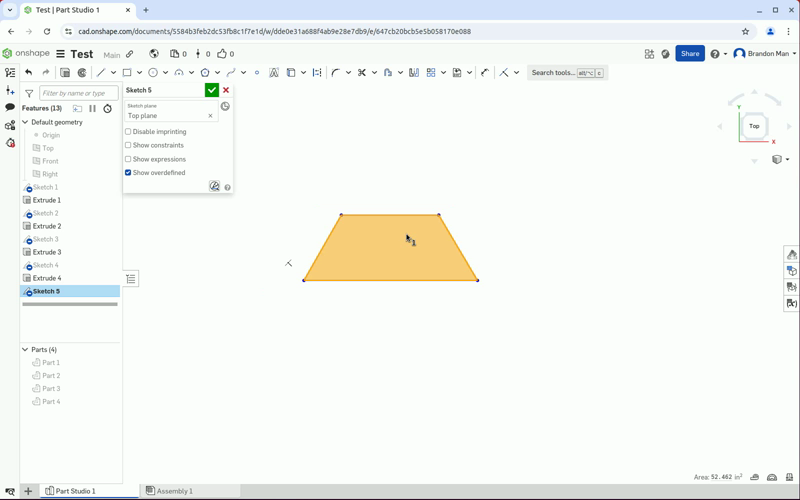
scroll(-6)
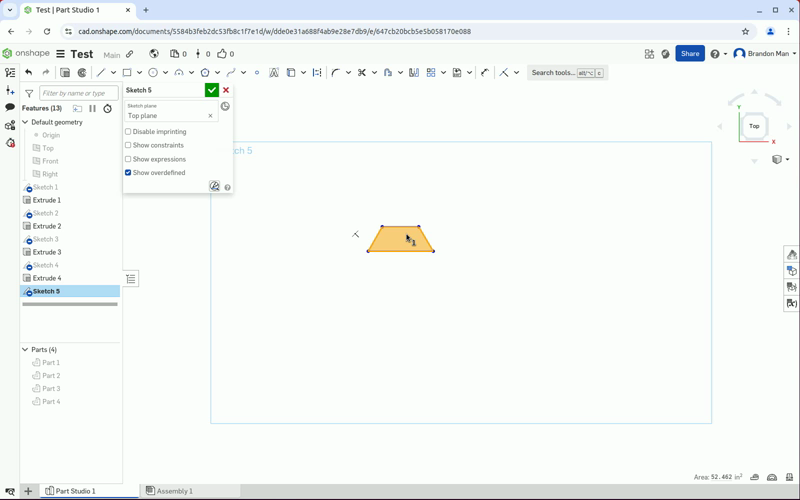
mouse_move(73, 352)
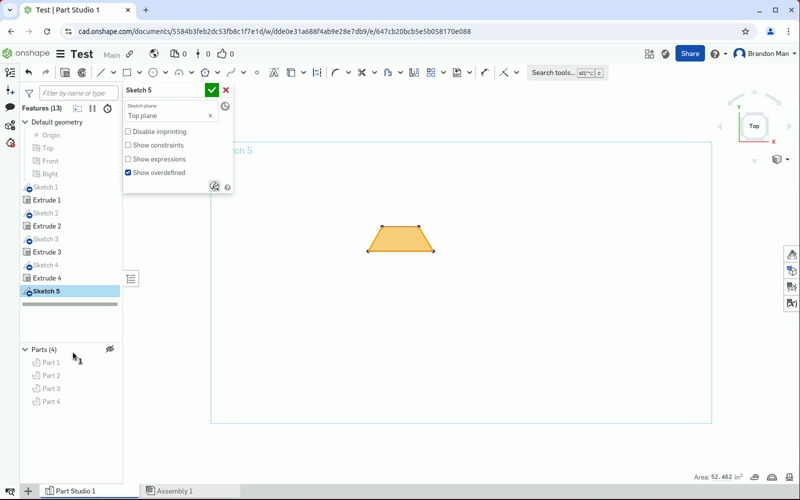
key(shift+y)
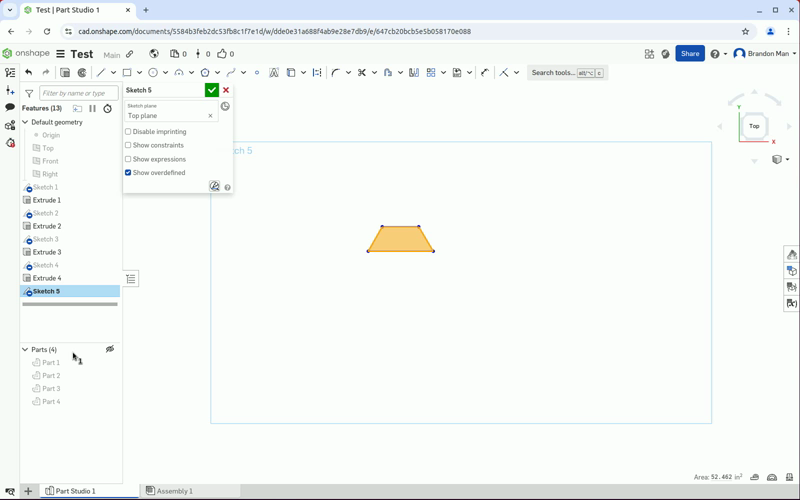
key(shift+e)
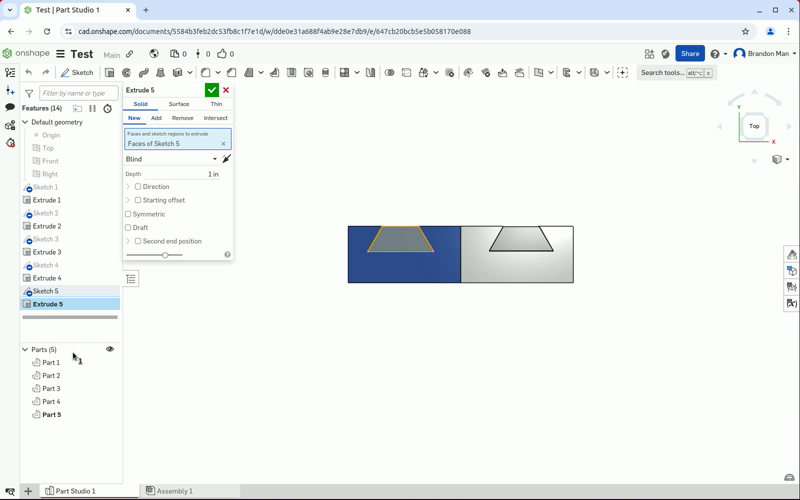
mouse_move(143, 106)
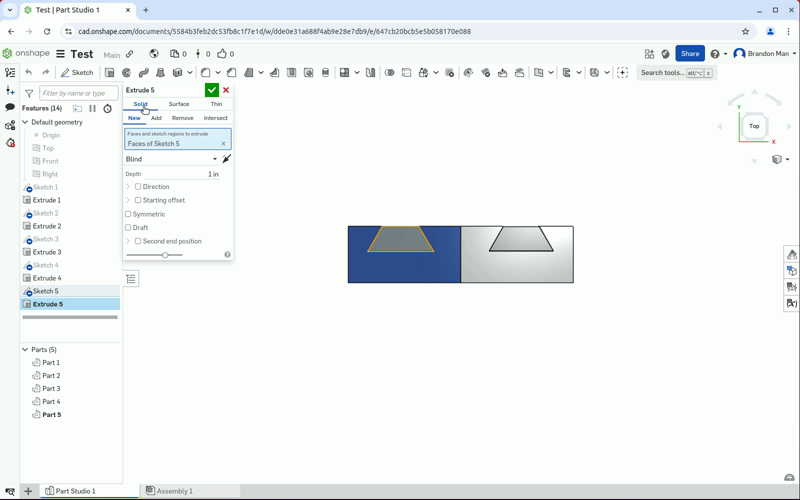
click(143, 106)
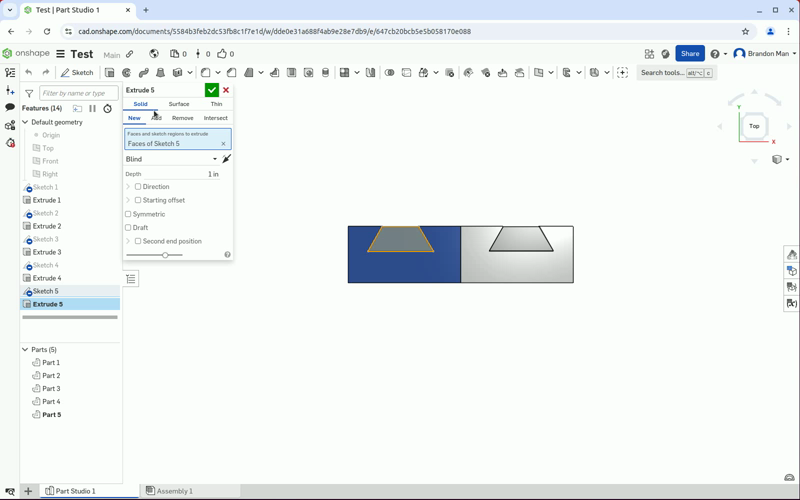
mouse_move(186, 120)
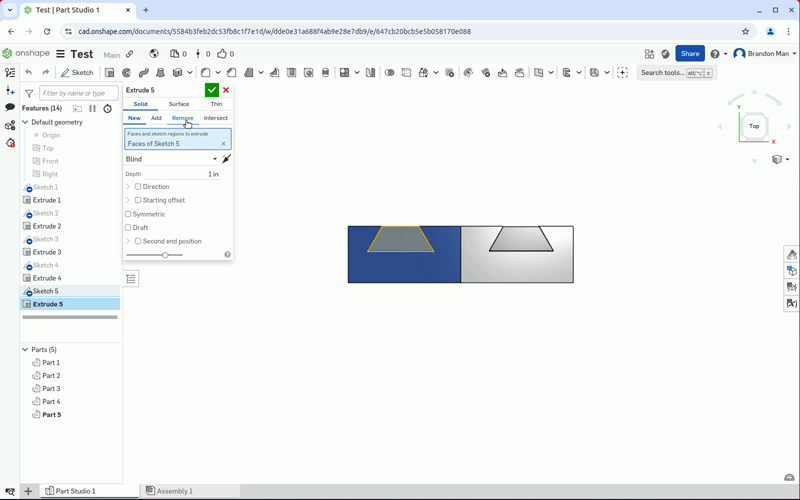
click(186, 120)
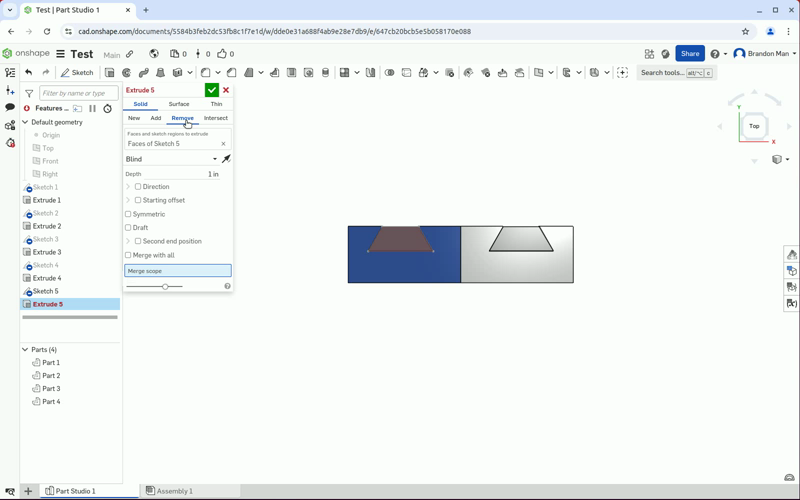
key(tab, 4)
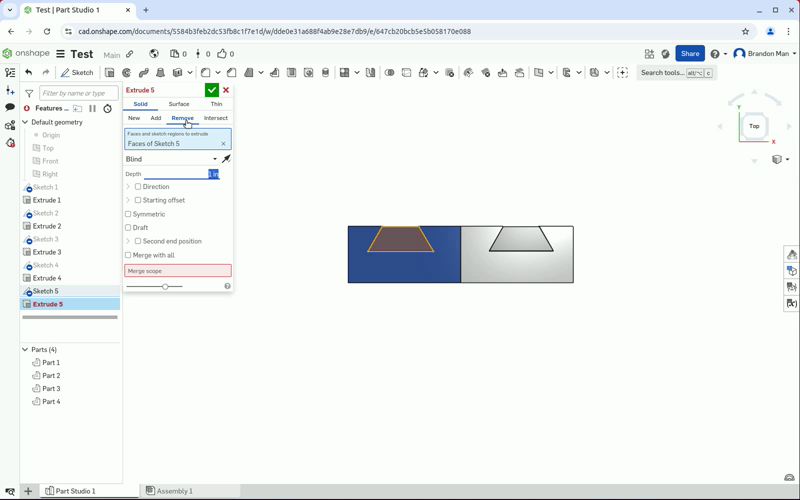
text(8.666)
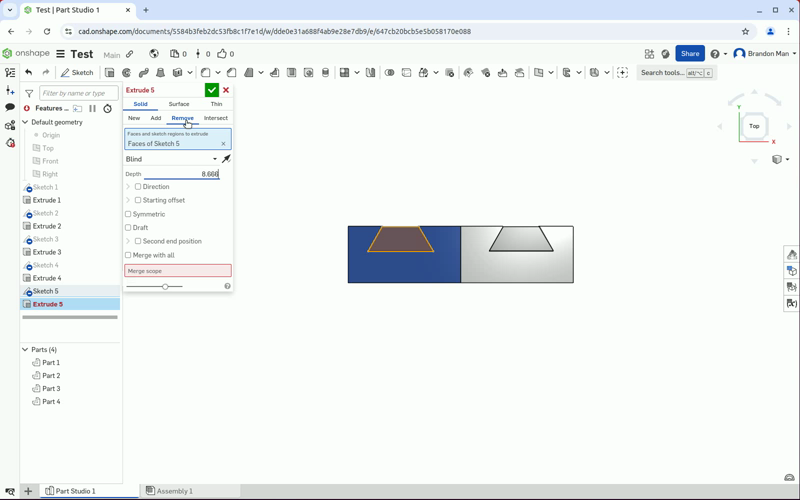
key(tab, 6)
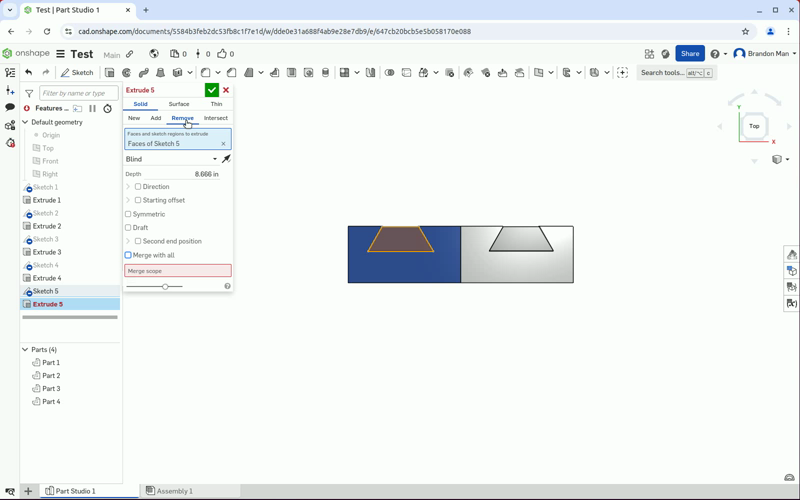
key(space)
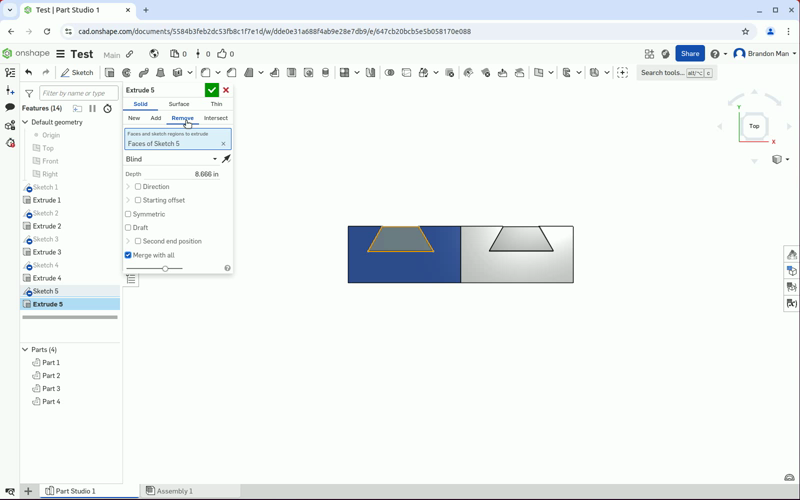
key(enter)
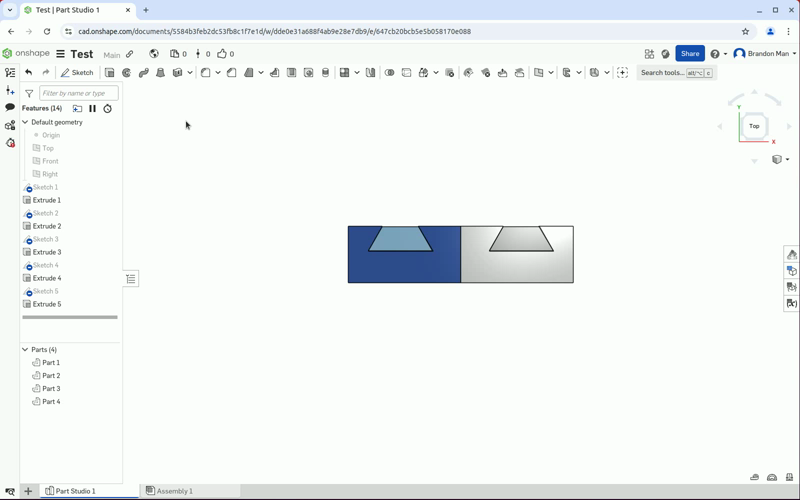
key(shift+h)
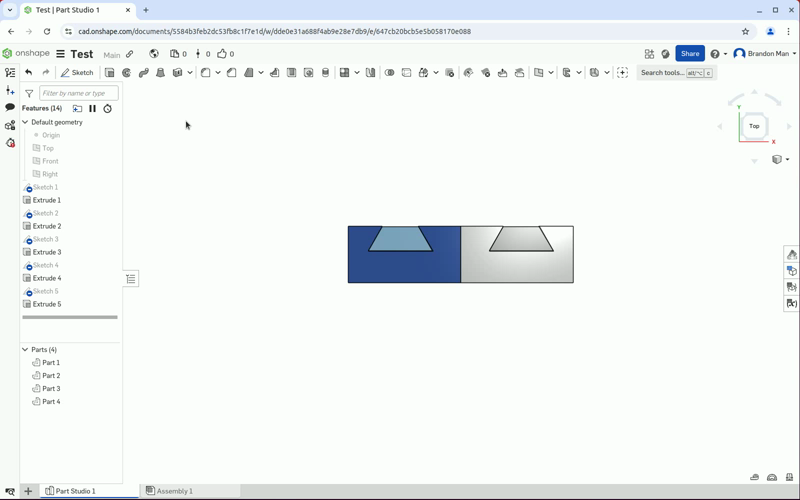
key(shift+h)
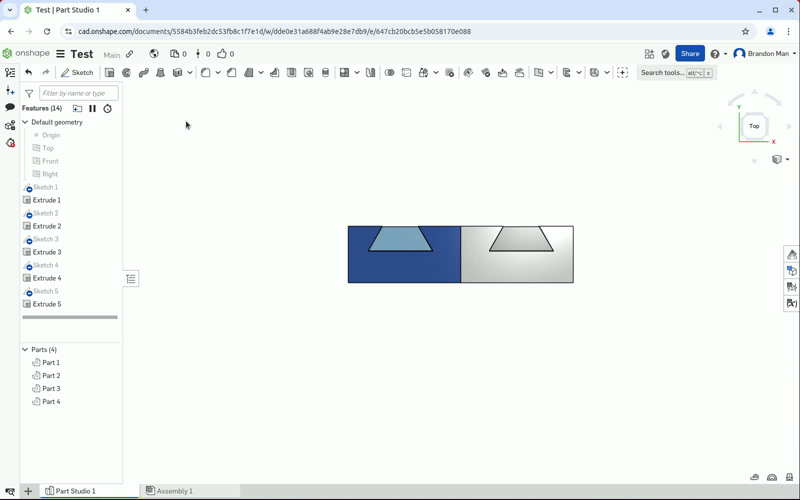
mouse_move(73, 189)
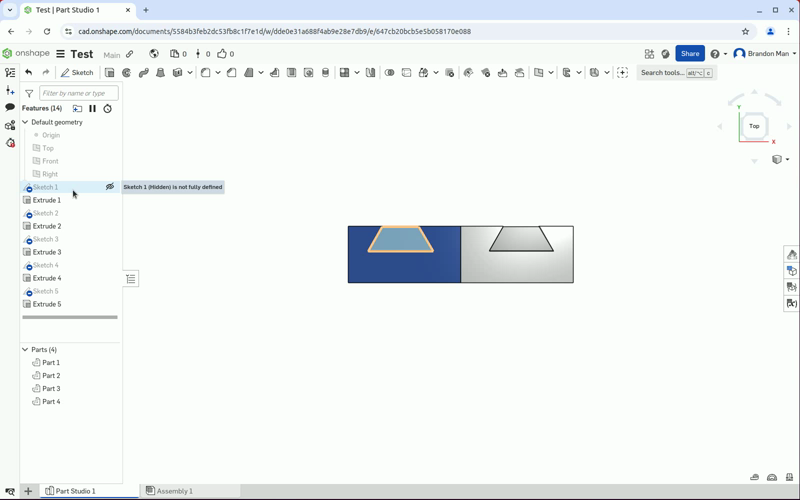
click(73, 189)
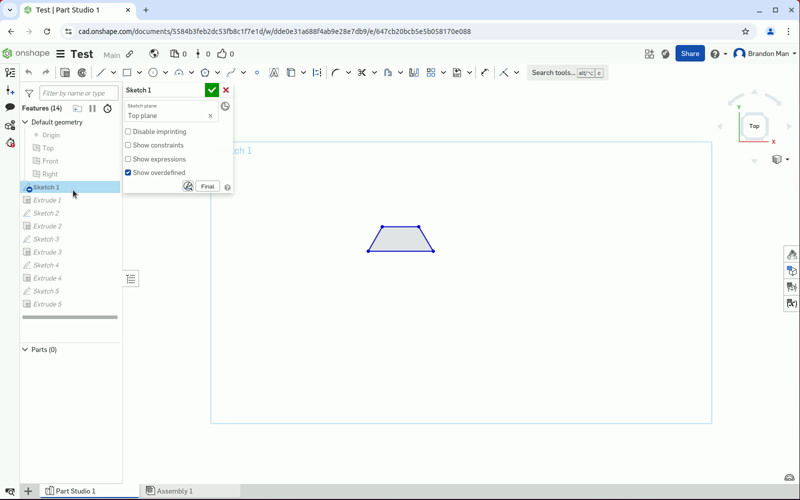
mouse_move(229, 92)
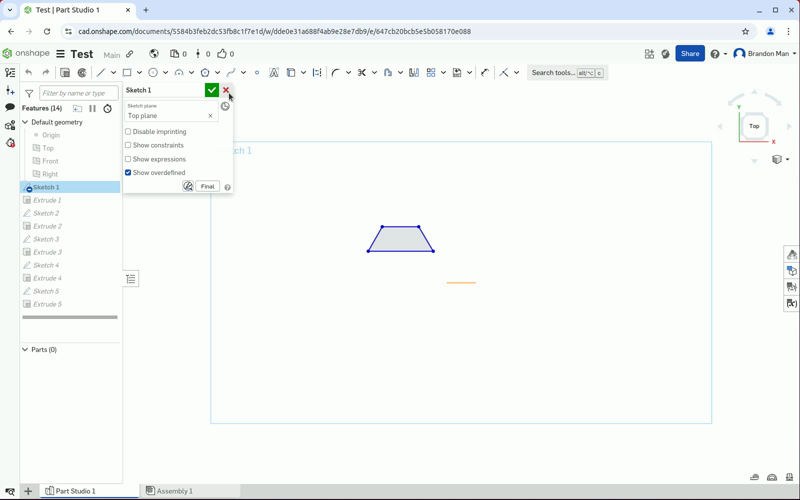
click(229, 92)
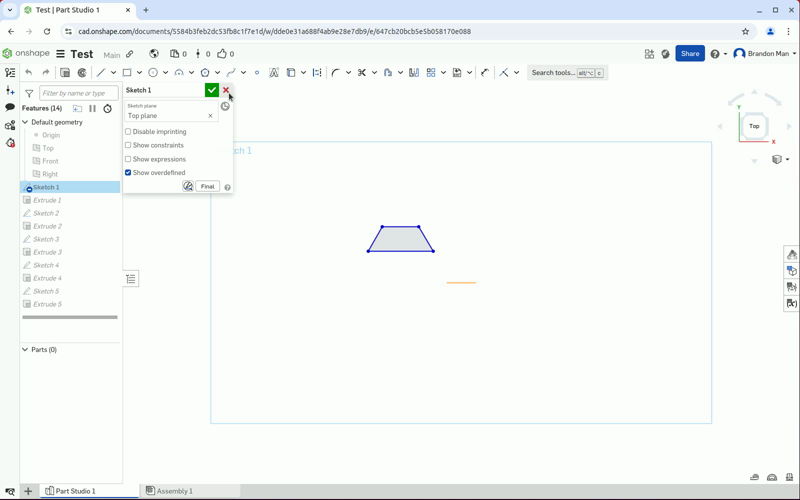
key(shift+s)
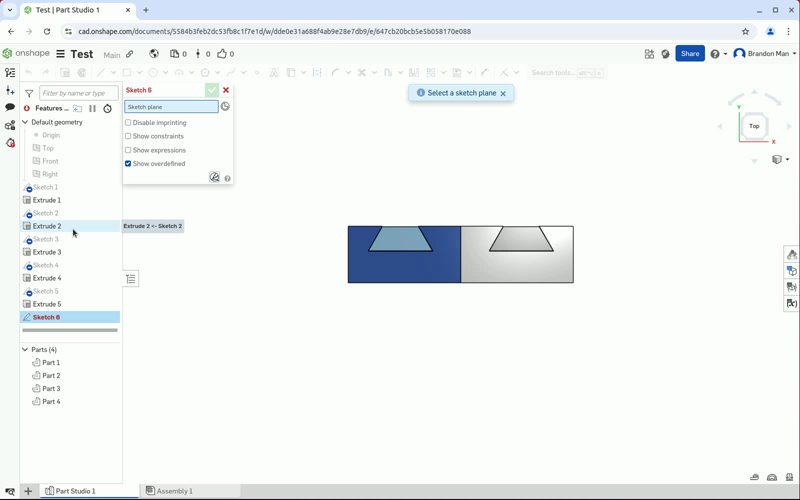
scroll(3)
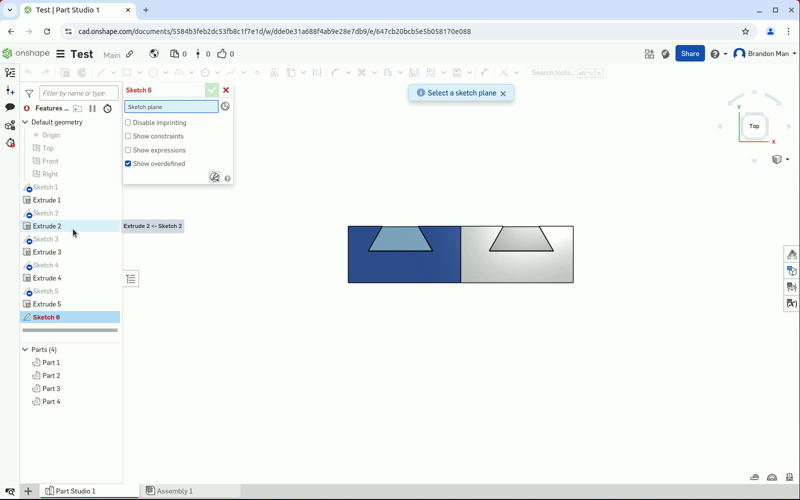
mouse_move(73, 150)
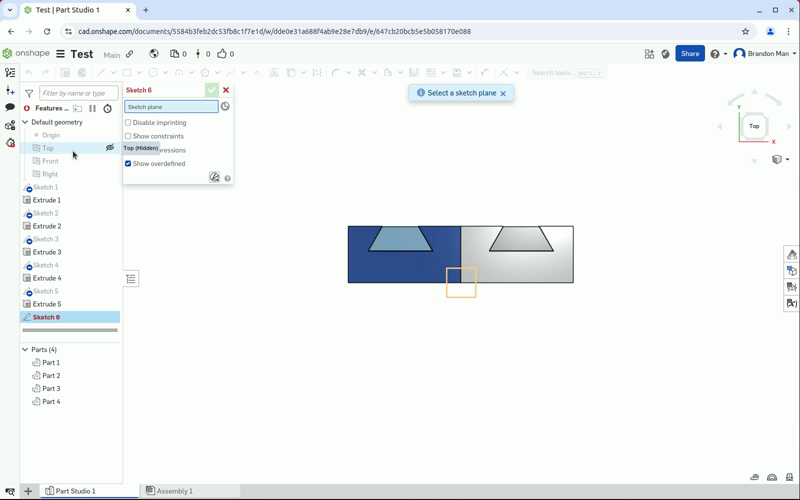
click(73, 150)
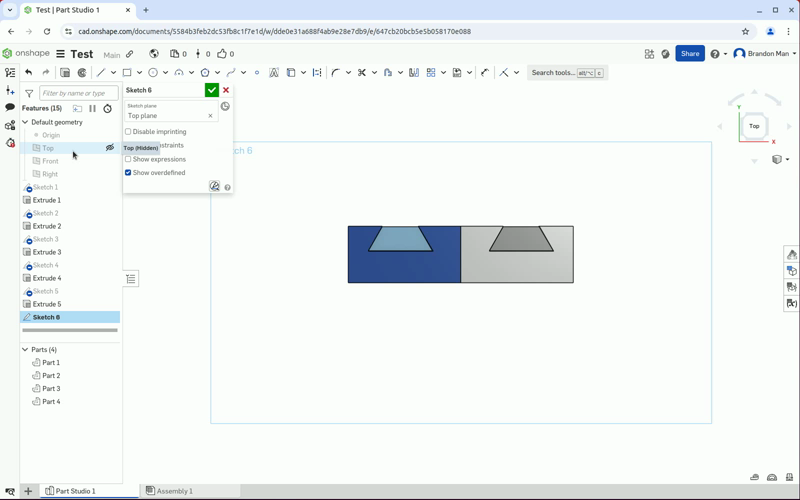
mouse_move(73, 352)
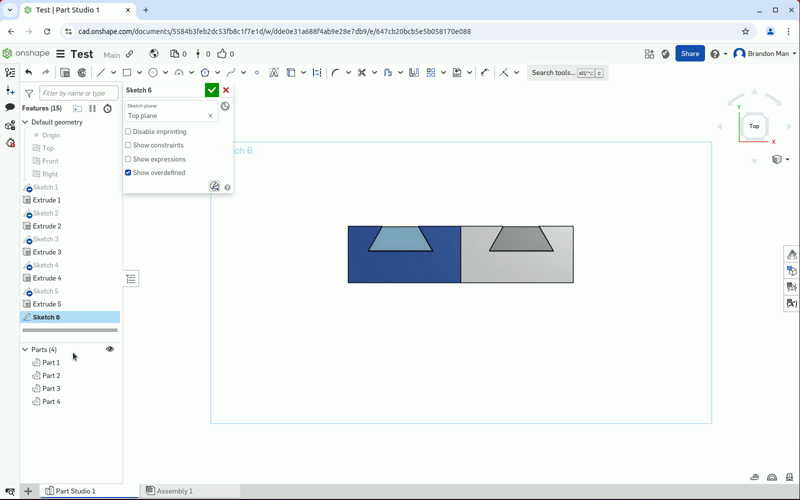
key(y)
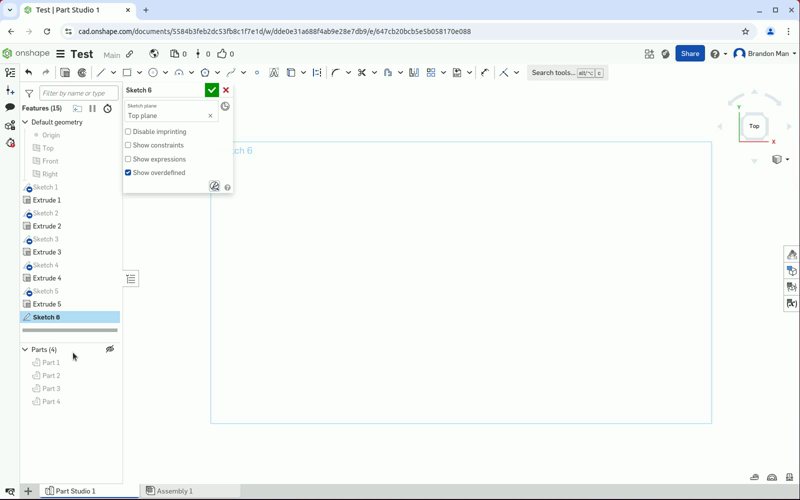
key(l)
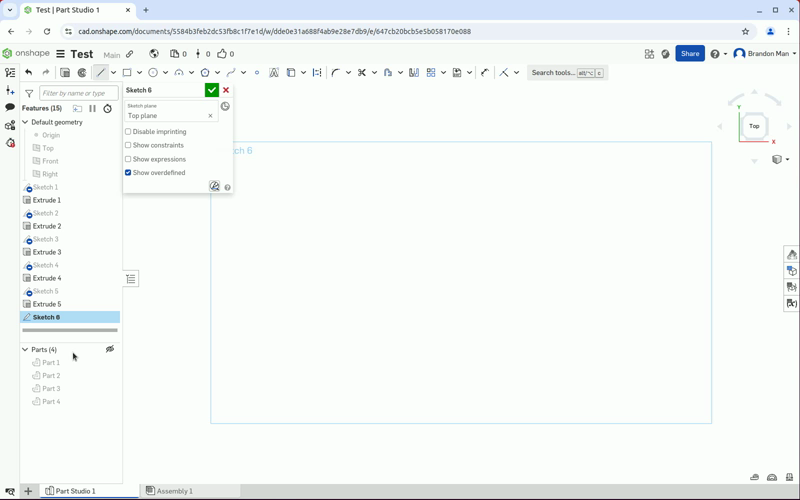
key_down(shift)
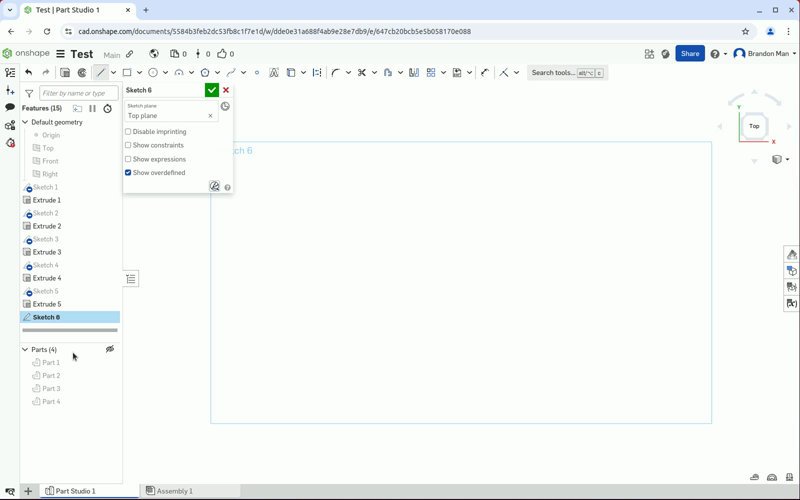
mouse_move(489, 251)
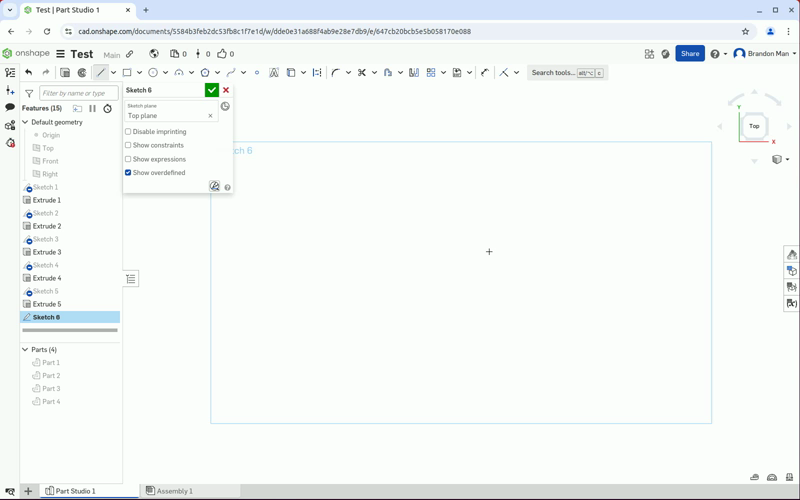
click(489, 251)
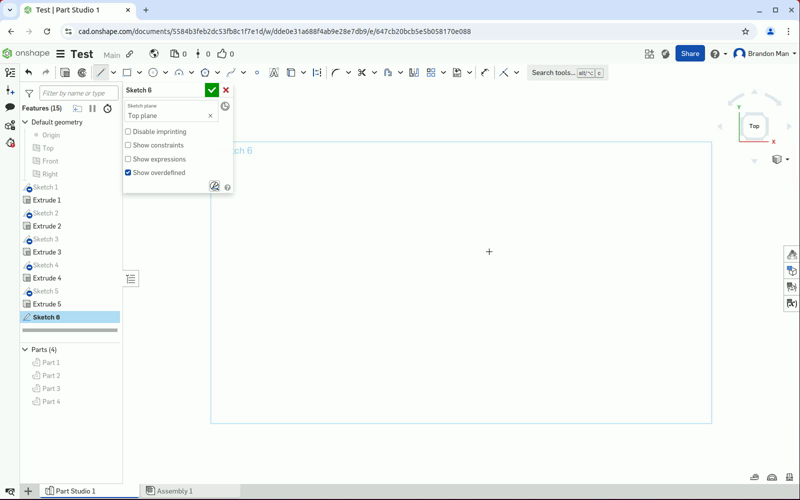
key_up(shift)
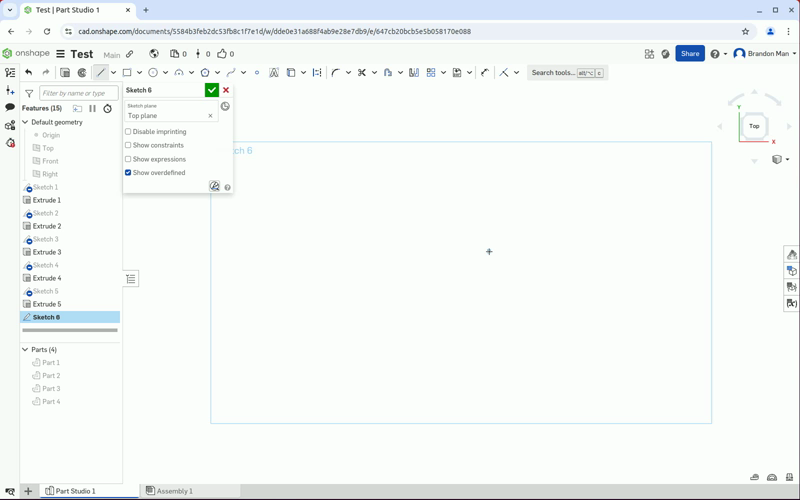
key_down(shift)
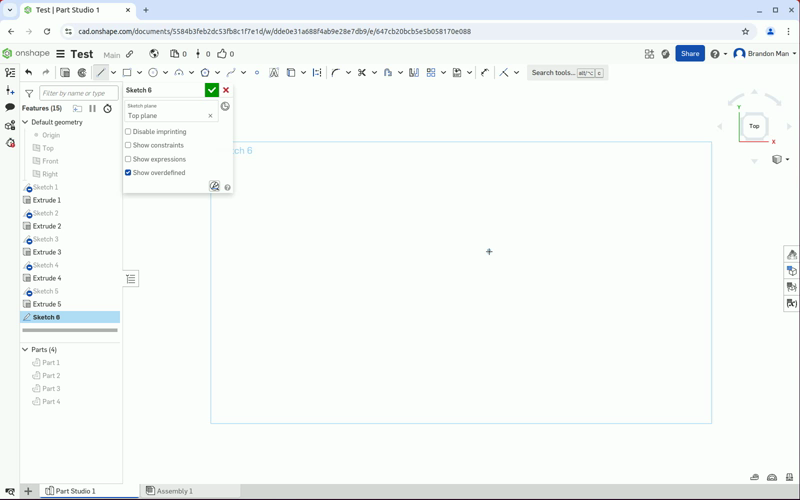
mouse_move(553, 251)
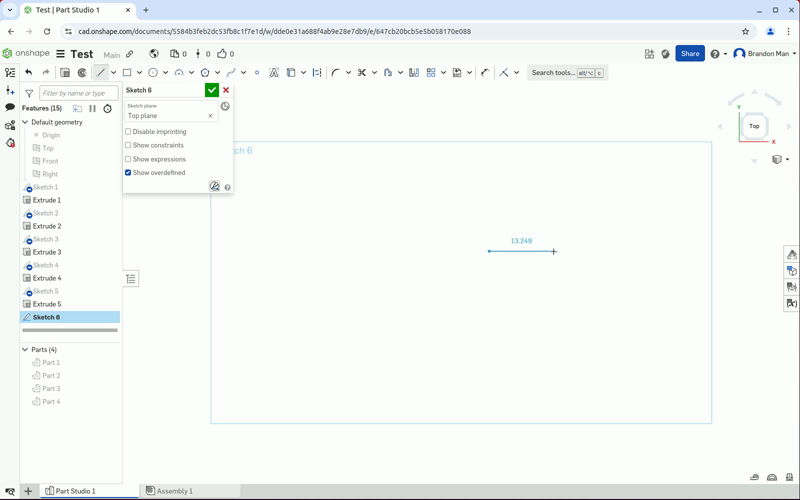
click(553, 251)
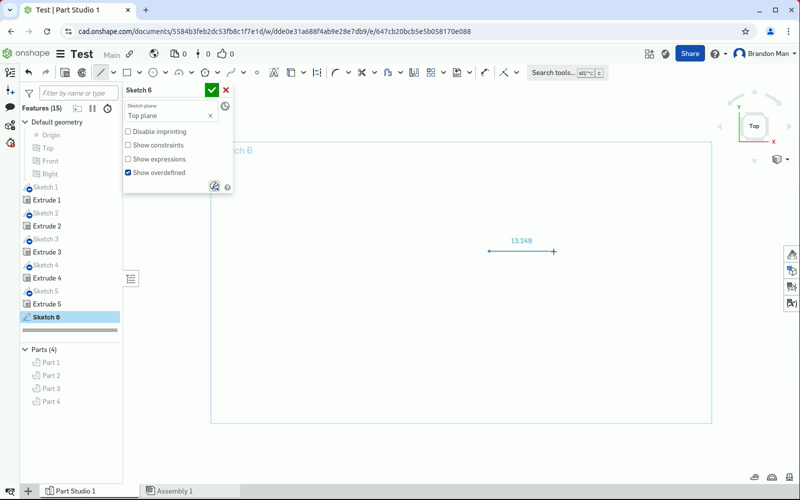
key_up(shift)
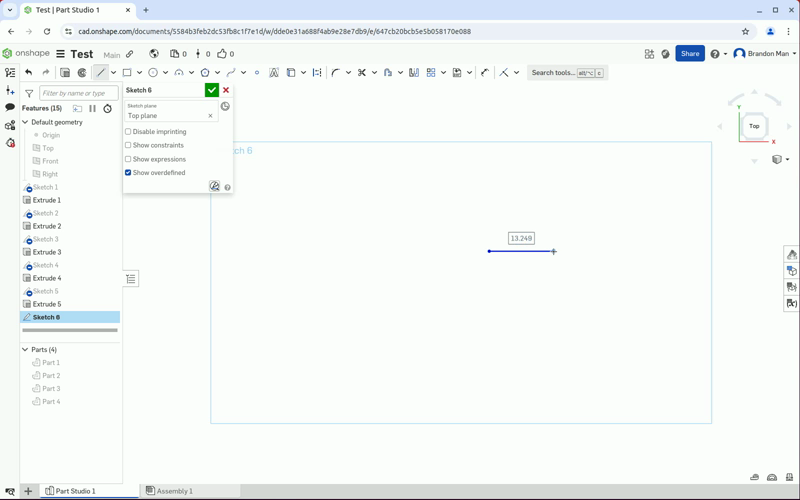
key_down(shift)
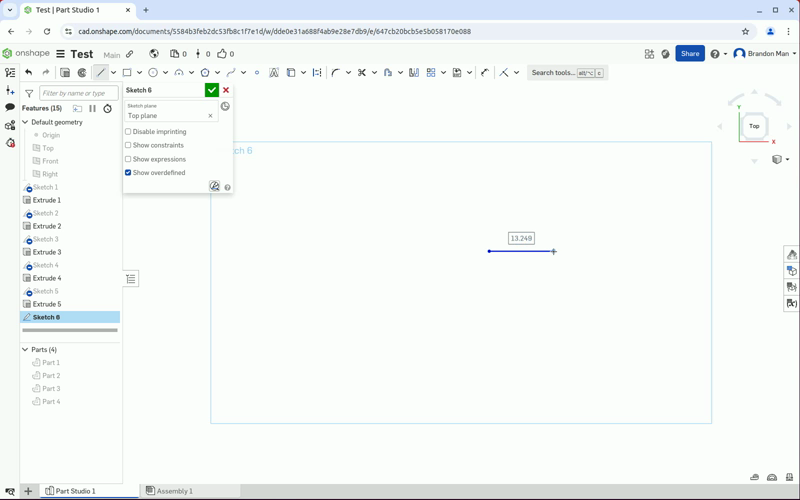
mouse_move(583, 251)
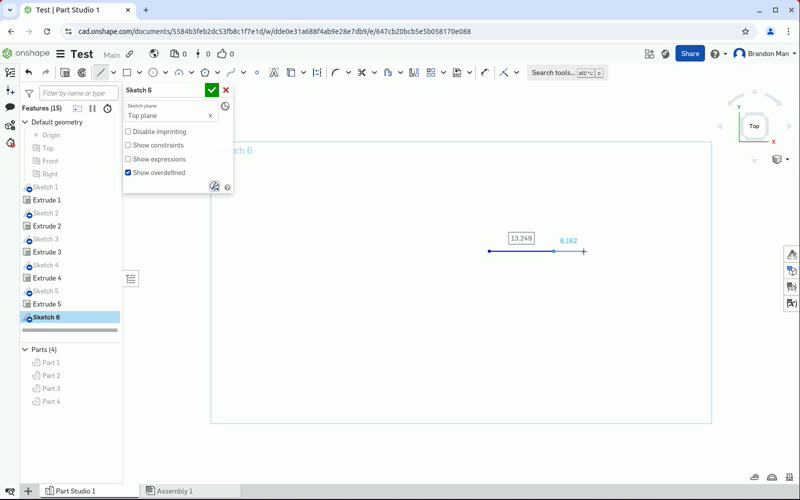
mouse_move(539, 226)
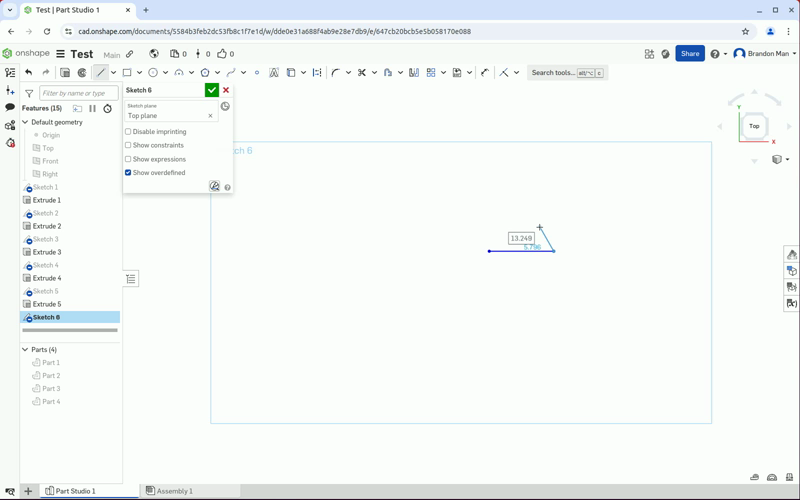
click(539, 226)
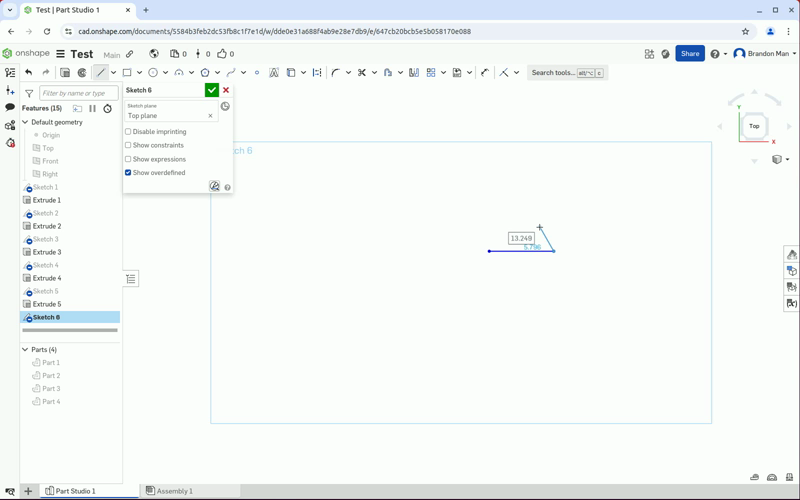
key_up(shift)
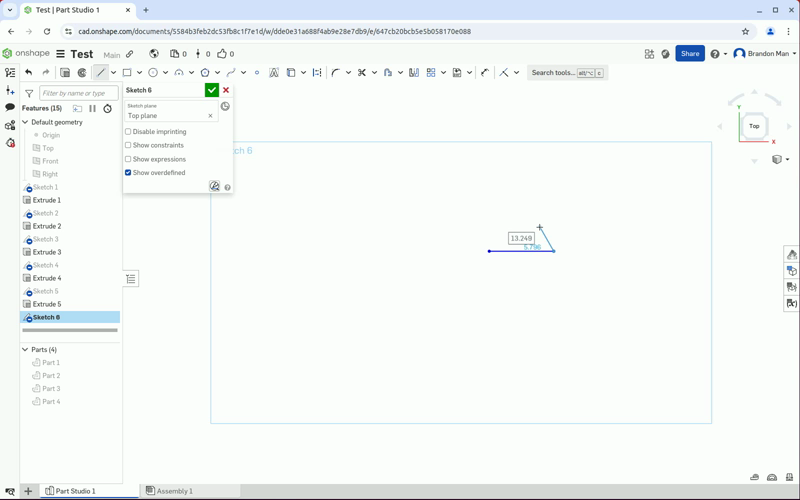
key_down(shift)
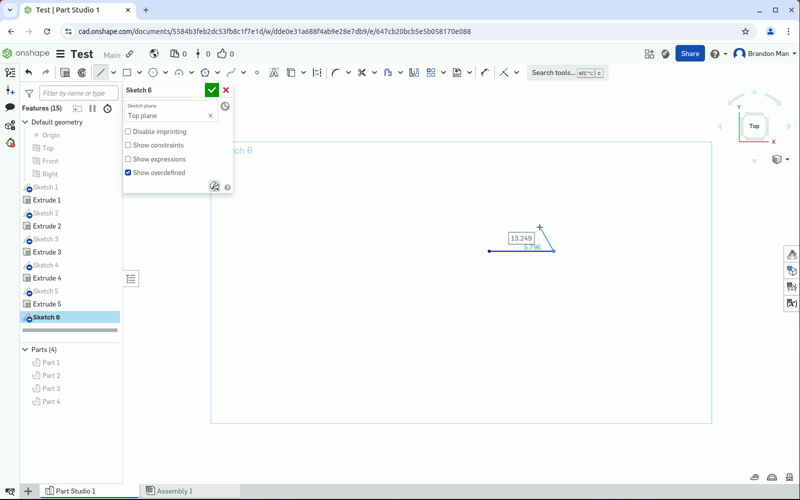
mouse_move(569, 226)
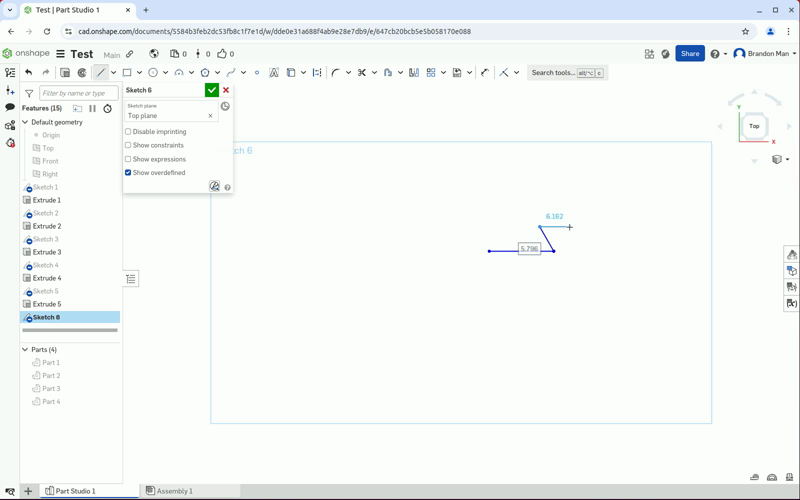
mouse_move(503, 226)
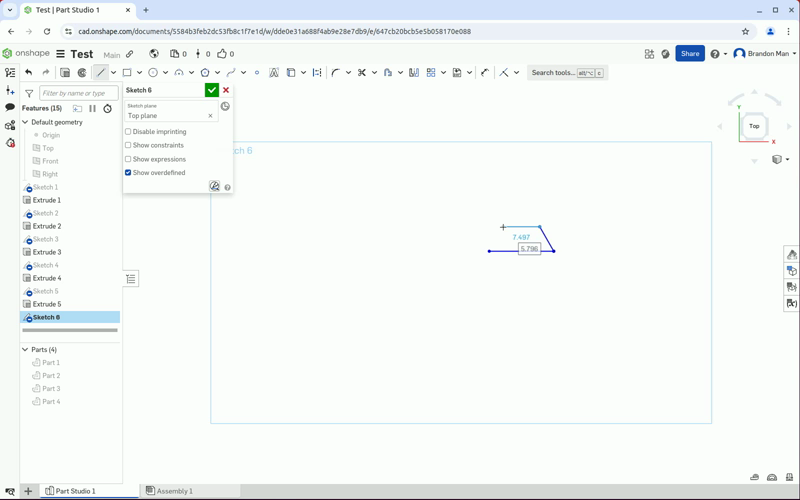
click(503, 226)
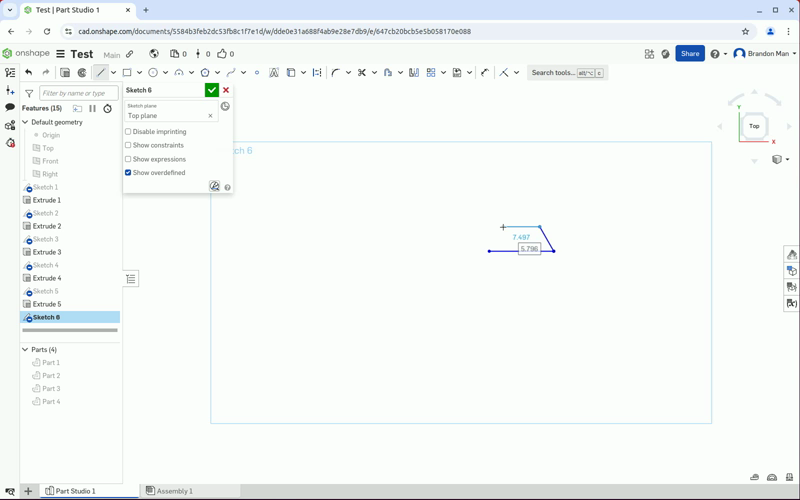
key_up(shift)
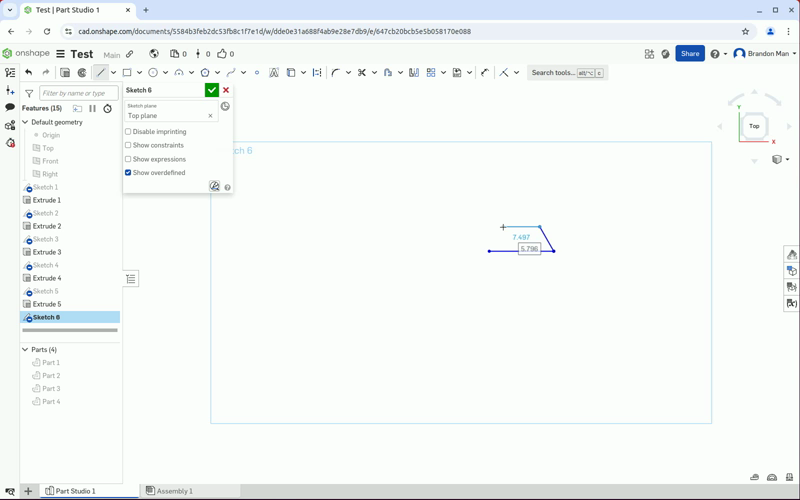
mouse_move(533, 226)
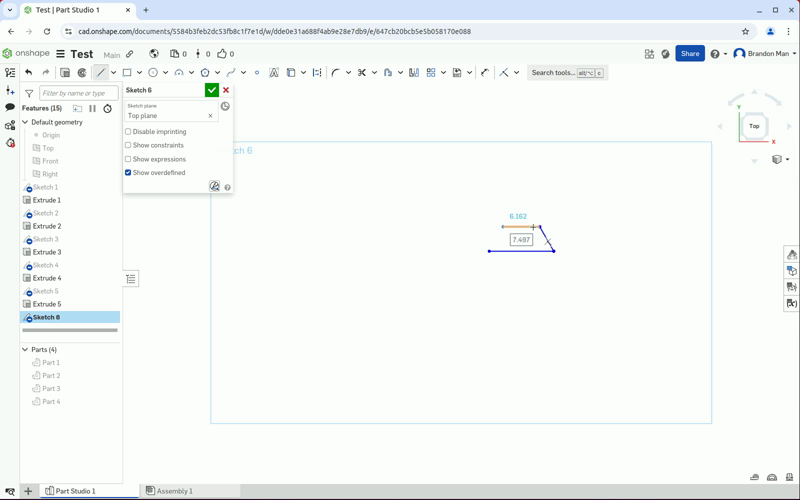
key_down(shift)
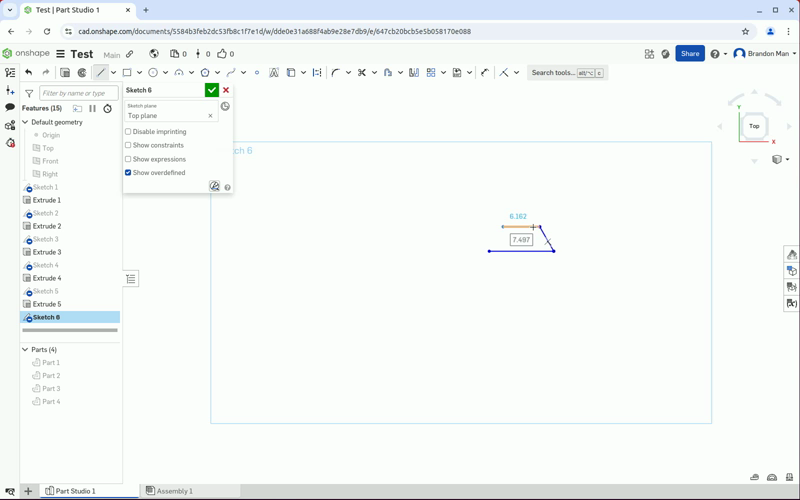
mouse_move(489, 251)
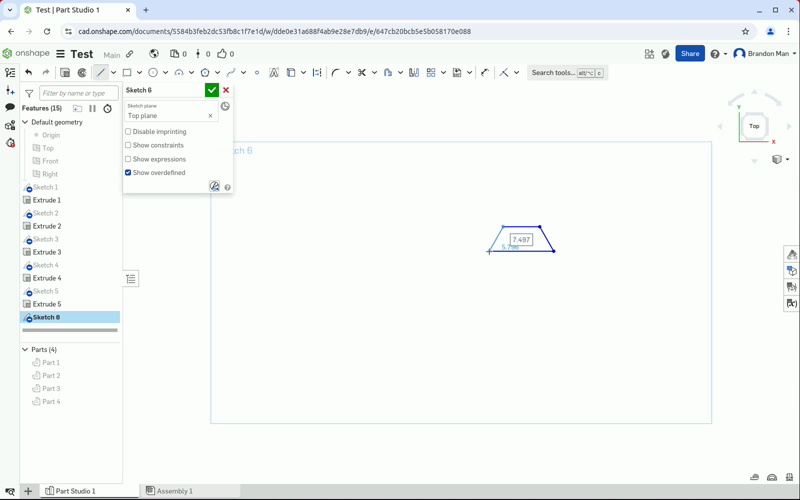
key_up(shift)
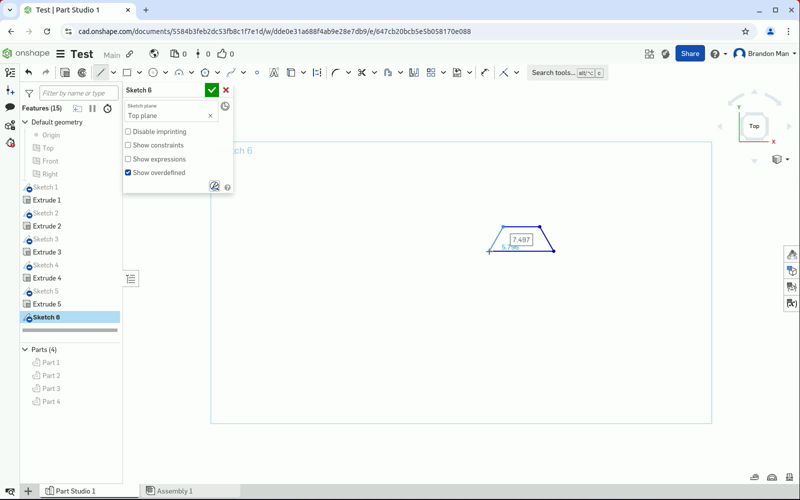
click(489, 251)
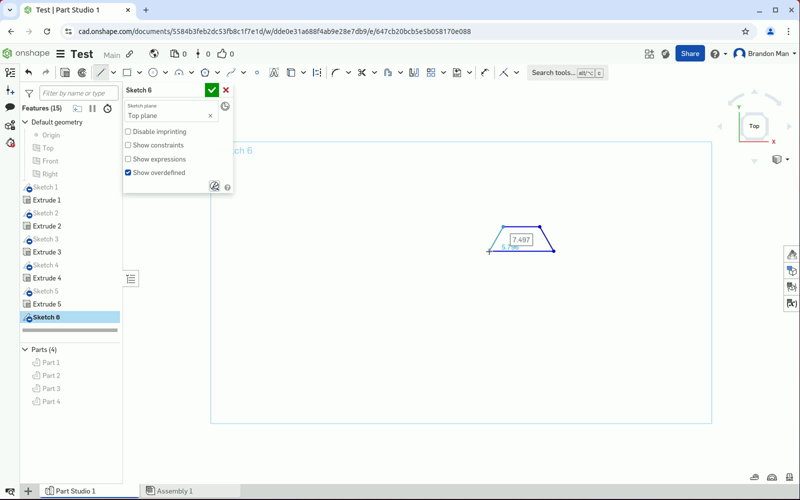
key(esc)
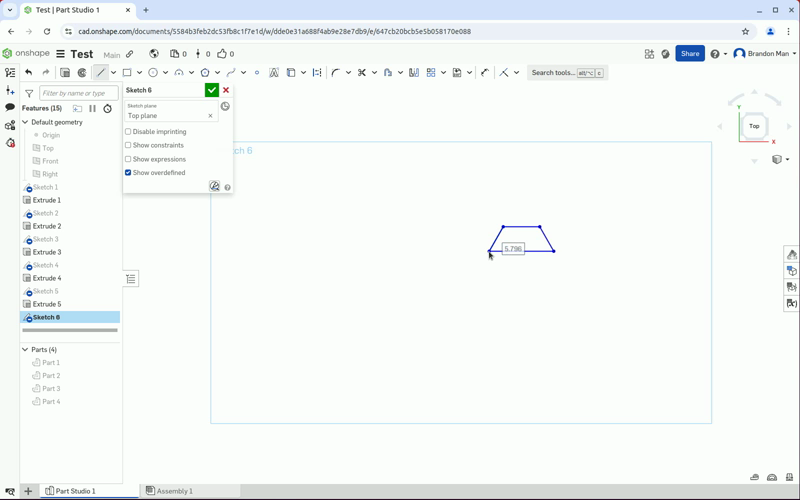
mouse_move(506, 229)
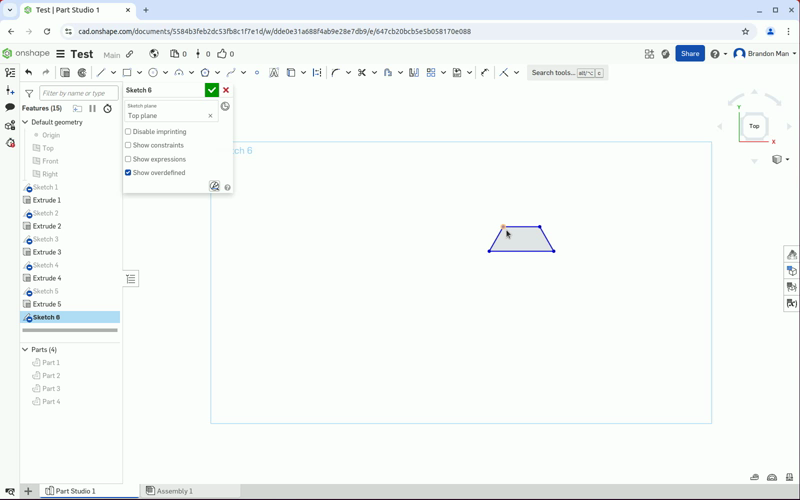
scroll(6)
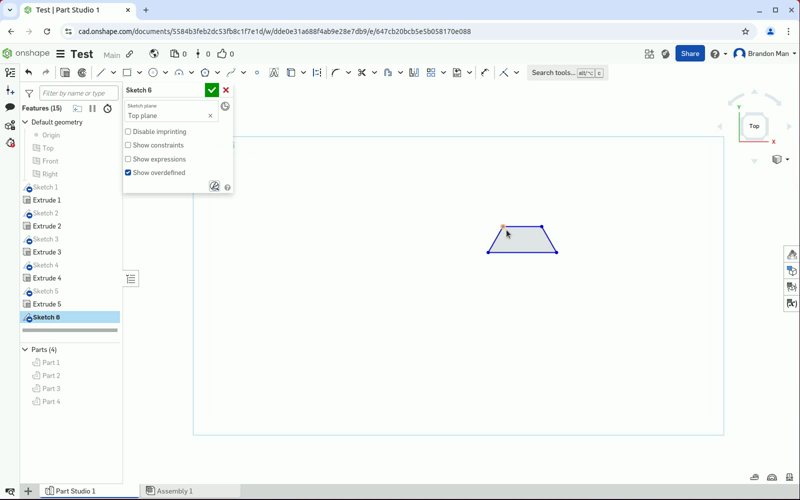
scroll(6)
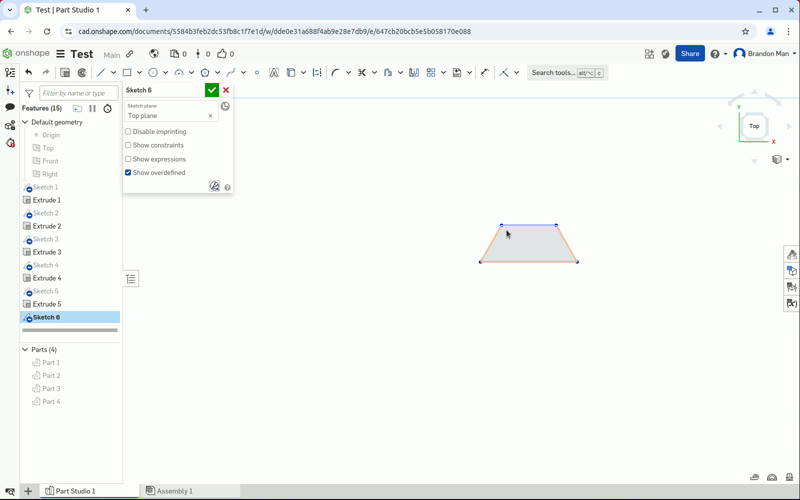
scroll(6)
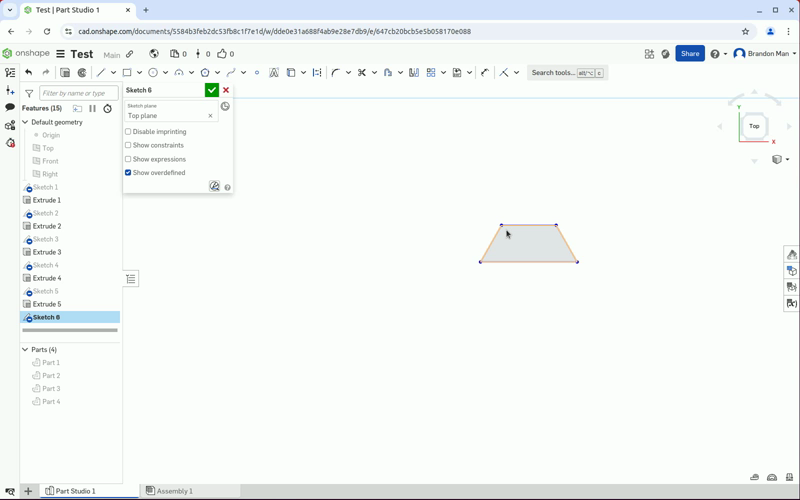
scroll(6)
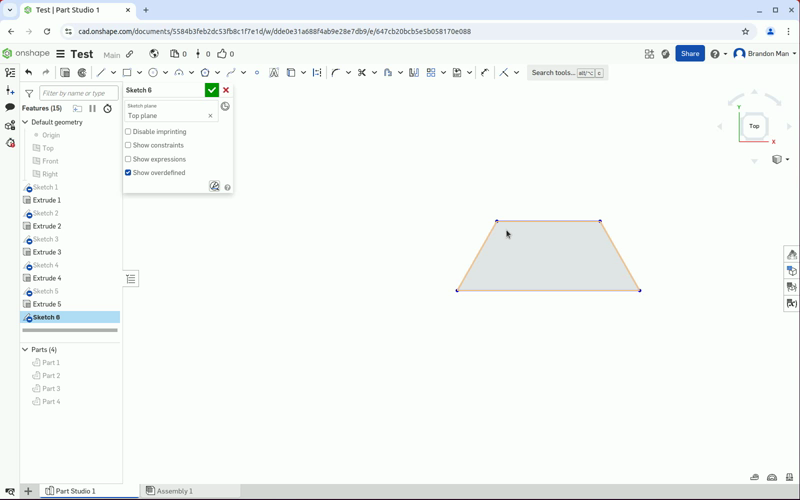
scroll(6)
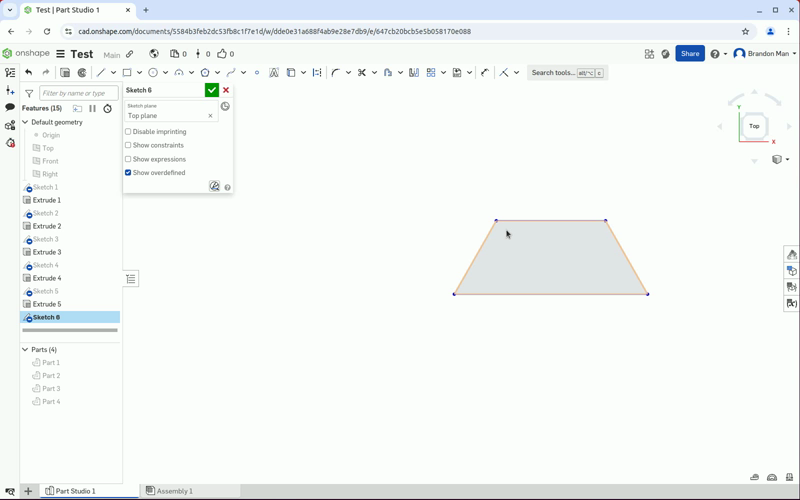
scroll(6)
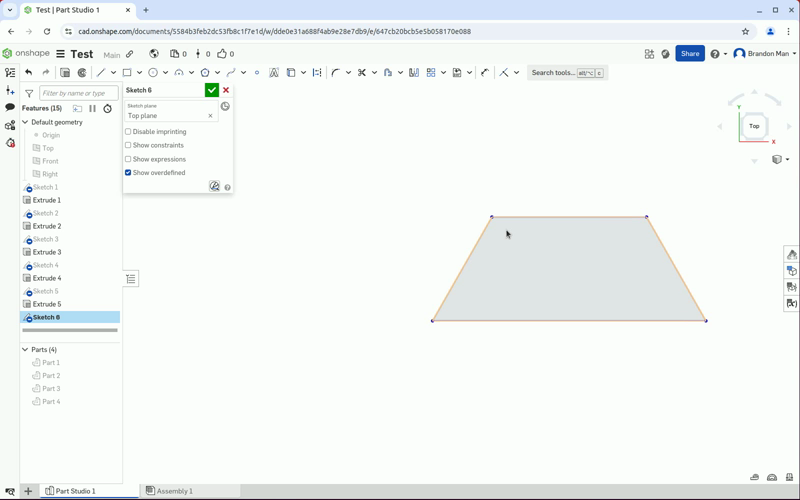
scroll(6)
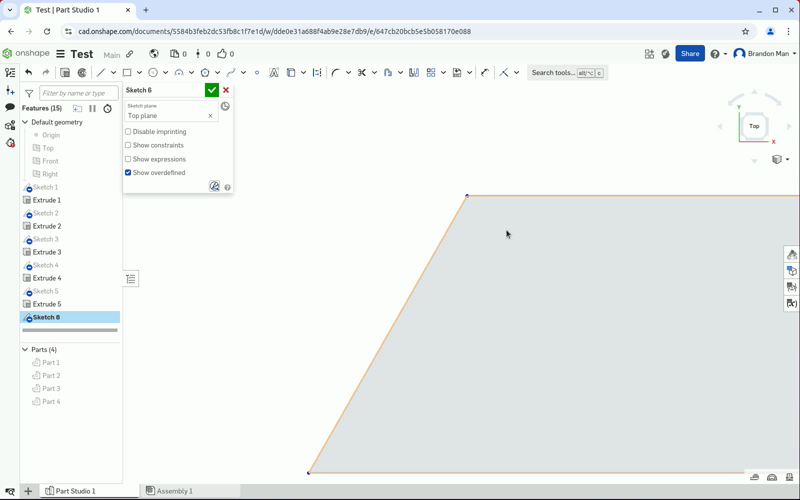
click(506, 229)
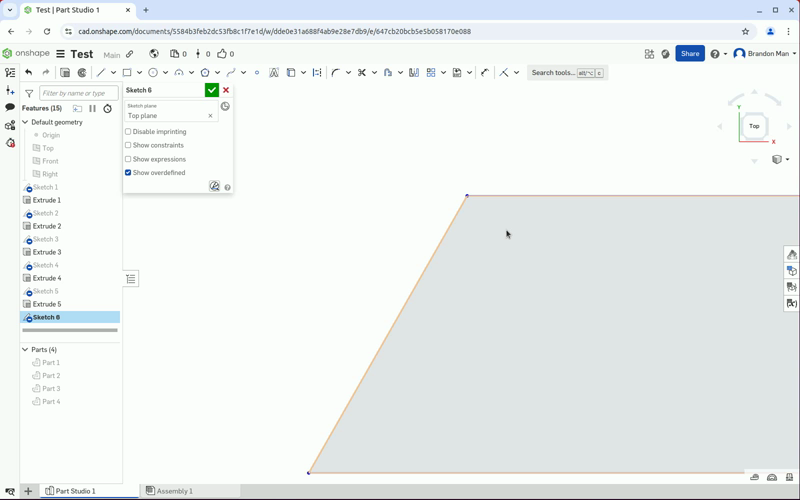
scroll(-6)
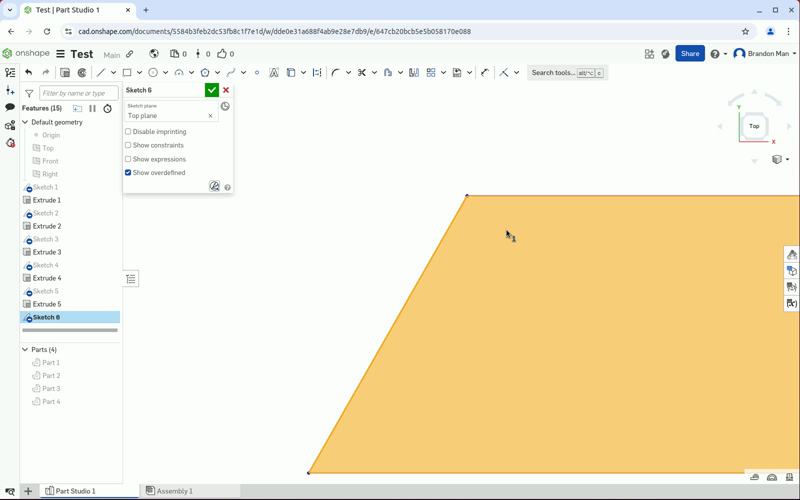
scroll(-6)
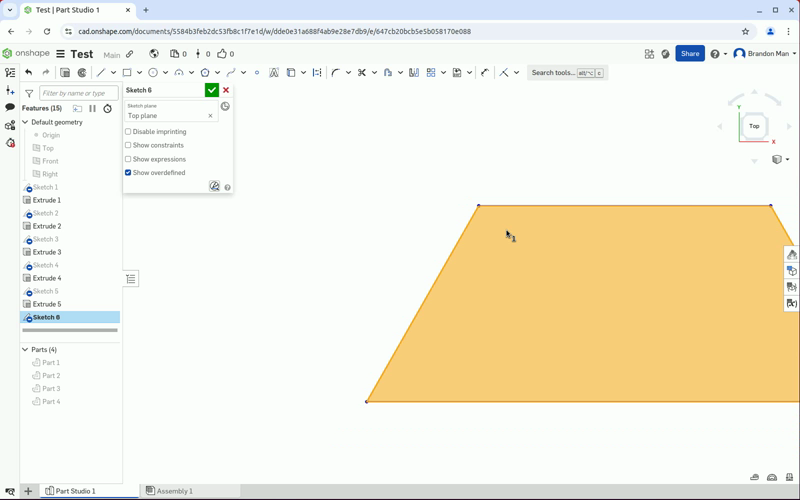
scroll(-6)
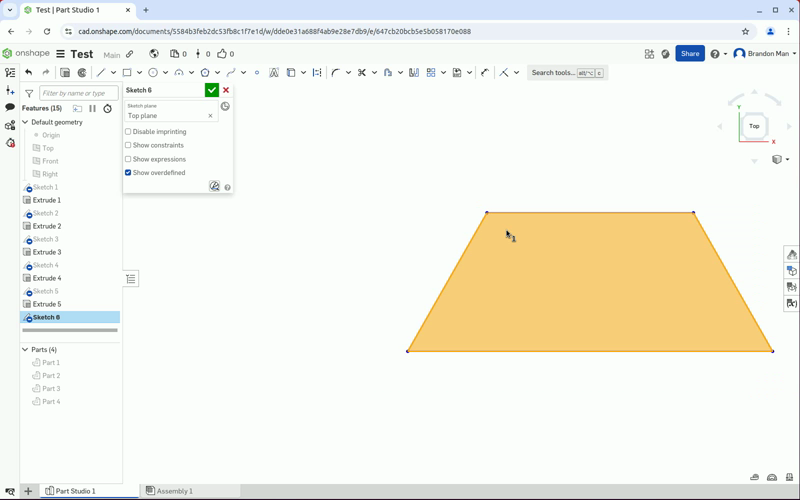
scroll(-6)
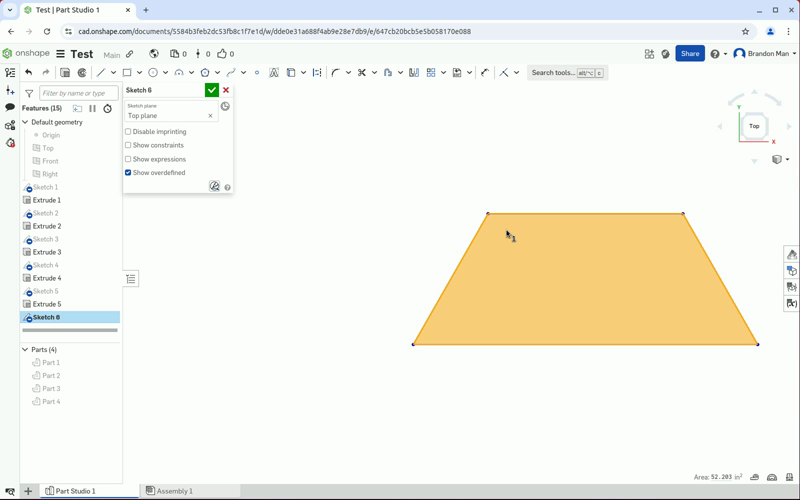
scroll(-6)
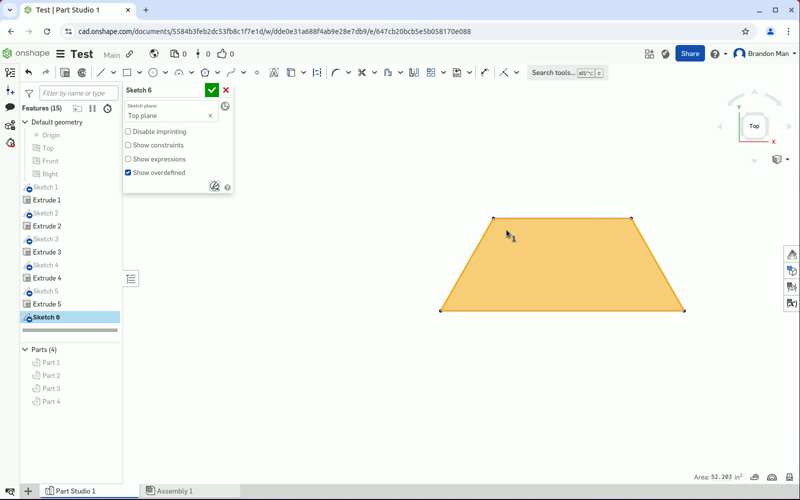
scroll(-6)
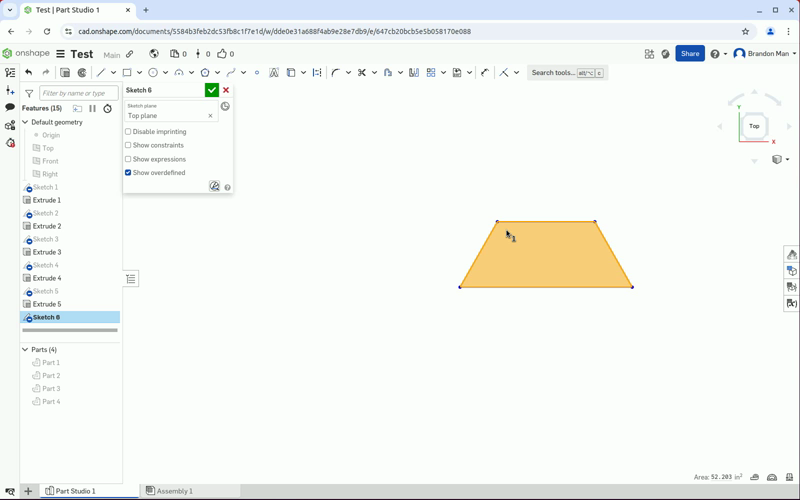
scroll(-6)
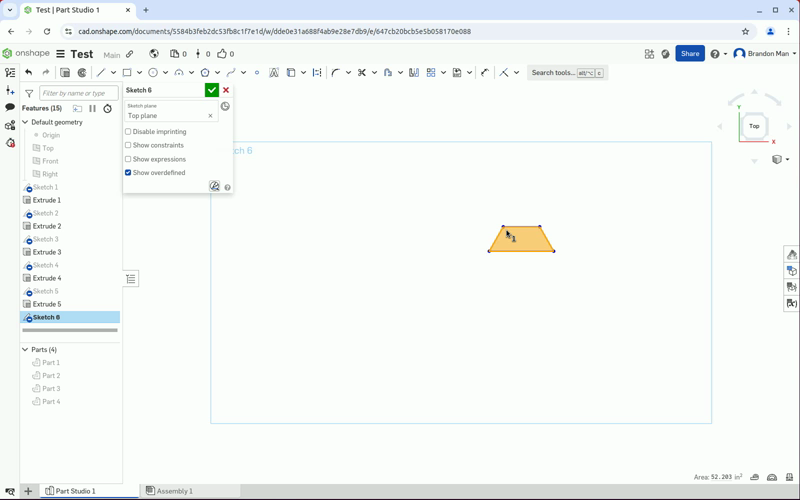
mouse_move(73, 352)
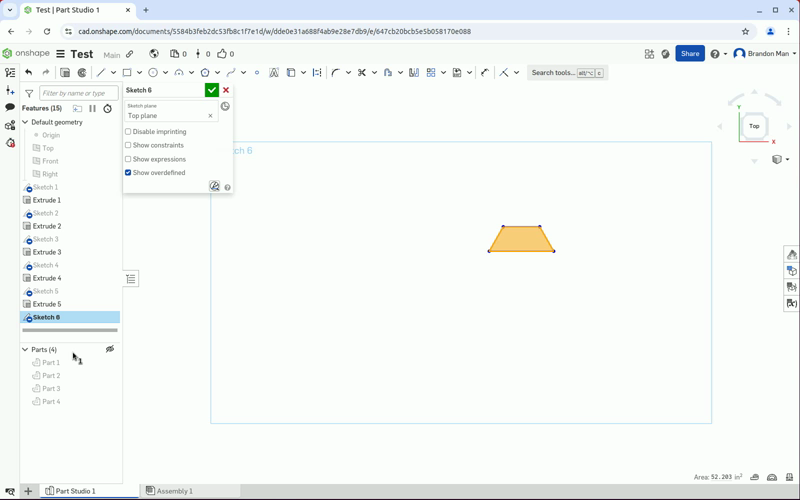
key(shift+y)
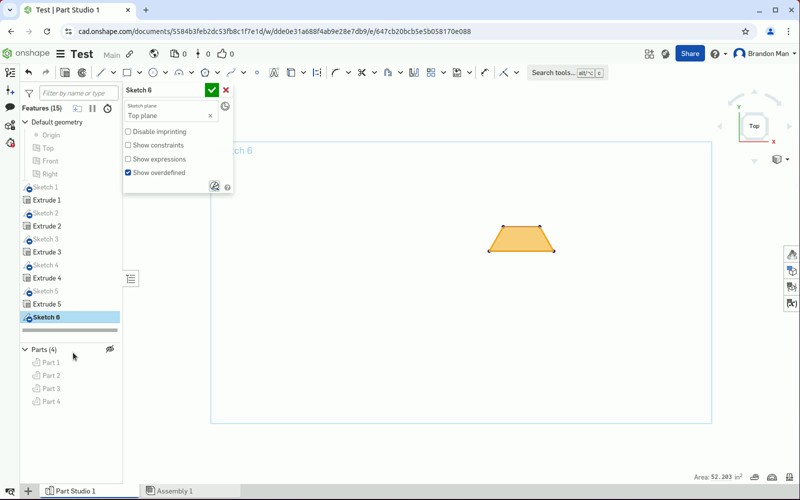
key(shift+e)
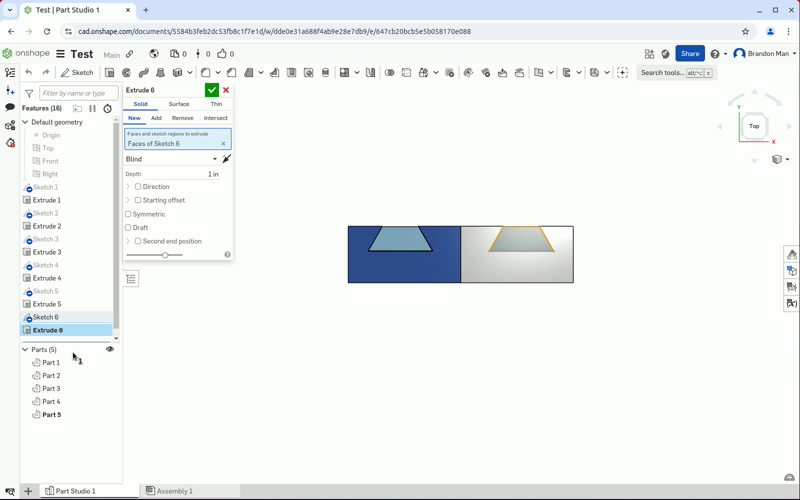
mouse_move(143, 106)
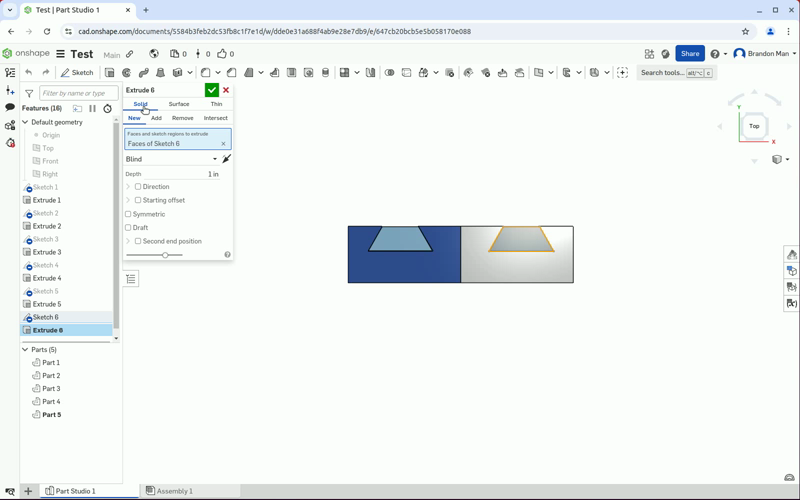
click(143, 106)
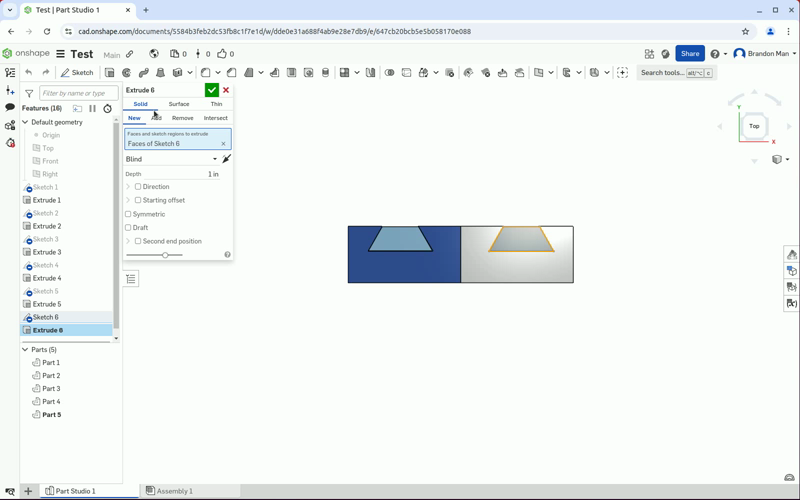
mouse_move(186, 120)
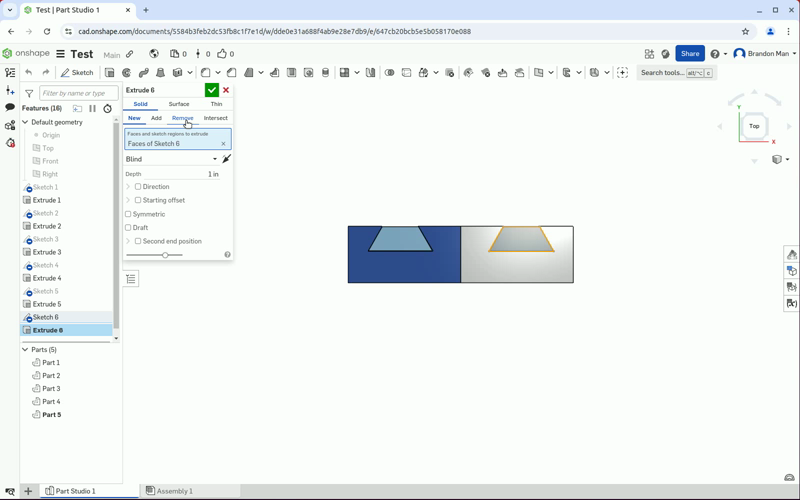
click(186, 120)
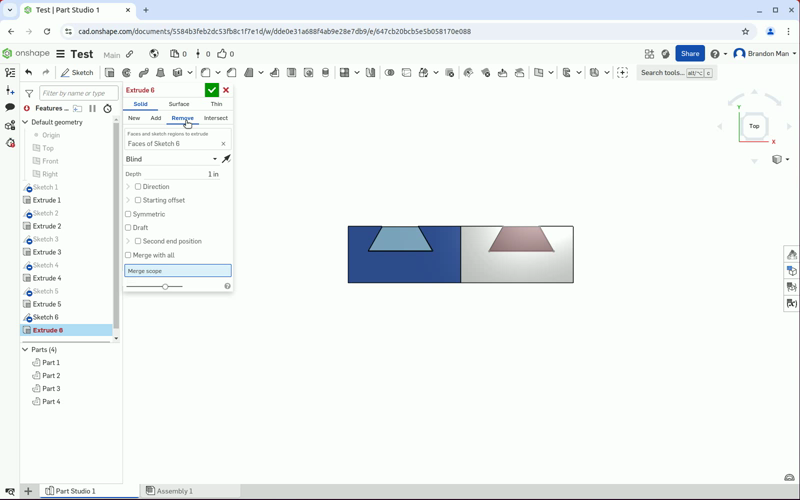
key(tab, 4)
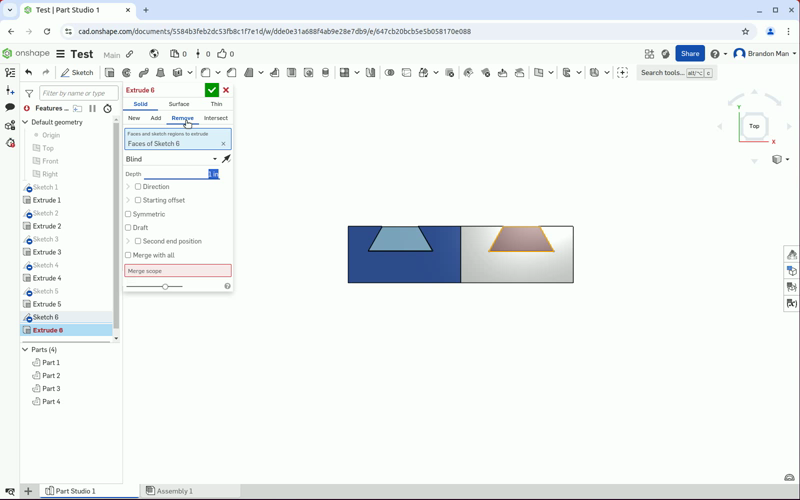
text(8.666)
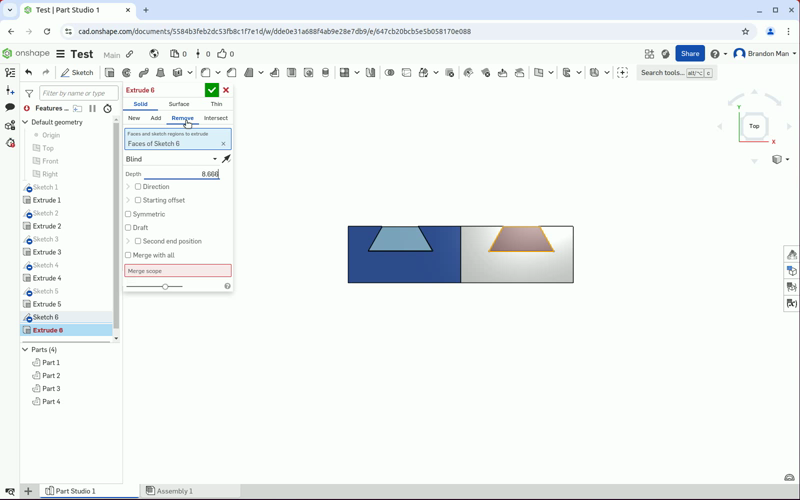
key(tab, 6)
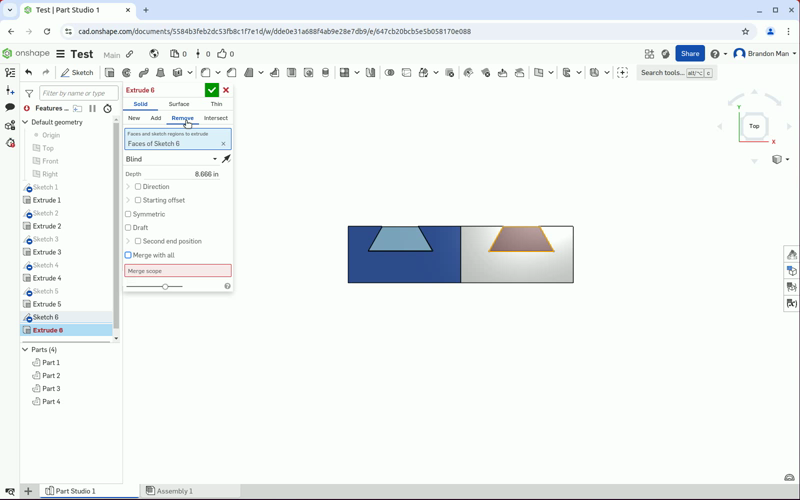
key(space)
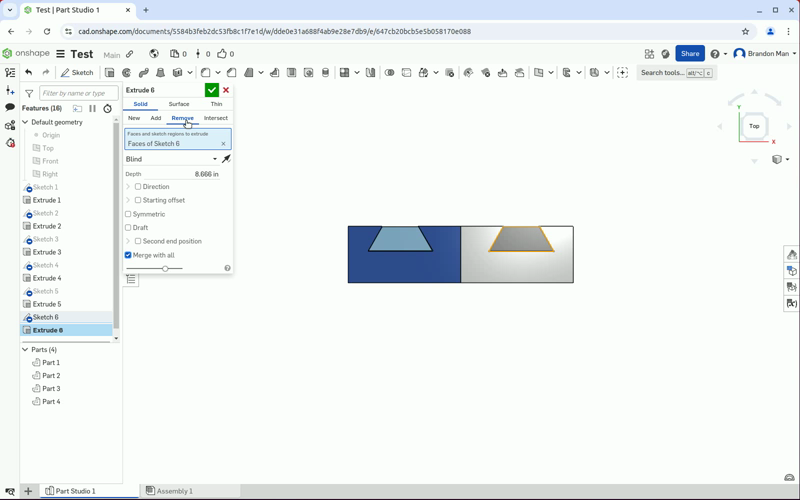
key(enter)
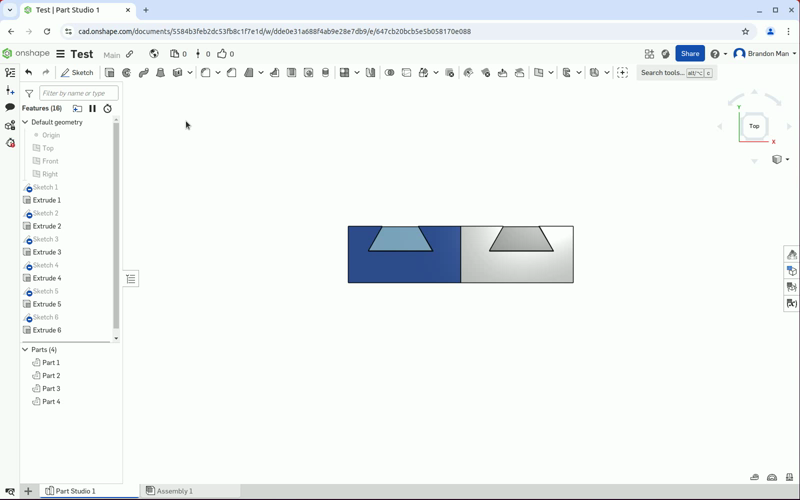
key(shift+h)
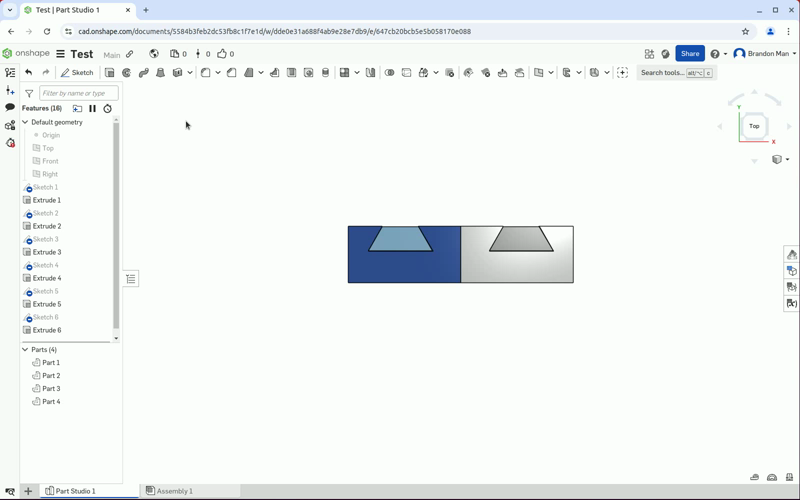
key(shift+h)
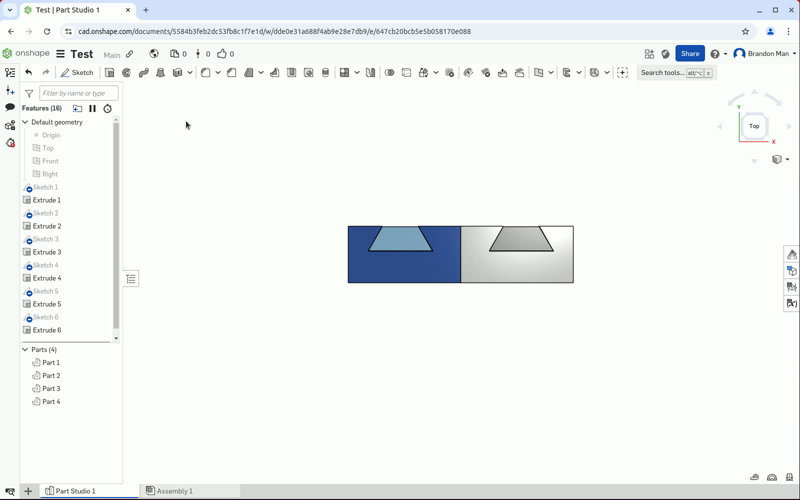
mouse_move(69, 189)
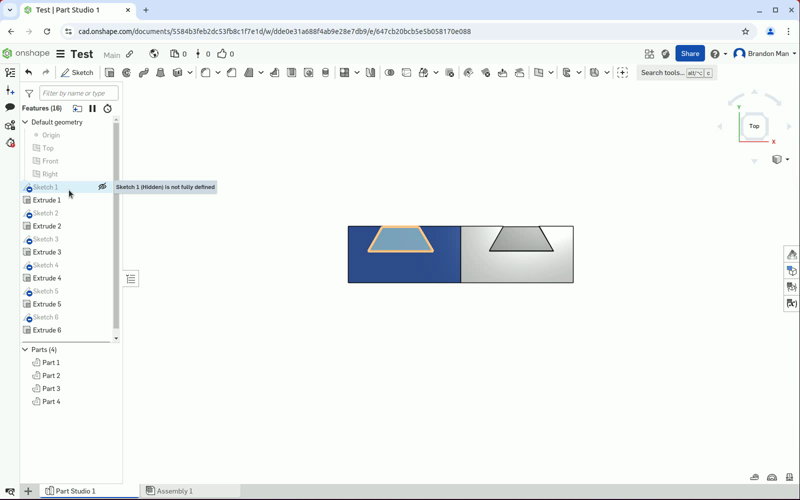
click(69, 189)
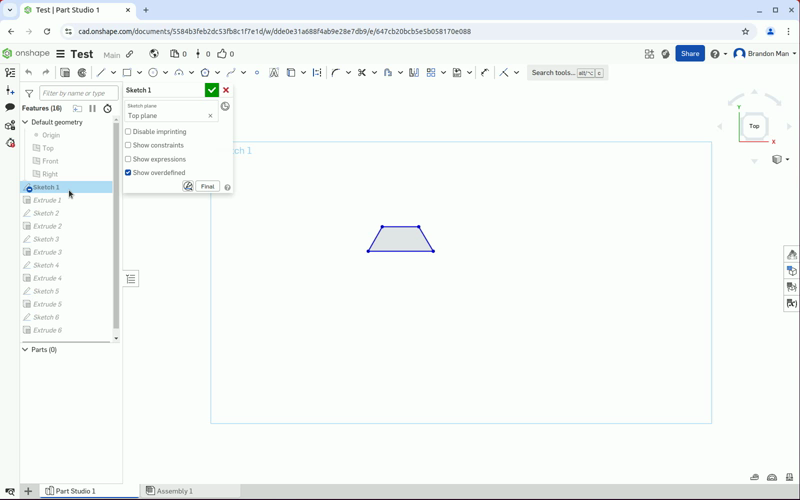
mouse_move(229, 92)
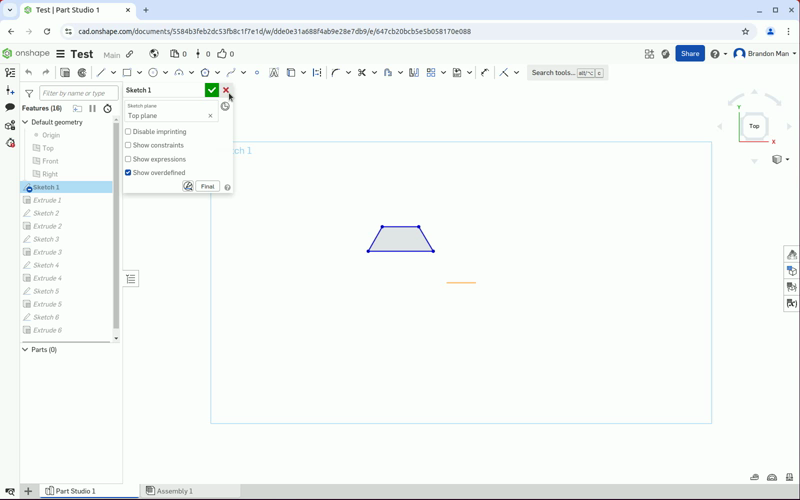
click(229, 92)
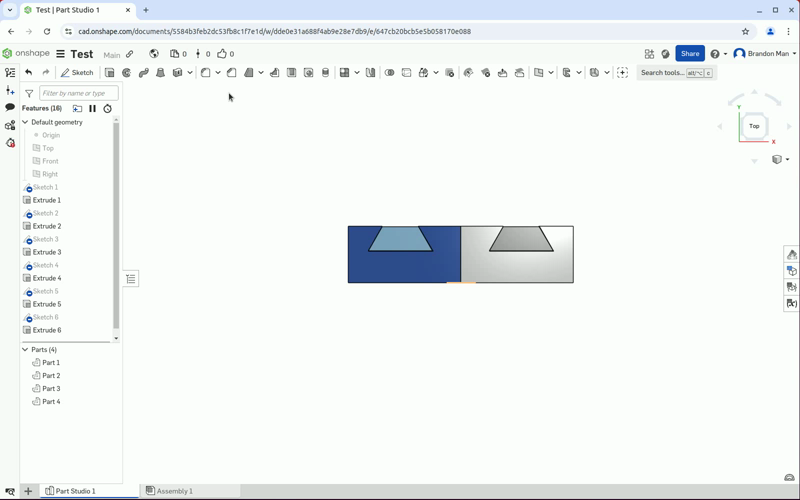
mouse_move(73, 352)
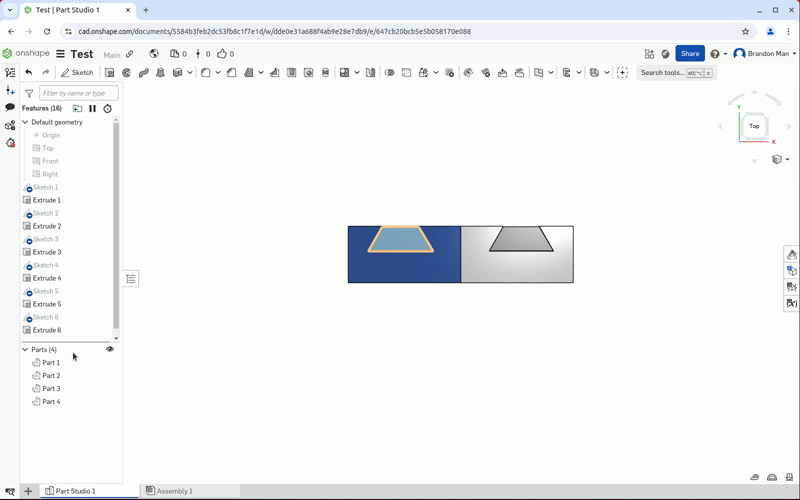
key(y)
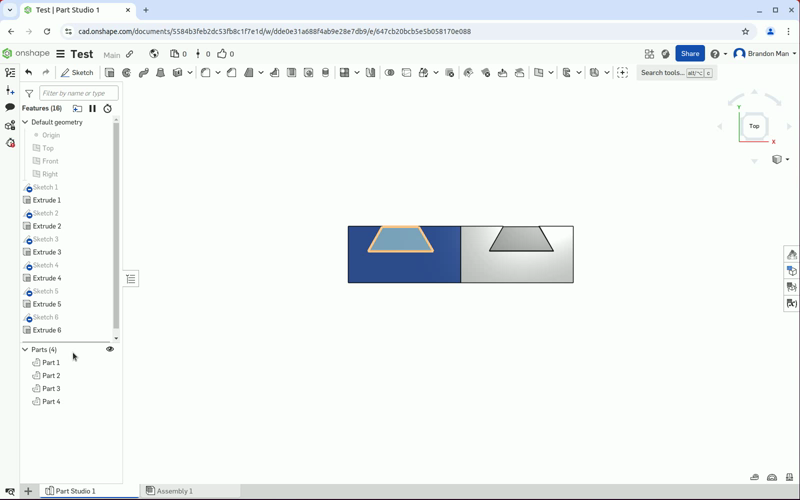
key(shift+p)
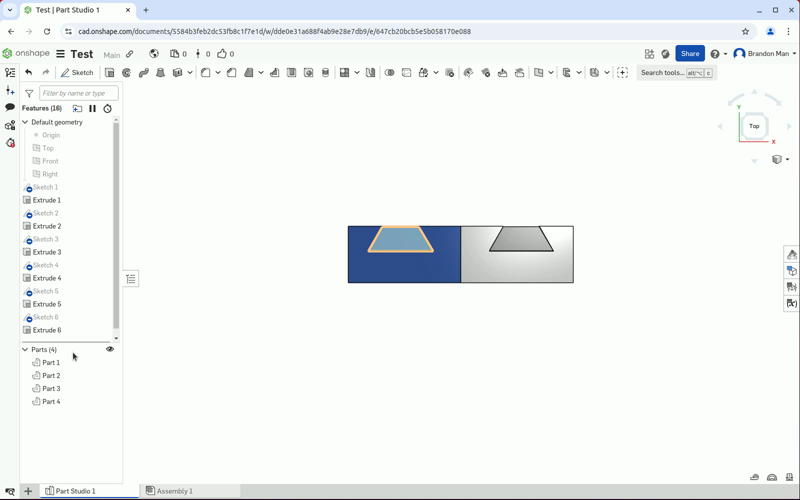
key(space)
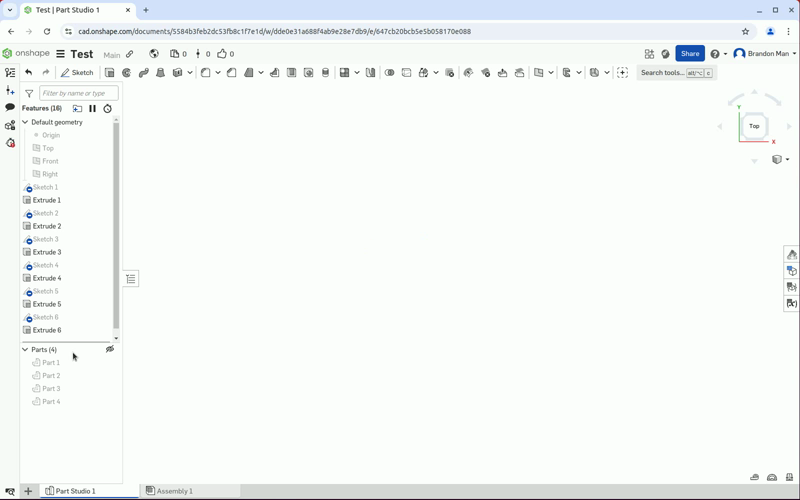
key_down(shift)
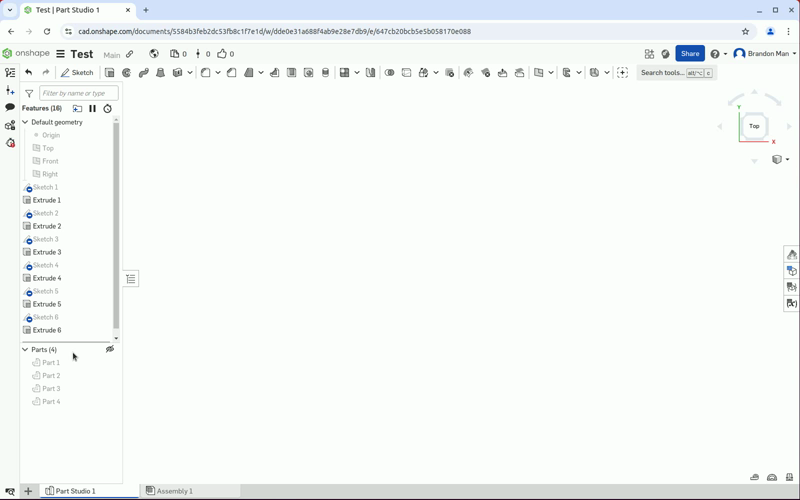
key(up)
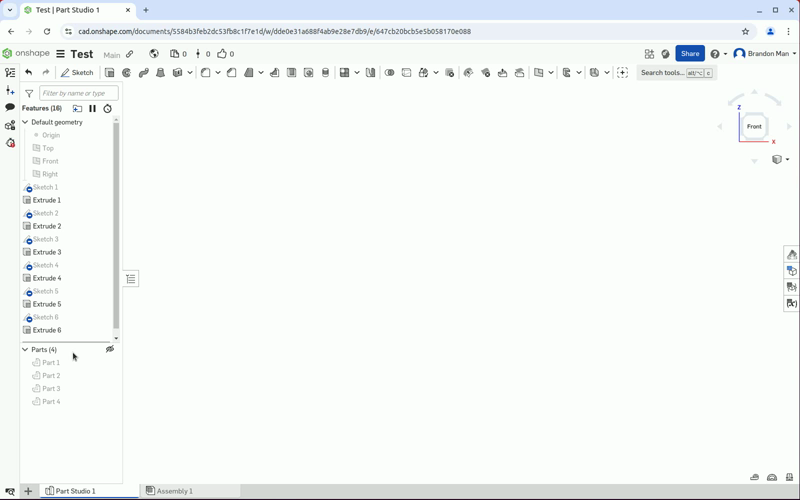
key_up(shift)
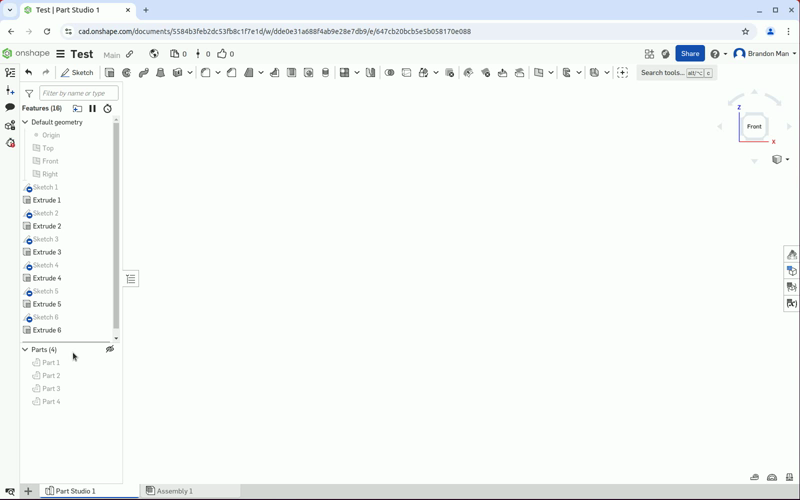
mouse_move(73, 352)
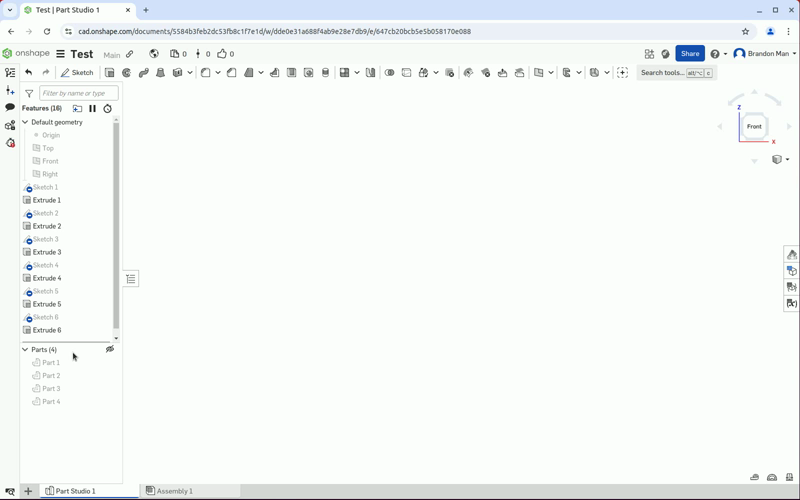
key(shift+y)
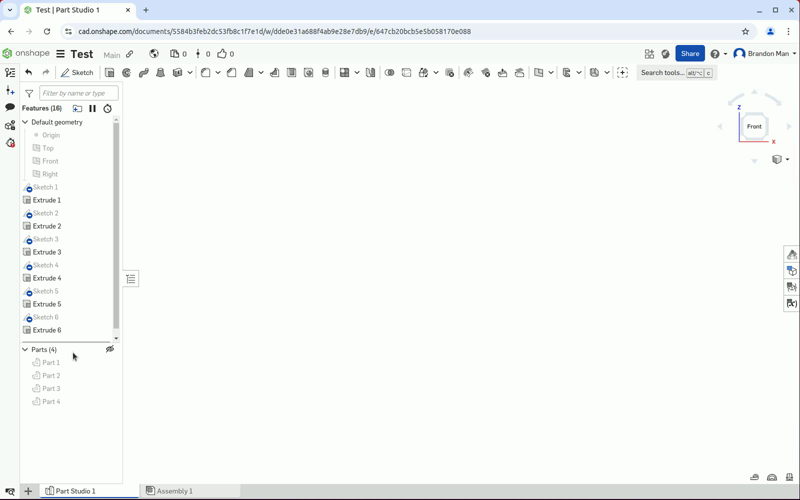
key(shift+s)
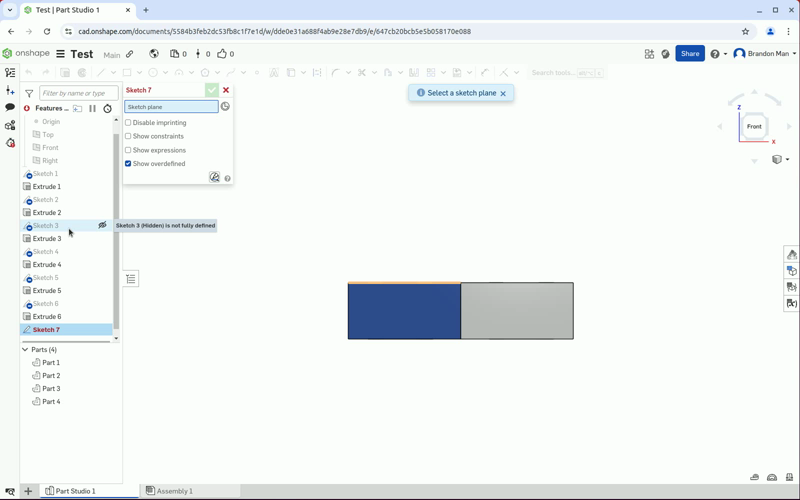
scroll(3)
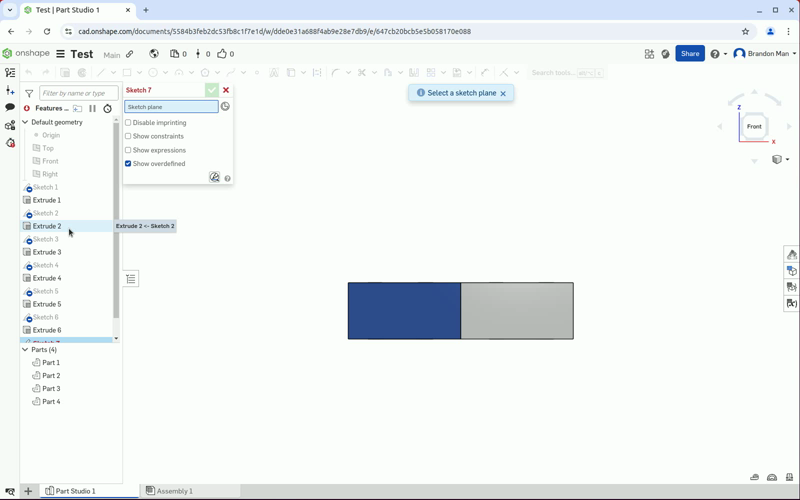
mouse_move(69, 163)
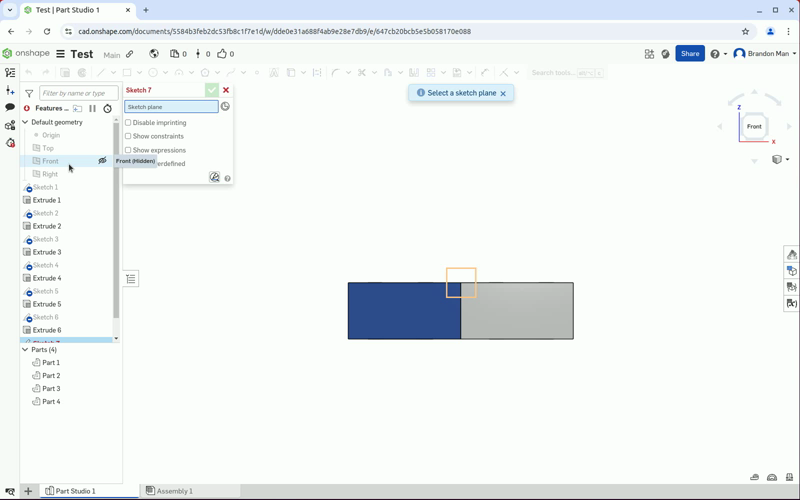
click(69, 163)
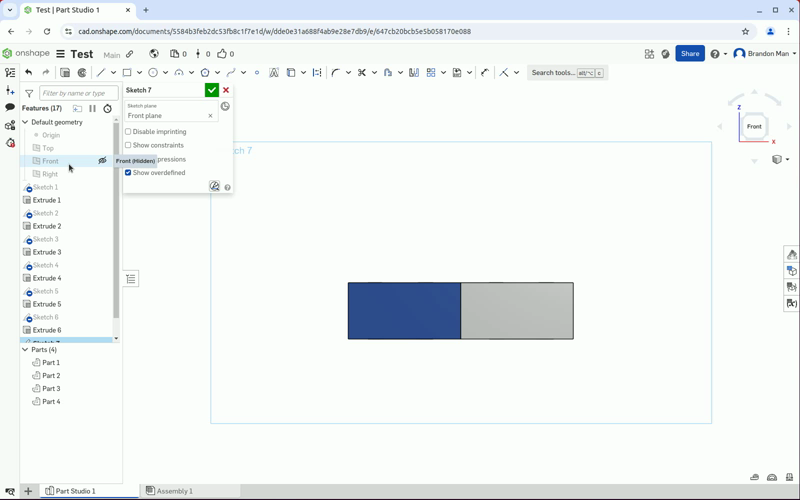
mouse_move(73, 352)
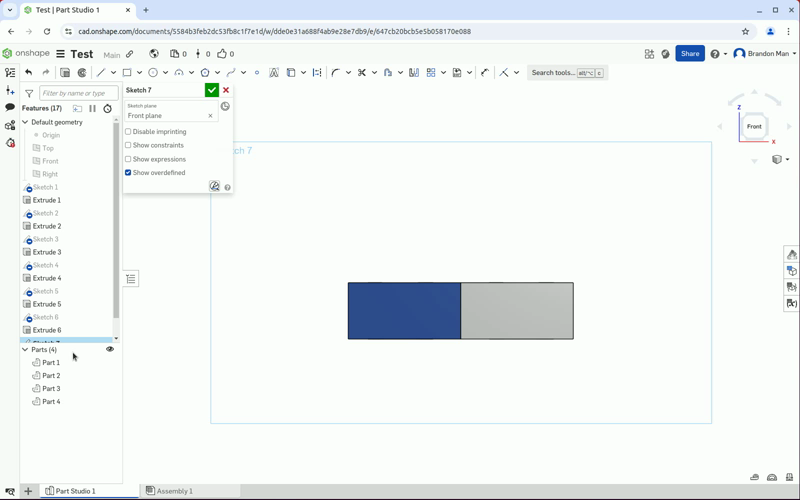
key(y)
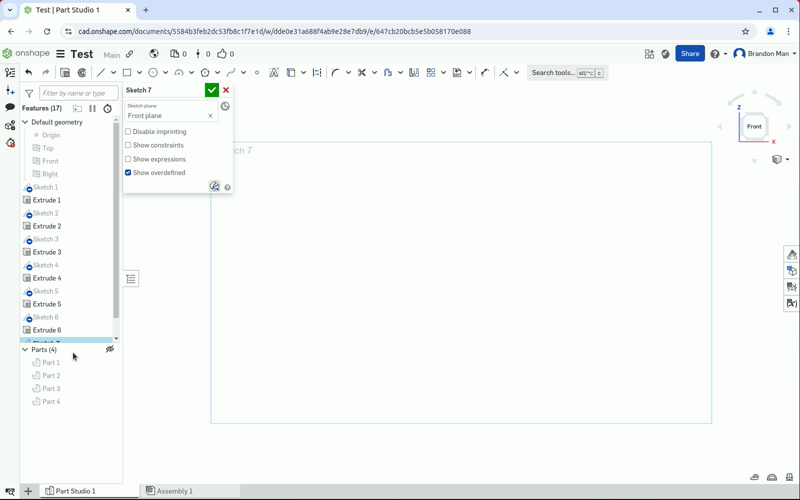
key(a)
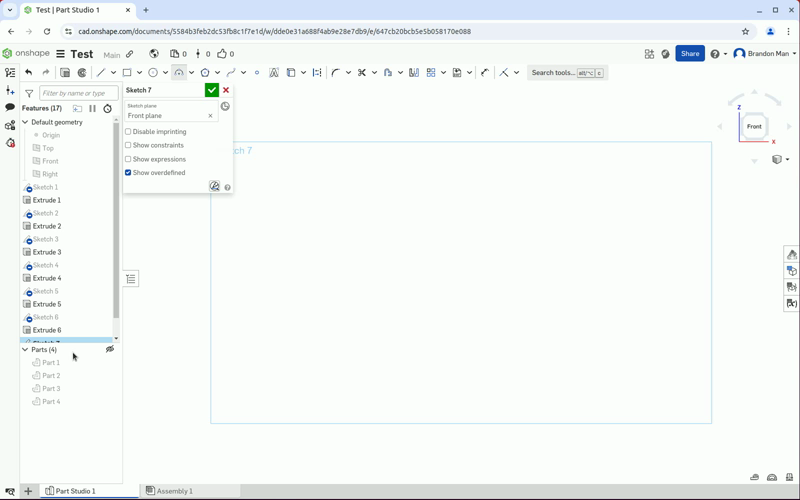
key_down(shift)
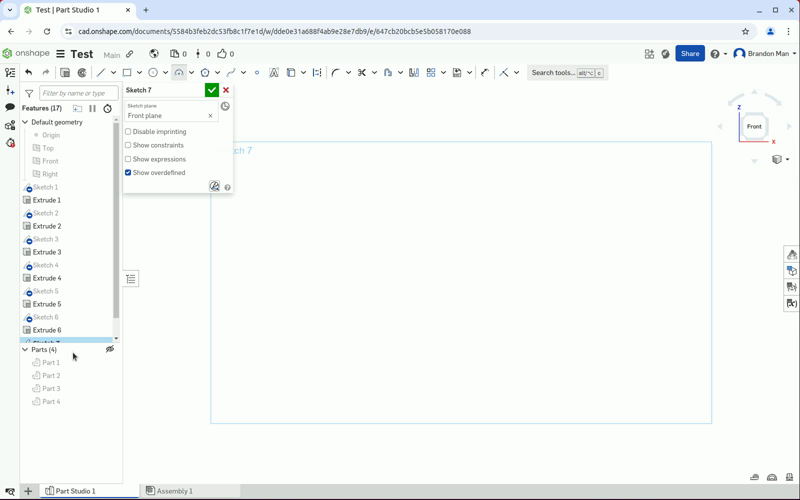
mouse_move(460, 322)
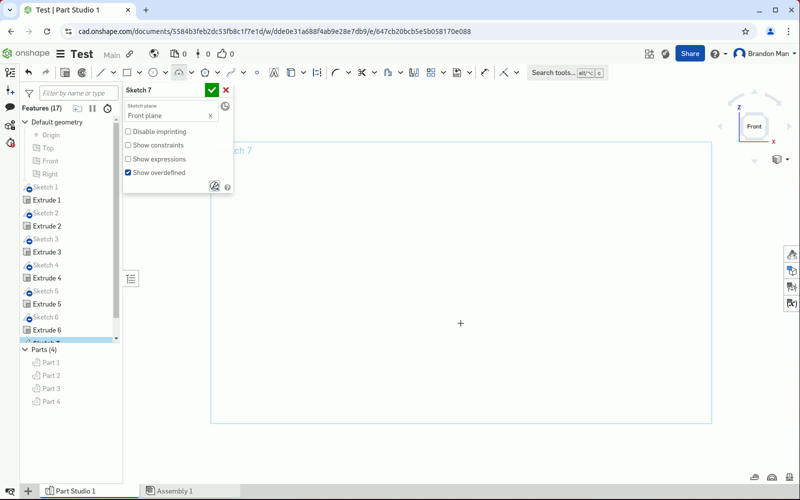
click(460, 322)
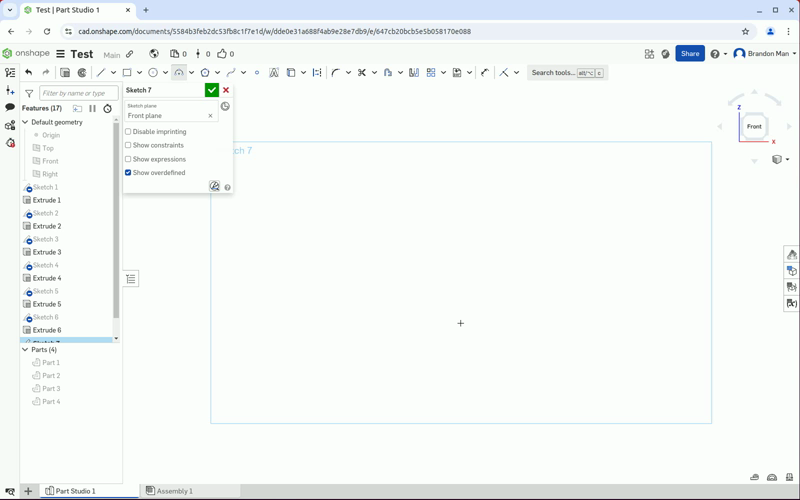
key_up(shift)
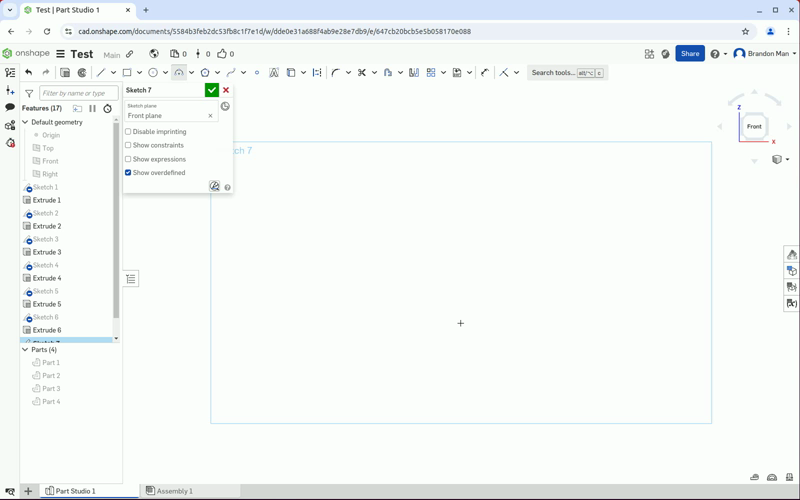
key_down(shift)
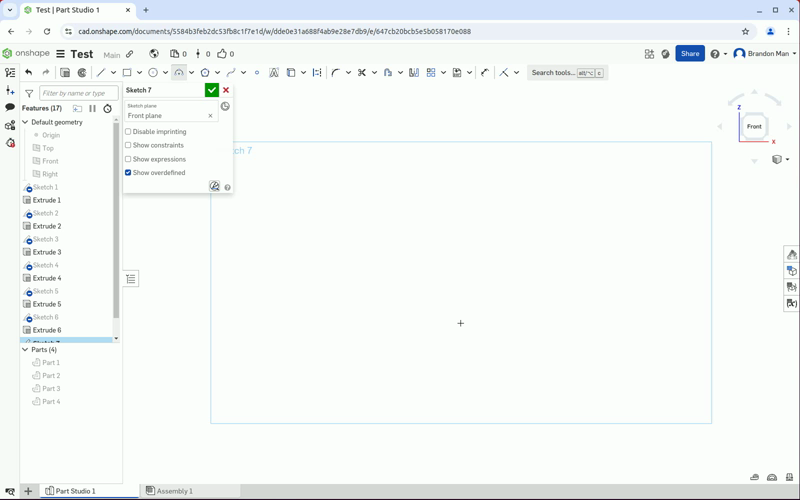
mouse_move(460, 298)
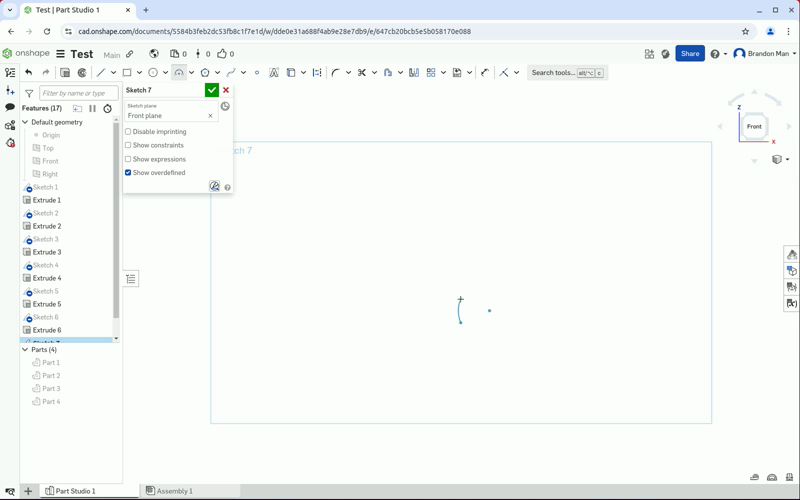
click(460, 298)
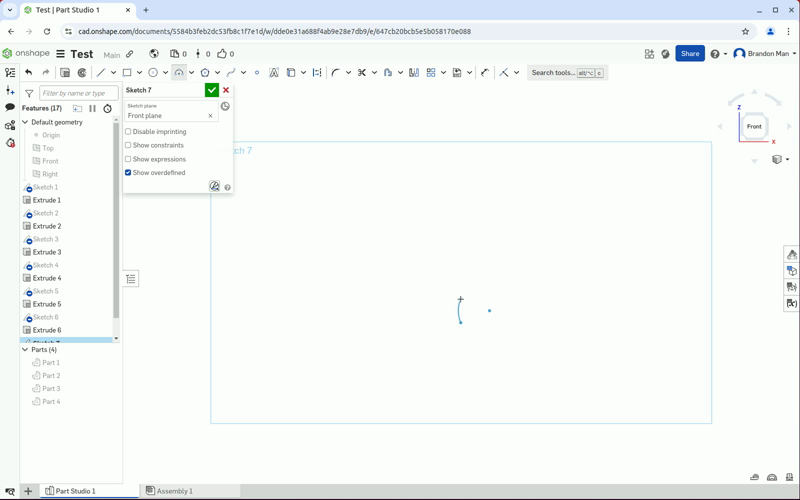
mouse_move(473, 310)
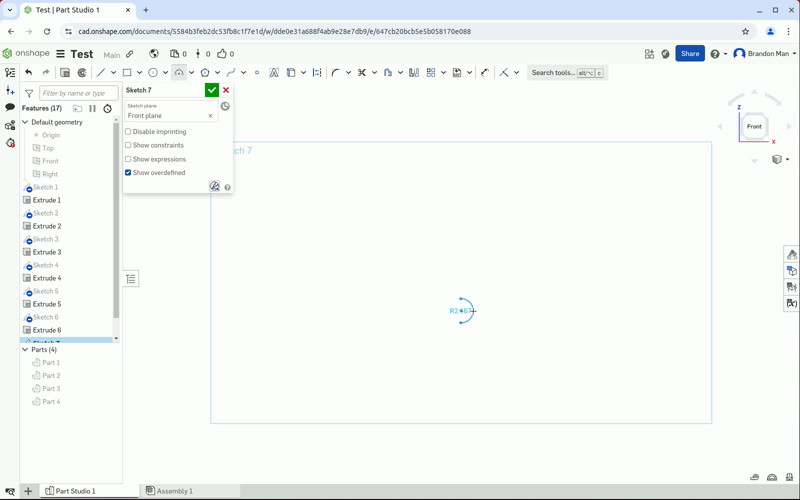
click(473, 310)
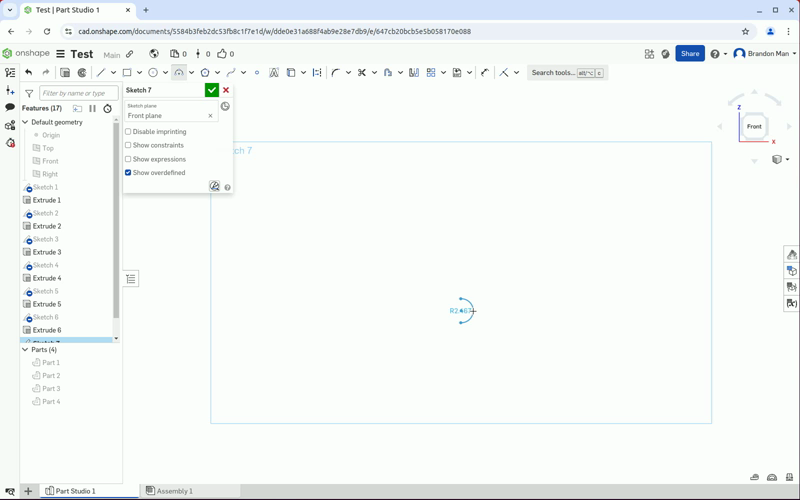
key_up(shift)
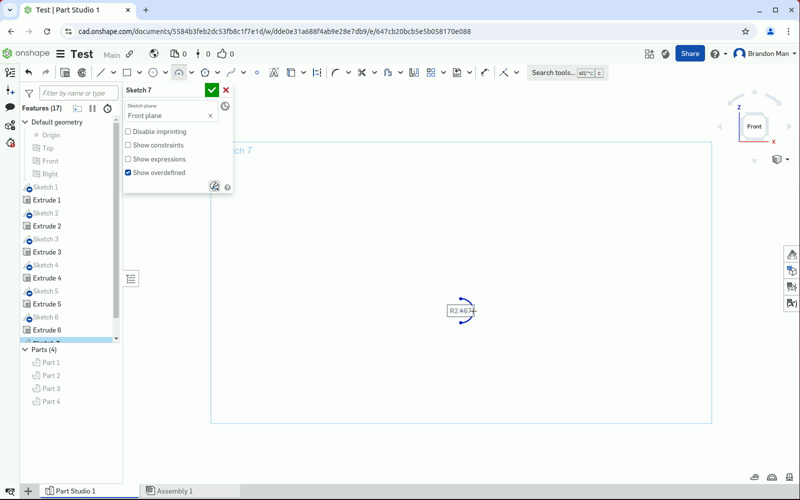
key(esc)
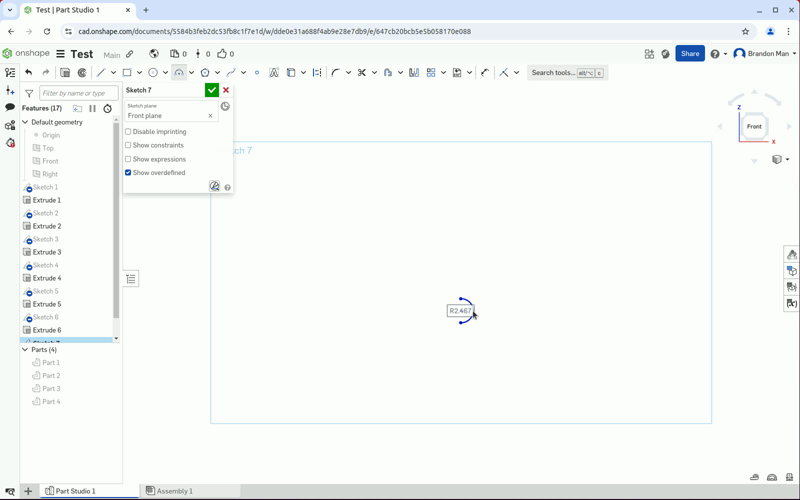
key(l)
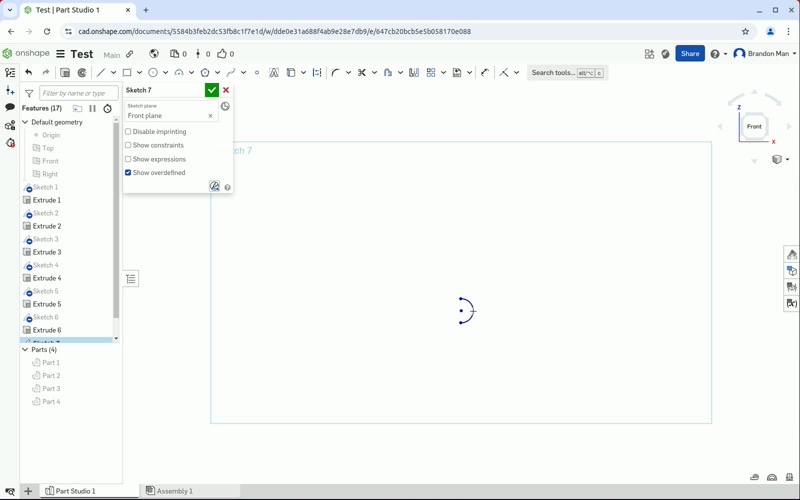
mouse_move(460, 298)
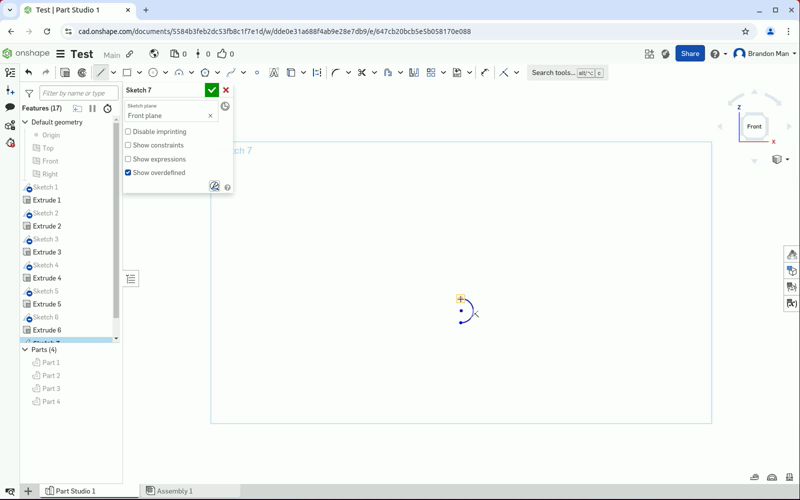
click(460, 298)
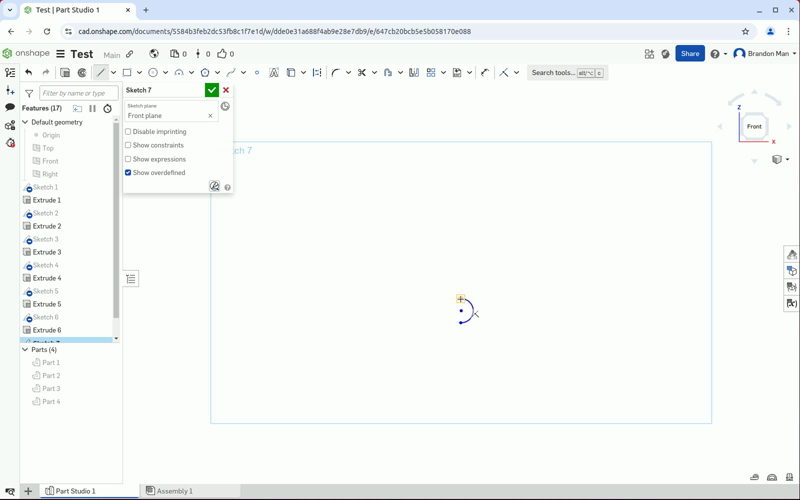
key_down(shift)
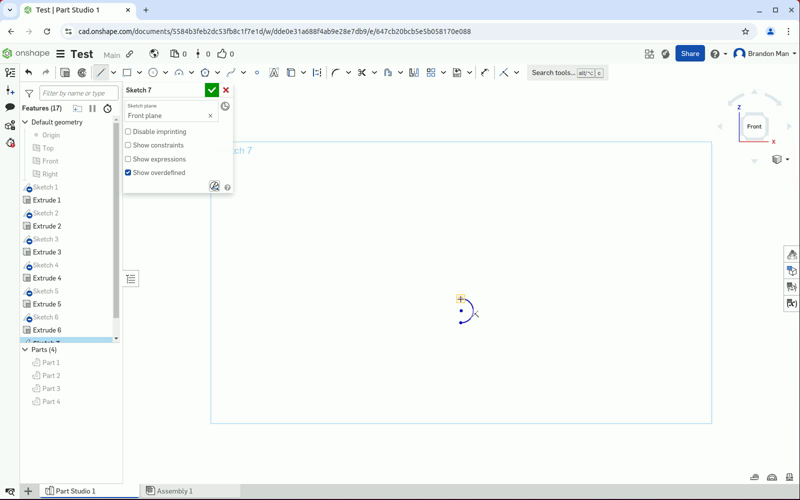
mouse_move(490, 298)
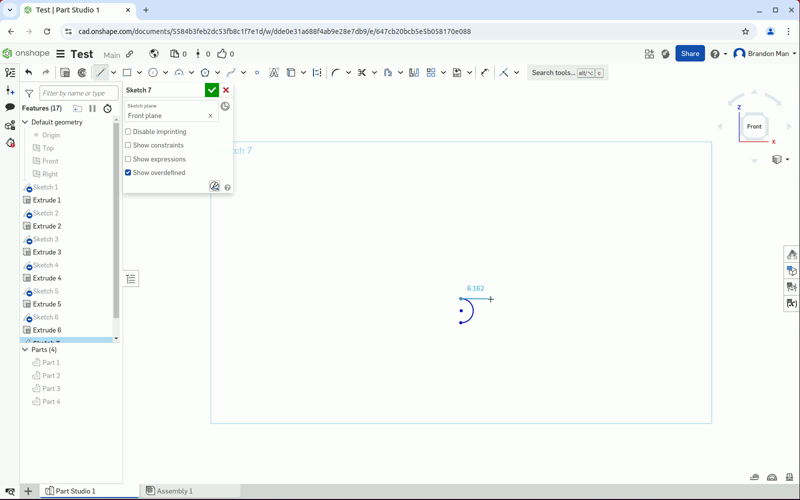
mouse_move(460, 310)
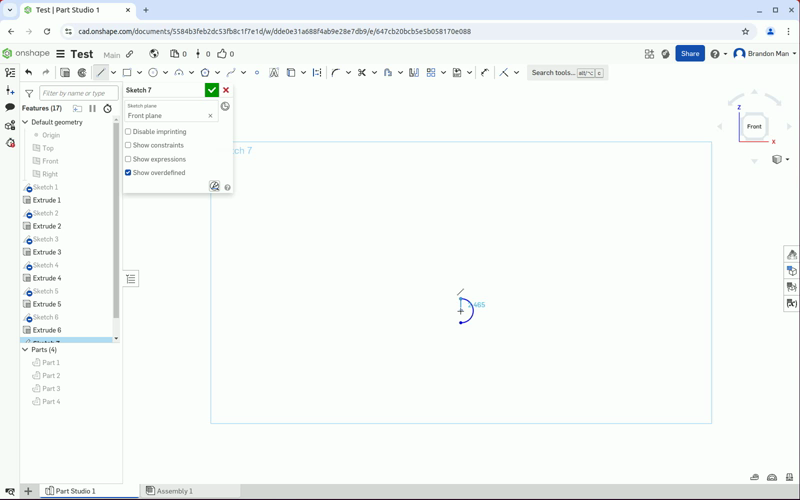
click(460, 310)
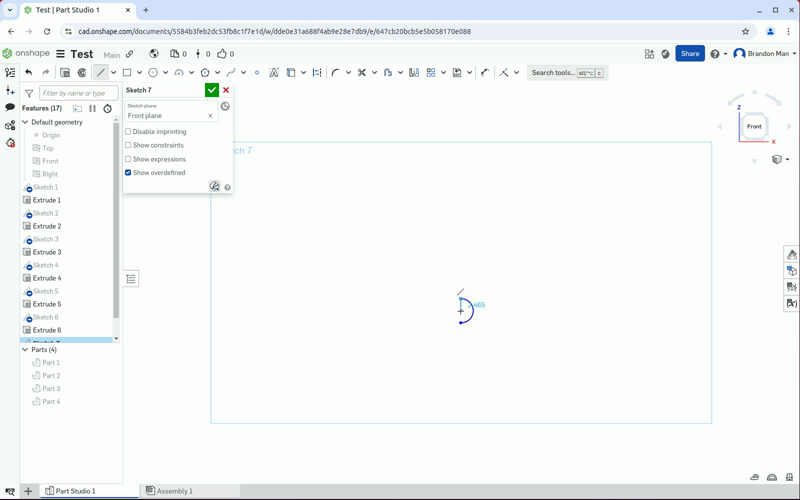
key_up(shift)
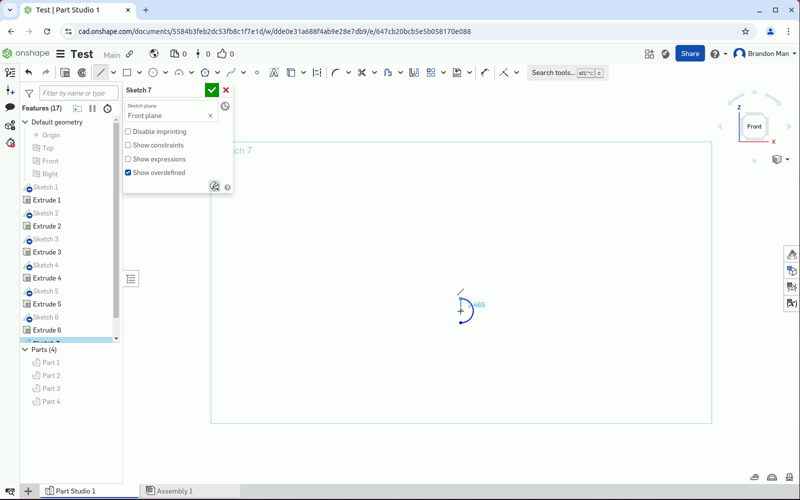
mouse_move(490, 310)
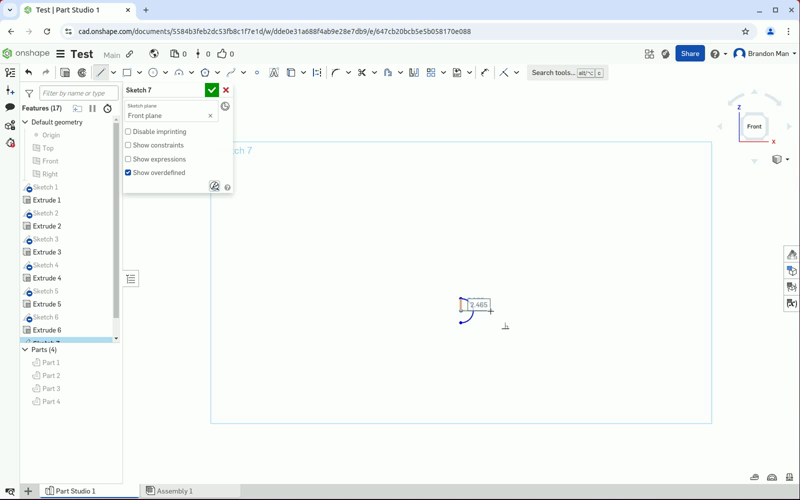
key_down(shift)
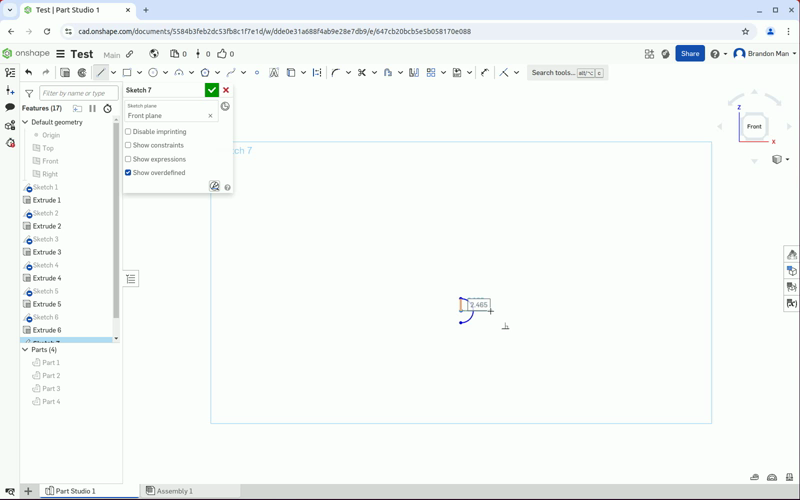
mouse_move(460, 322)
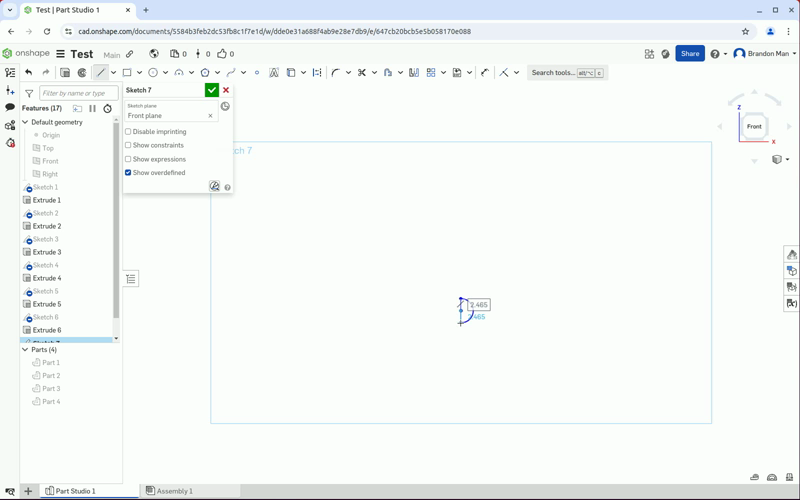
key_up(shift)
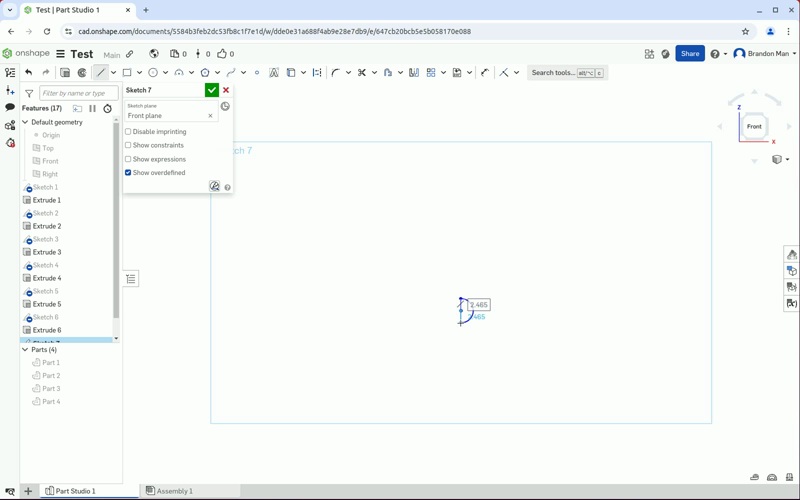
click(460, 322)
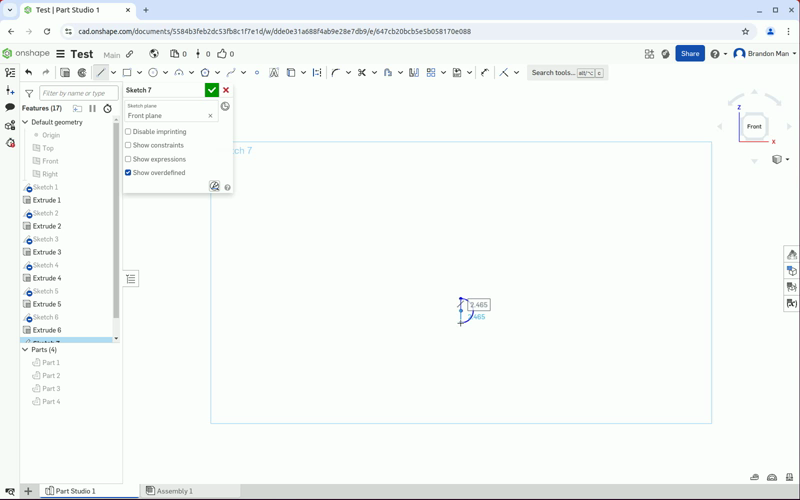
key(esc)
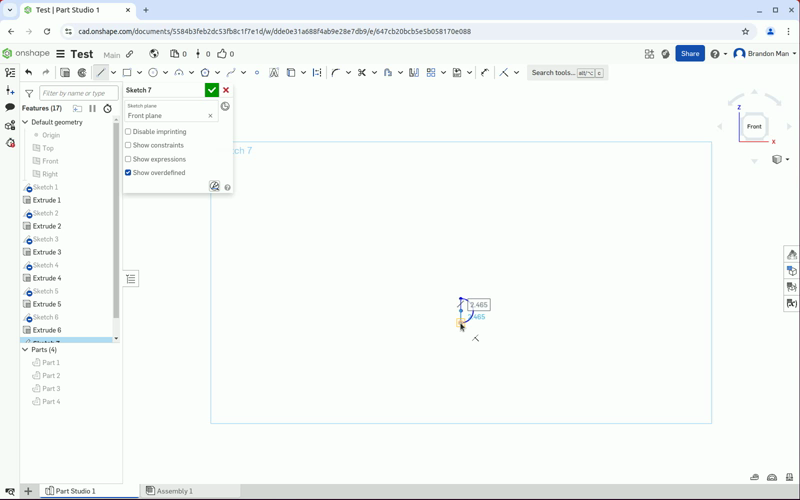
mouse_move(470, 317)
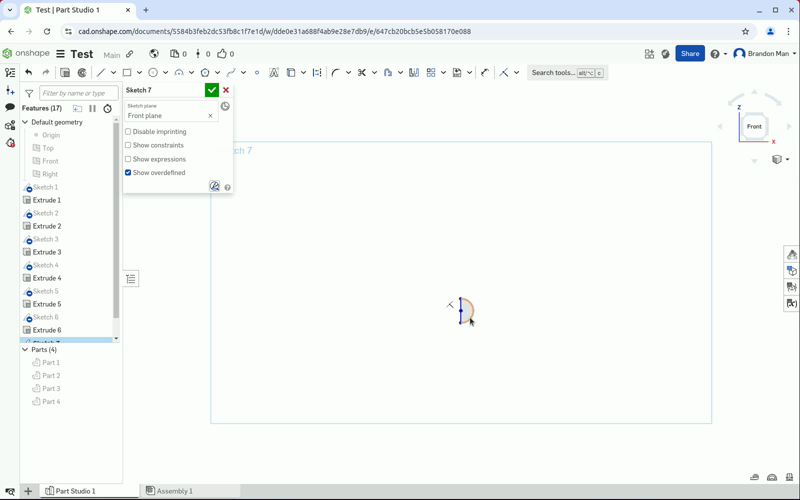
scroll(6)
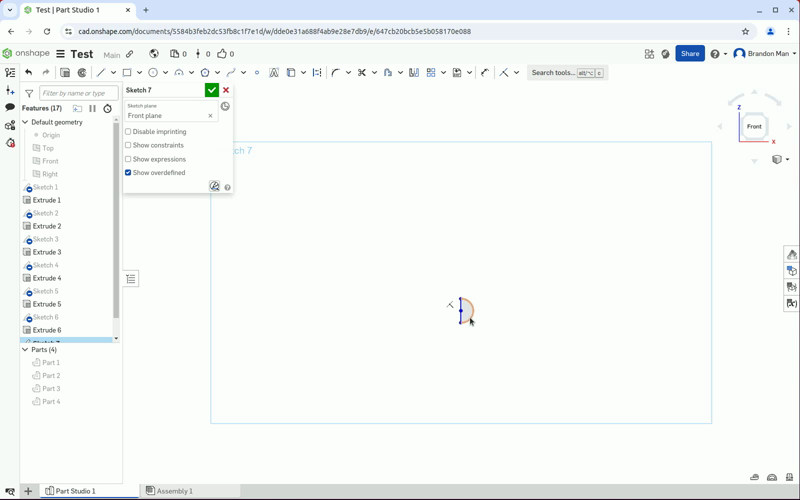
scroll(6)
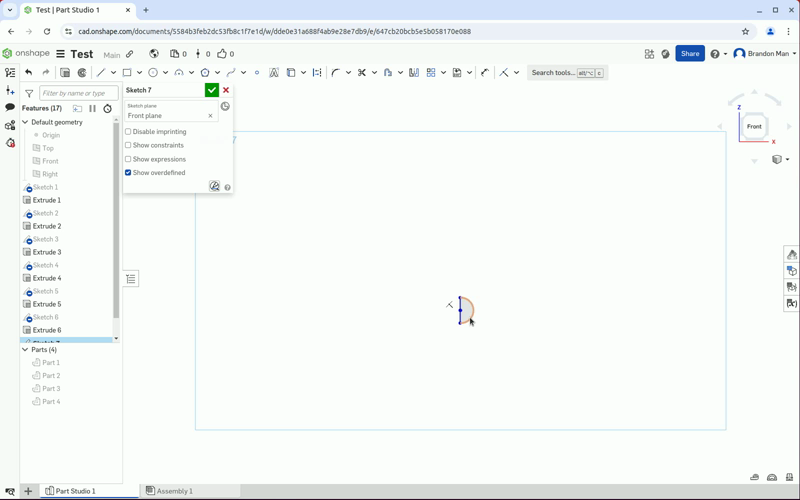
scroll(6)
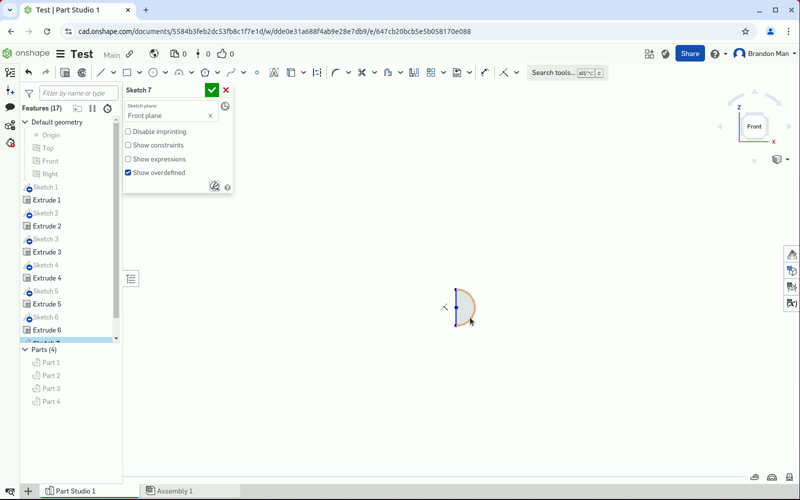
scroll(6)
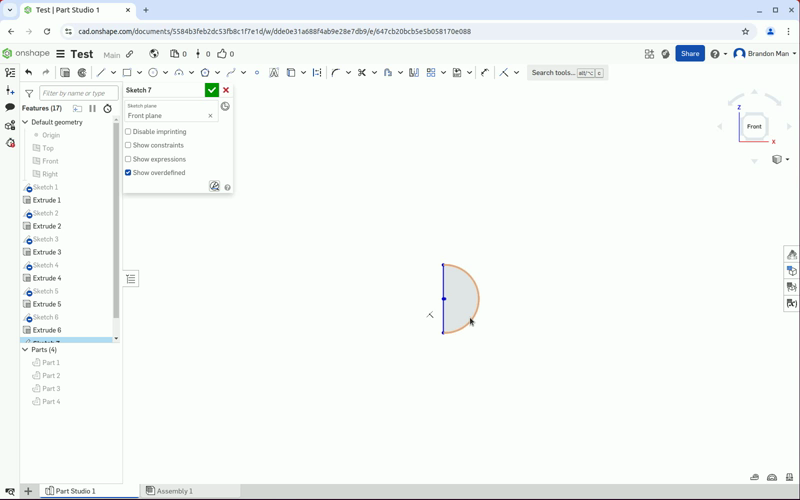
scroll(6)
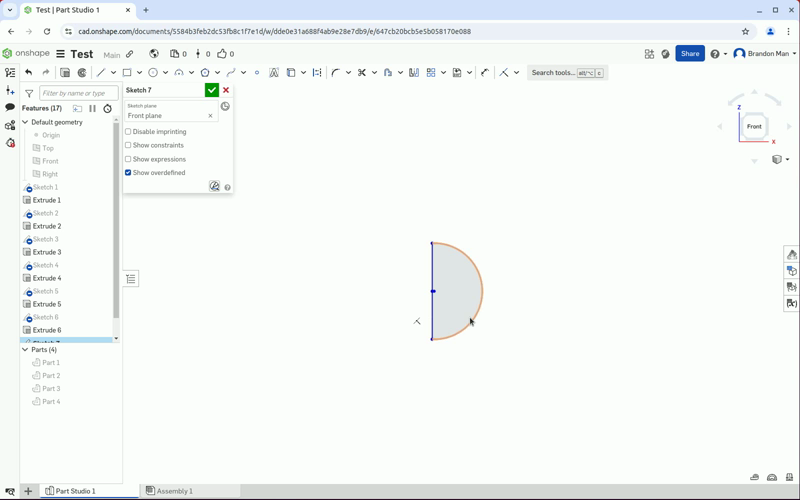
scroll(6)
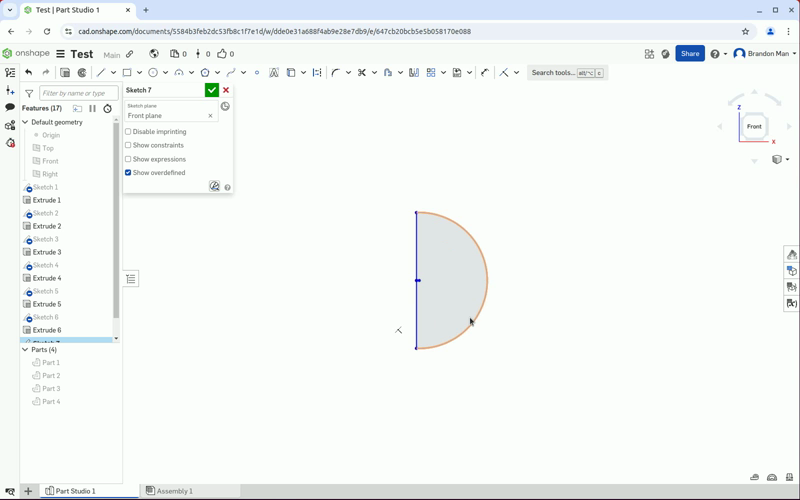
scroll(6)
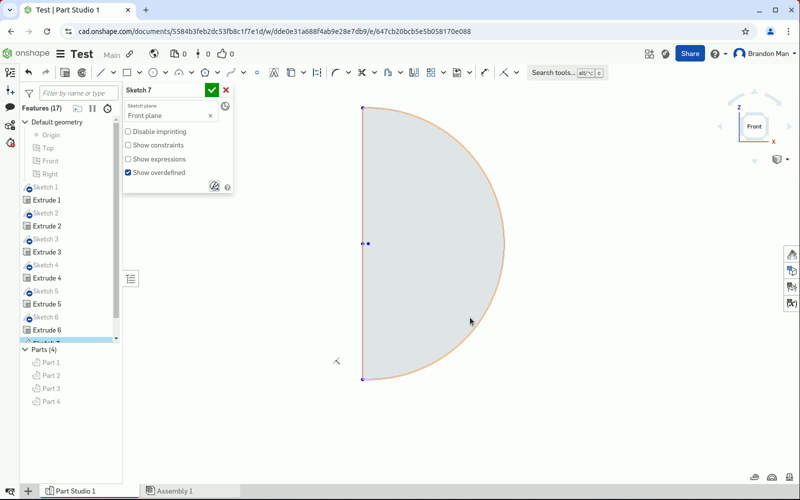
click(470, 317)
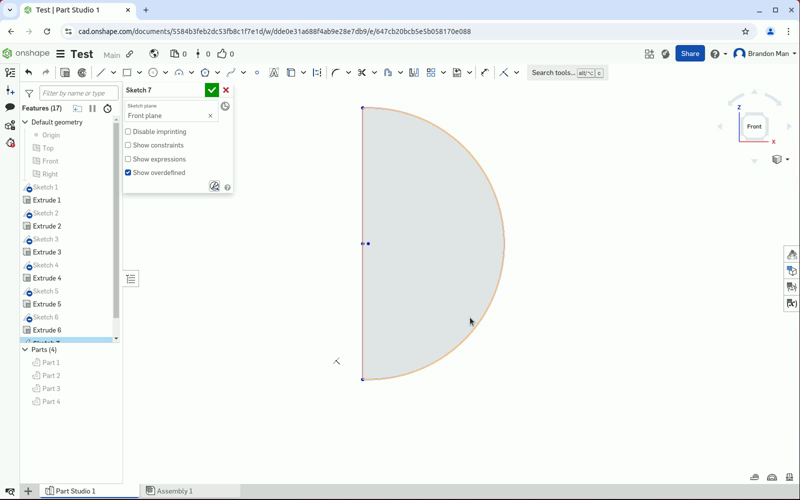
scroll(-6)
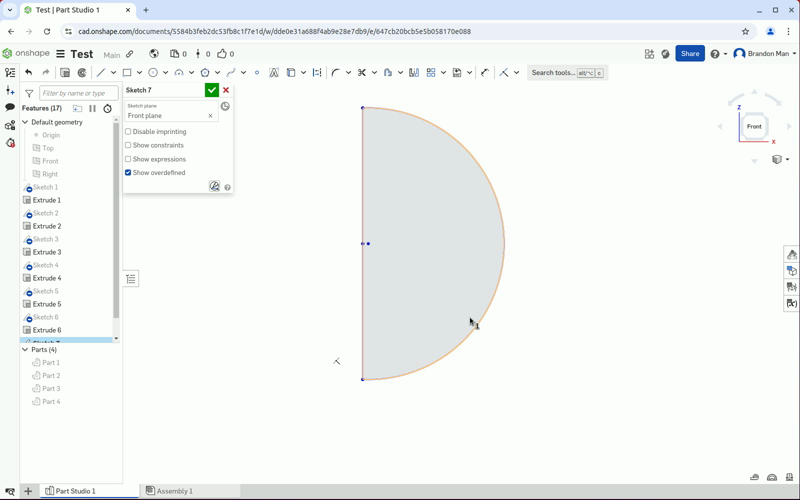
scroll(-6)
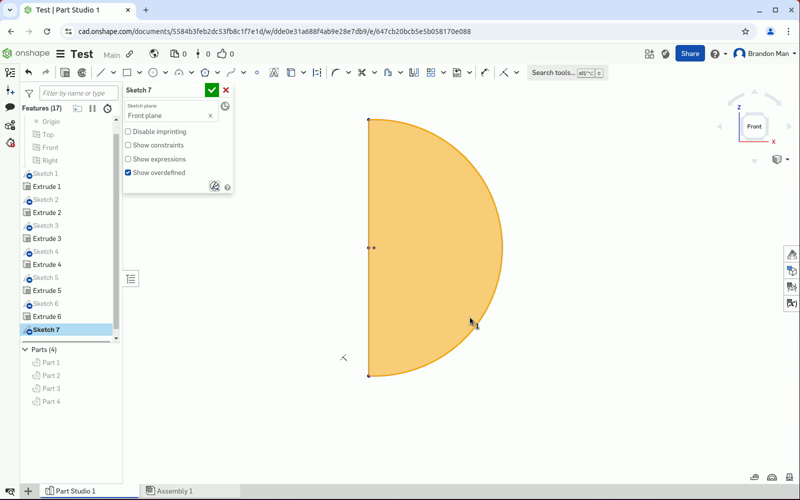
scroll(-6)
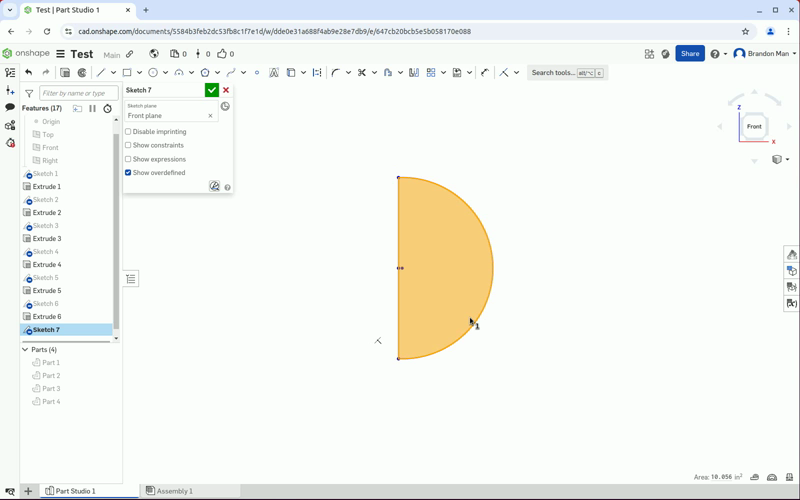
scroll(-6)
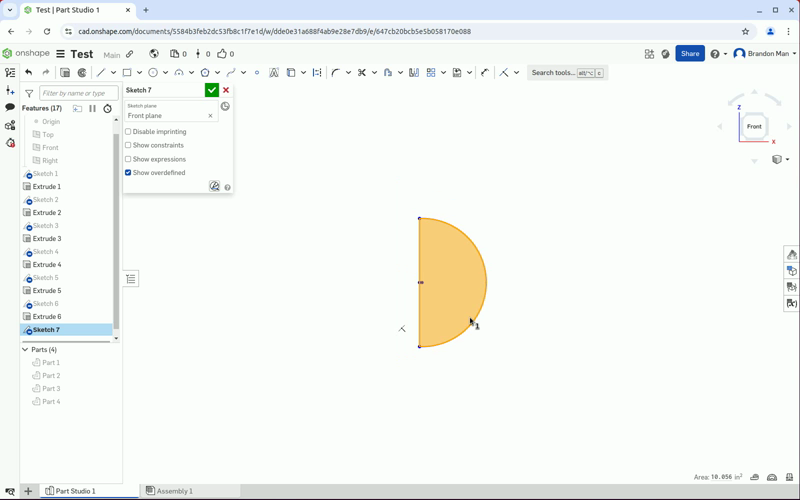
scroll(-6)
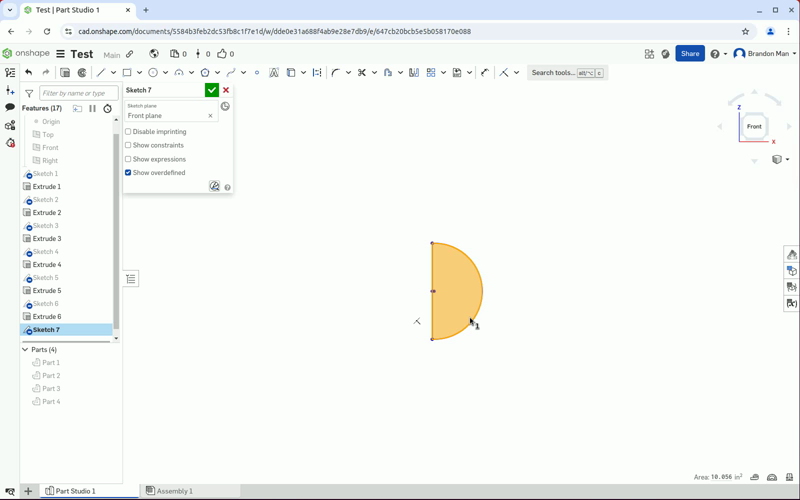
scroll(-6)
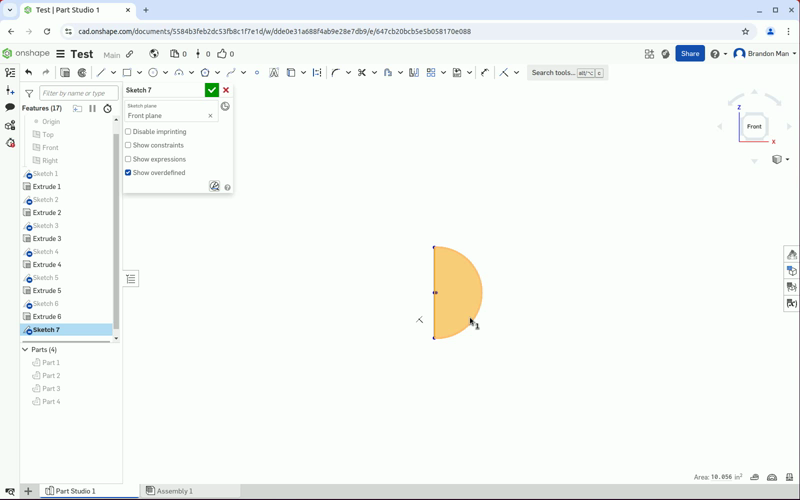
scroll(-6)
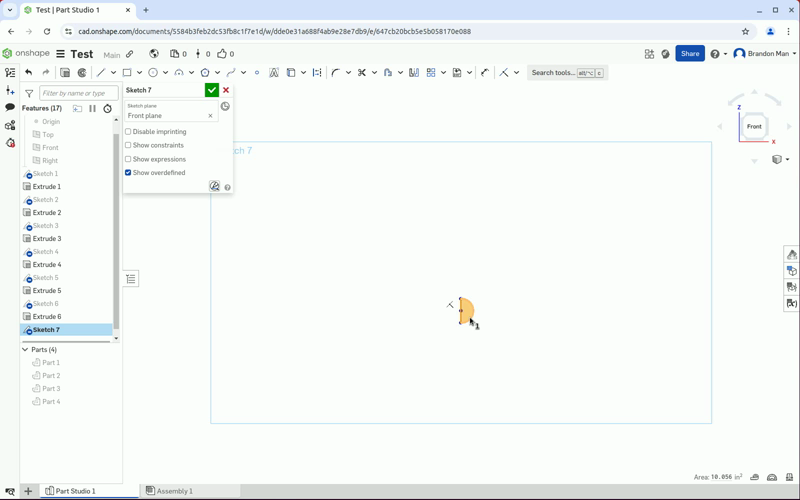
mouse_move(73, 352)
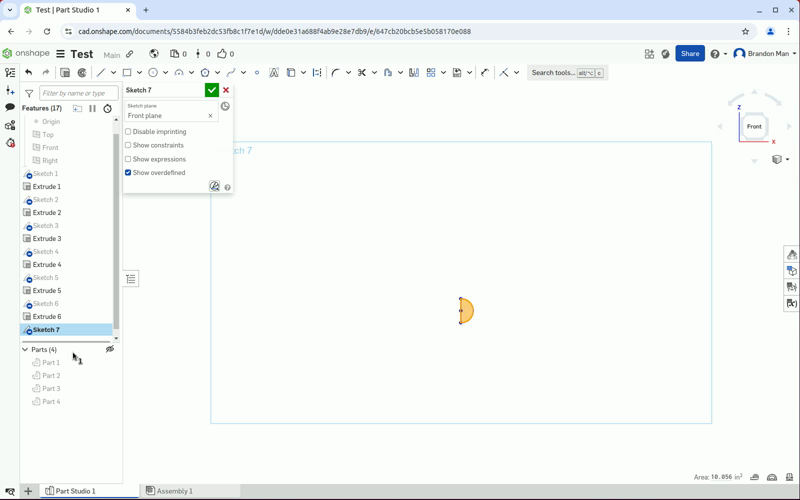
key(shift+y)
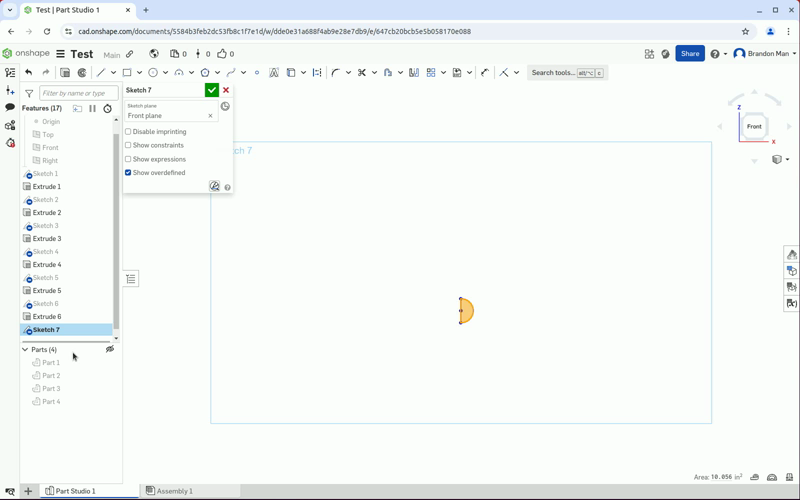
key(shift+e)
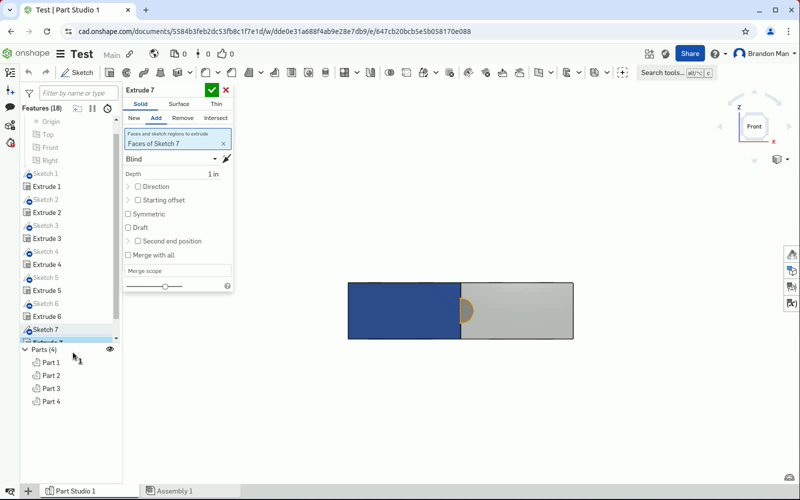
mouse_move(143, 106)
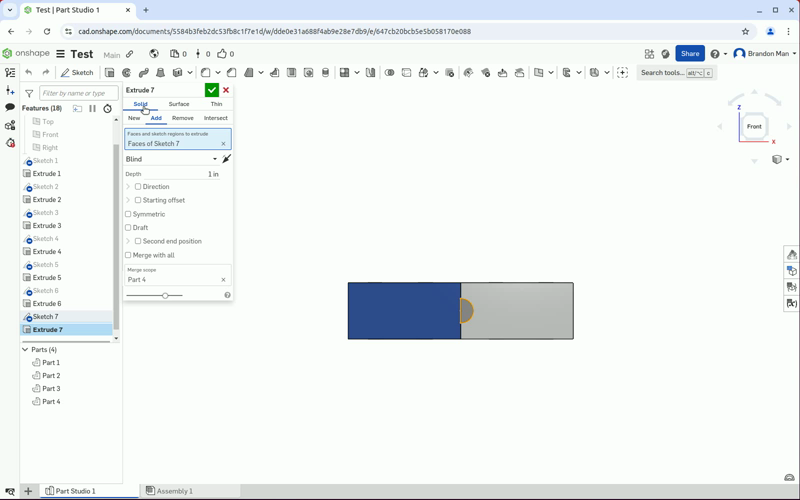
click(143, 106)
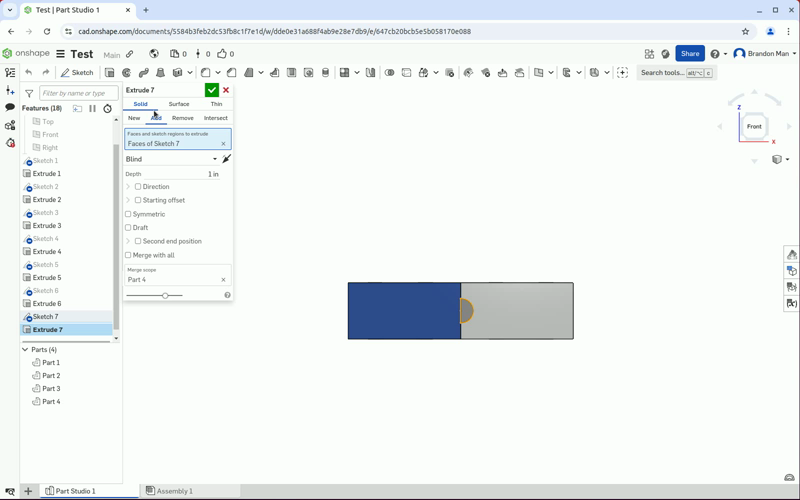
mouse_move(186, 120)
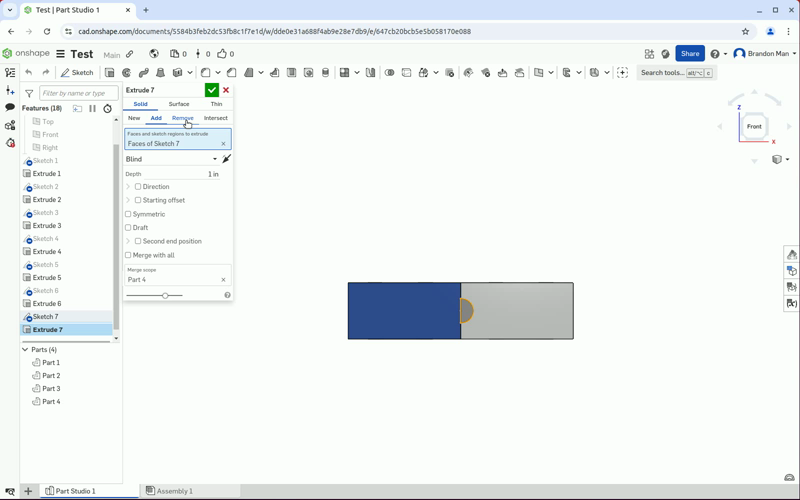
click(186, 120)
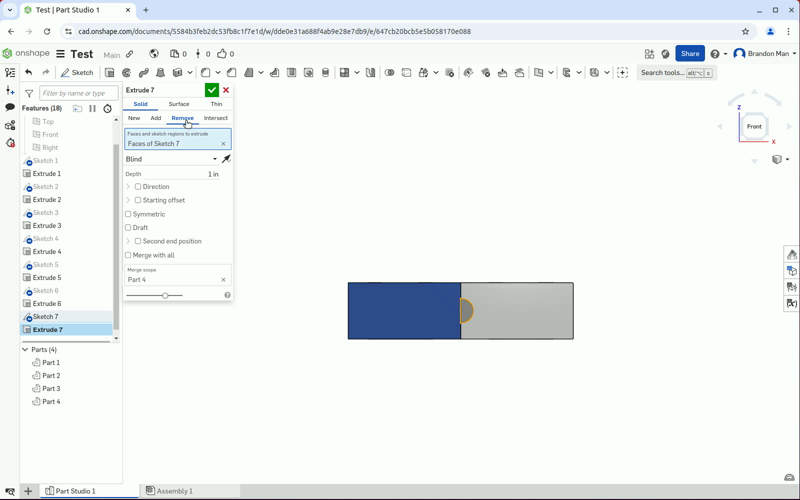
key(tab, 4)
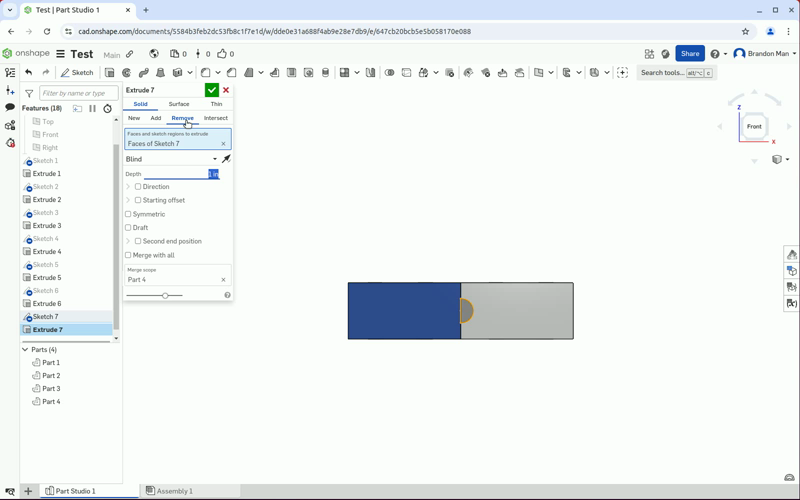
text(8.666)
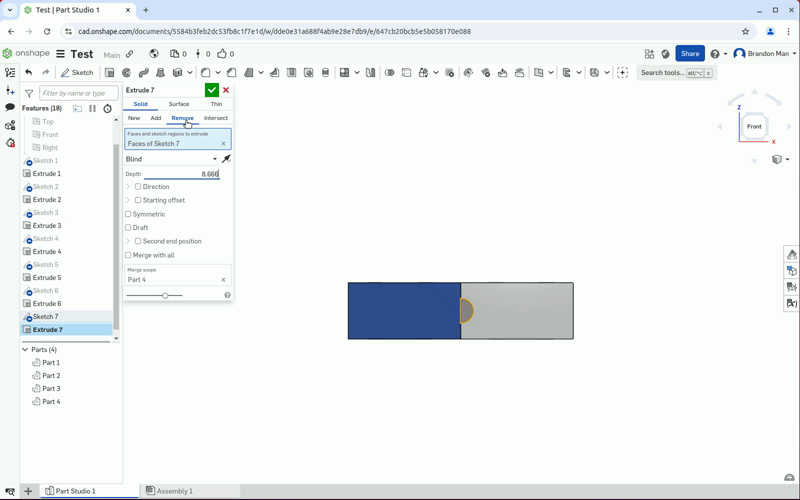
key(tab, 6)
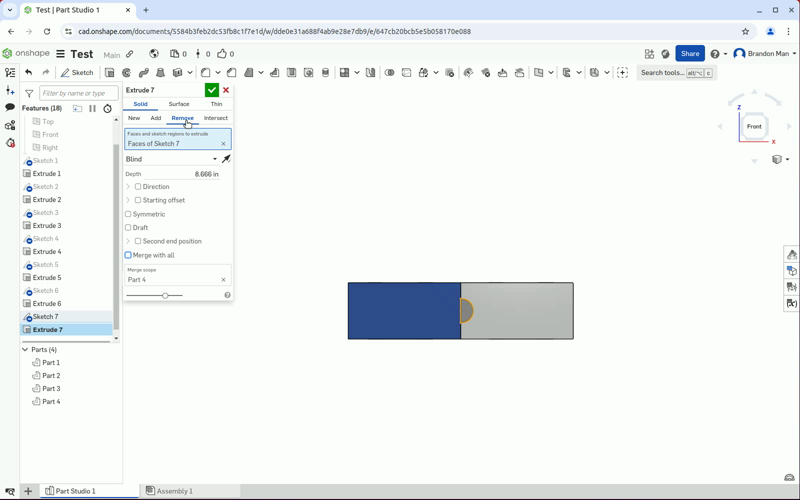
key(space)
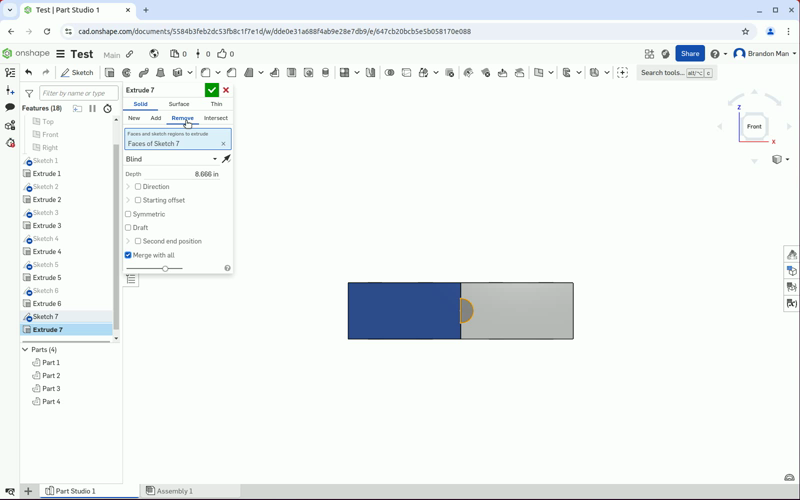
key(enter)
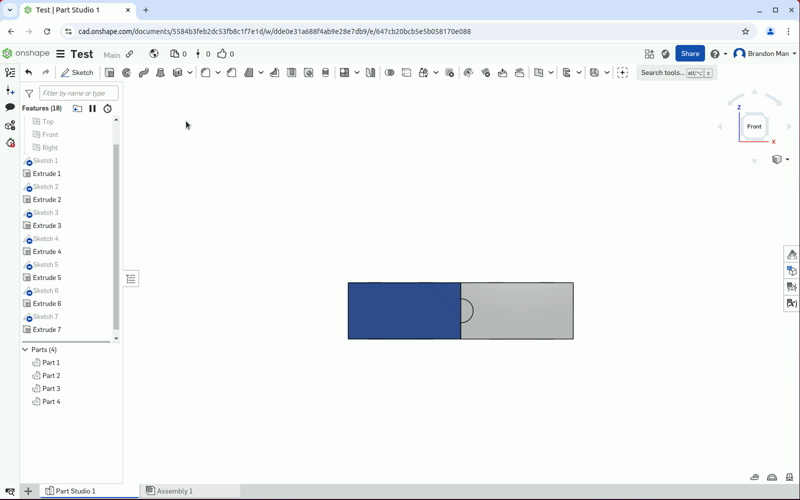
key(shift+h)
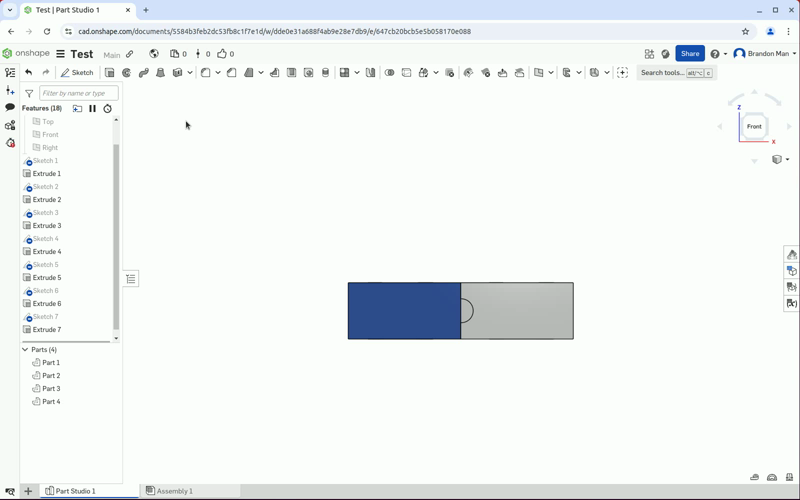
key(shift+h)
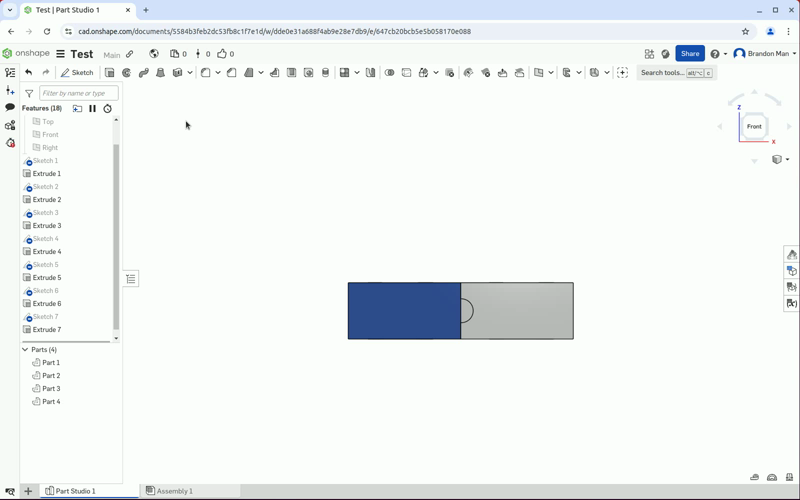
mouse_move(69, 163)
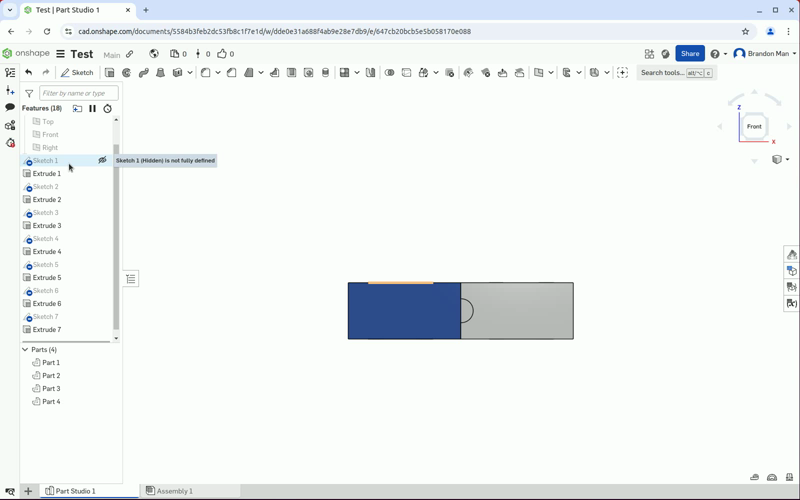
click(69, 163)
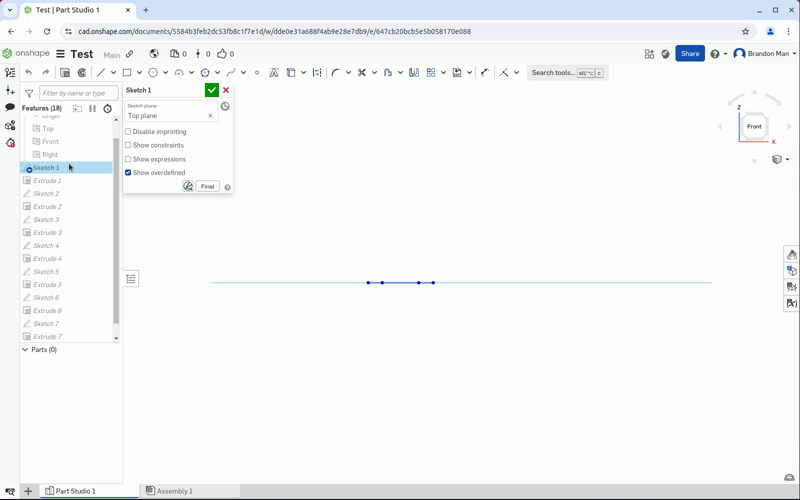
mouse_move(229, 92)
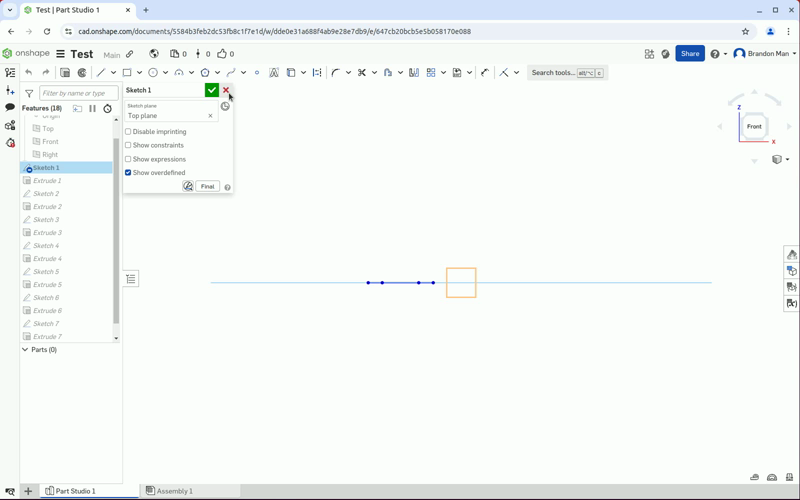
click(229, 92)
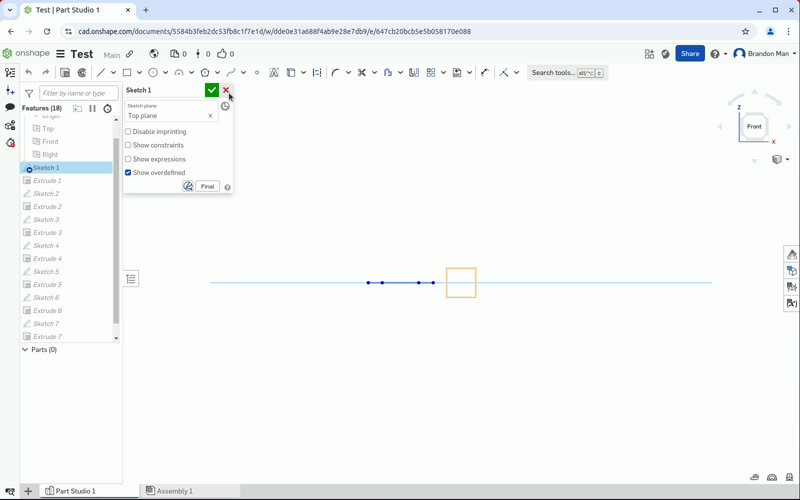
key(shift+s)
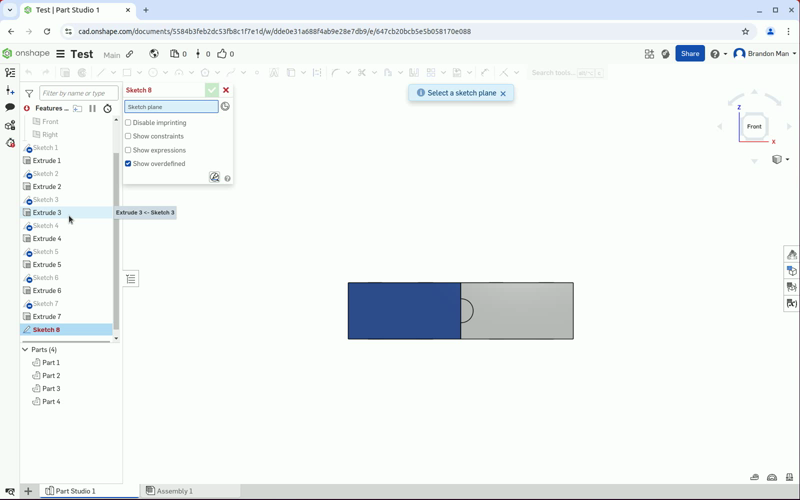
scroll(3)
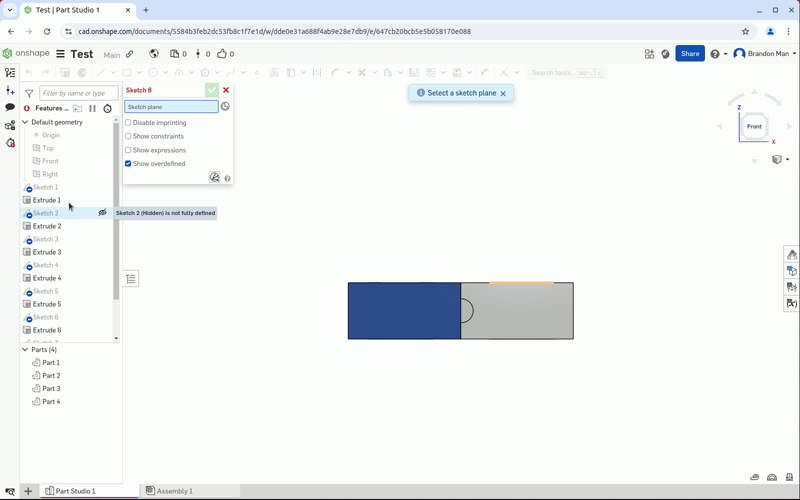
mouse_move(69, 163)
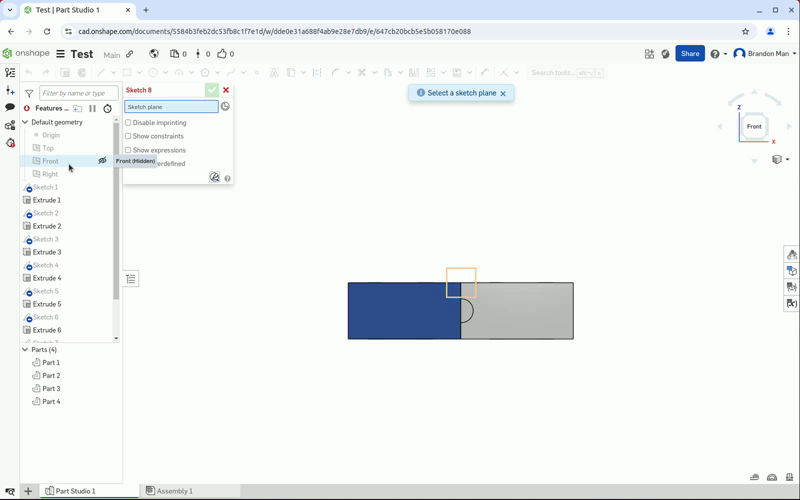
click(69, 163)
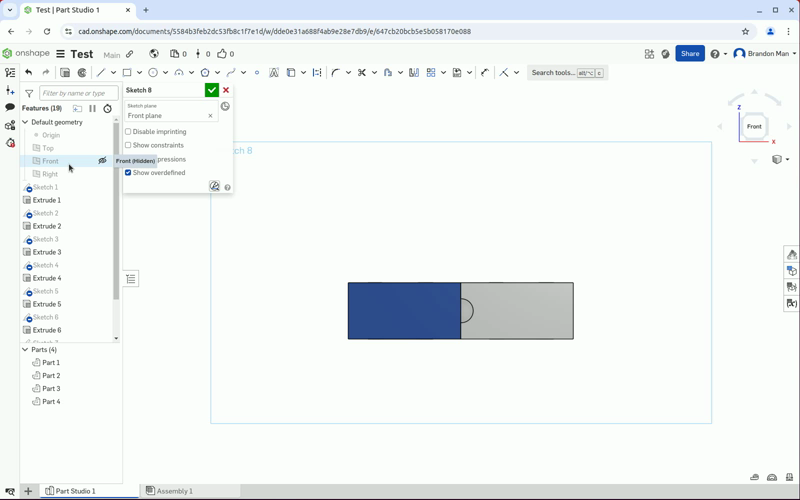
mouse_move(73, 352)
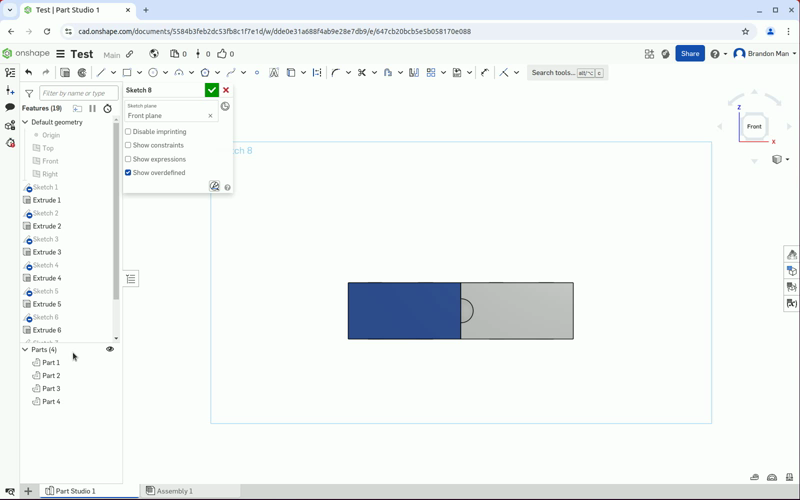
key(y)
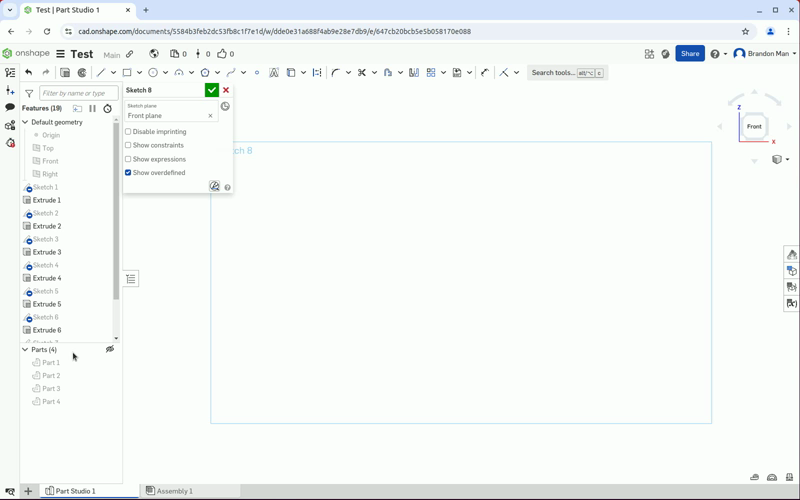
key(l)
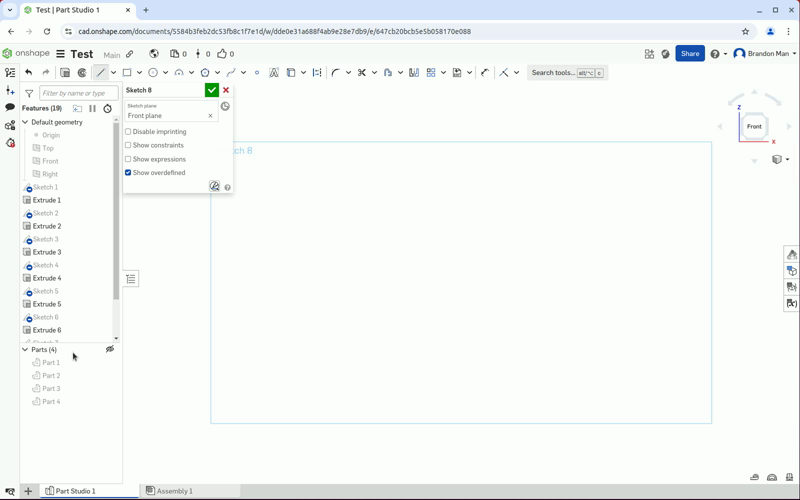
key_down(shift)
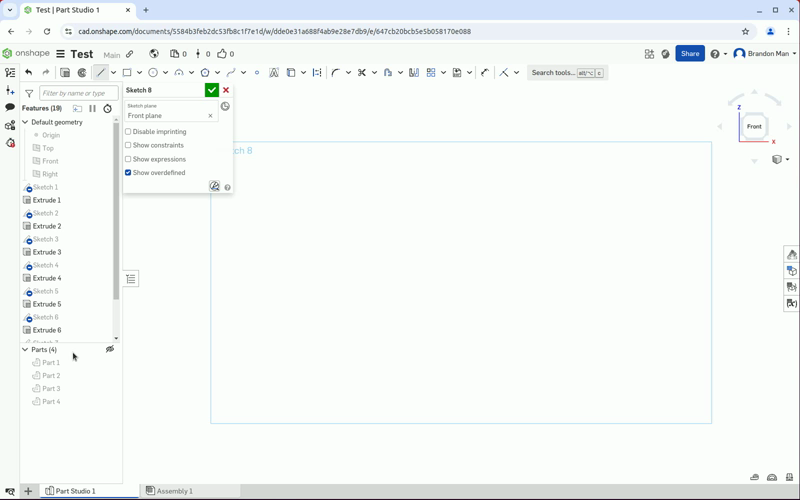
mouse_move(460, 322)
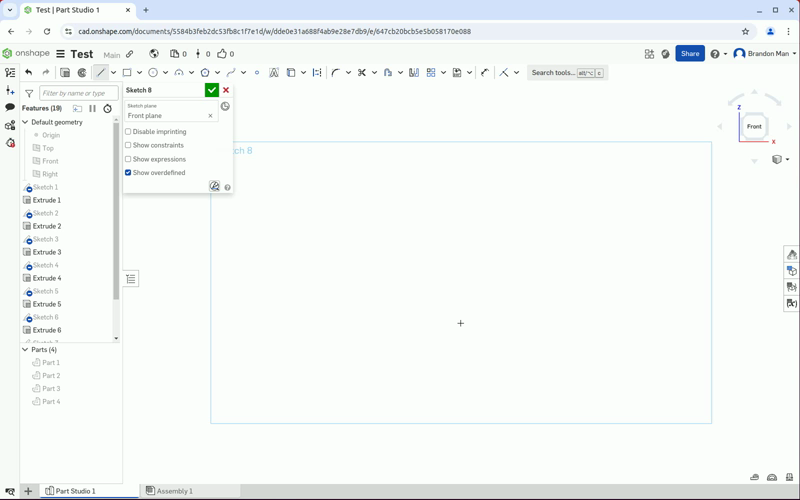
click(460, 322)
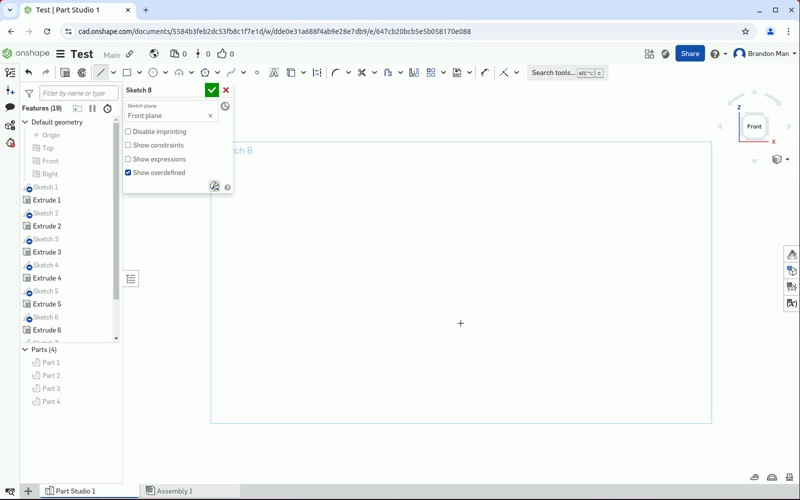
key_up(shift)
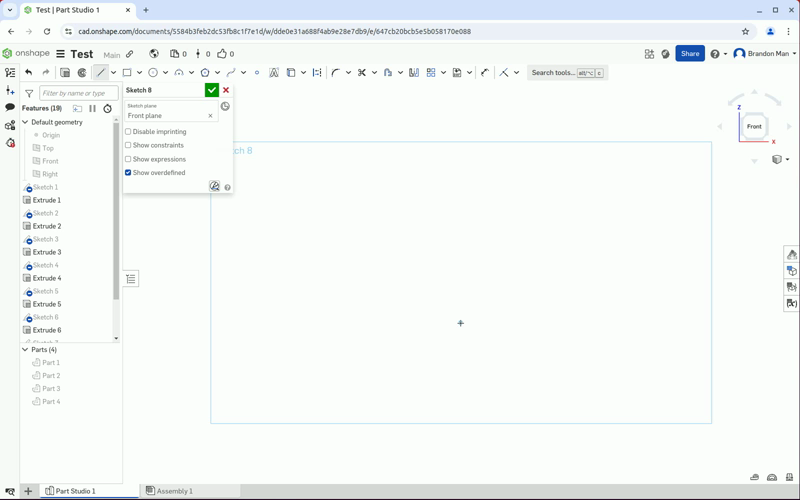
key_down(shift)
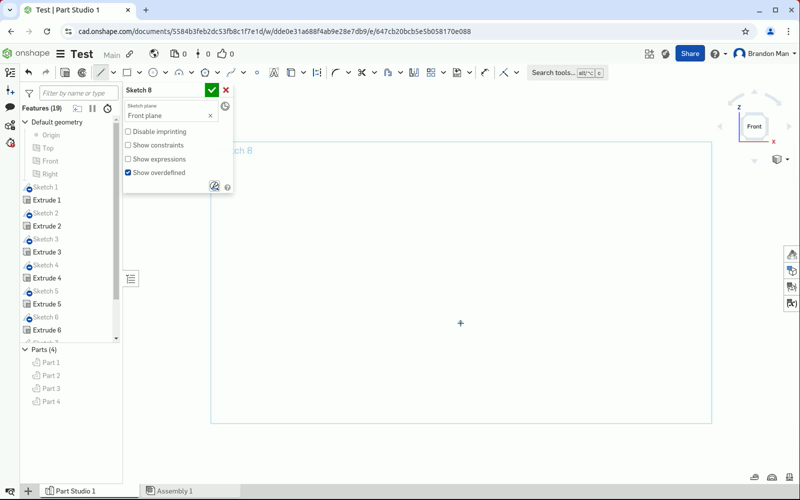
mouse_move(490, 322)
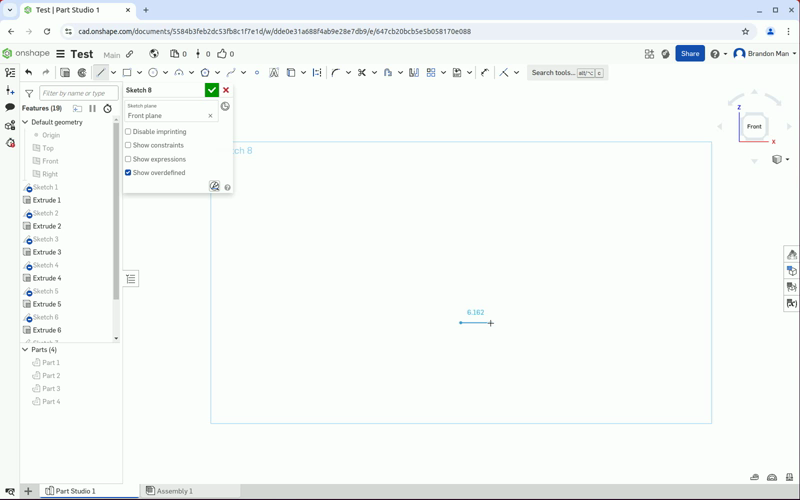
mouse_move(460, 310)
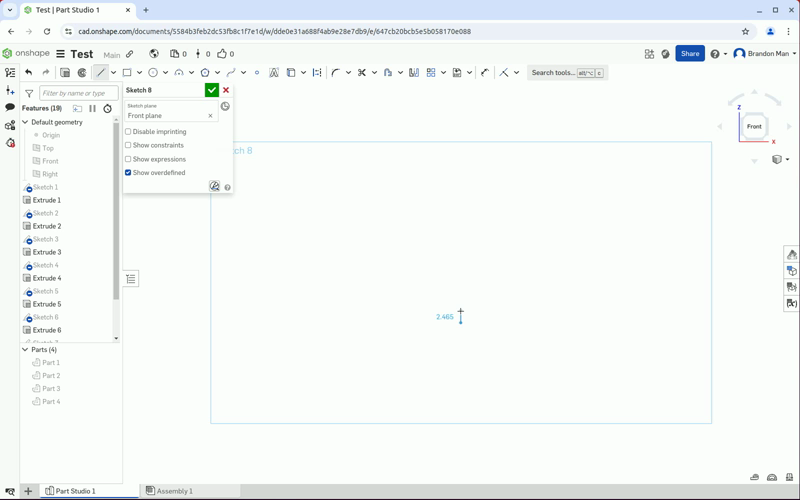
click(460, 310)
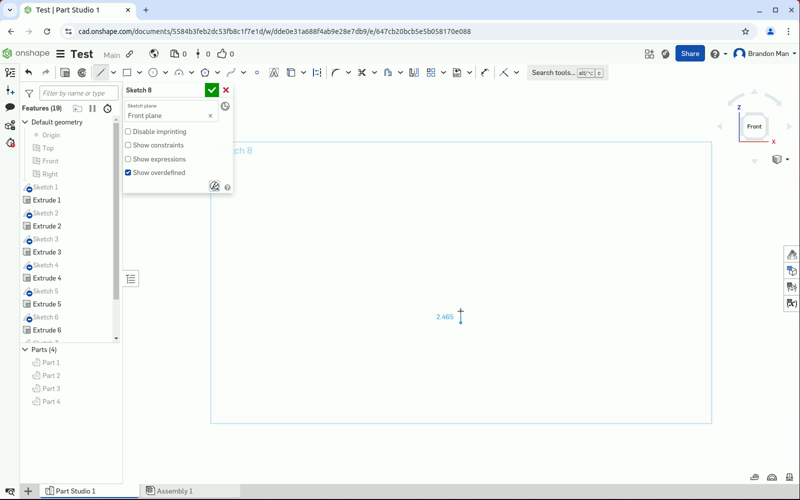
key_up(shift)
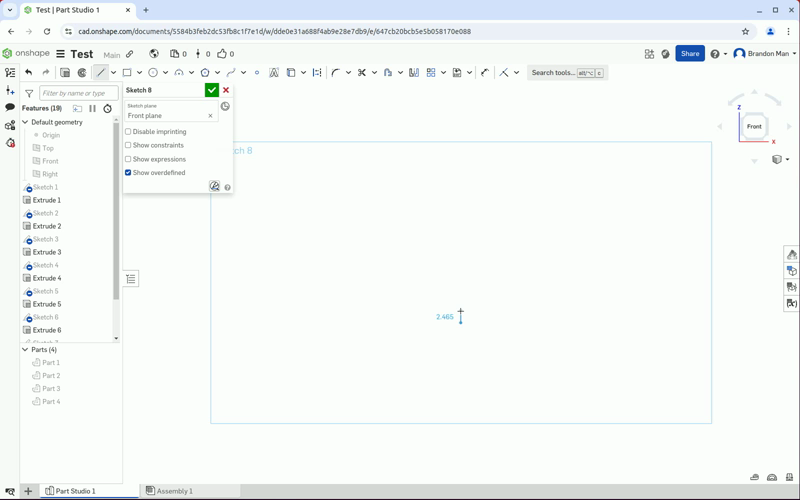
key_down(shift)
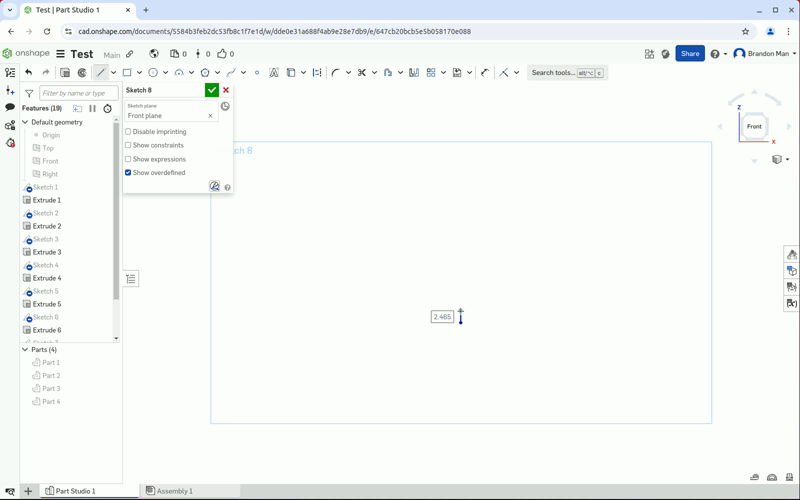
mouse_move(490, 310)
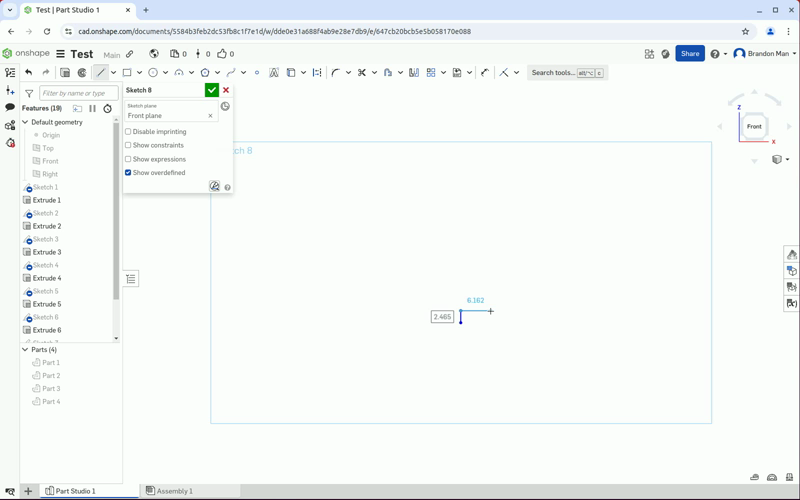
mouse_move(460, 298)
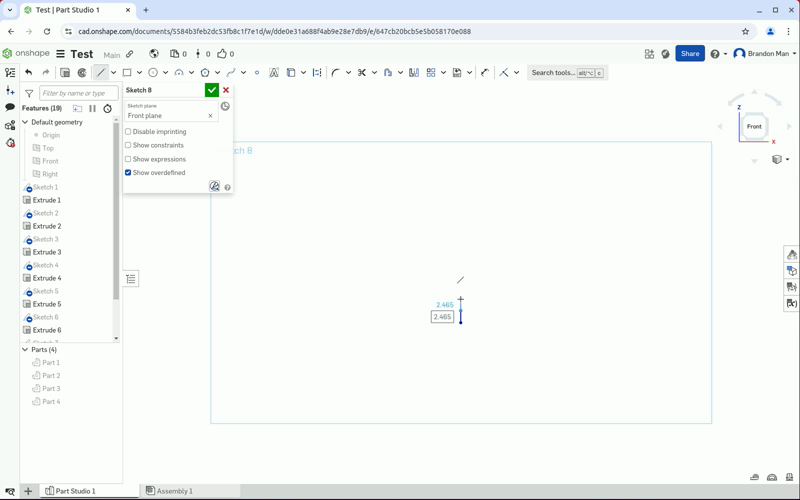
click(460, 298)
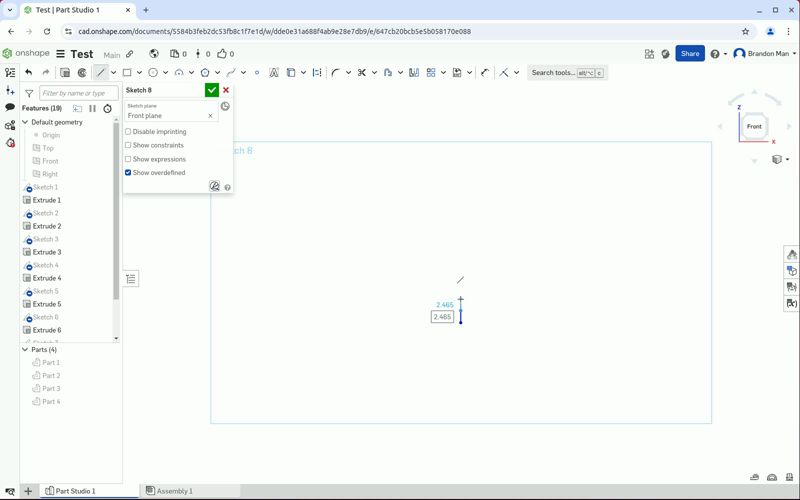
key_up(shift)
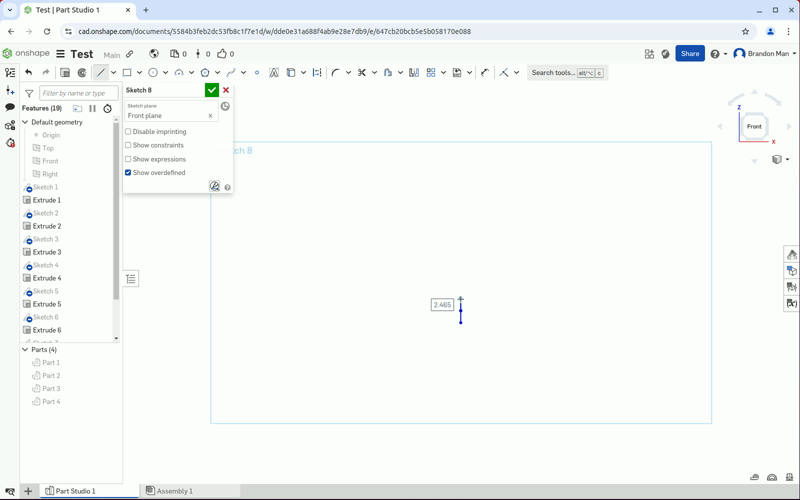
key(esc)
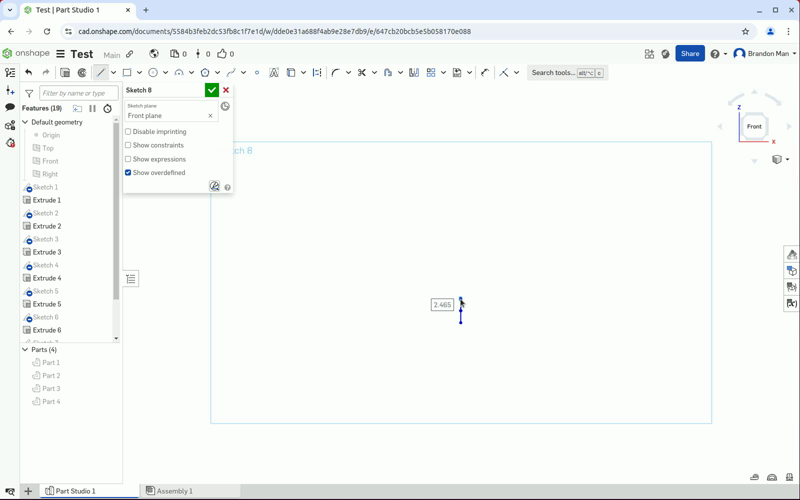
key(a)
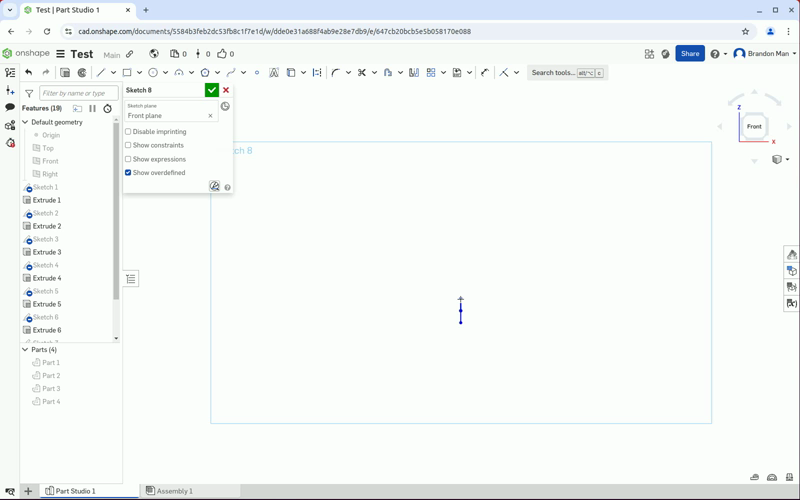
mouse_move(460, 298)
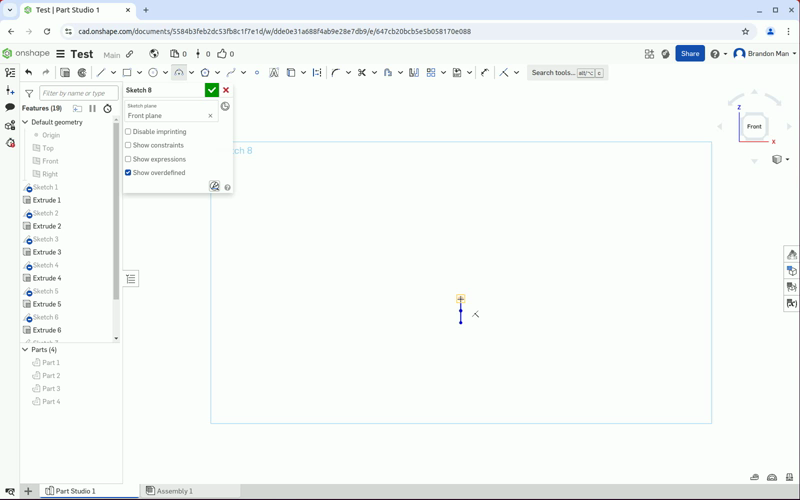
click(460, 298)
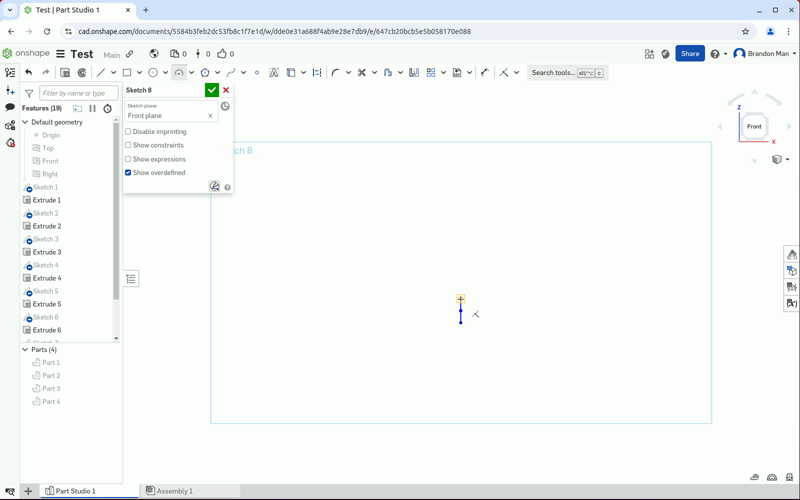
mouse_move(460, 322)
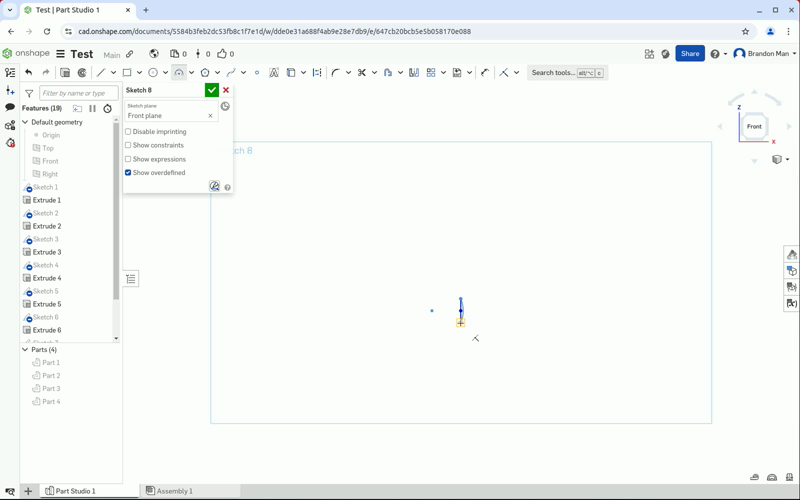
click(460, 322)
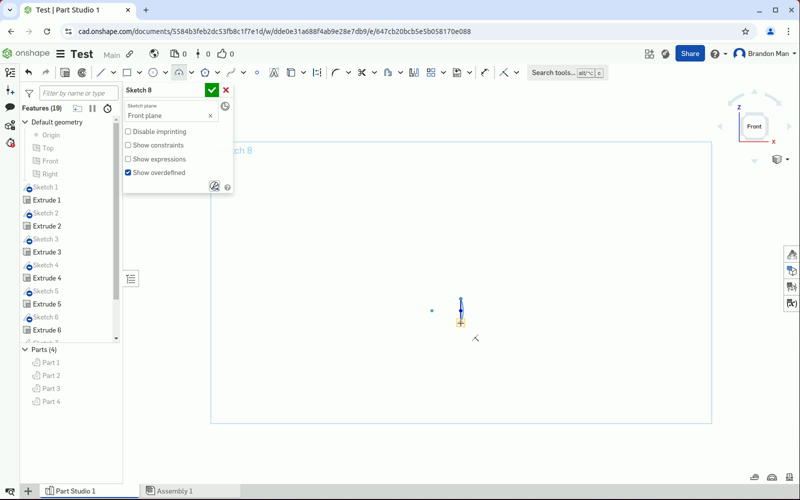
key_down(shift)
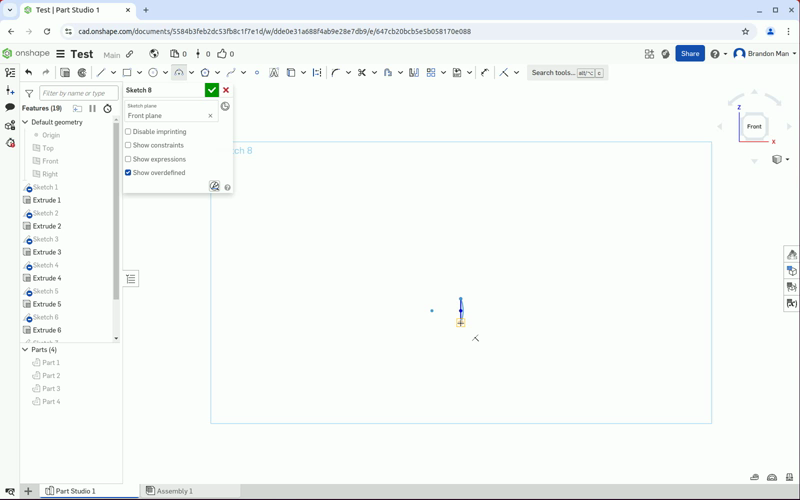
mouse_move(448, 310)
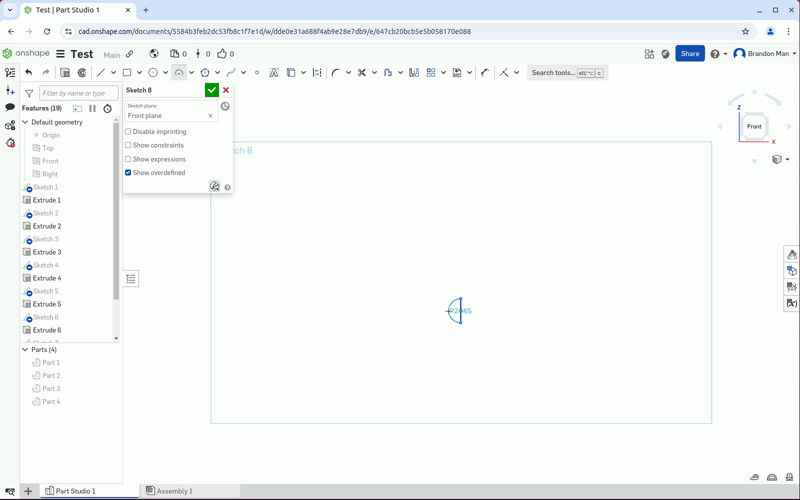
click(448, 310)
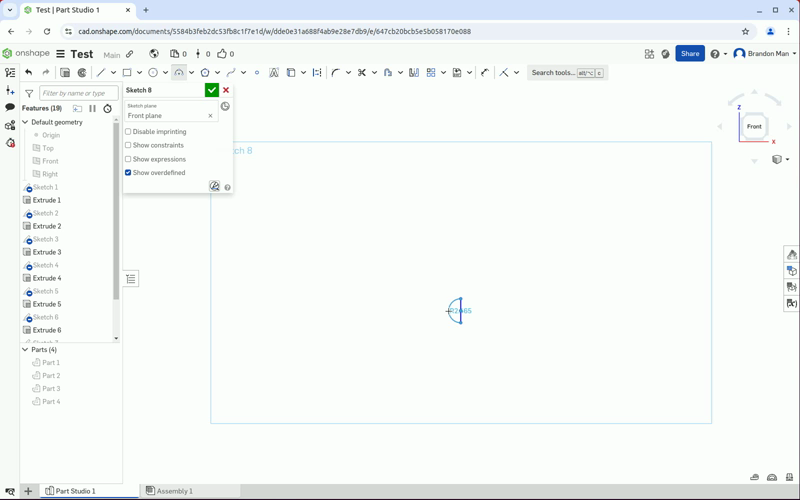
key_up(shift)
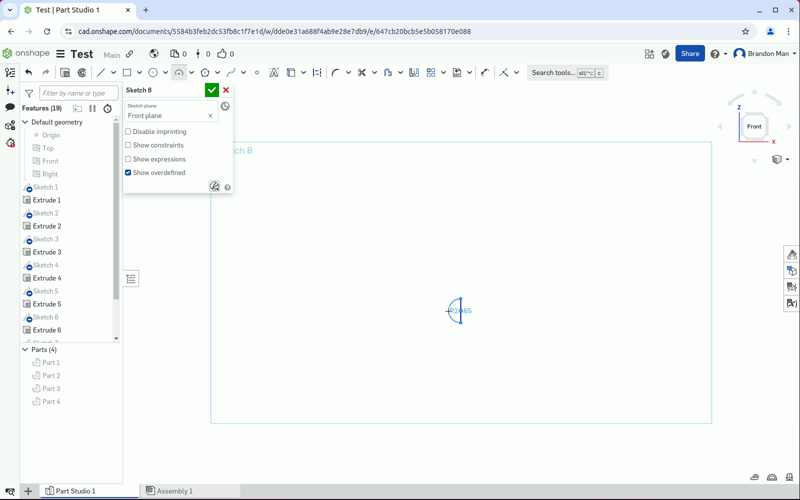
key(esc)
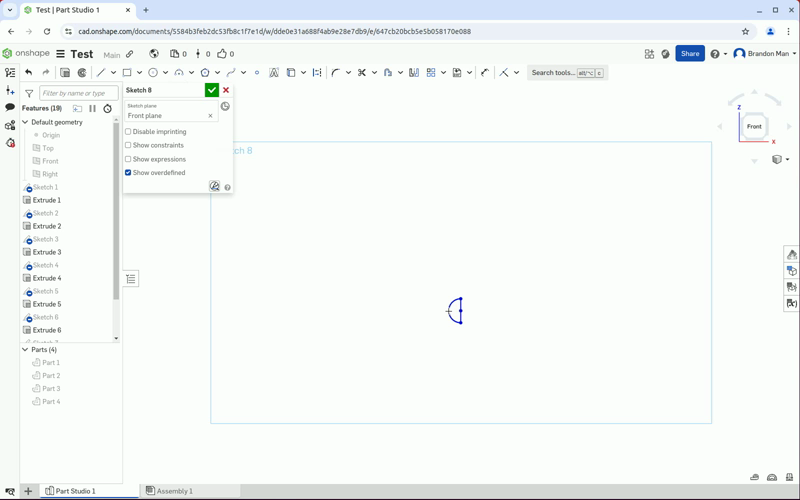
mouse_move(456, 301)
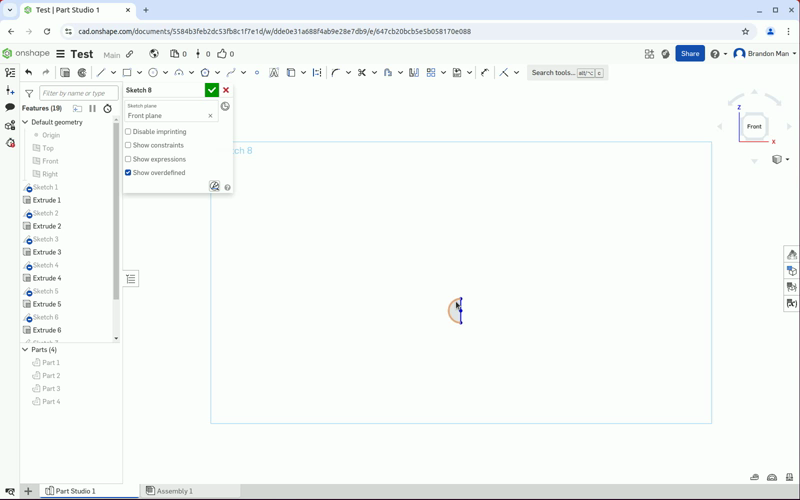
scroll(6)
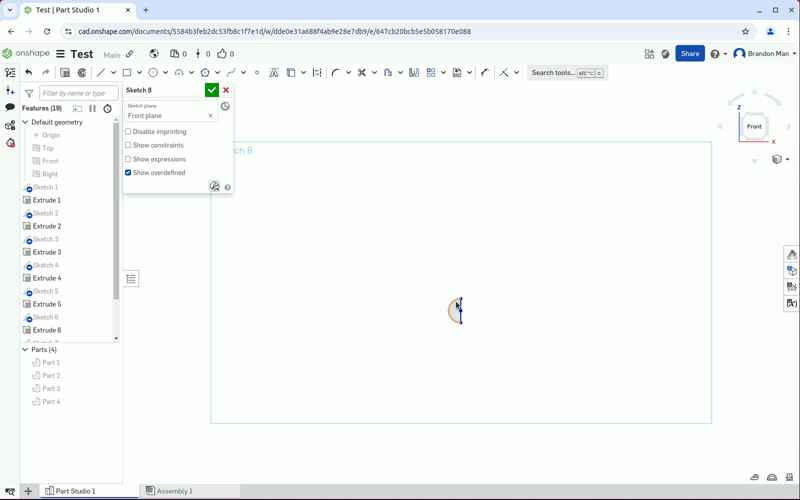
scroll(6)
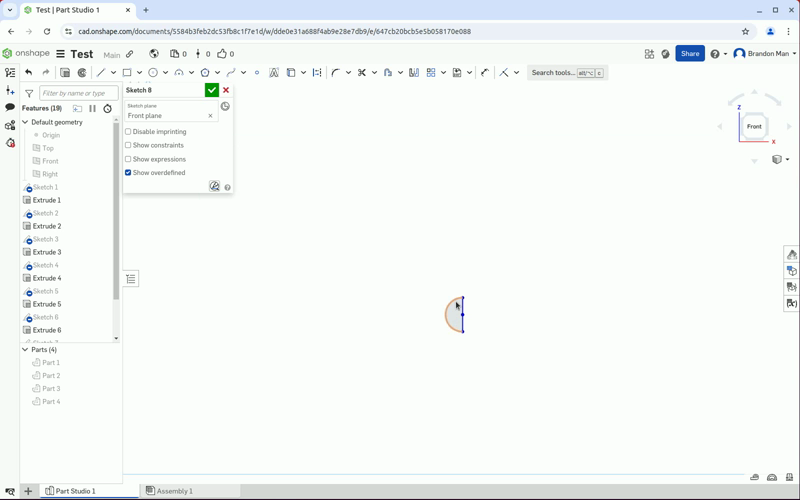
scroll(6)
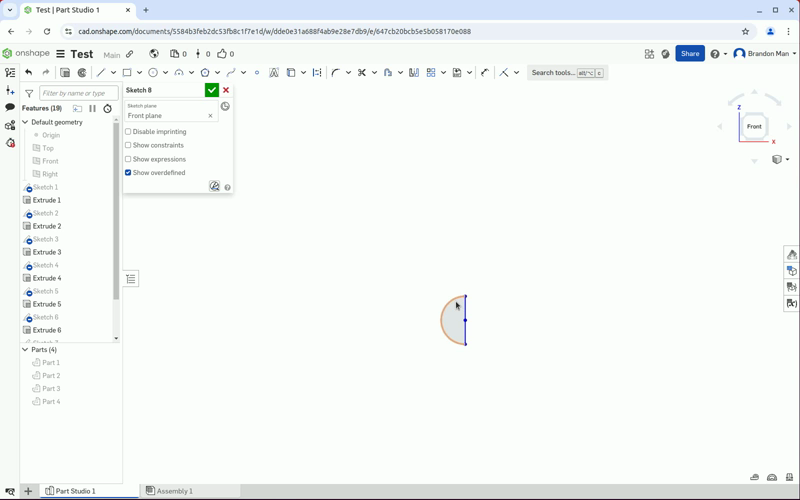
scroll(6)
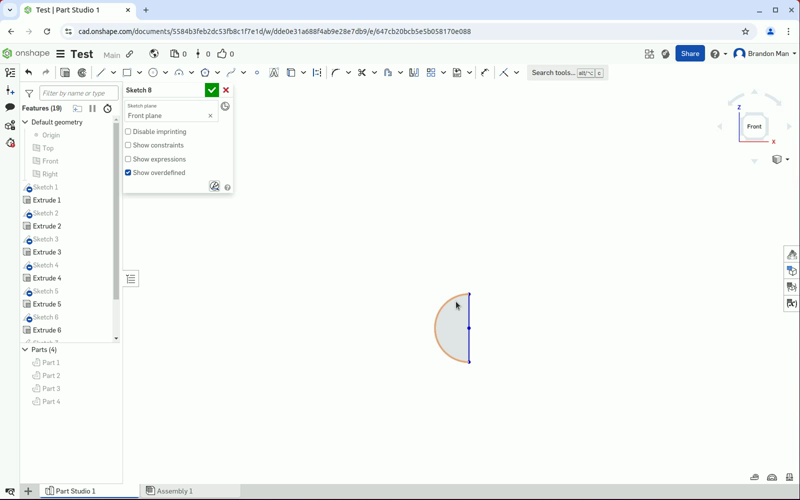
scroll(6)
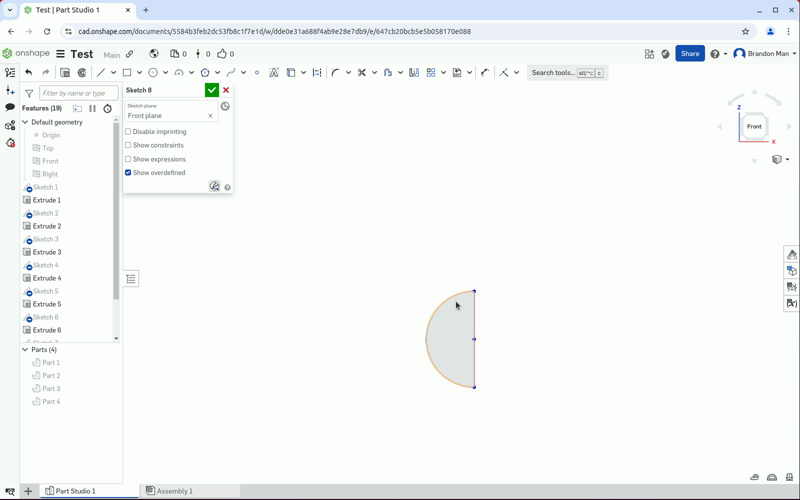
scroll(6)
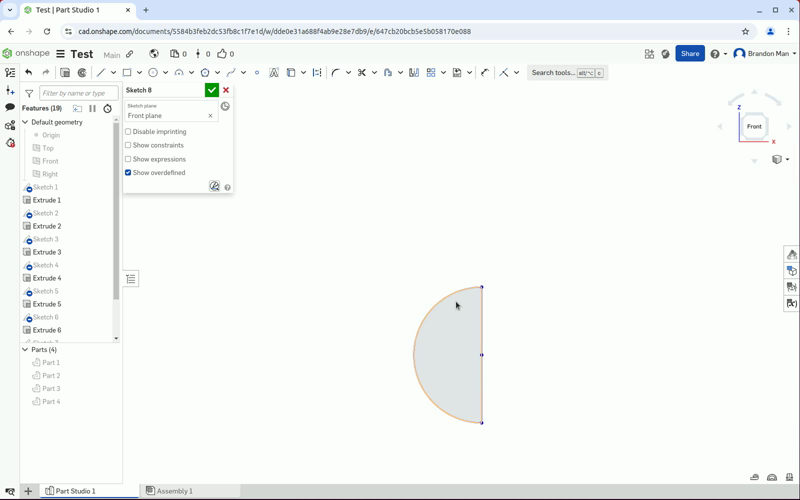
scroll(6)
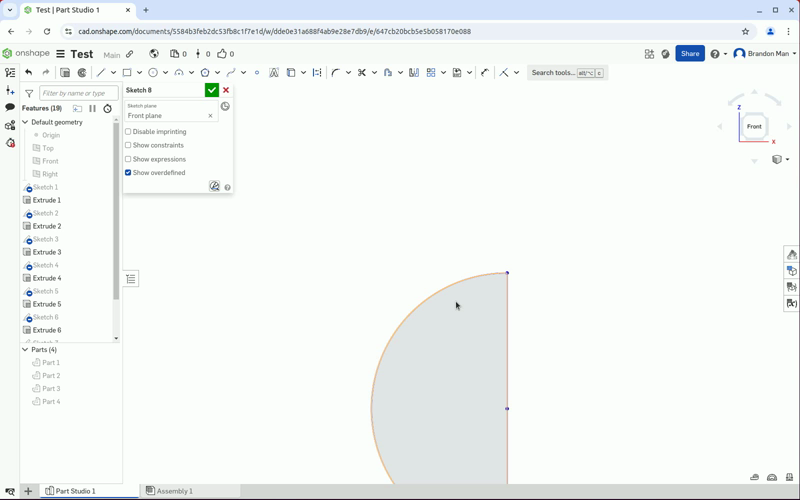
click(456, 301)
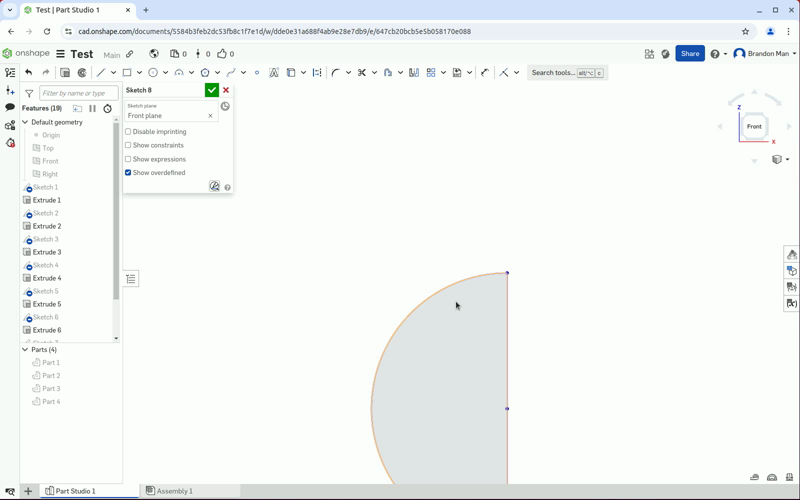
scroll(-6)
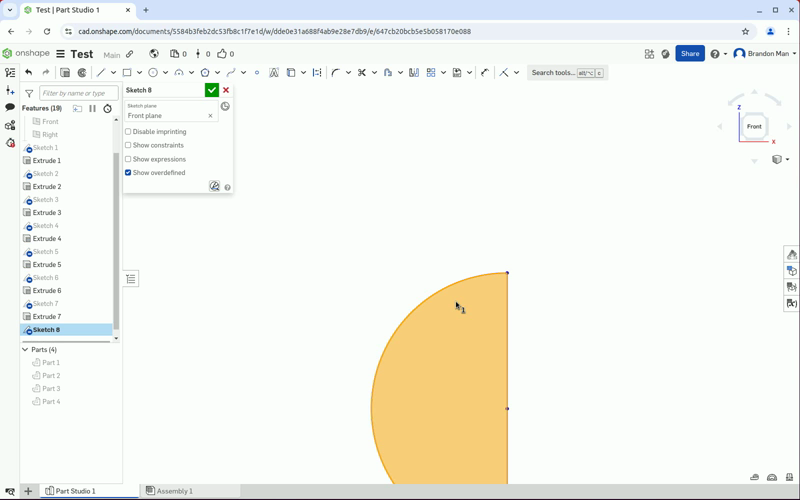
scroll(-6)
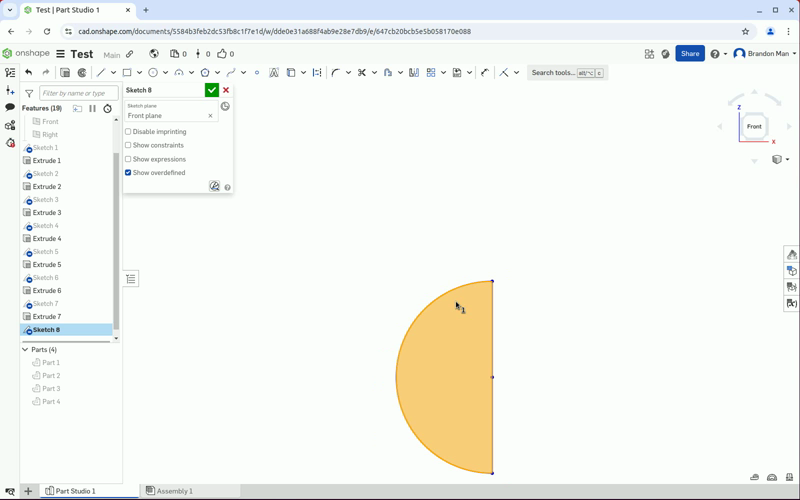
scroll(-6)
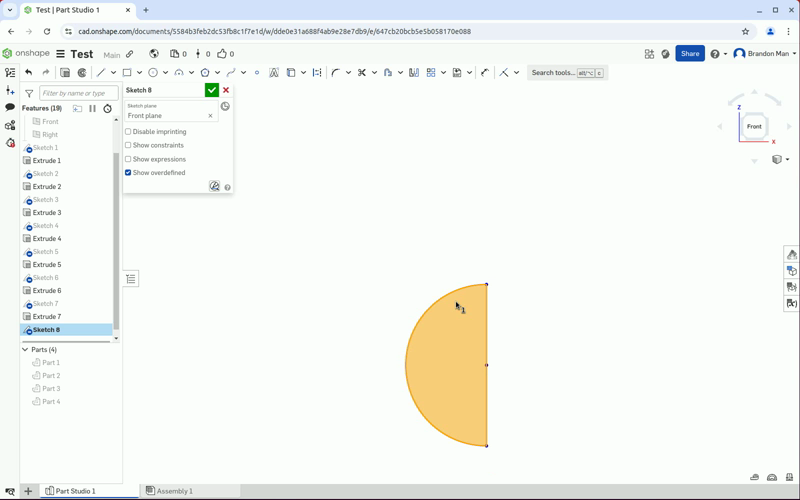
scroll(-6)
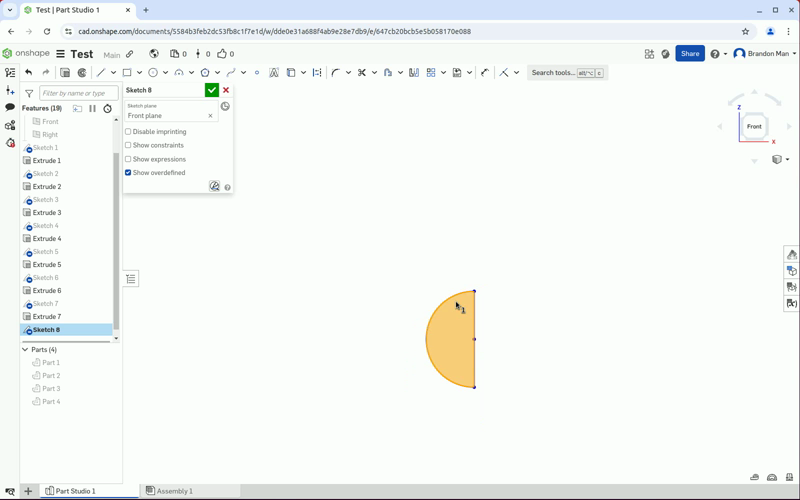
scroll(-6)
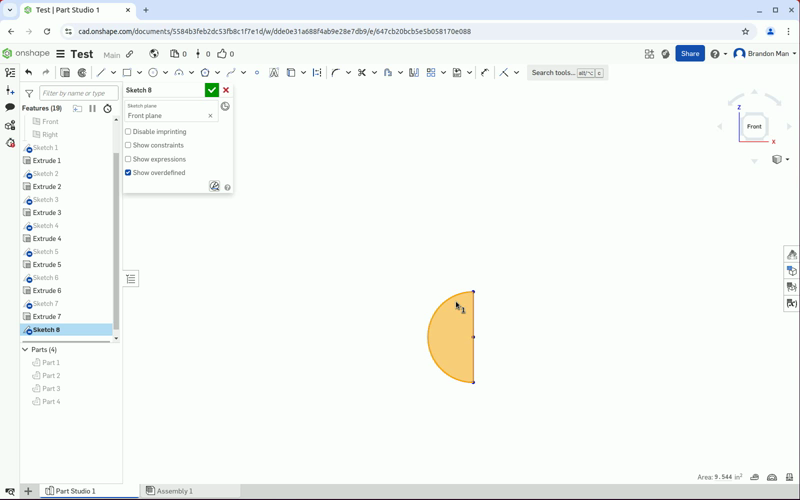
scroll(-6)
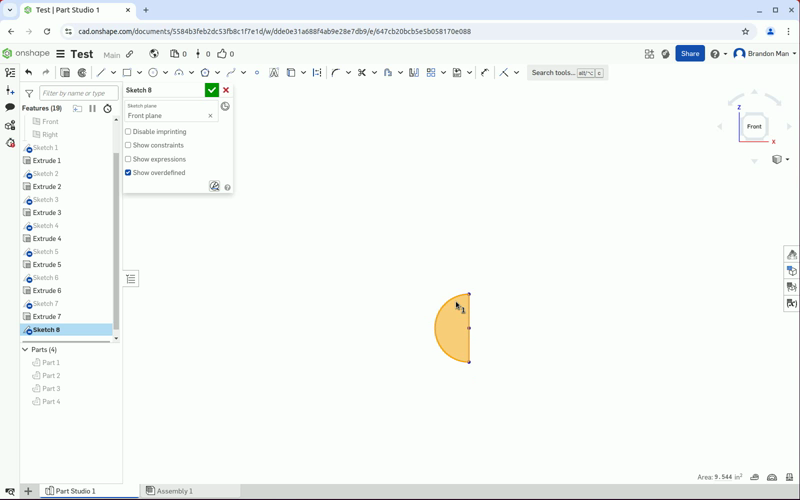
scroll(-6)
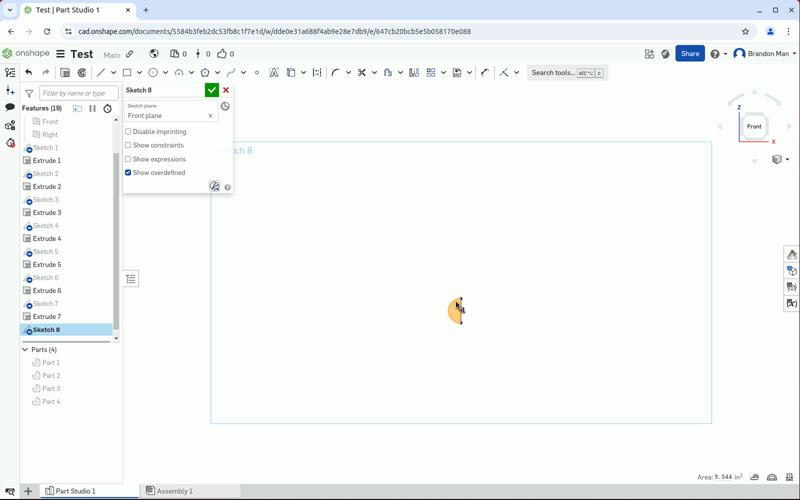
mouse_move(73, 352)
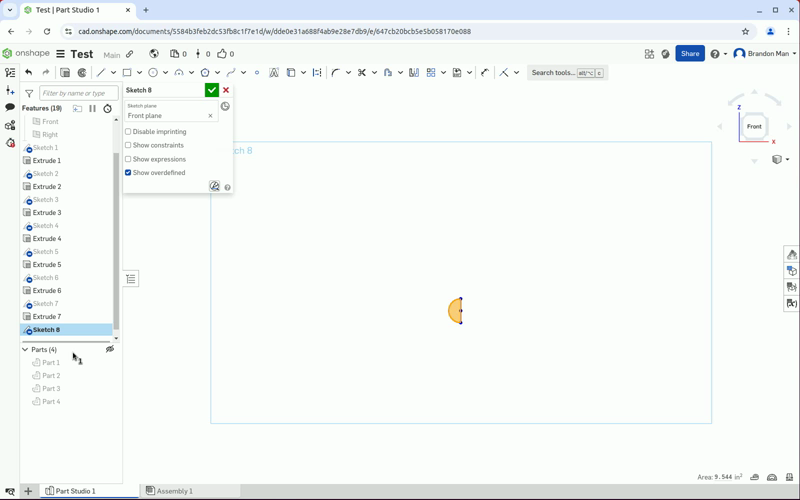
key(shift+y)
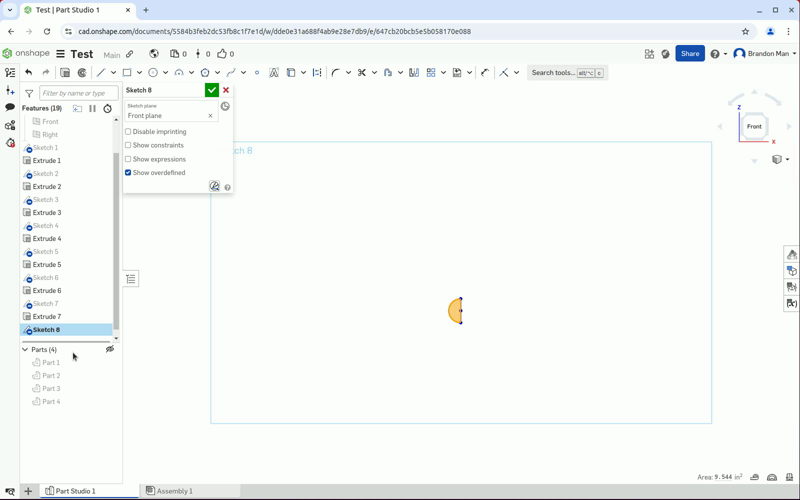
key(shift+e)
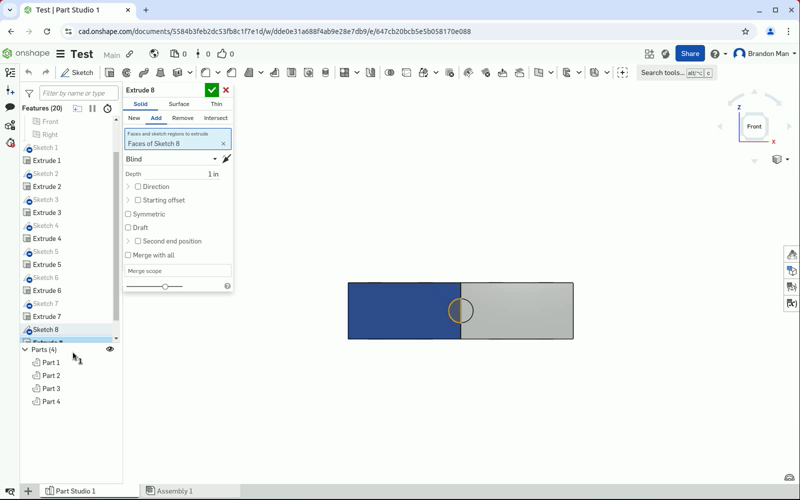
mouse_move(143, 106)
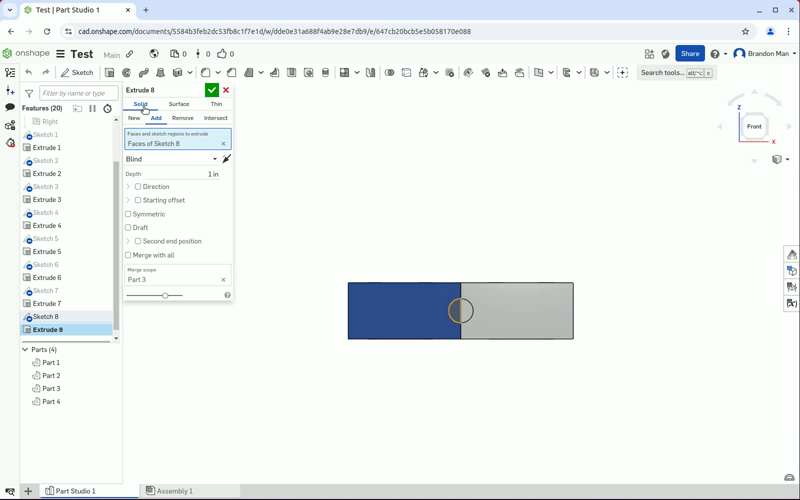
click(143, 106)
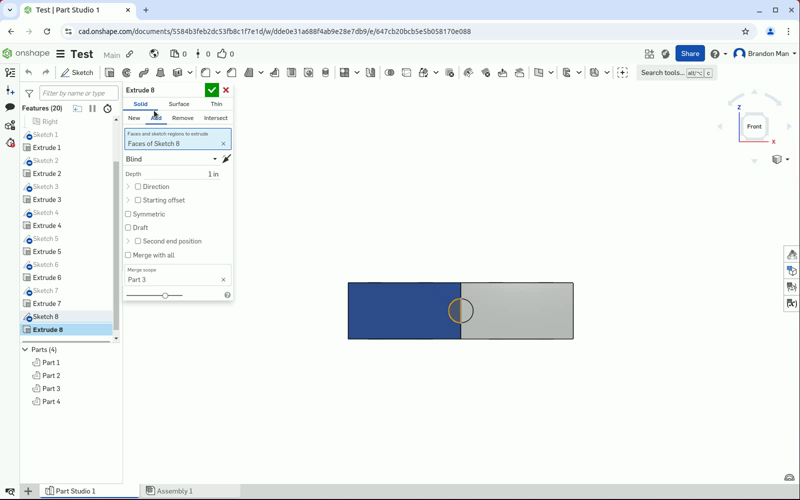
mouse_move(186, 120)
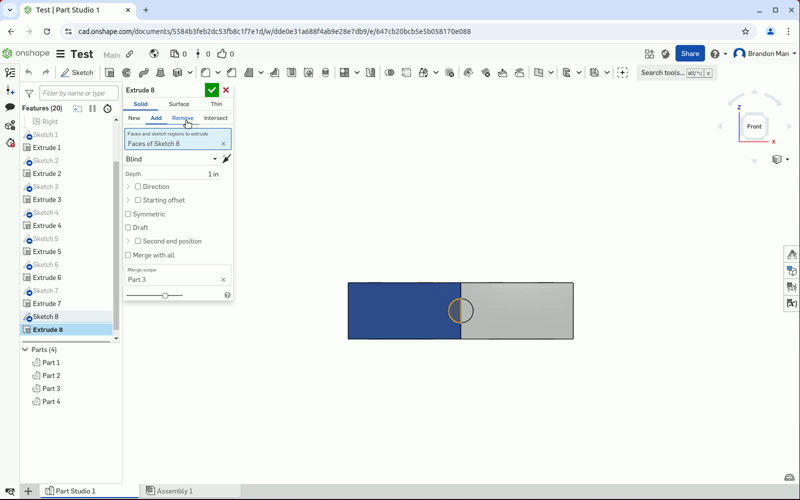
click(186, 120)
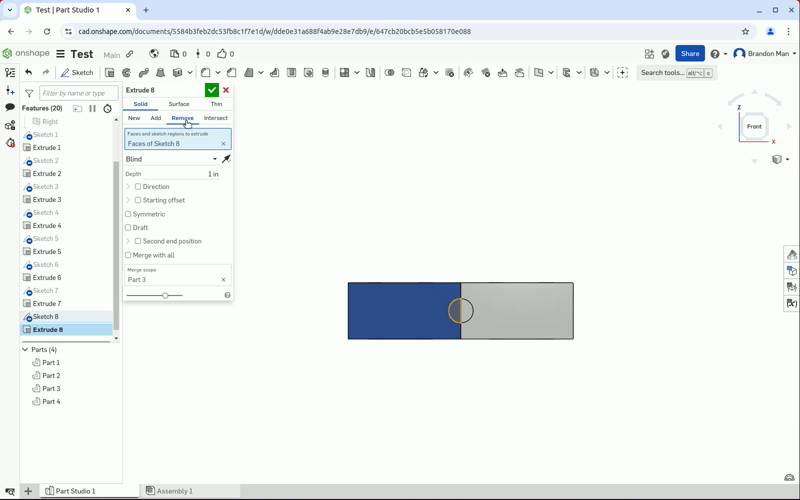
key(tab, 4)
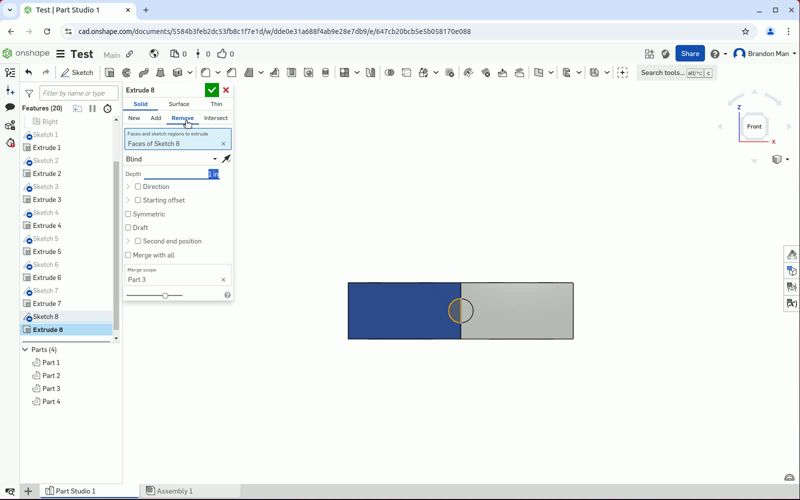
text(8.666)
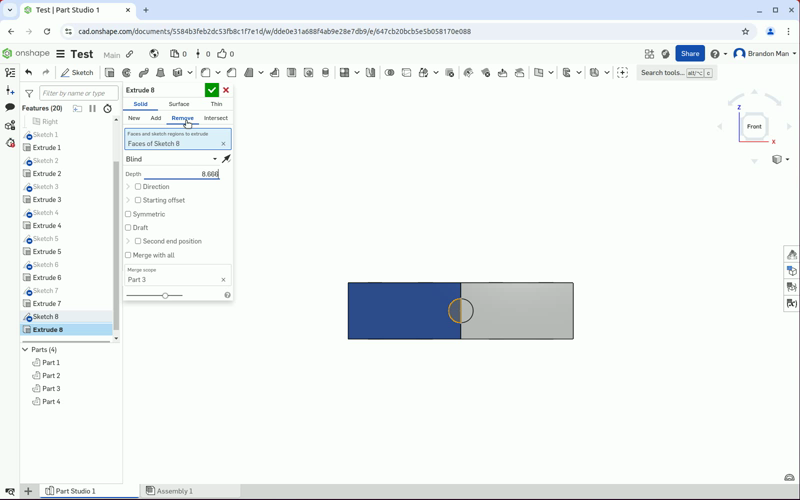
key(tab, 6)
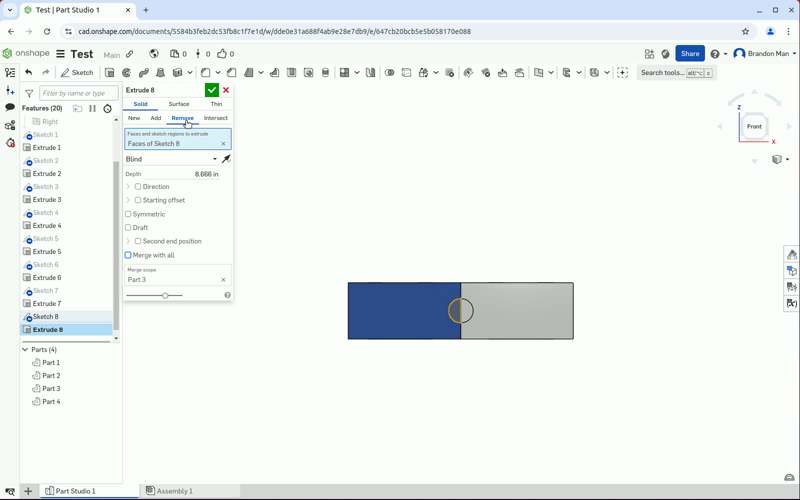
key(space)
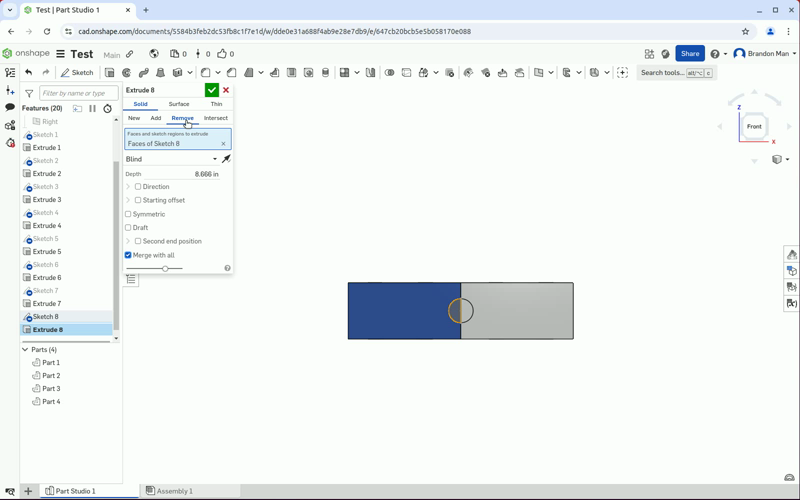
key(enter)
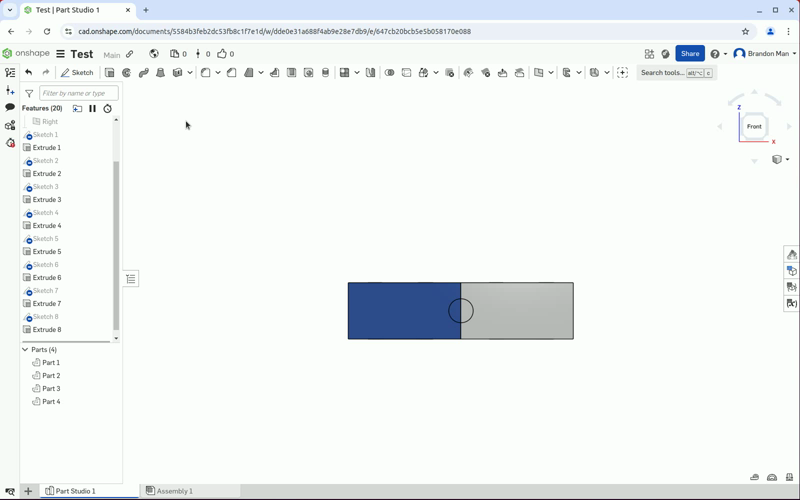
key(shift+h)
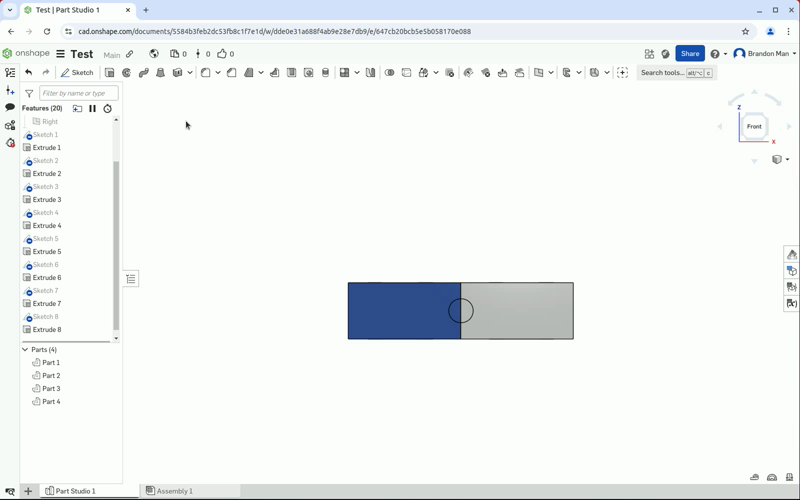
key(shift+h)
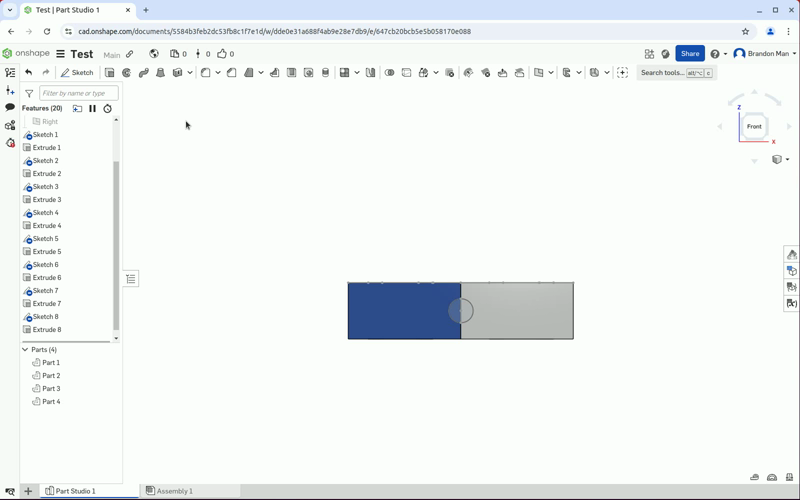
key(shift+7)
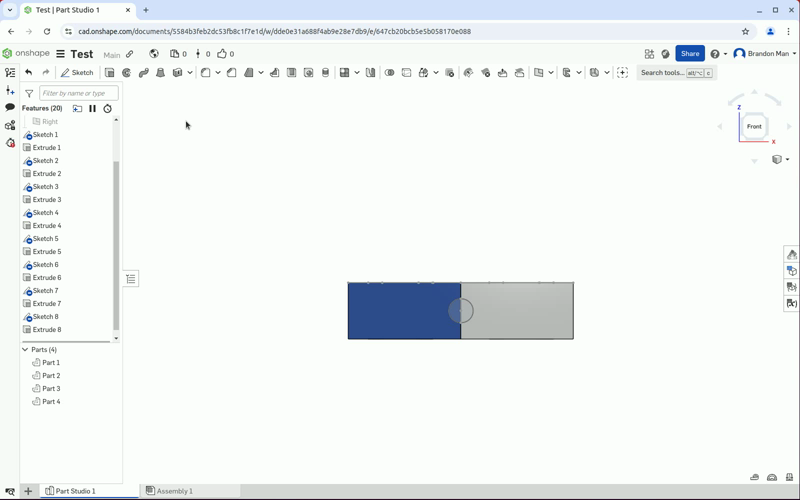
key(left, 2)
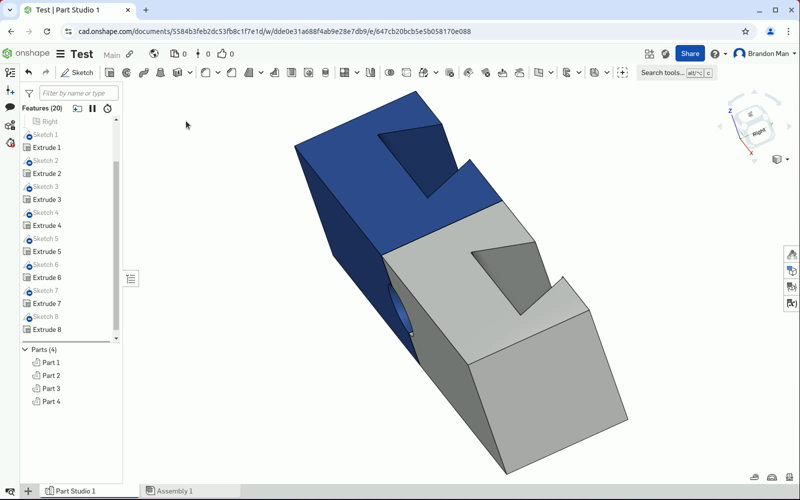
key(down, 2)
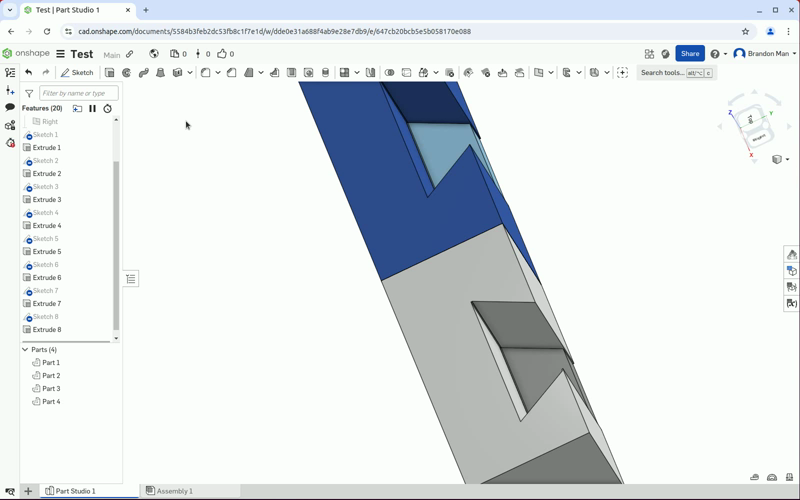
key(up, 2)
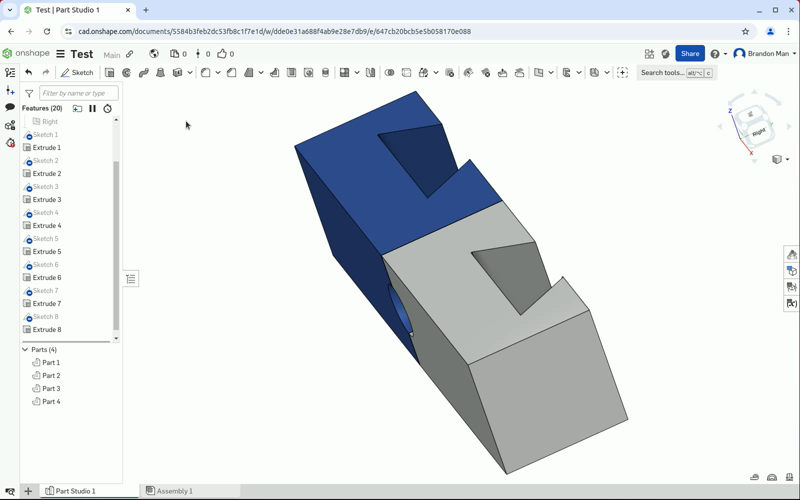
key(right, 2)
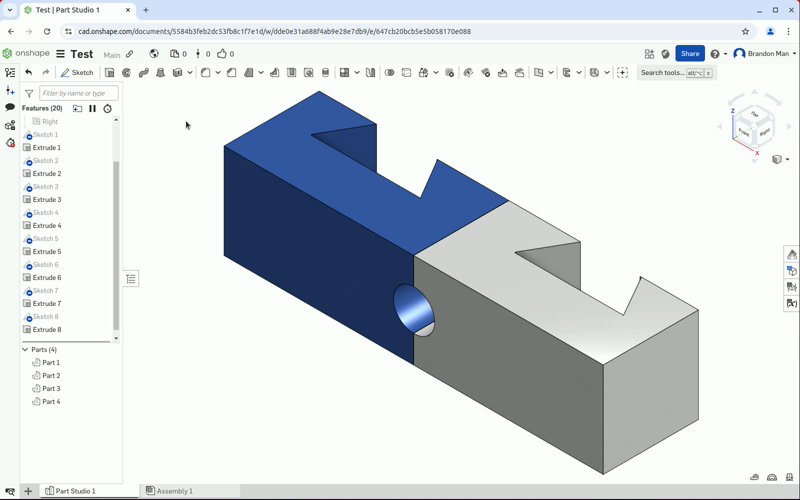
mouse_move(69, 137)
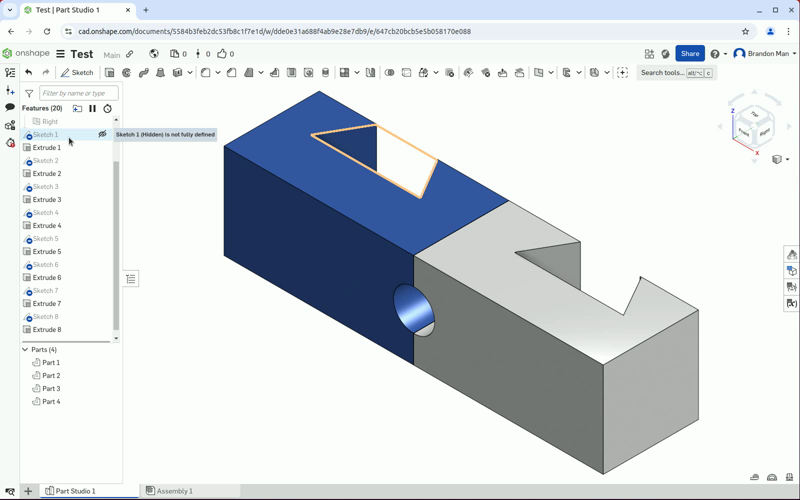
click(69, 137)